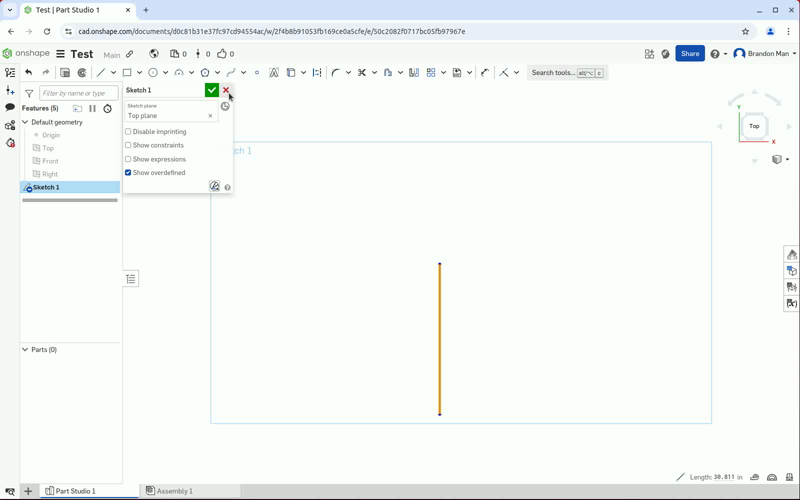
key(shift+h)
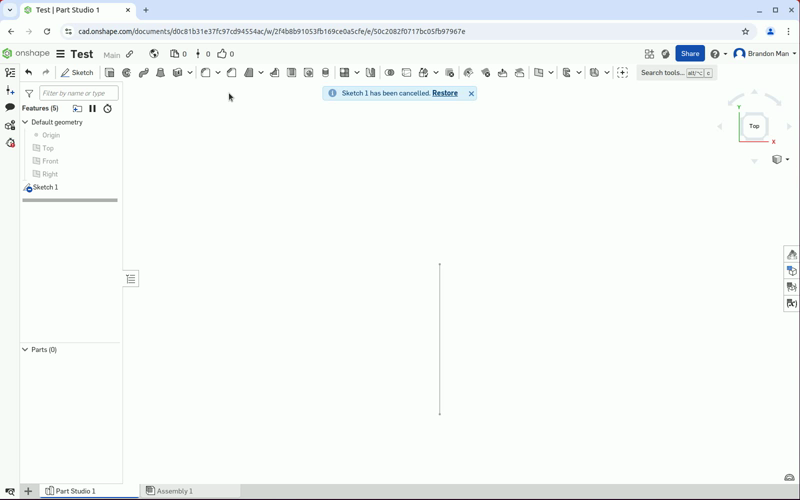
mouse_move(73, 352)
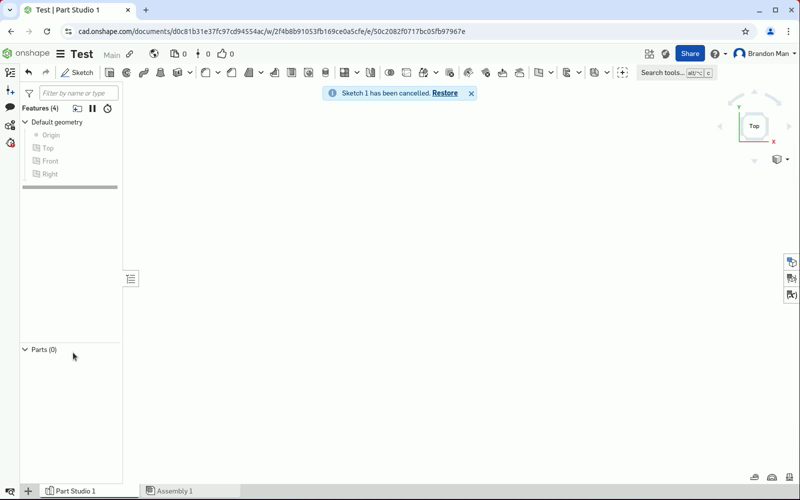
key(y)
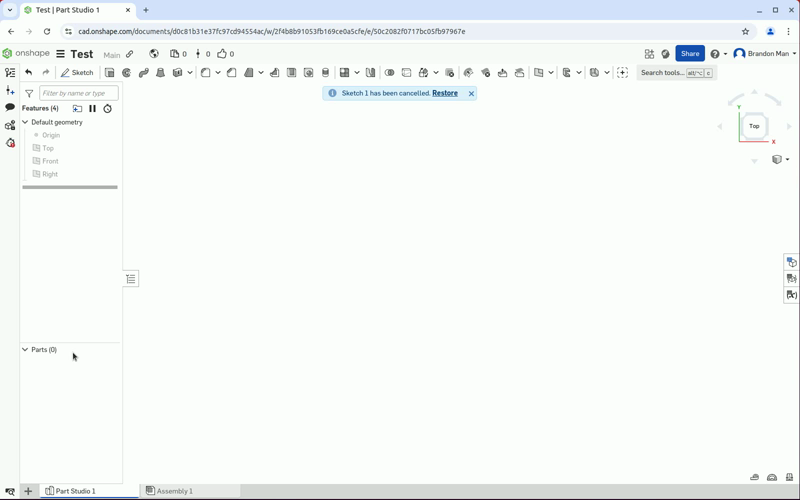
key(shift+p)
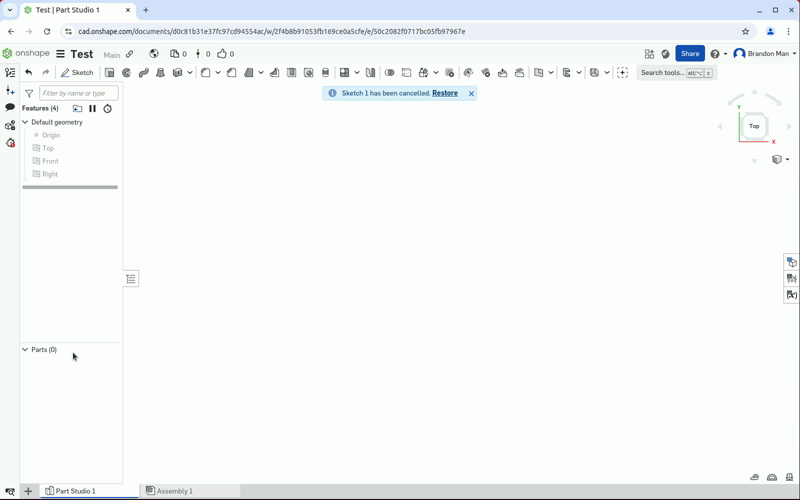
key(space)
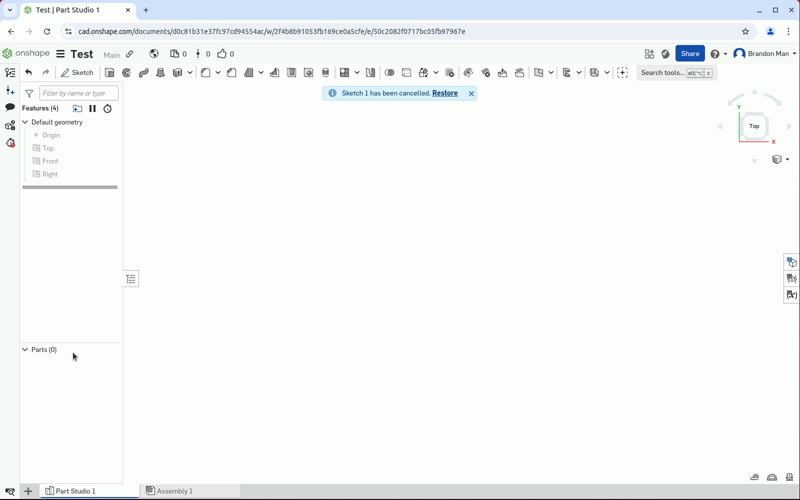
key_down(shift)
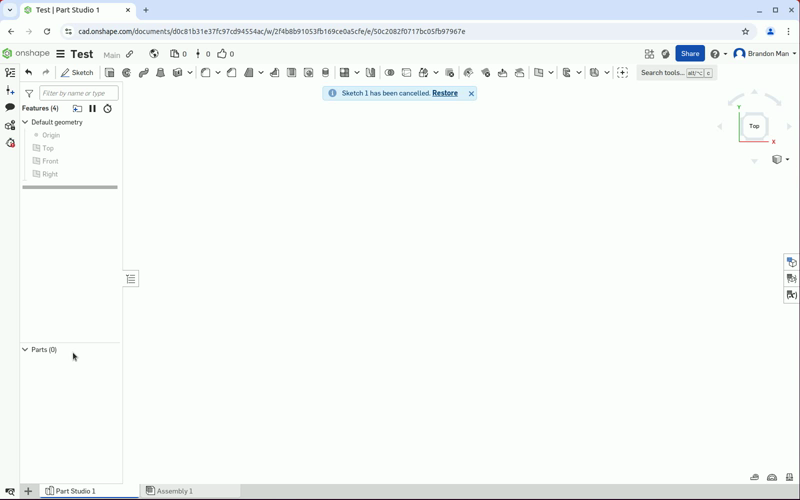
key(up)
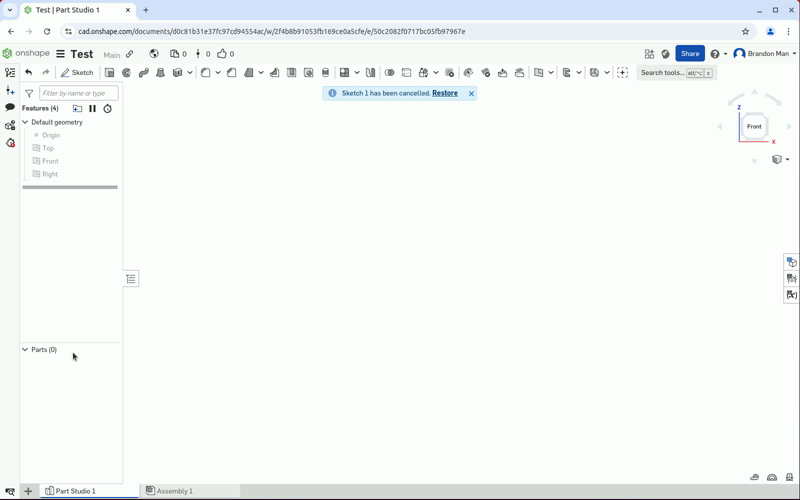
key_up(shift)
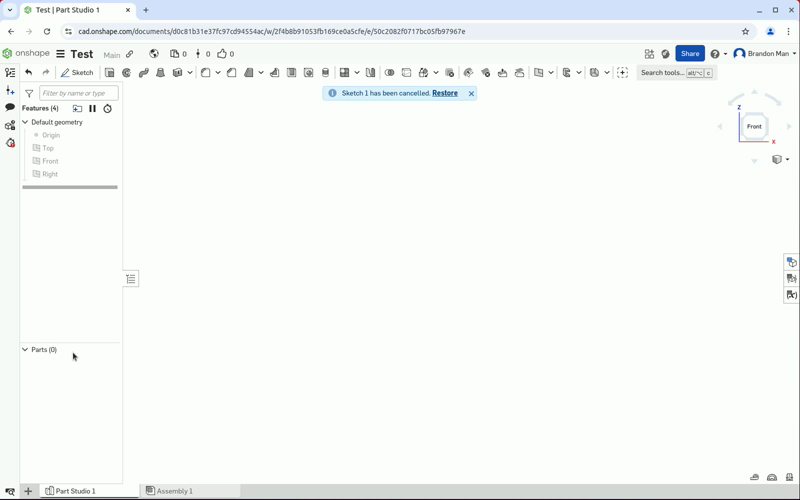
mouse_move(73, 352)
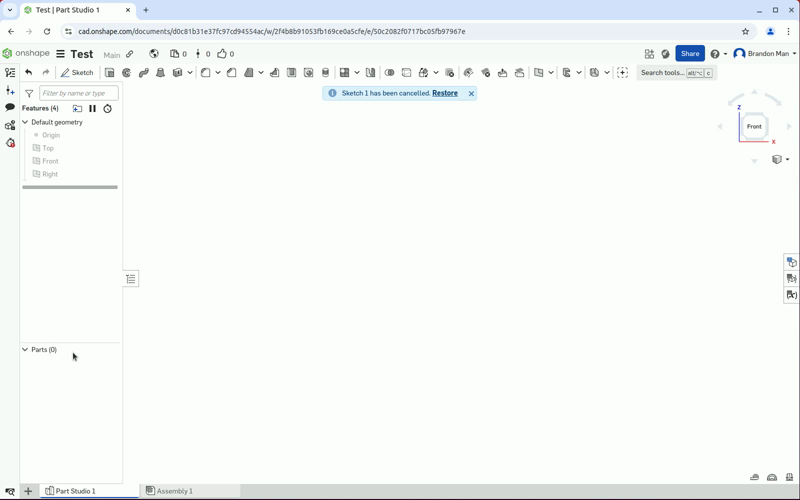
key(shift+y)
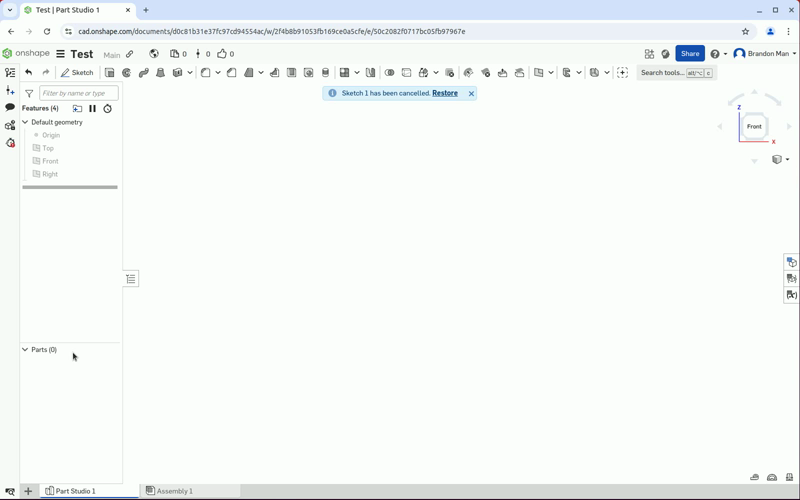
key(shift+s)
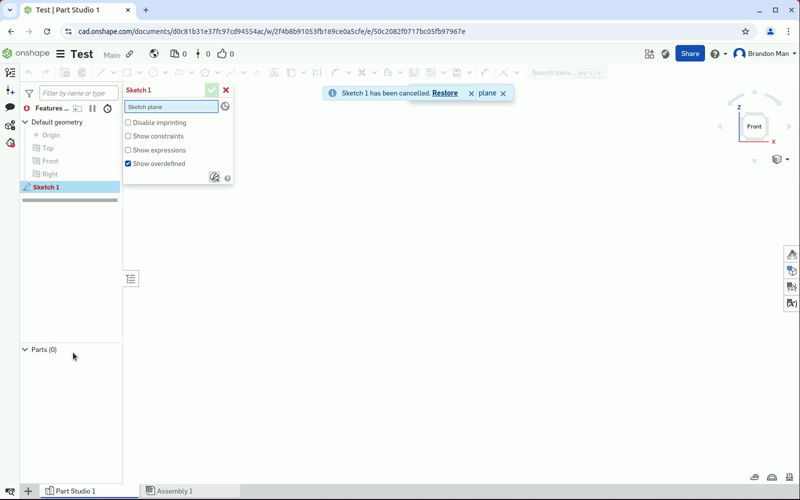
mouse_move(73, 163)
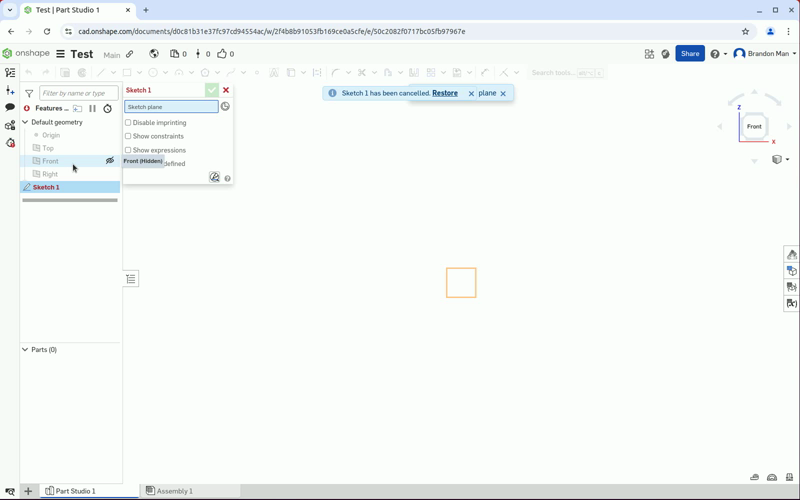
click(73, 163)
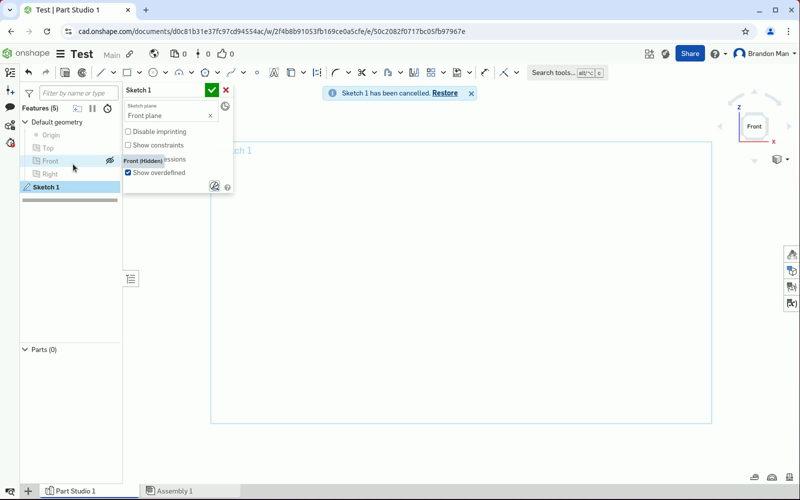
mouse_move(73, 352)
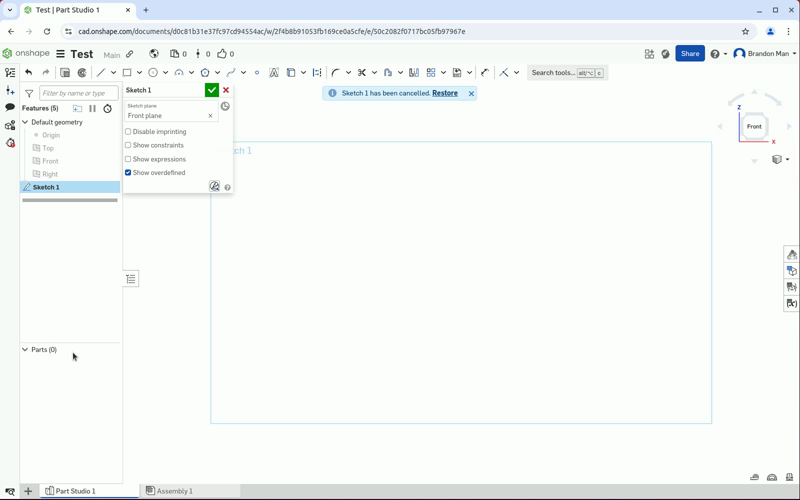
key(y)
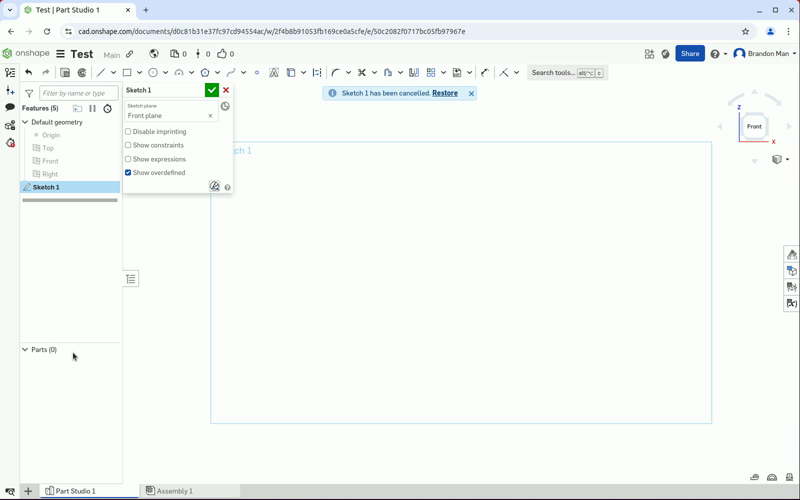
key(a)
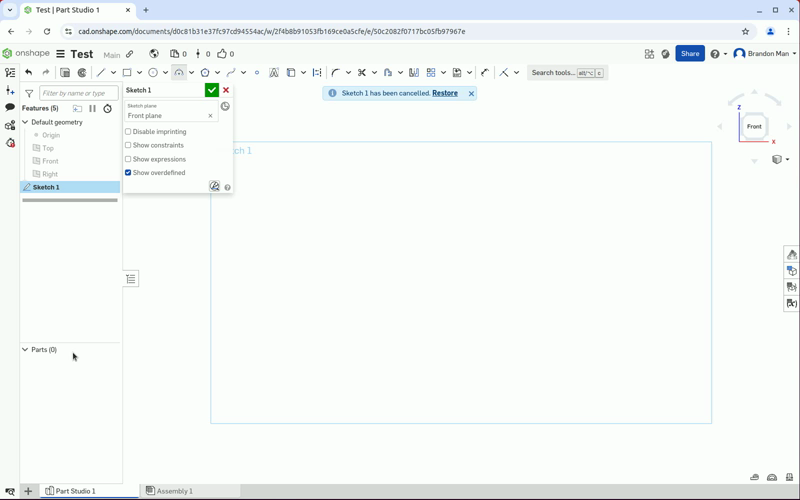
key_down(shift)
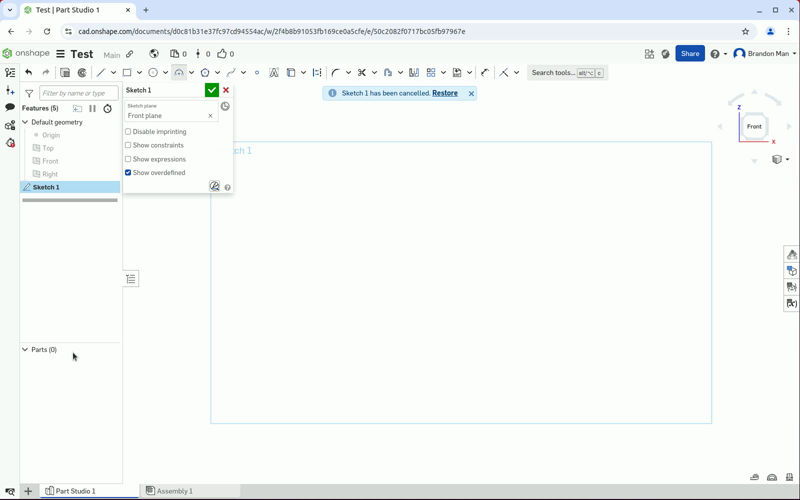
mouse_move(460, 268)
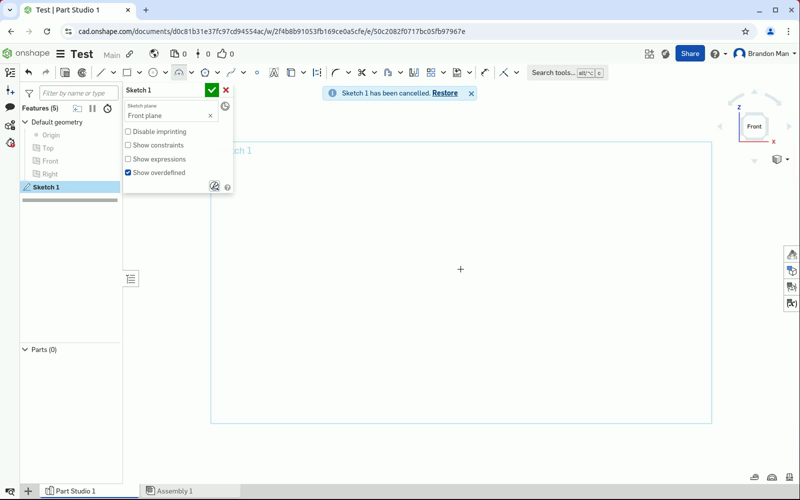
click(460, 268)
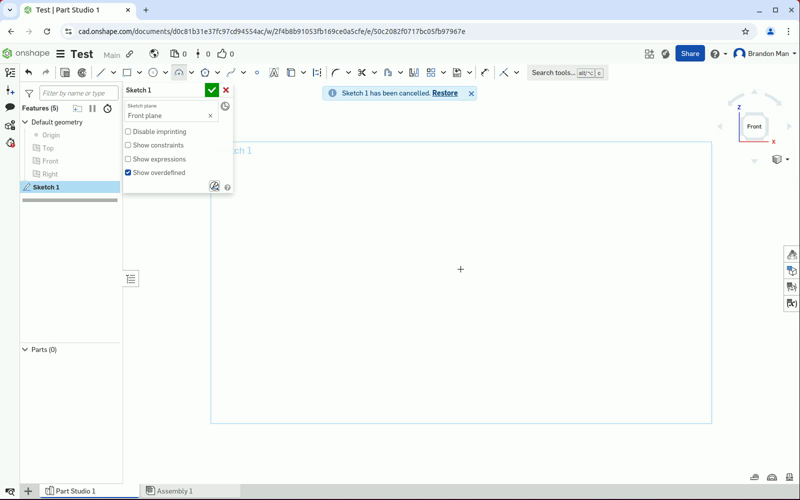
key_up(shift)
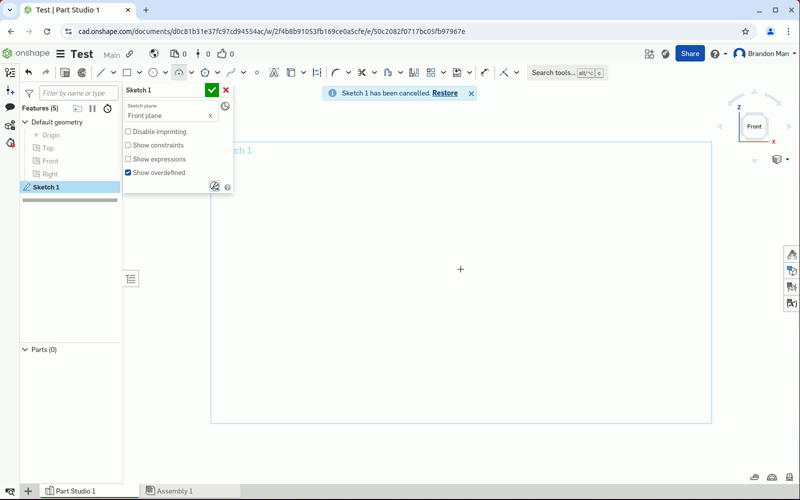
key_down(shift)
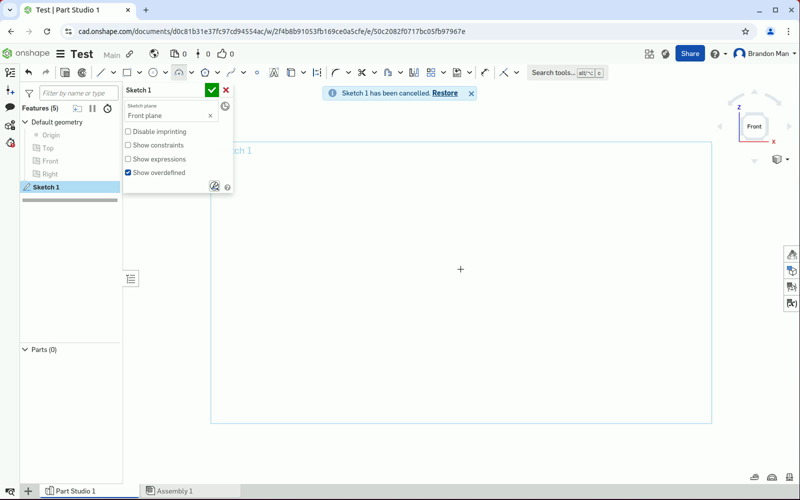
mouse_move(475, 283)
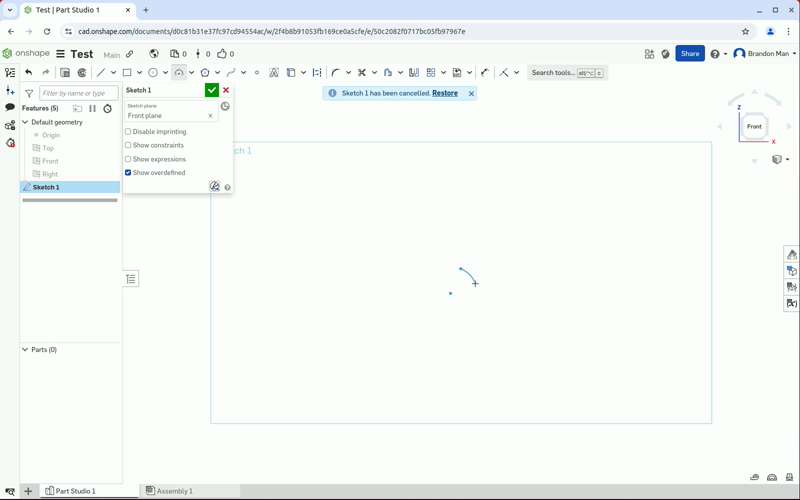
click(475, 283)
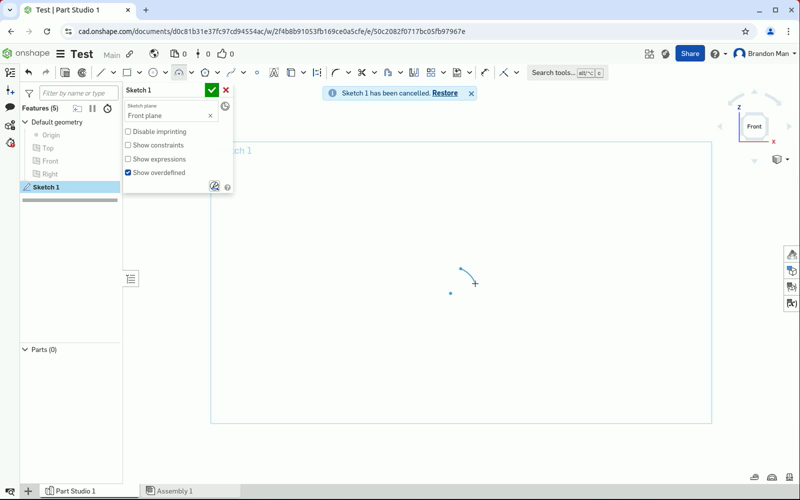
mouse_move(464, 279)
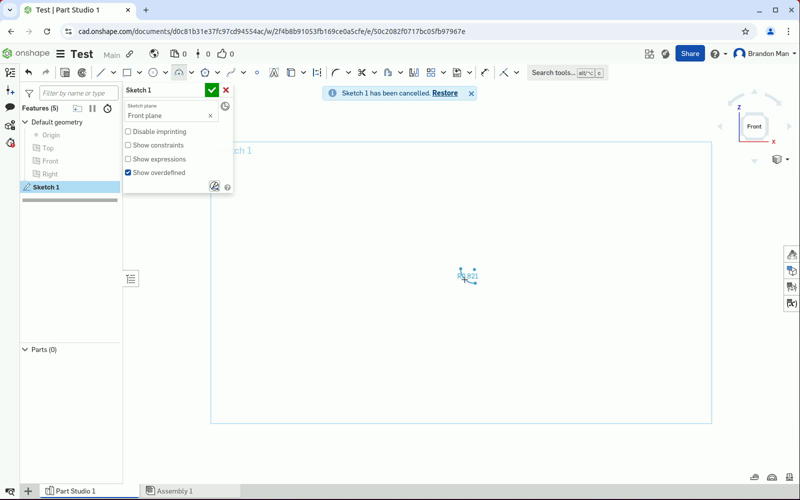
click(464, 279)
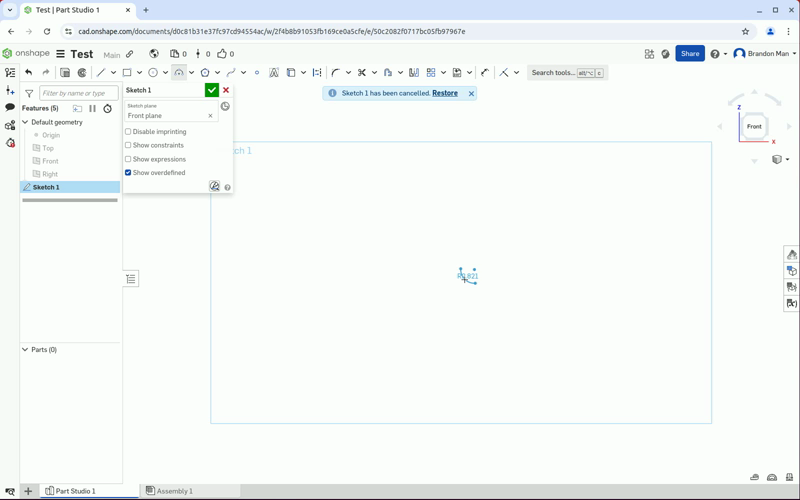
key_up(shift)
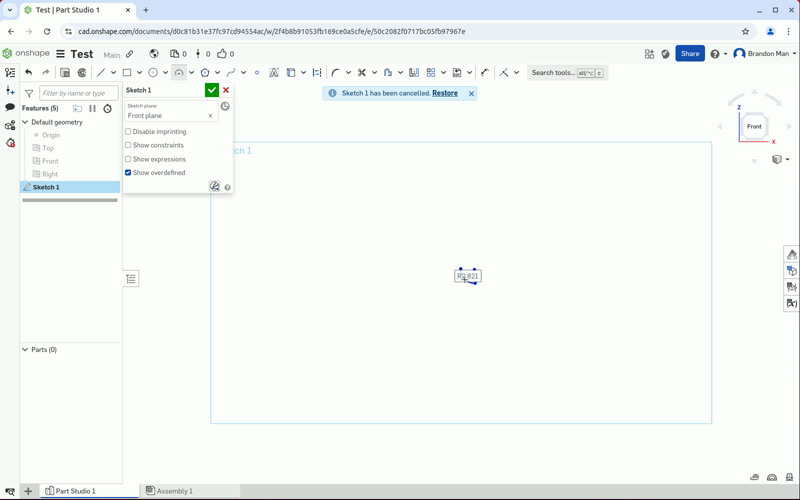
key(esc)
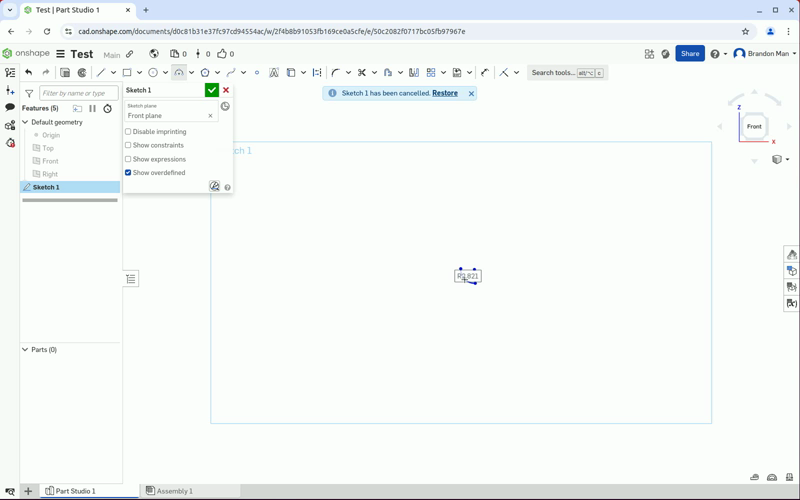
key(l)
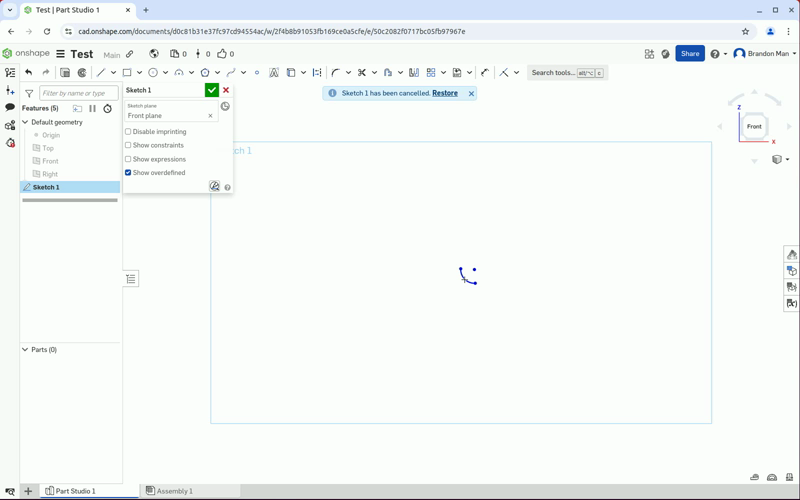
mouse_move(475, 283)
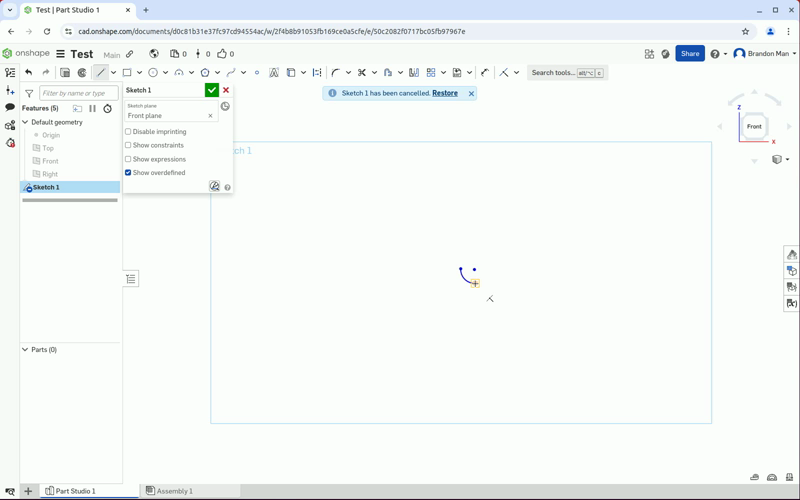
click(475, 283)
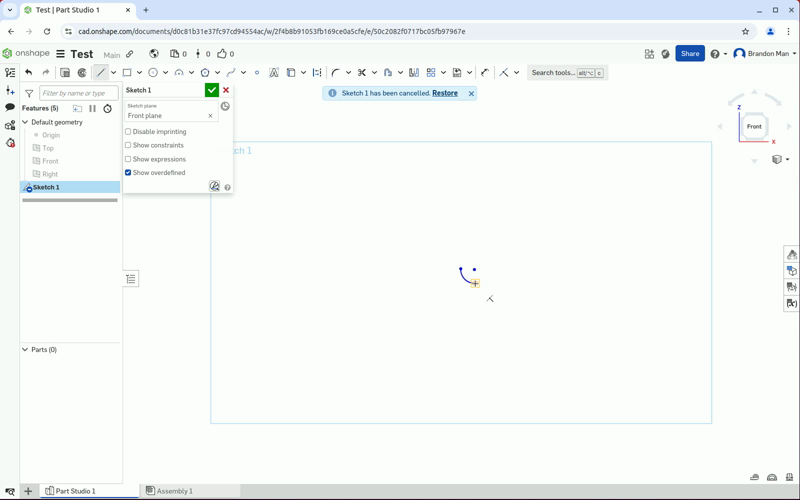
key_down(shift)
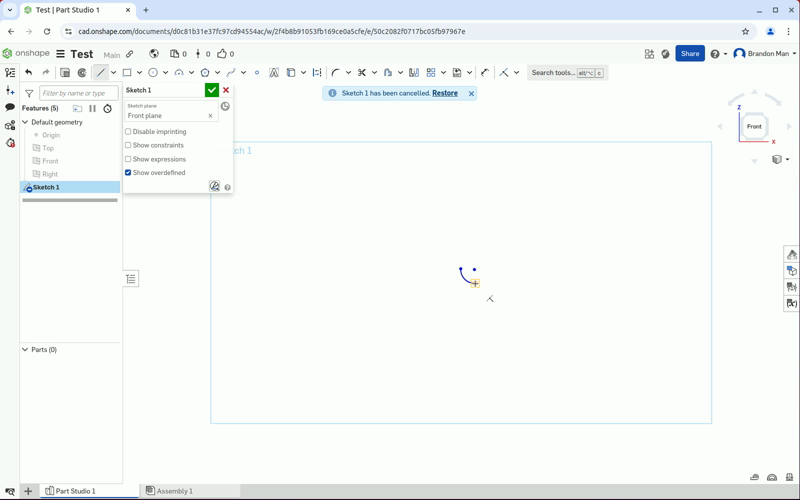
mouse_move(540, 283)
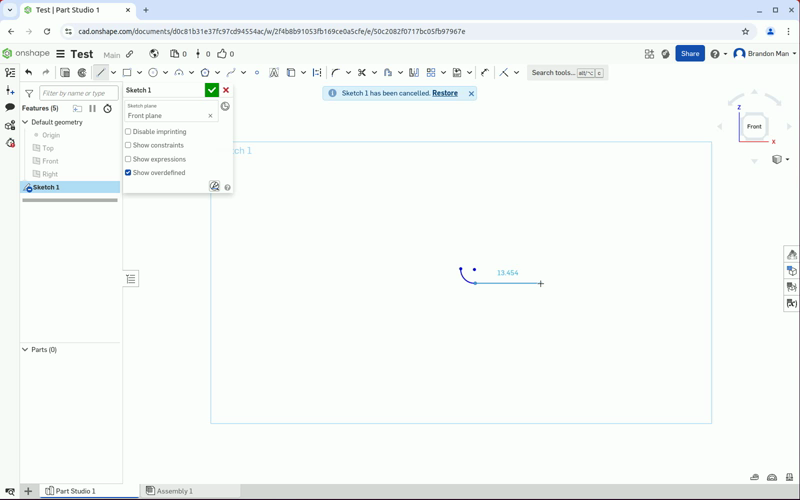
click(540, 283)
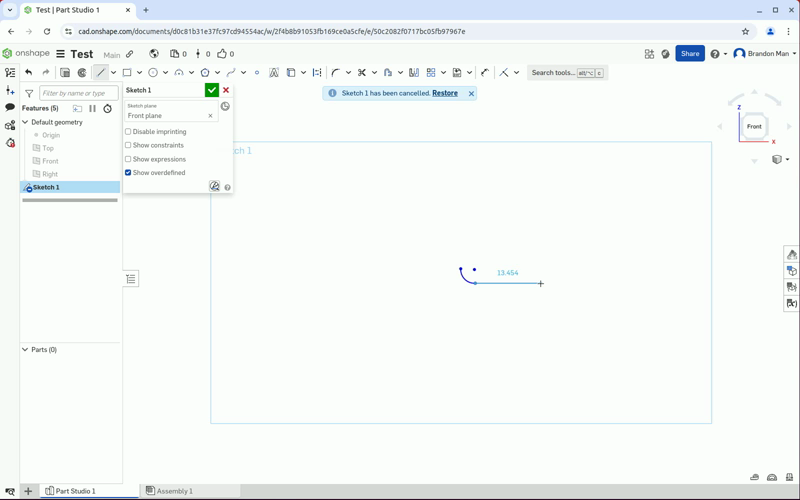
key_up(shift)
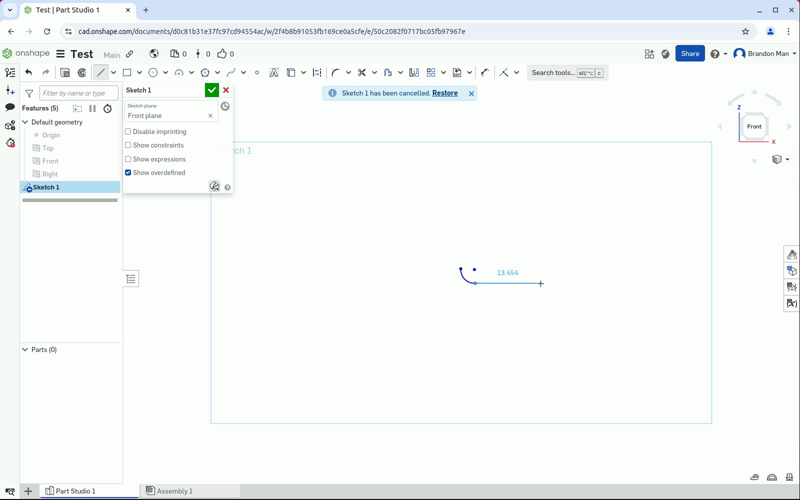
key(esc)
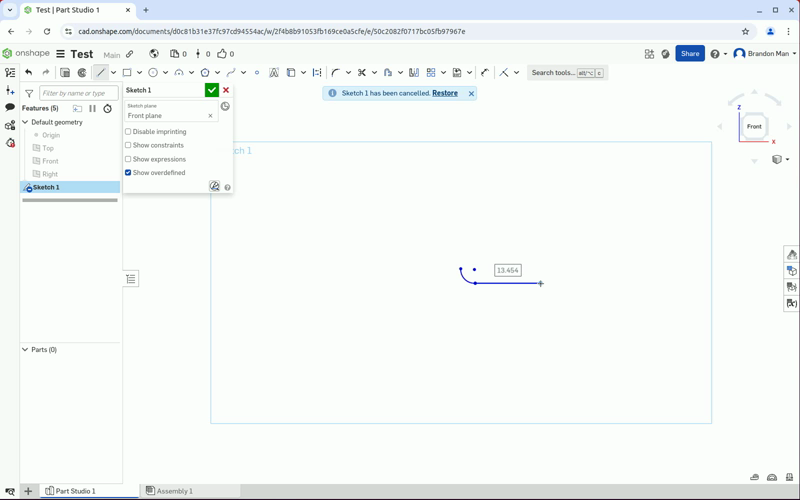
key(a)
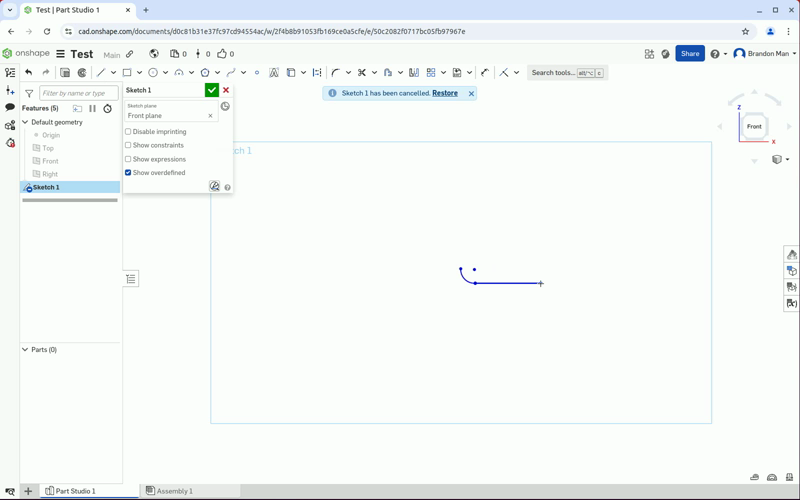
mouse_move(540, 283)
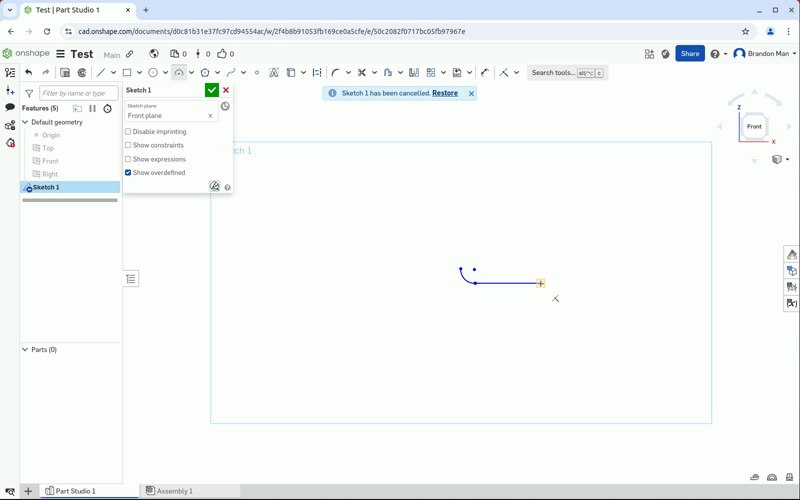
click(540, 283)
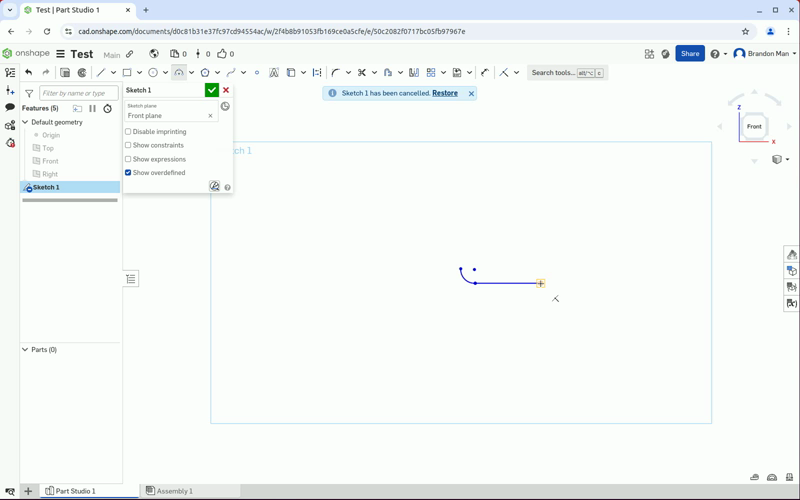
key_down(shift)
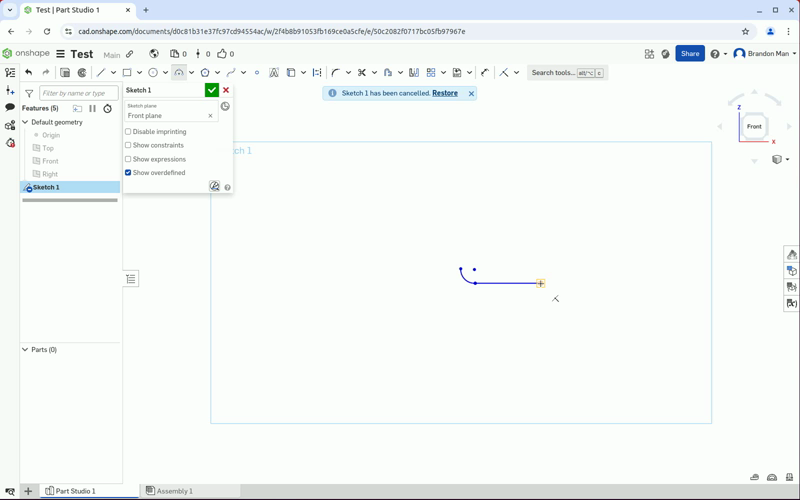
mouse_move(554, 268)
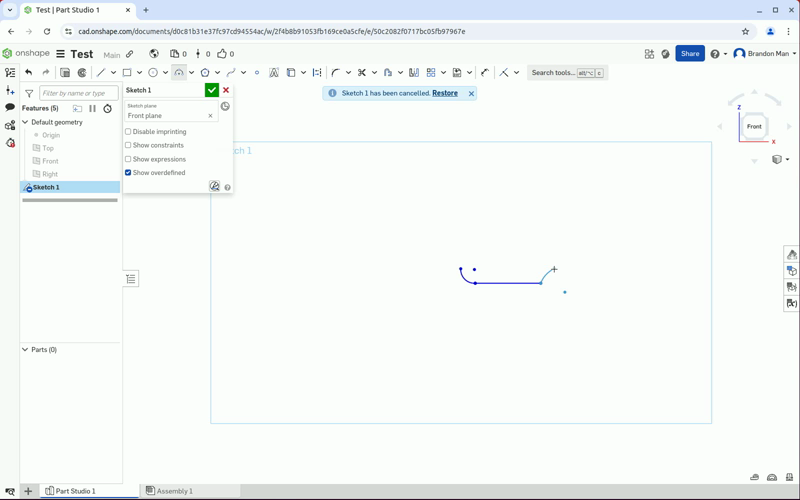
click(554, 268)
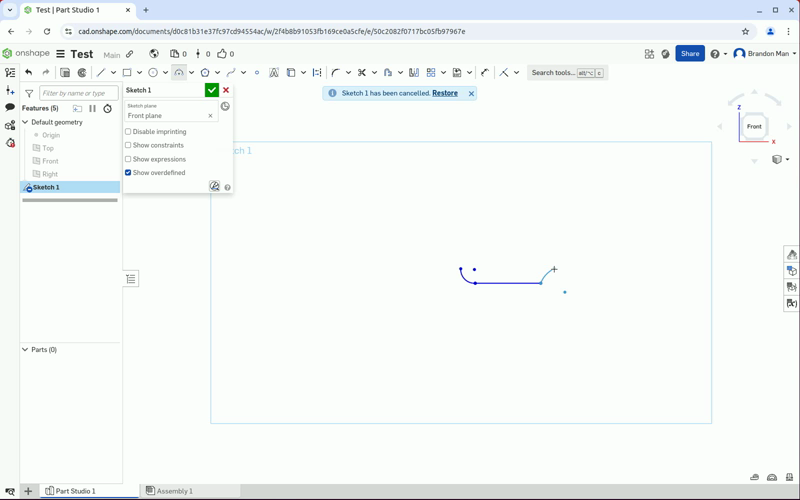
mouse_move(550, 279)
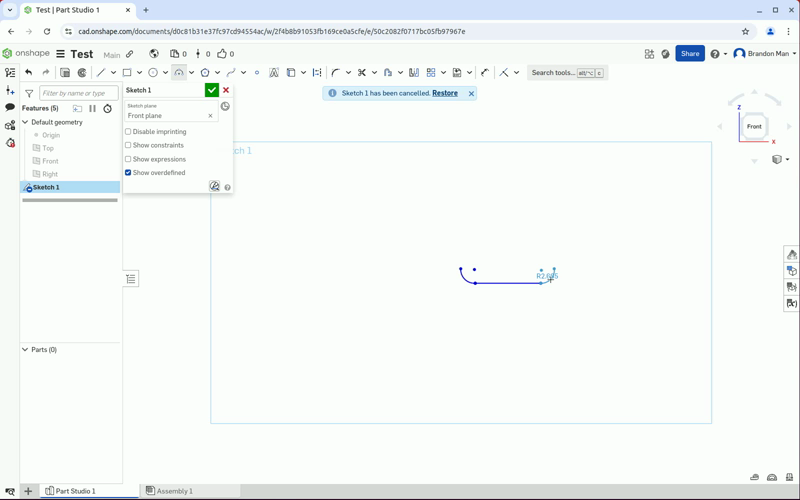
click(550, 279)
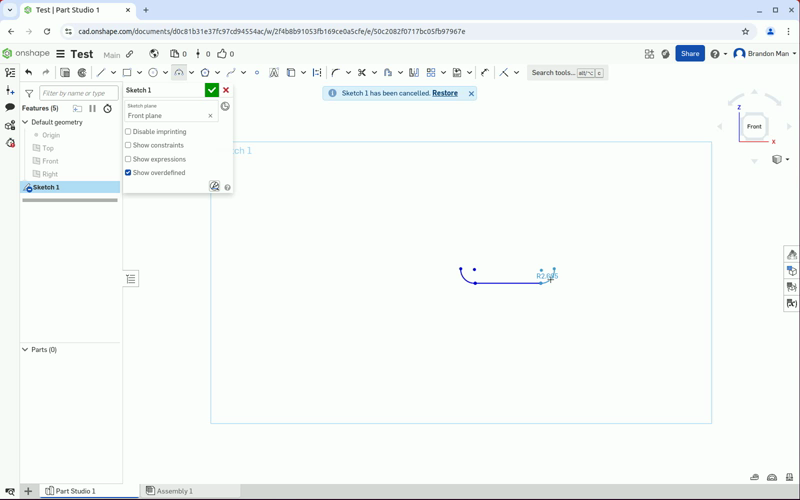
key_up(shift)
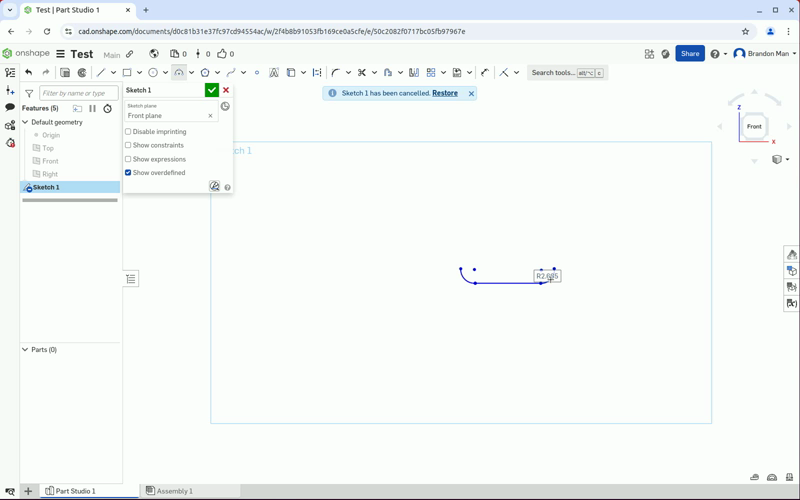
key(esc)
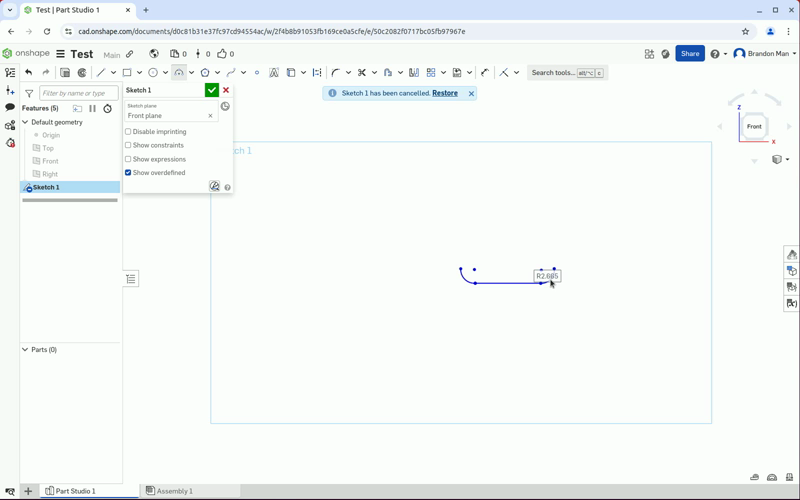
key(l)
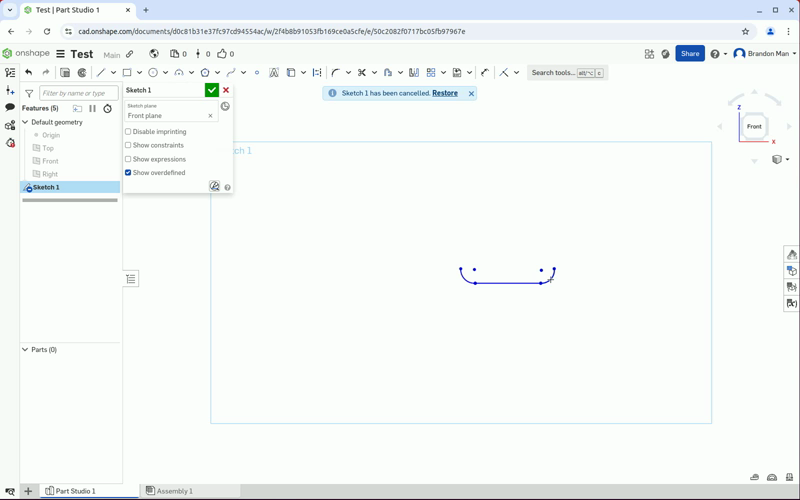
mouse_move(554, 268)
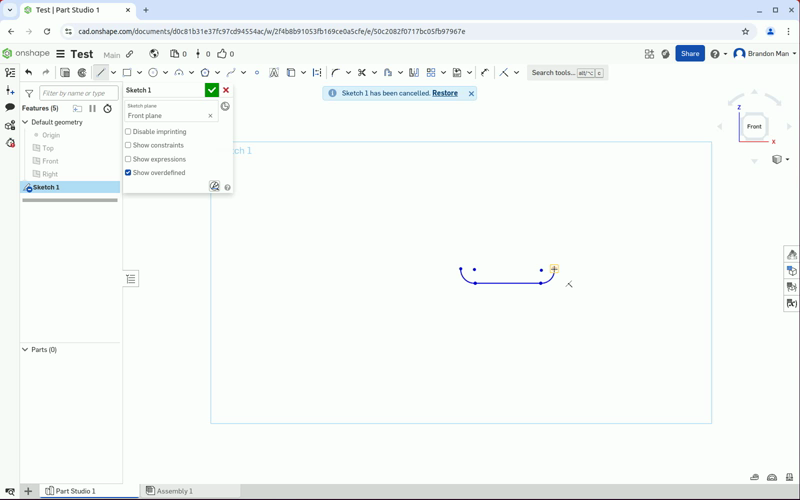
click(554, 268)
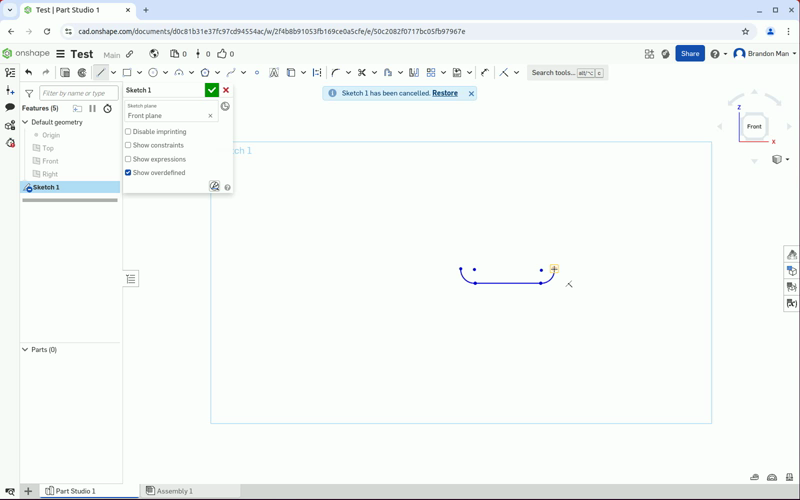
key_down(shift)
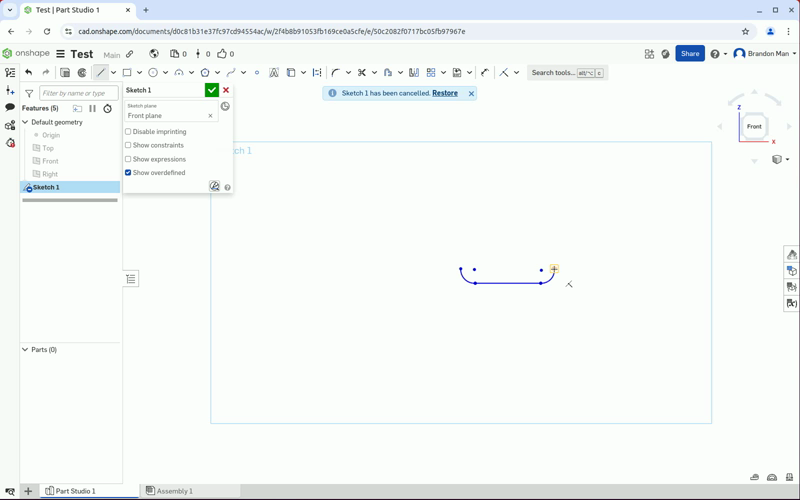
mouse_move(554, 184)
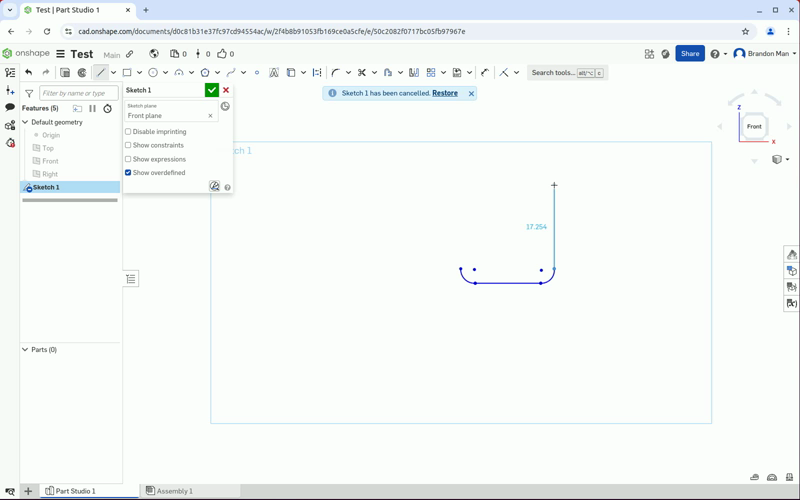
click(554, 184)
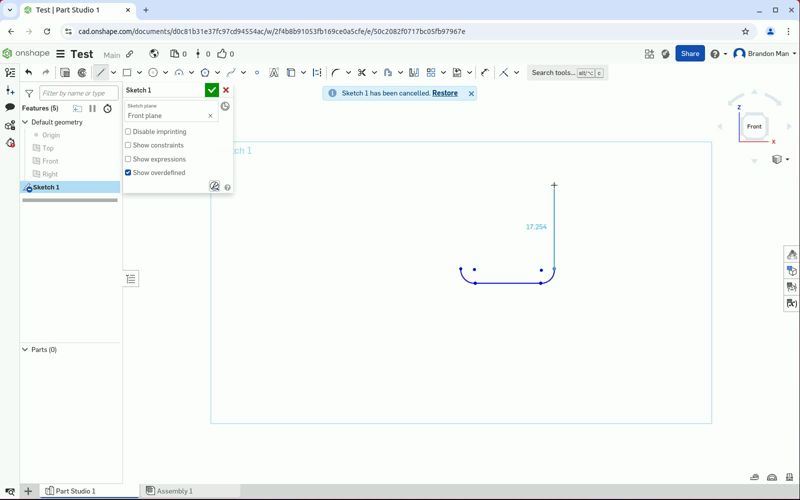
key_up(shift)
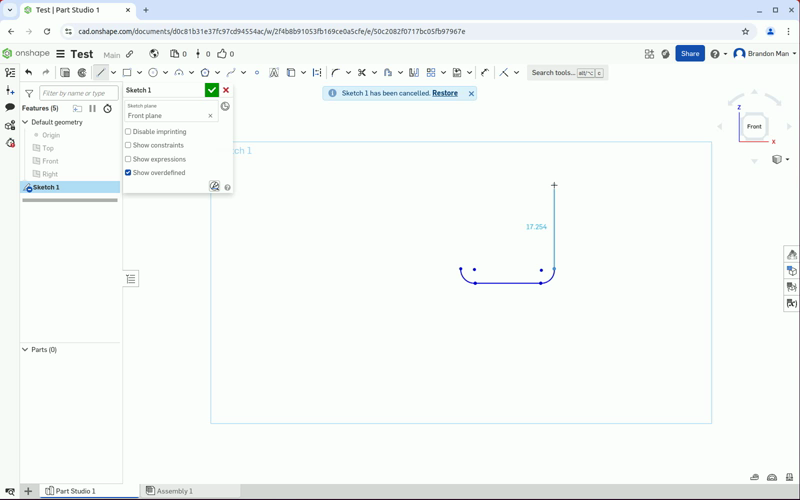
key(esc)
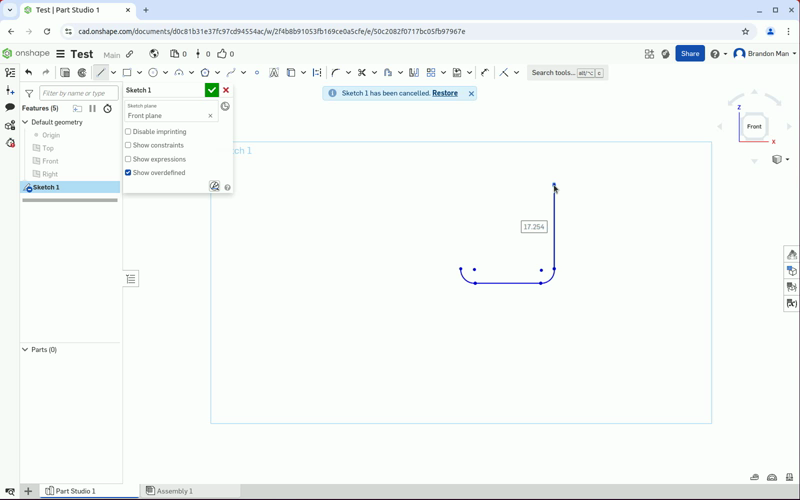
key(a)
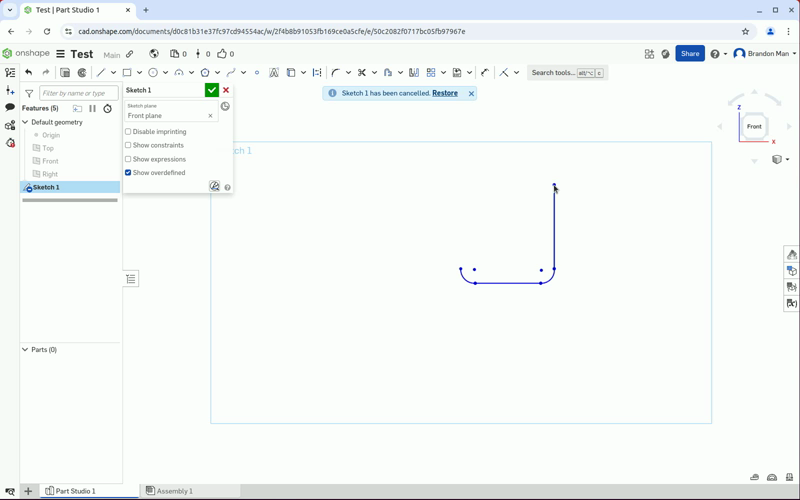
mouse_move(554, 184)
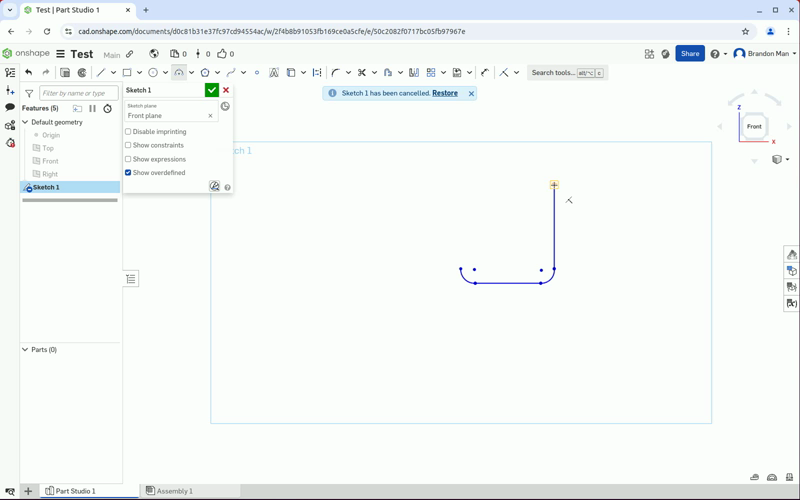
click(554, 184)
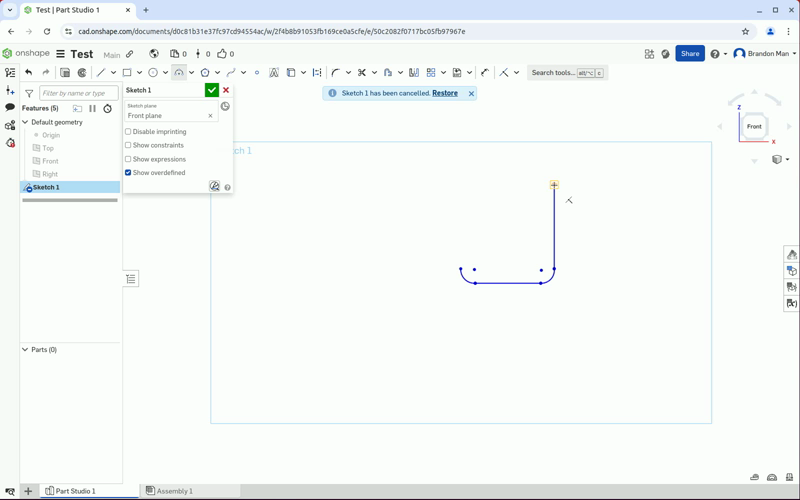
key_down(shift)
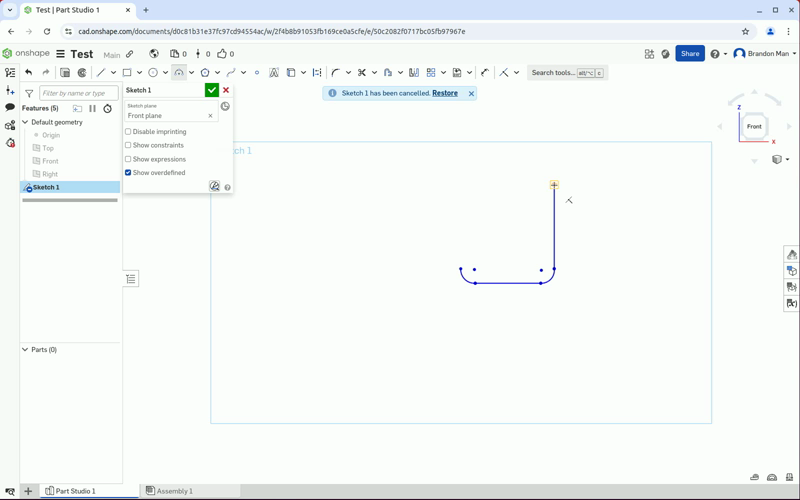
mouse_move(540, 170)
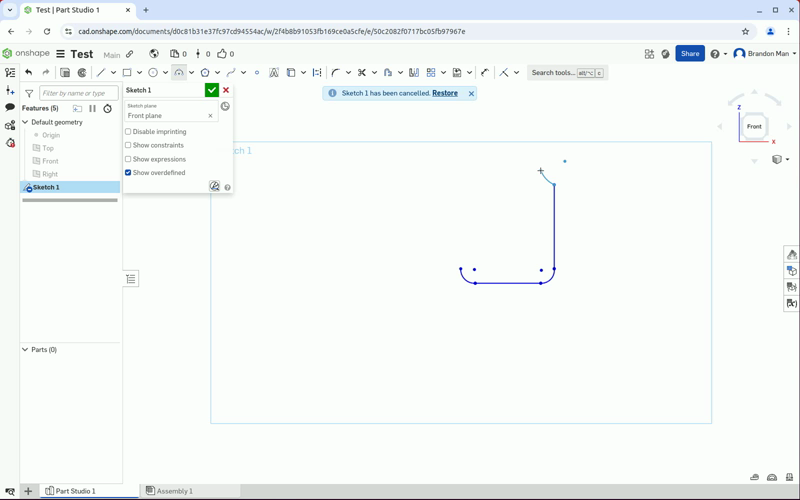
click(540, 170)
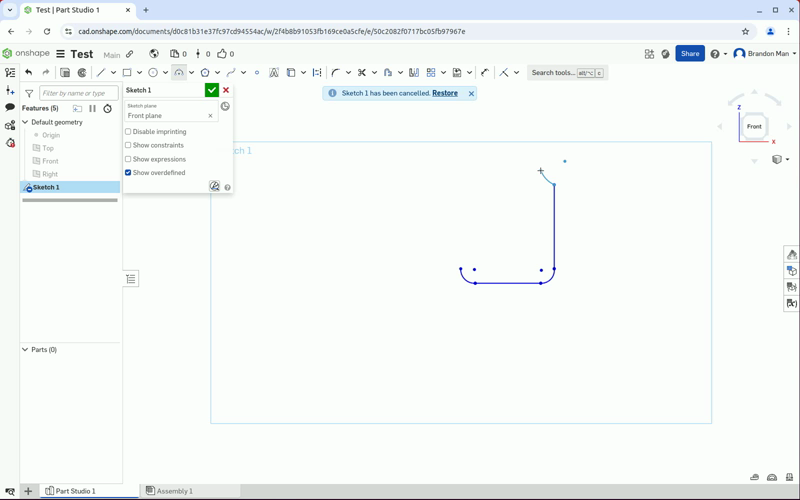
mouse_move(550, 174)
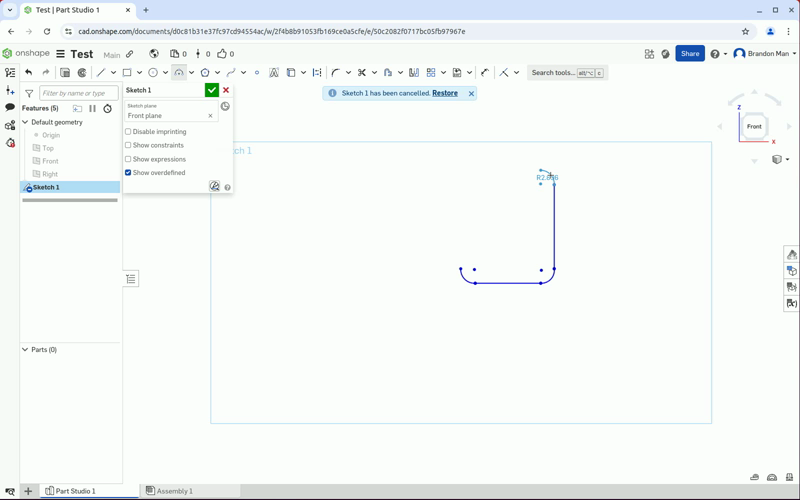
click(550, 174)
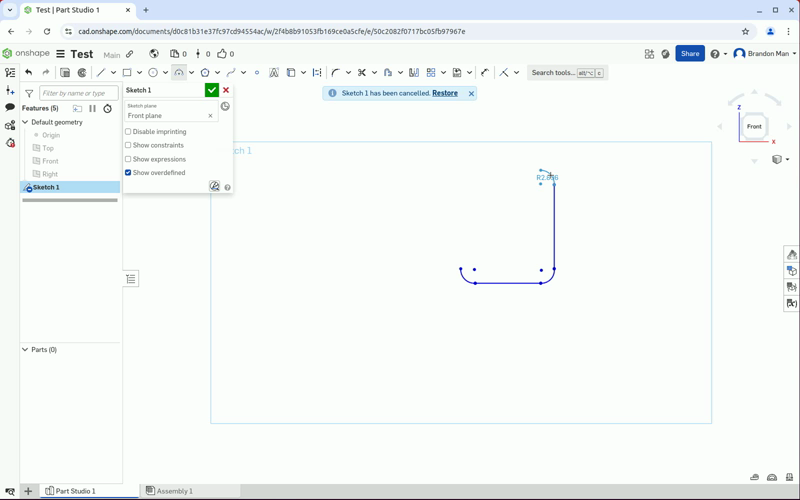
key_up(shift)
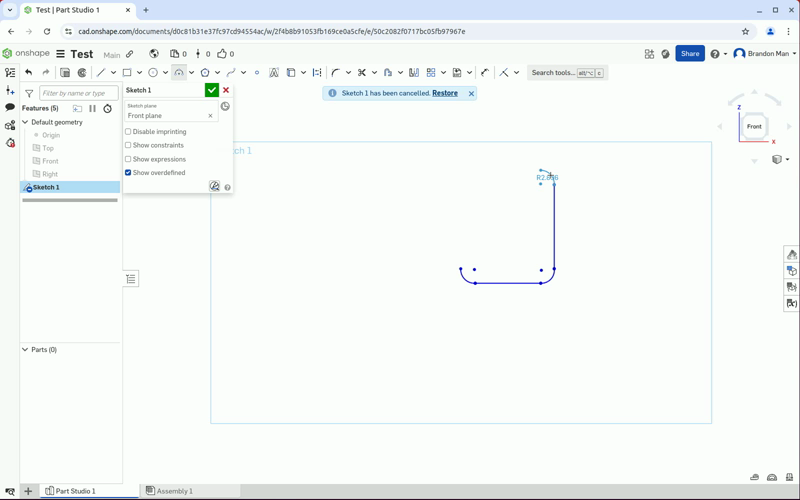
key(esc)
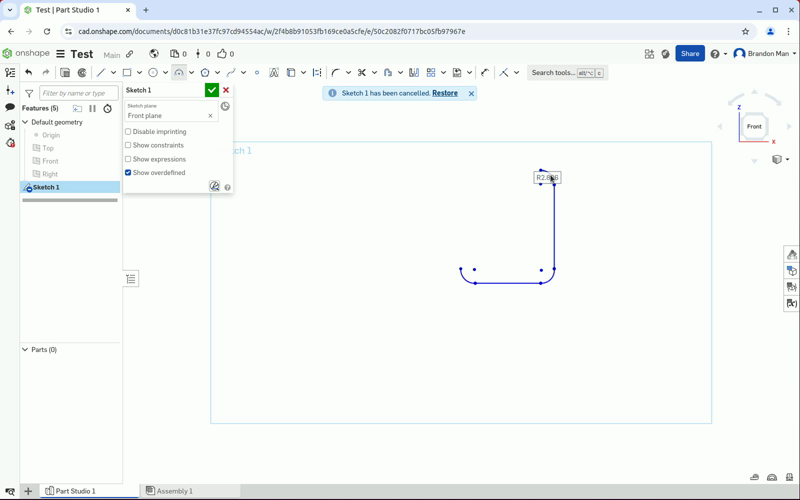
key(l)
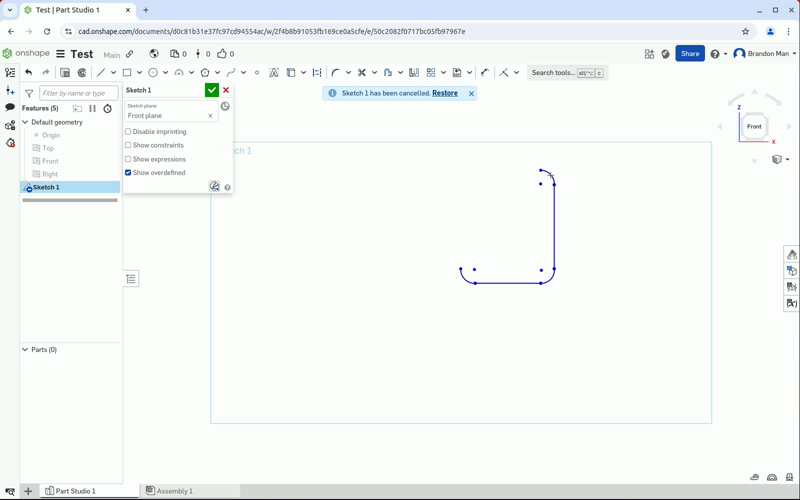
mouse_move(540, 170)
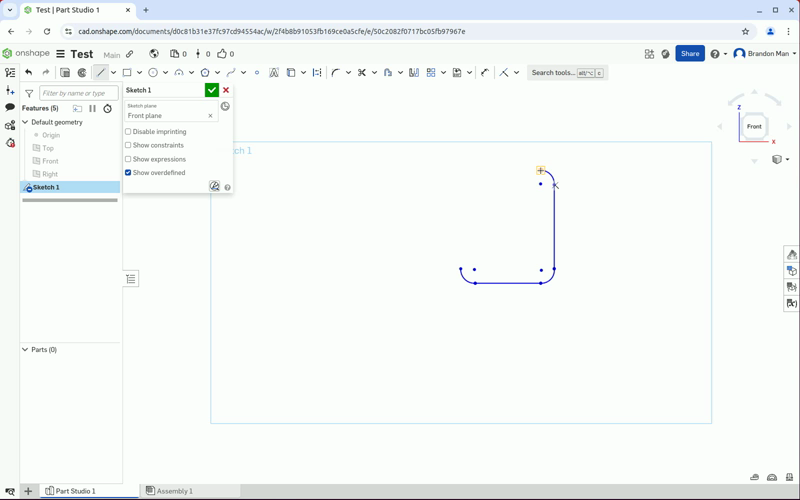
click(540, 170)
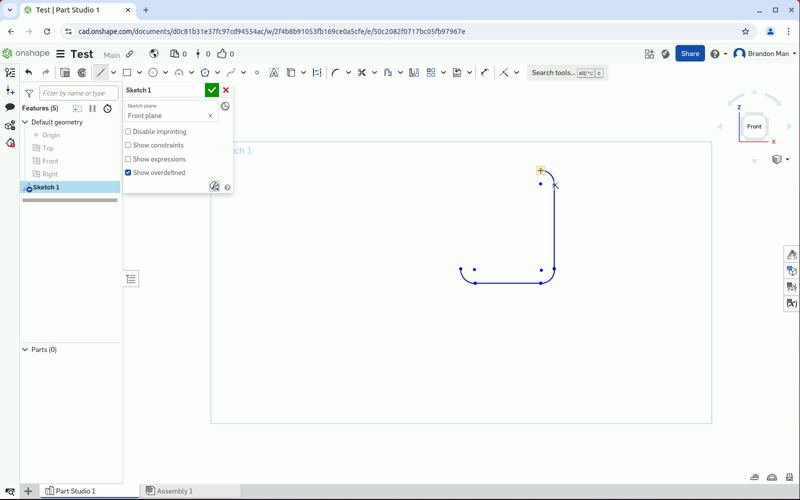
key_down(shift)
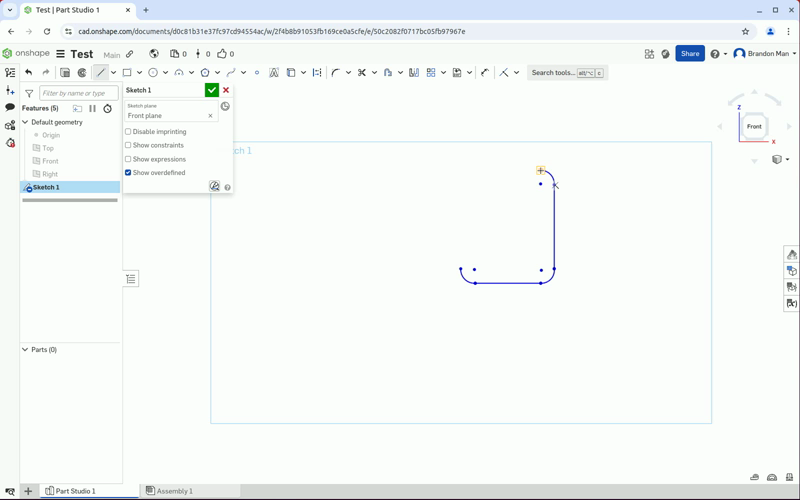
mouse_move(475, 170)
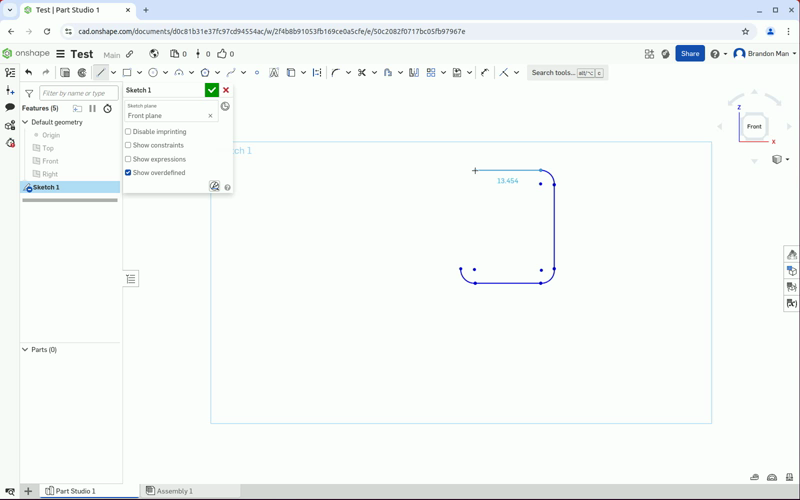
click(475, 170)
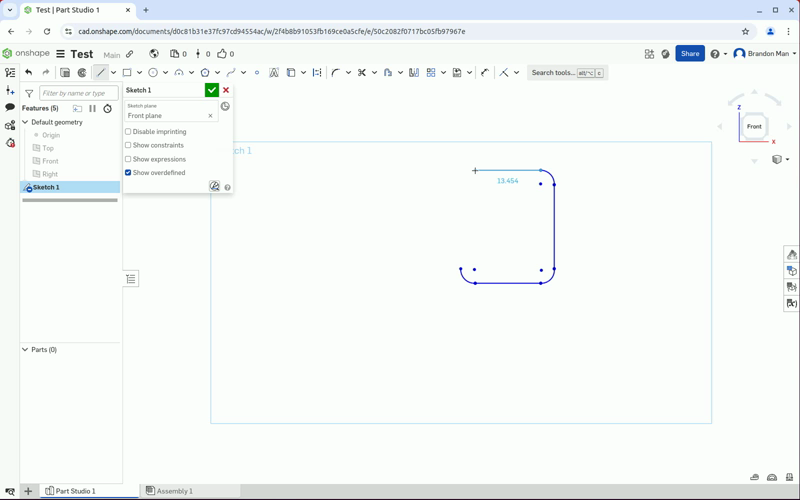
key_up(shift)
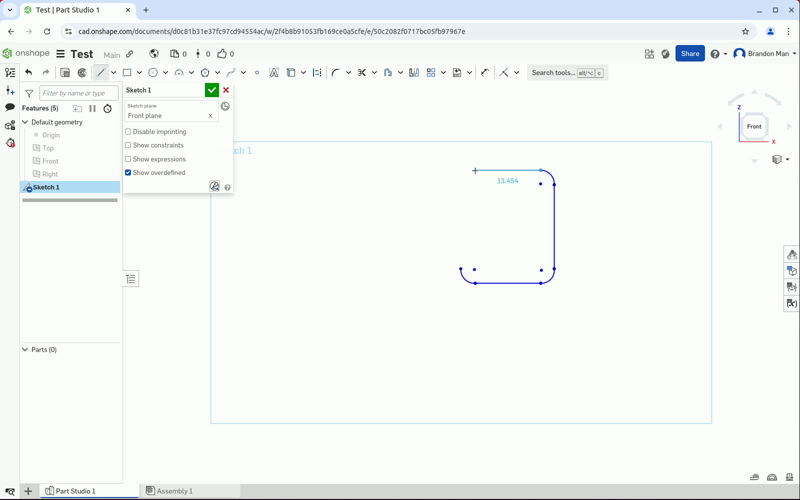
key(esc)
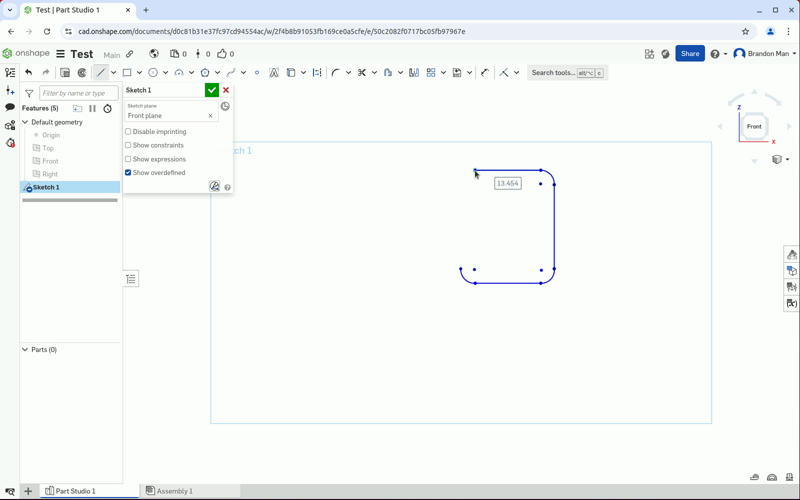
key(a)
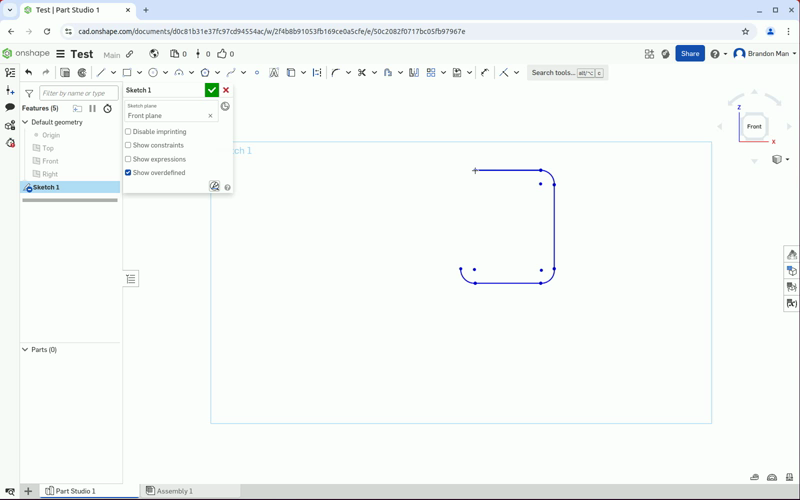
mouse_move(475, 170)
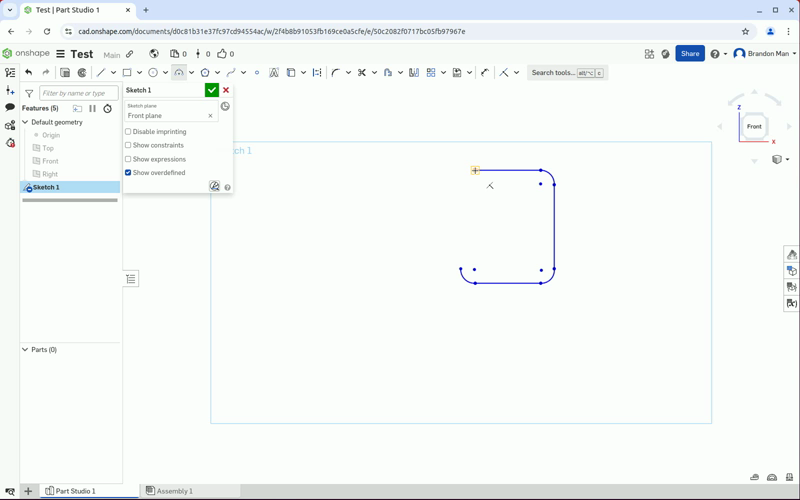
click(475, 170)
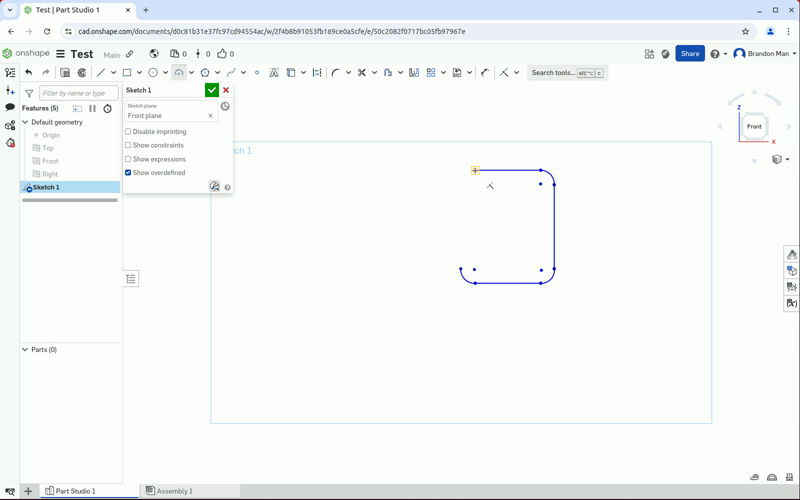
key_down(shift)
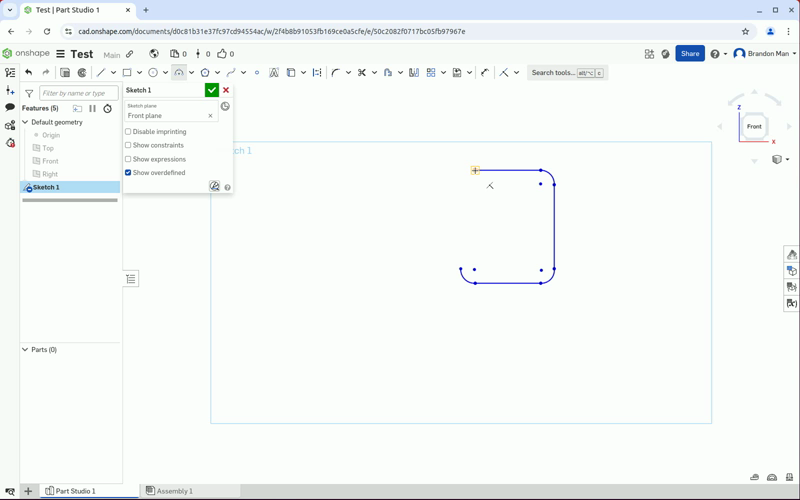
mouse_move(460, 184)
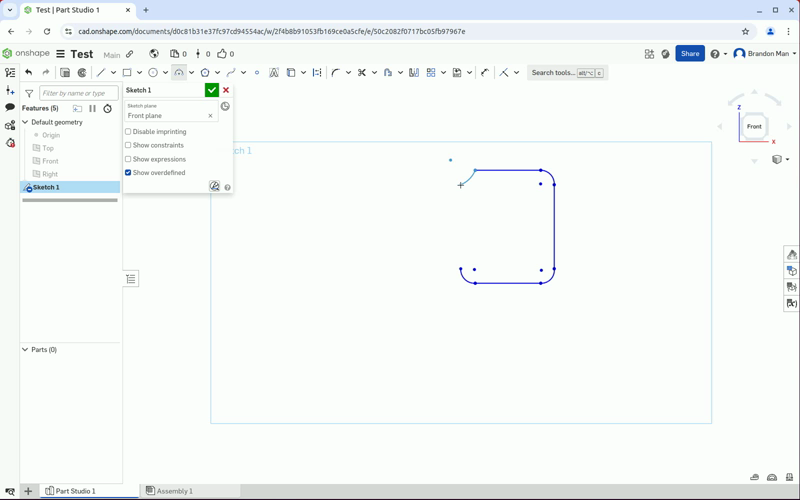
click(460, 184)
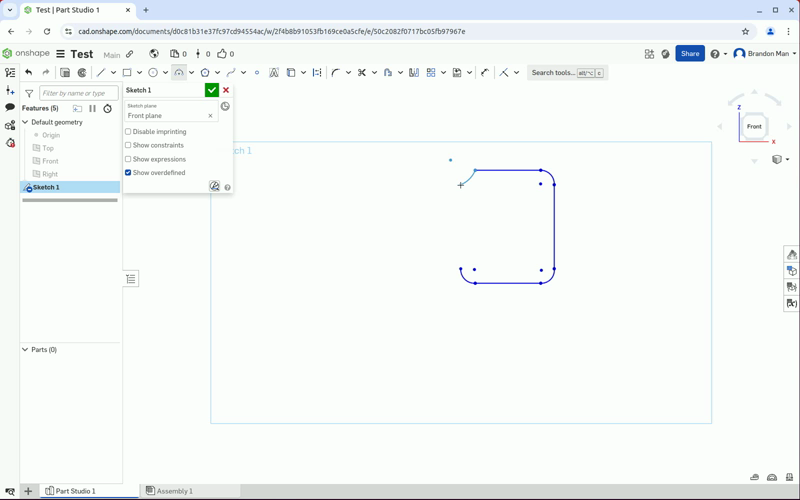
mouse_move(464, 174)
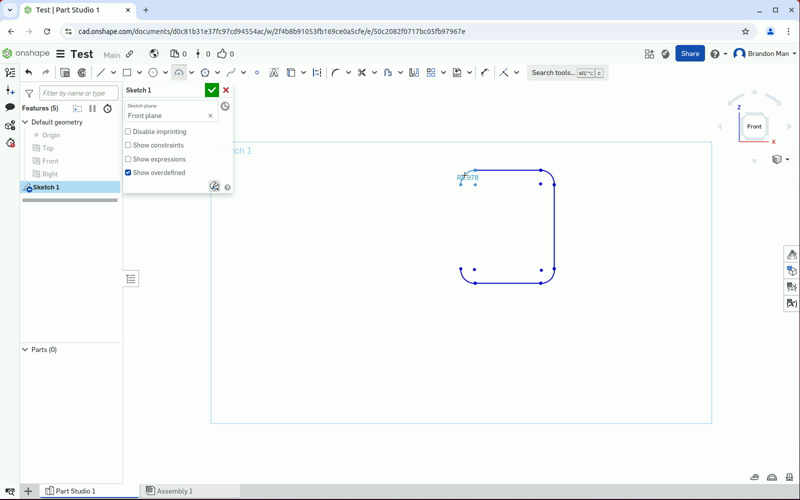
click(464, 174)
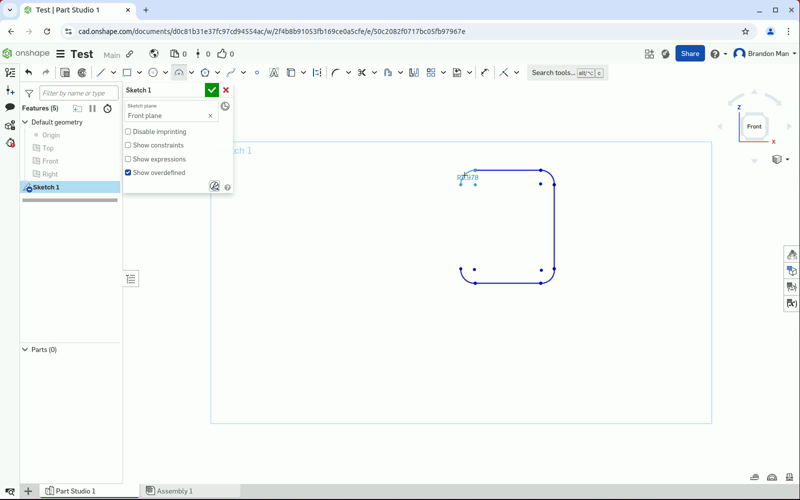
key_up(shift)
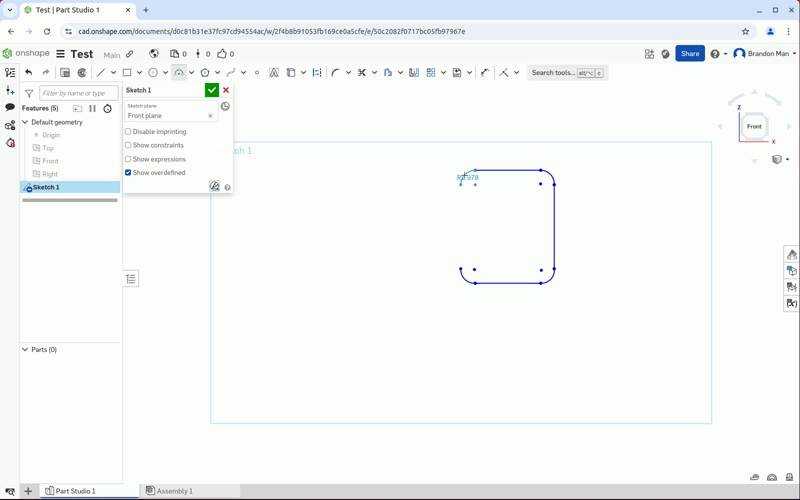
key(esc)
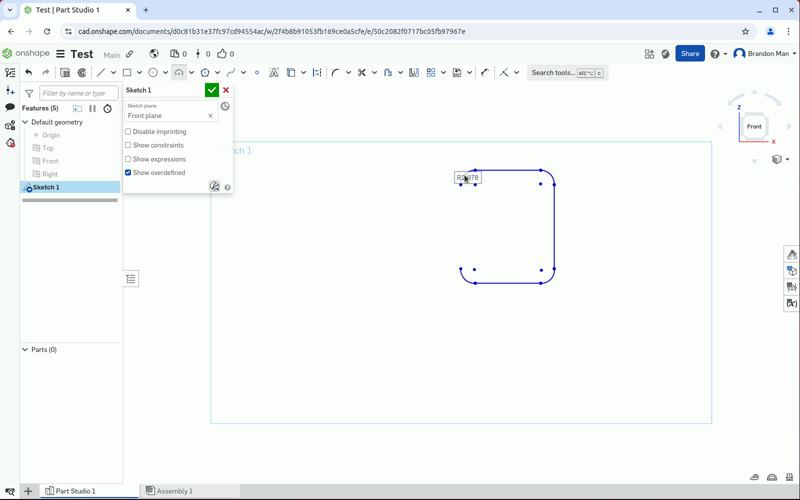
key(l)
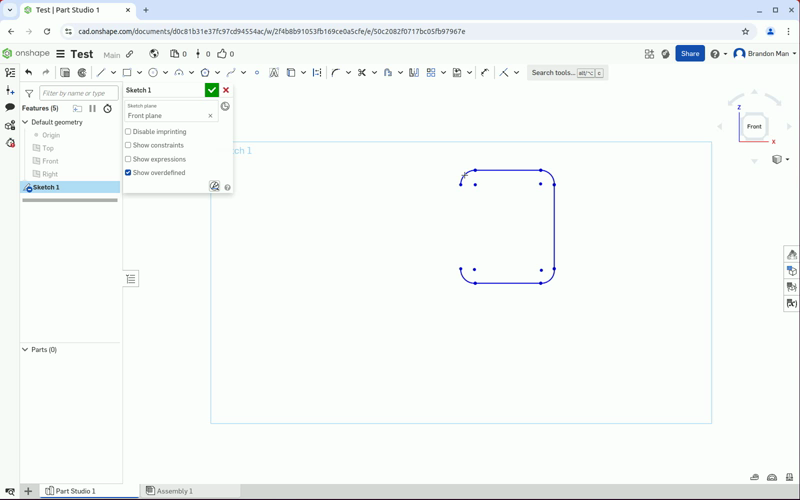
mouse_move(460, 184)
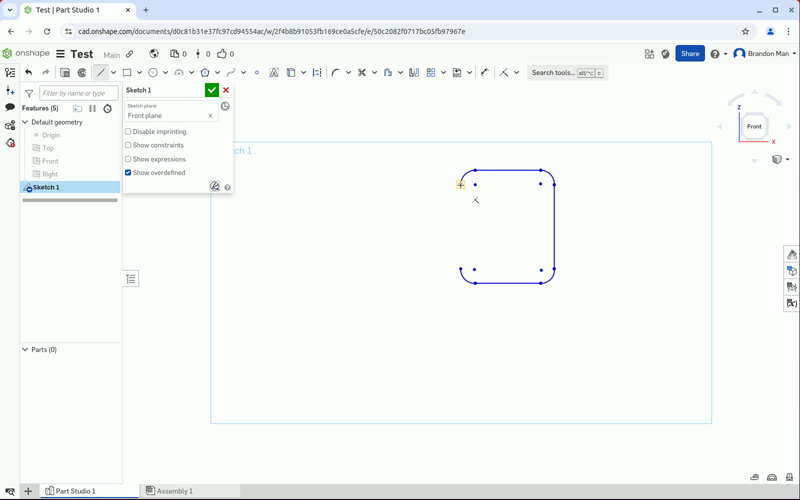
click(460, 184)
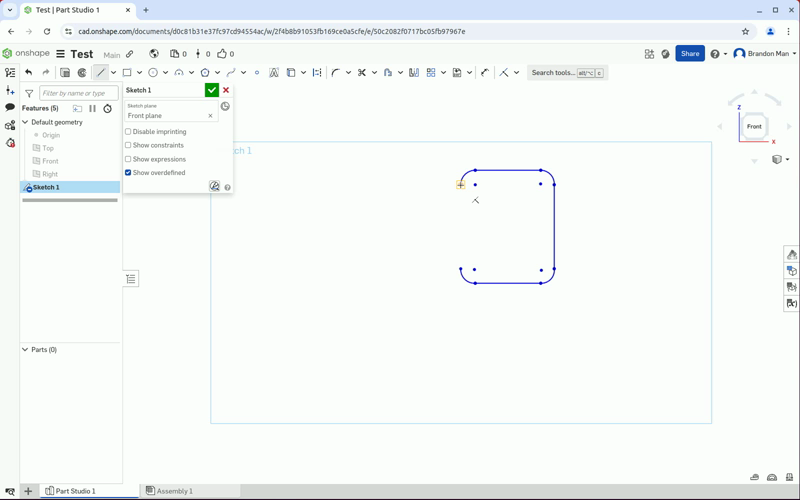
key_down(shift)
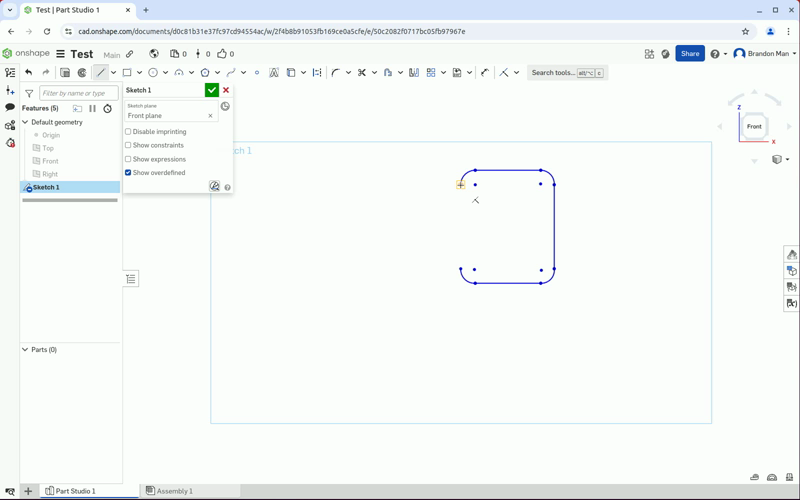
mouse_move(460, 268)
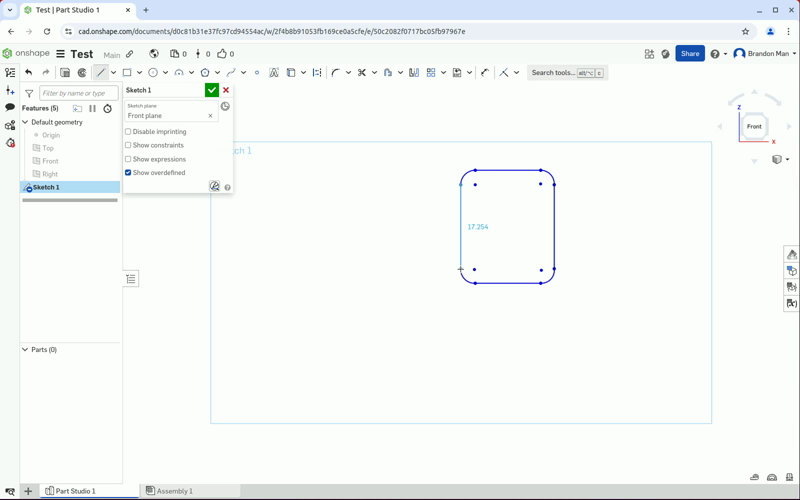
key_up(shift)
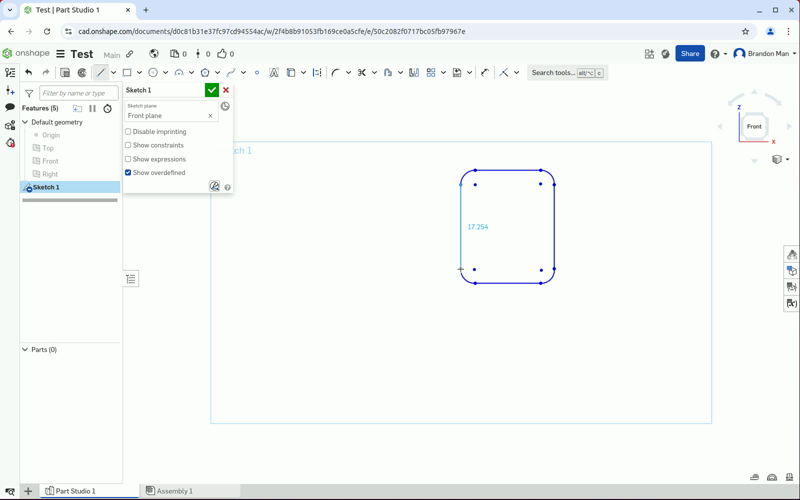
click(460, 268)
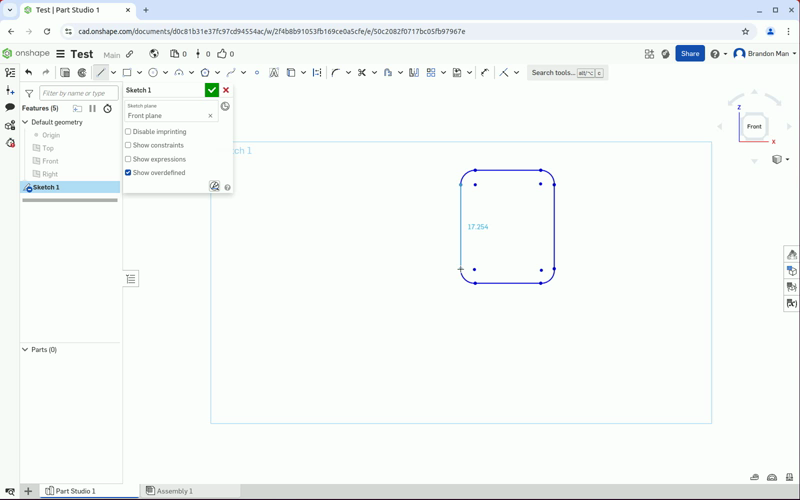
key(esc)
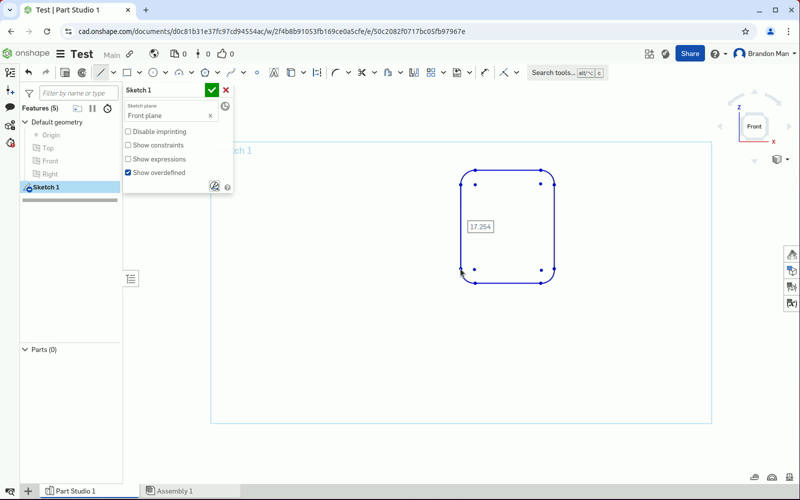
key(l)
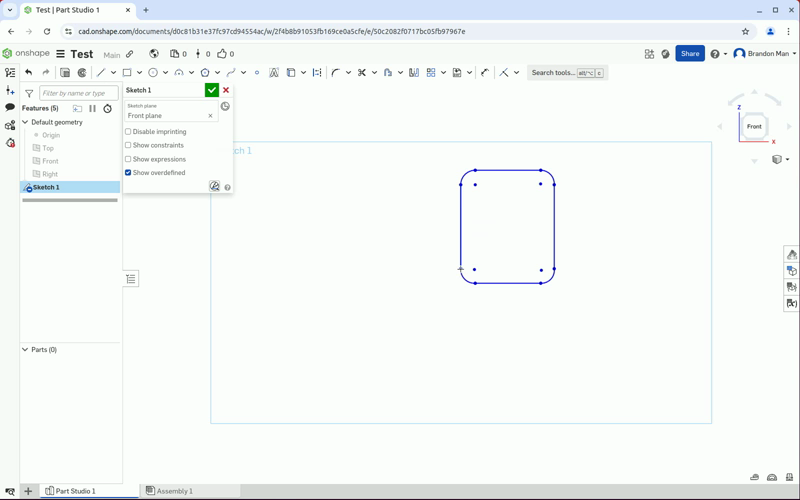
key_down(shift)
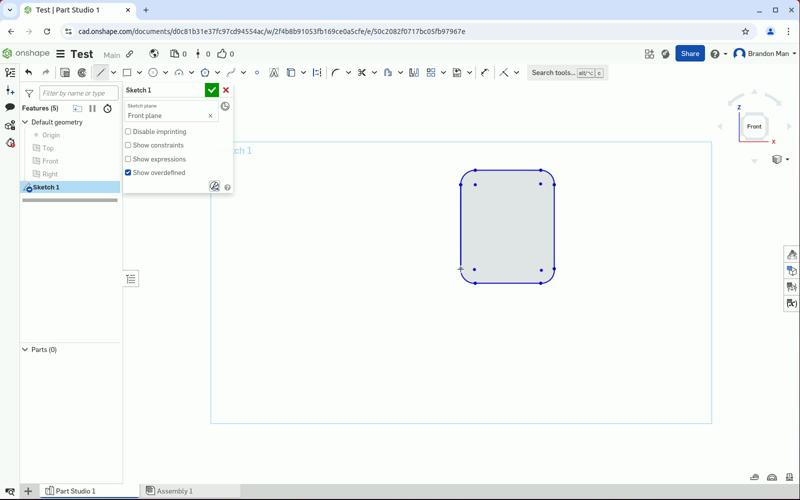
mouse_move(463, 206)
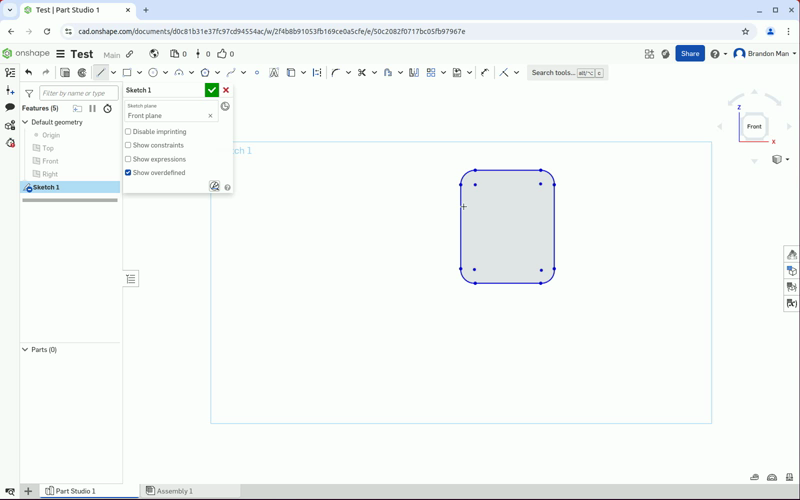
click(463, 206)
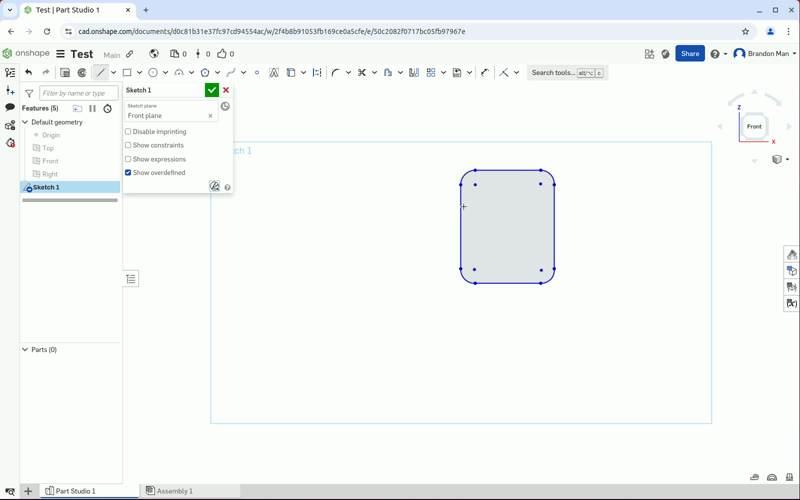
key_up(shift)
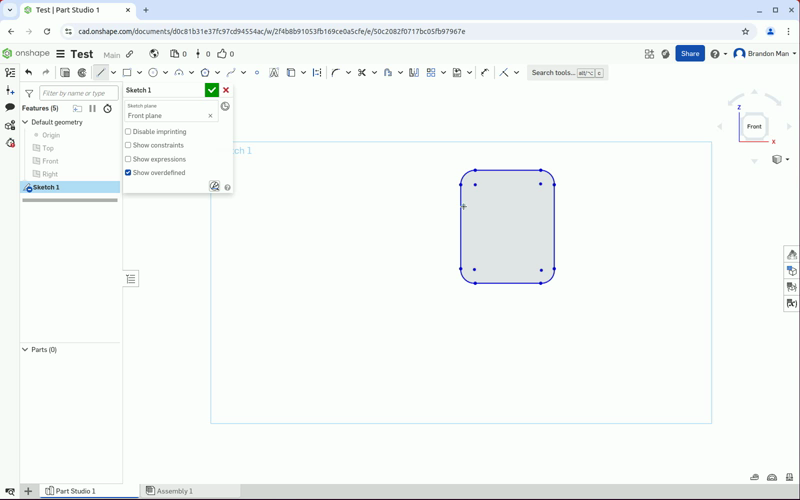
key_down(shift)
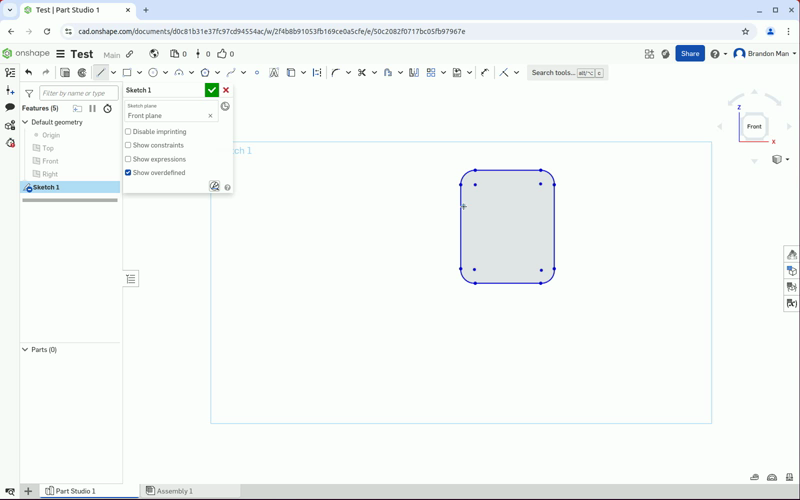
mouse_move(493, 206)
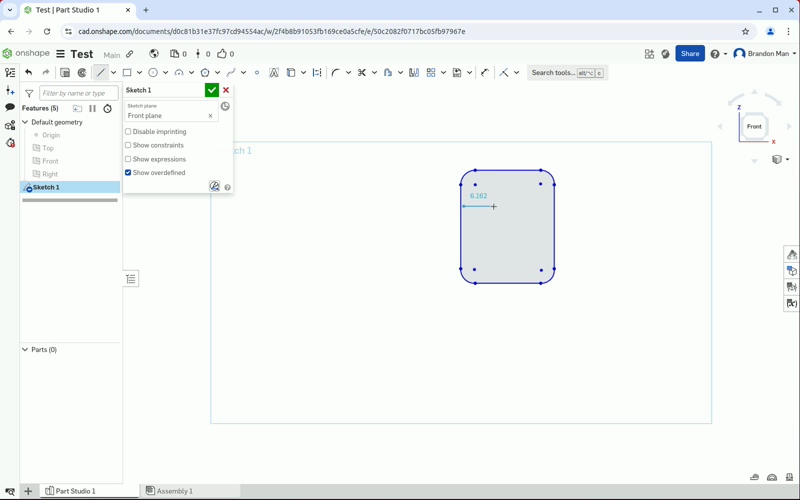
mouse_move(475, 218)
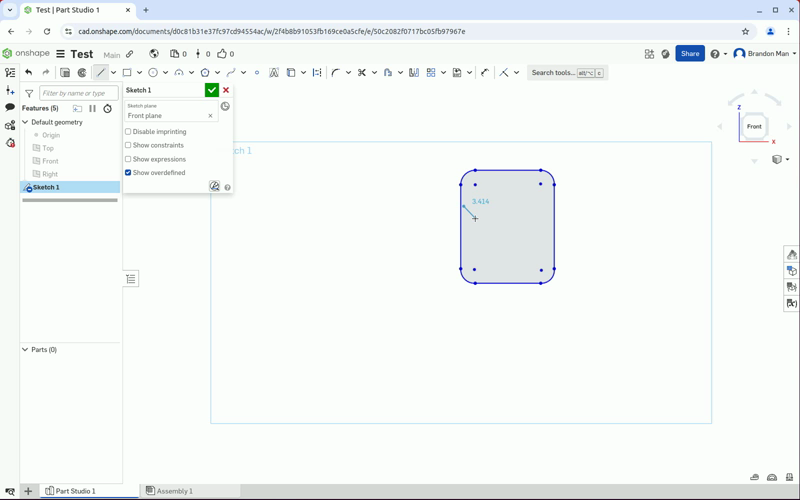
click(475, 218)
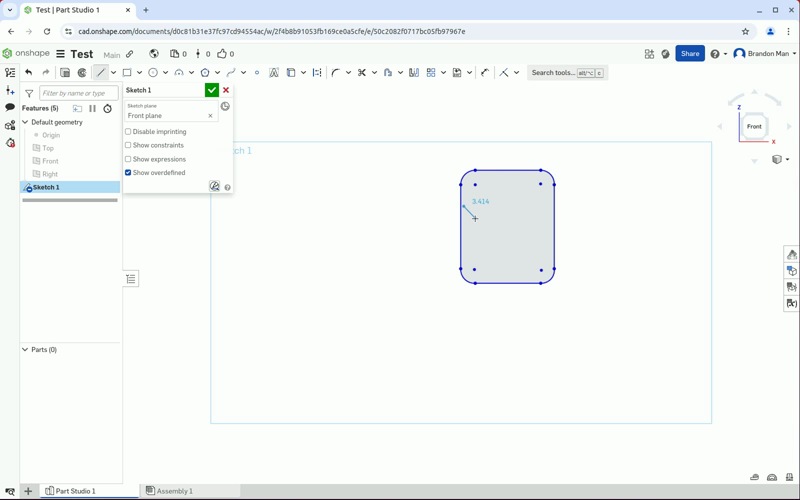
key_up(shift)
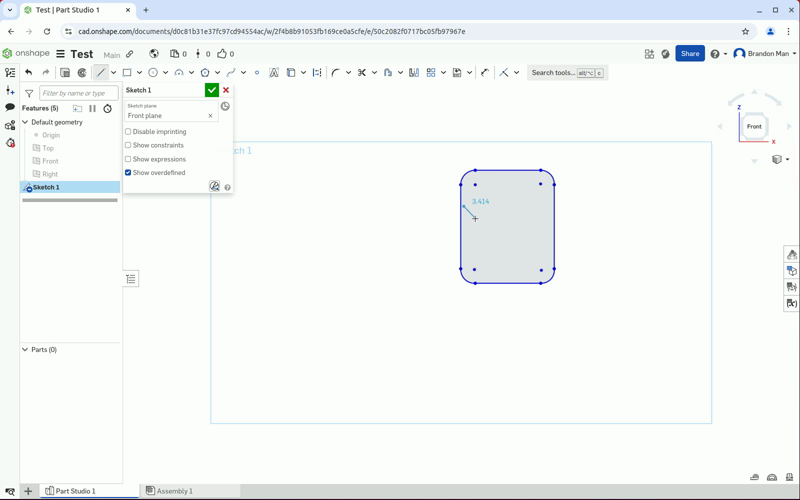
key_down(shift)
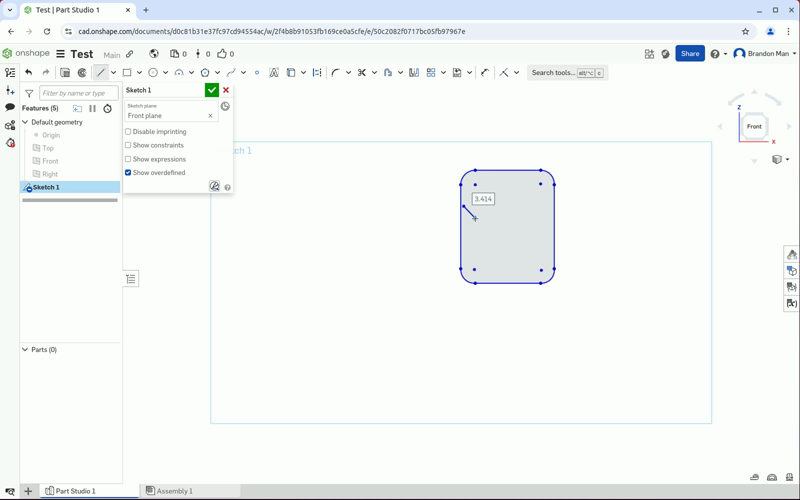
mouse_move(505, 218)
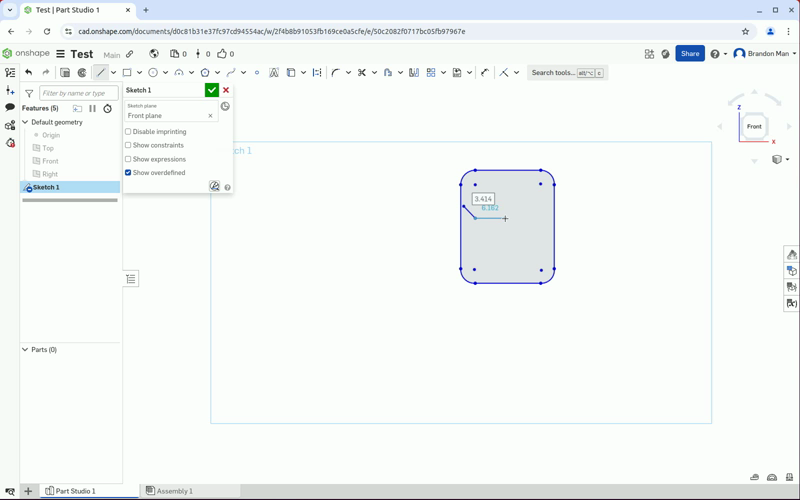
mouse_move(516, 260)
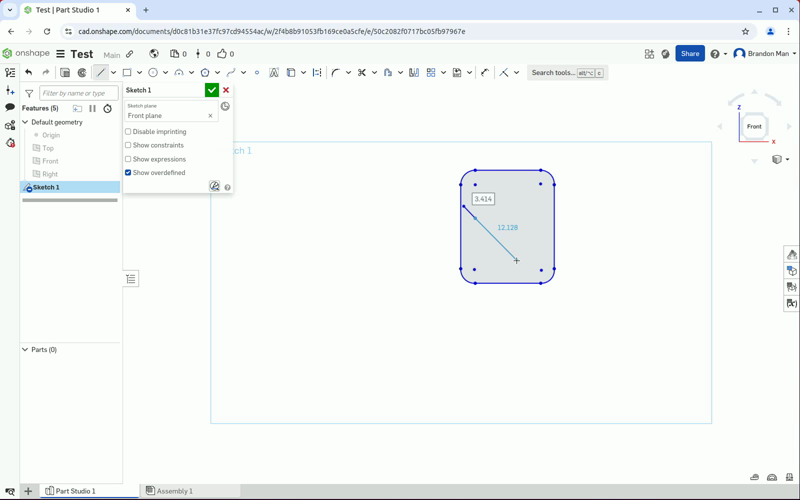
click(516, 260)
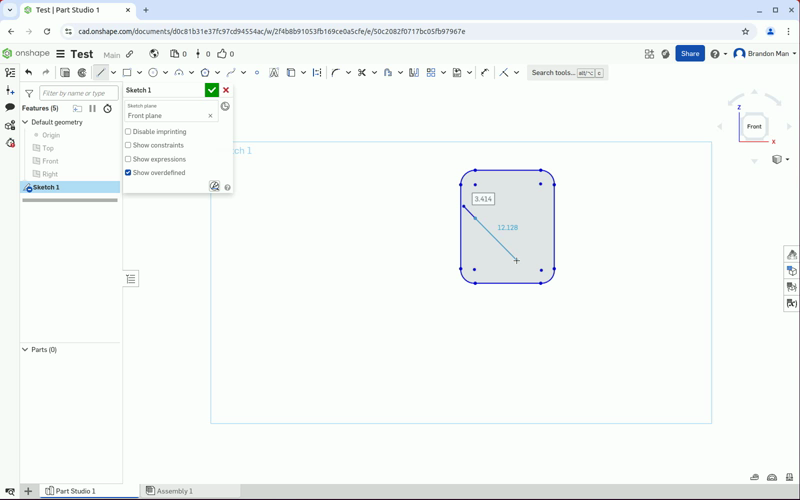
key_up(shift)
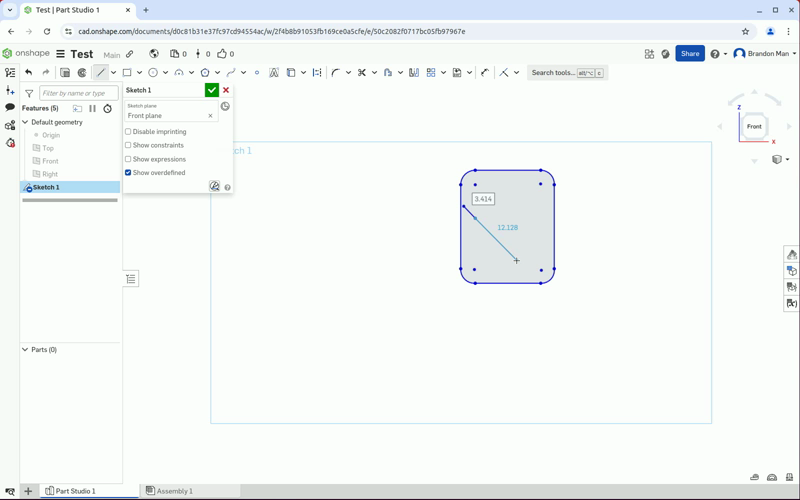
key_down(shift)
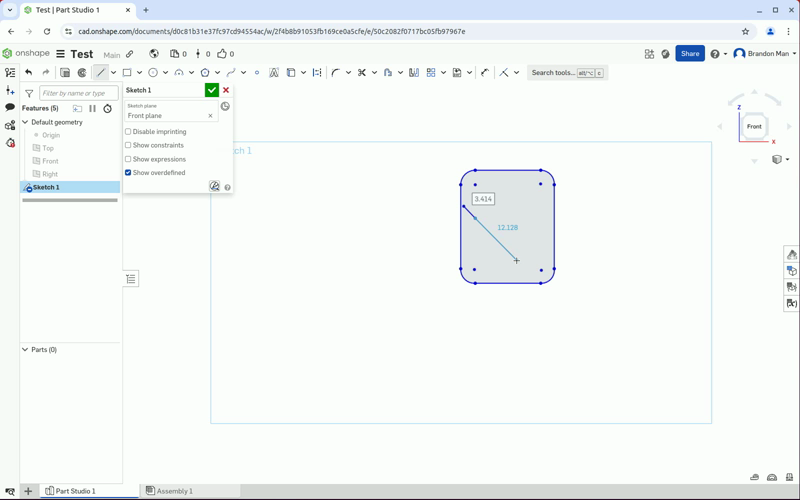
mouse_move(546, 260)
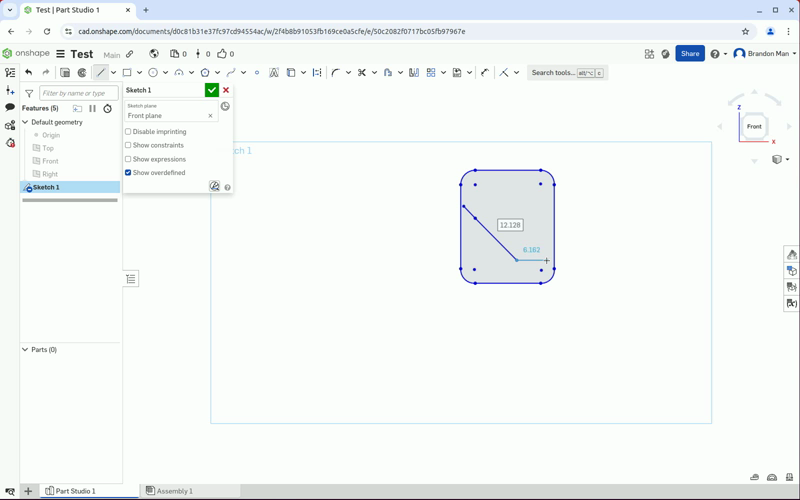
mouse_move(529, 271)
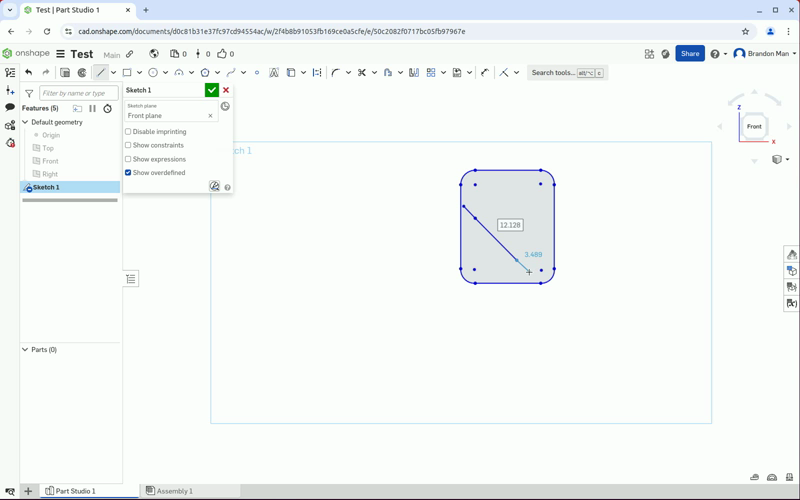
click(529, 271)
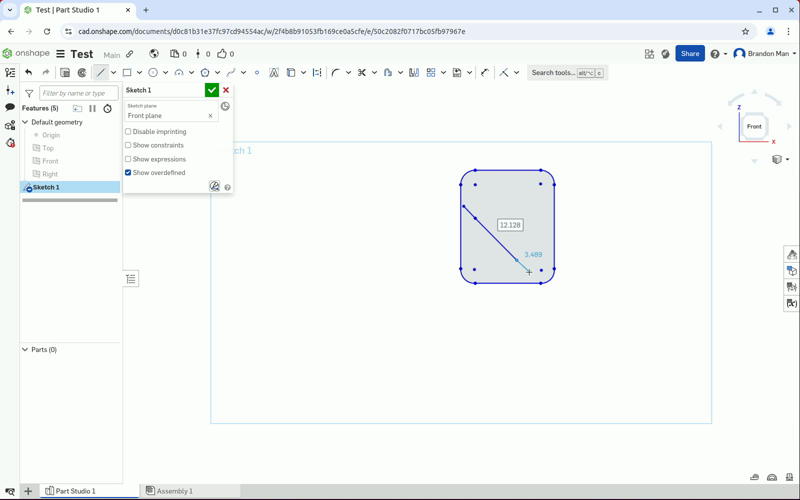
key_up(shift)
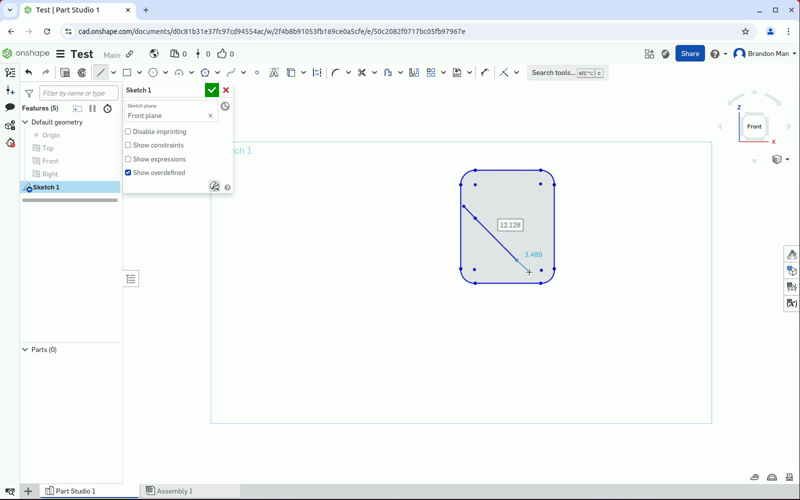
key_down(shift)
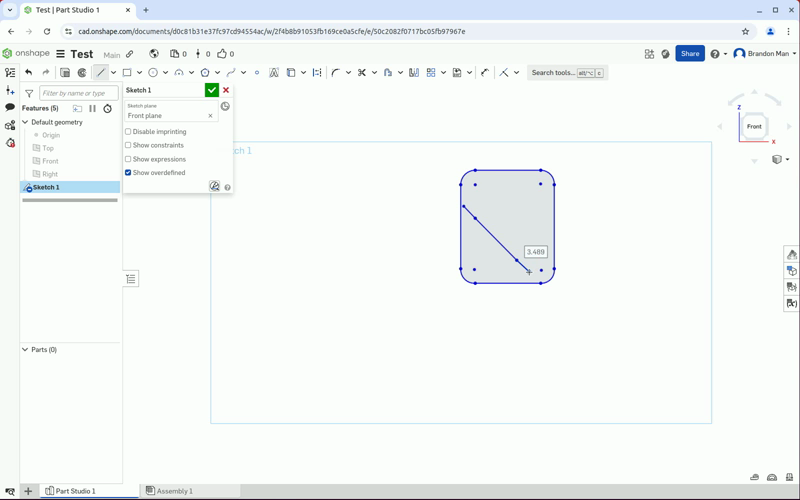
mouse_move(559, 271)
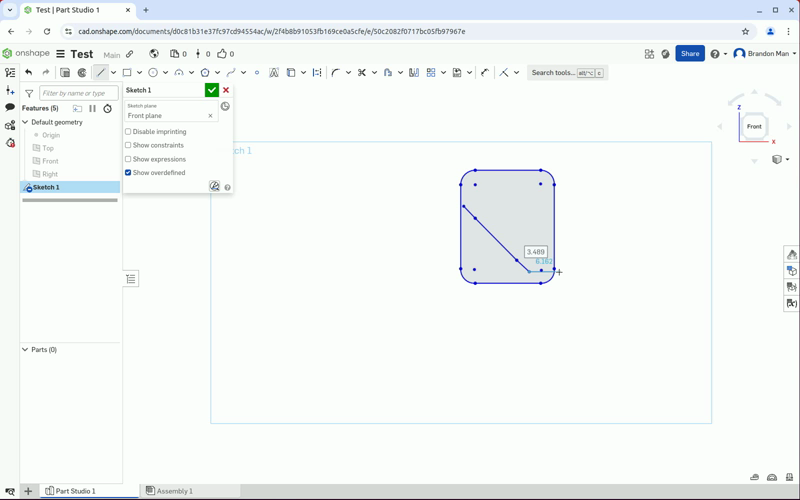
mouse_move(551, 250)
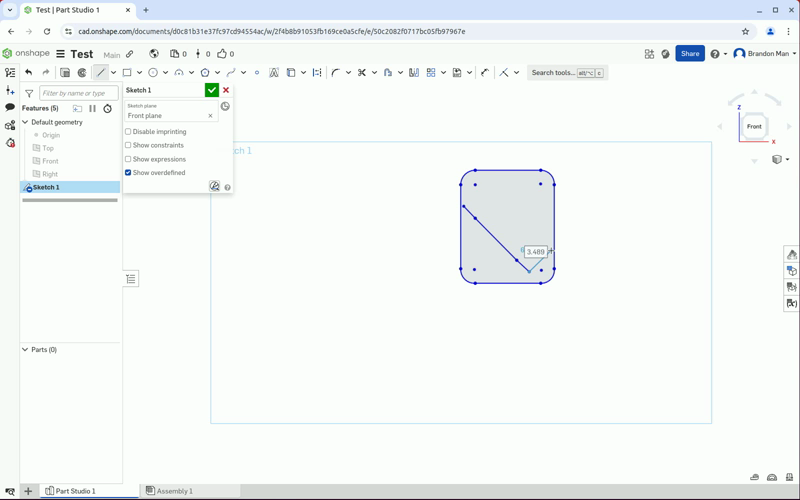
click(551, 250)
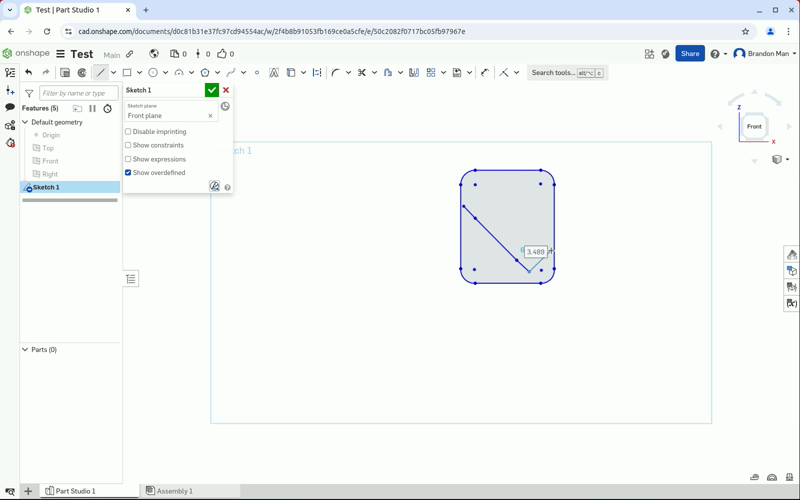
key_up(shift)
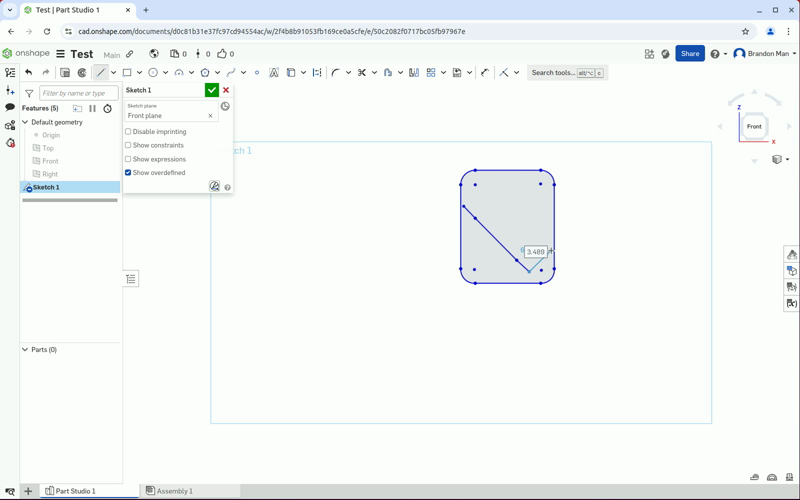
key_down(shift)
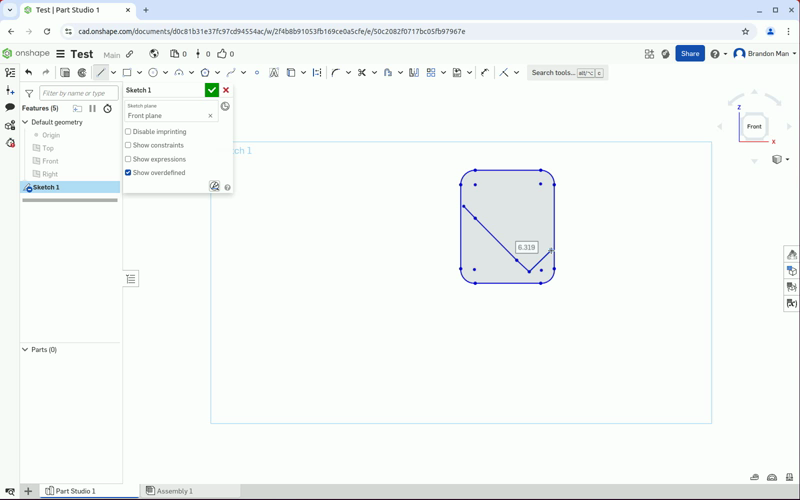
mouse_move(581, 250)
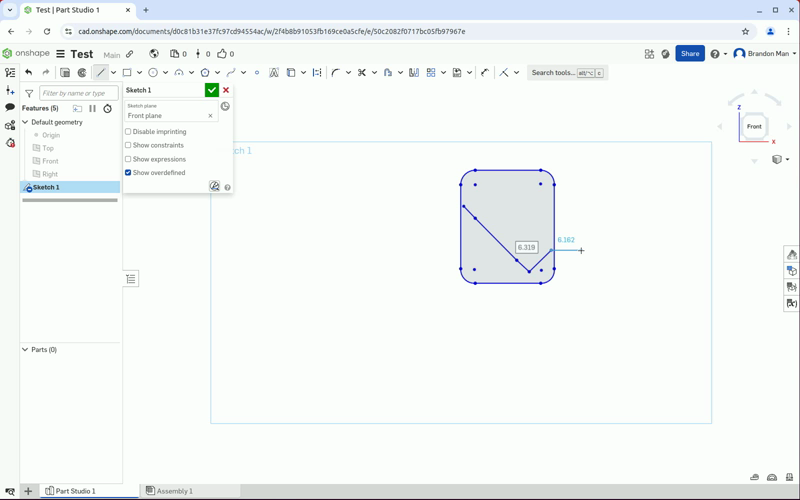
mouse_move(538, 238)
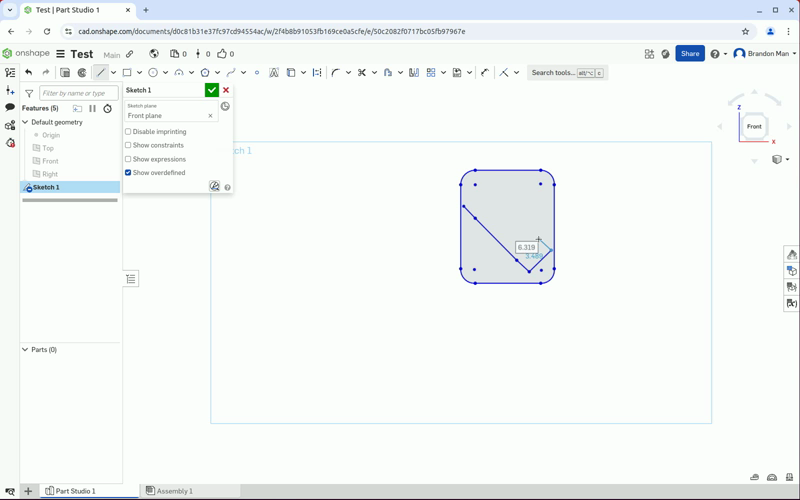
click(538, 238)
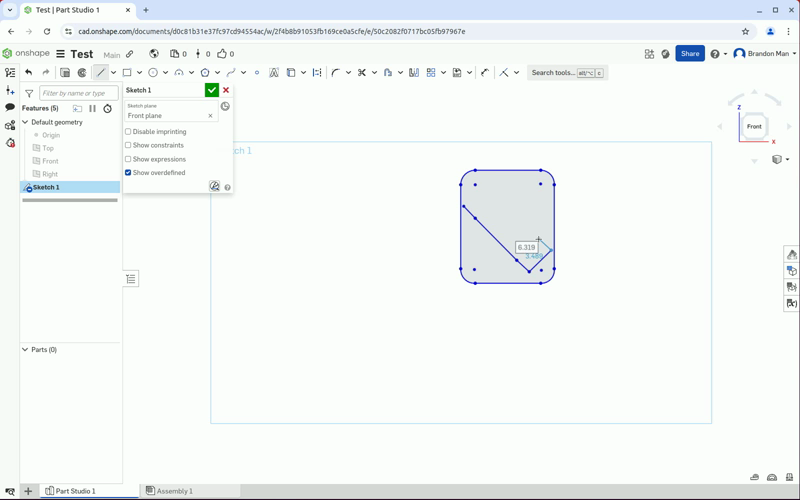
key_up(shift)
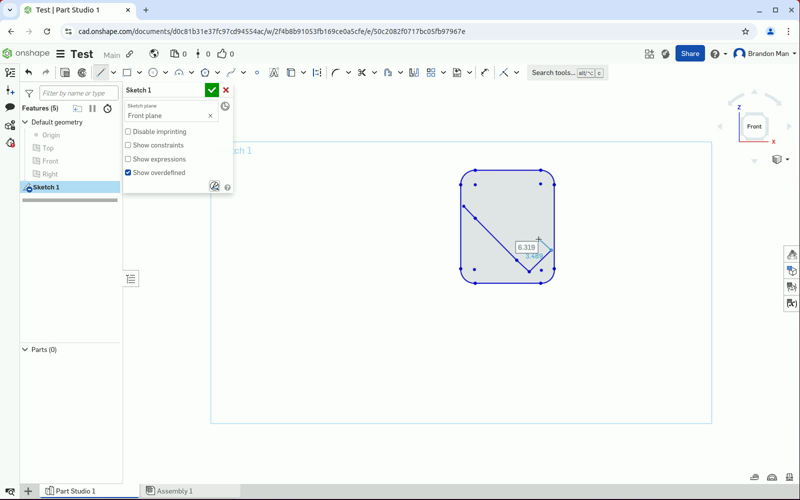
key_down(shift)
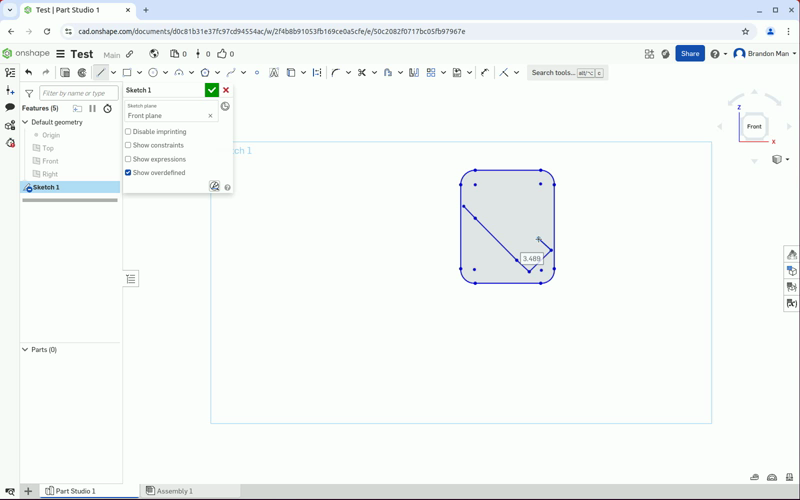
mouse_move(568, 238)
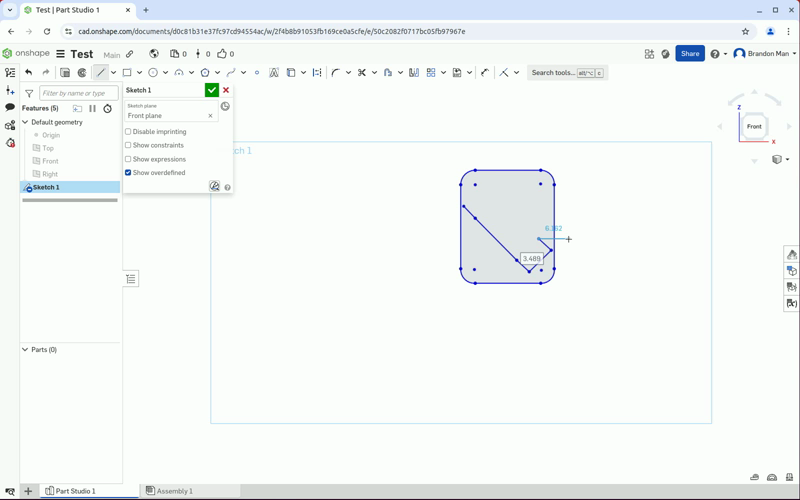
mouse_move(497, 196)
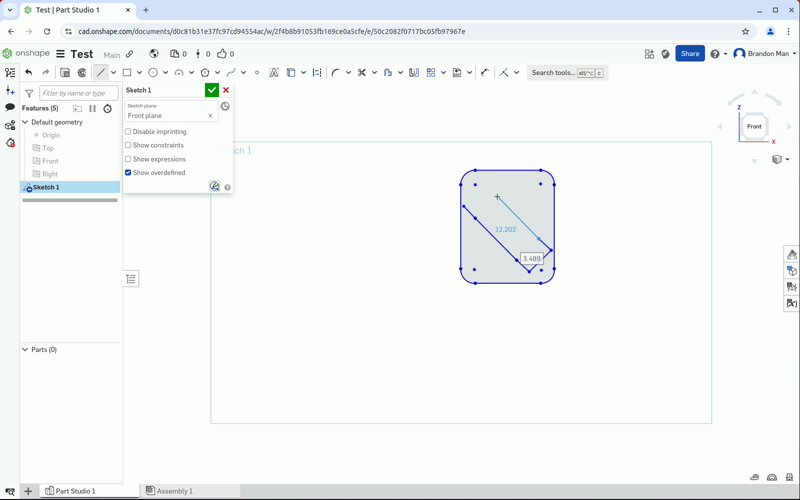
click(497, 196)
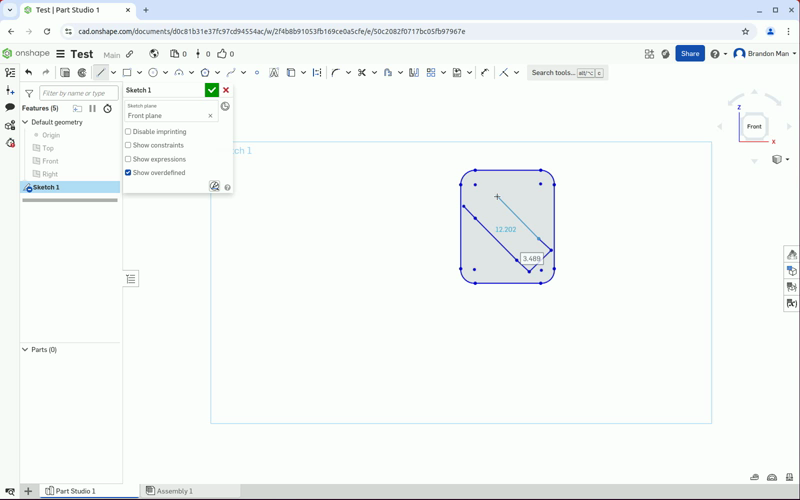
key_up(shift)
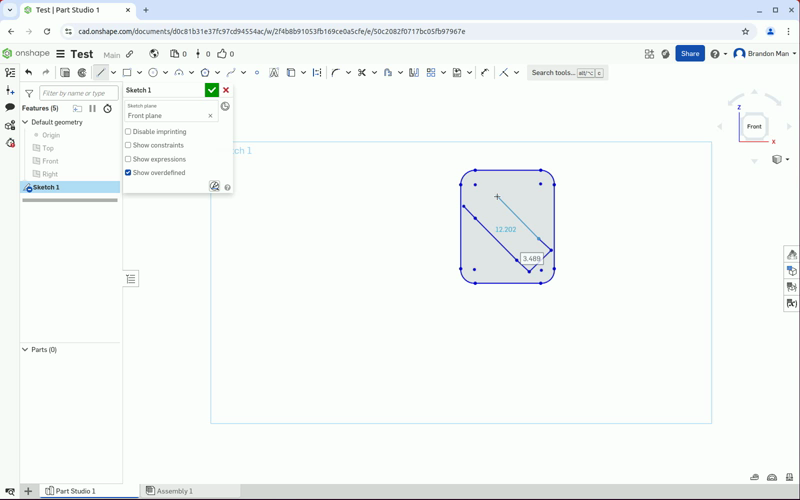
key_down(shift)
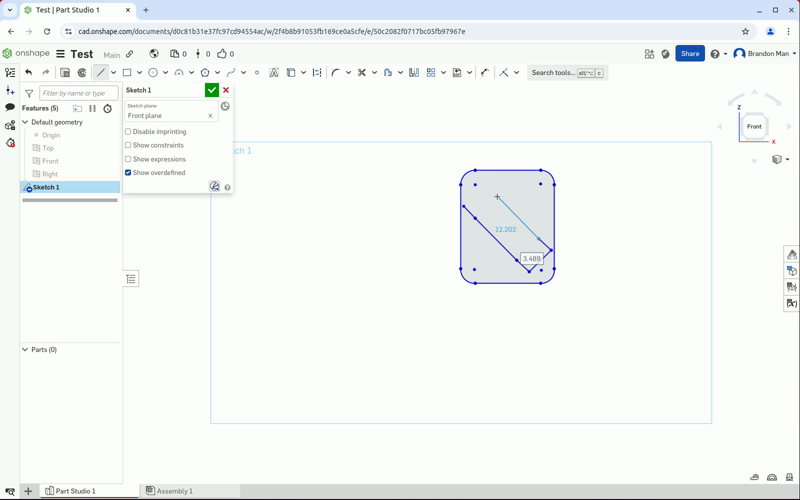
mouse_move(527, 196)
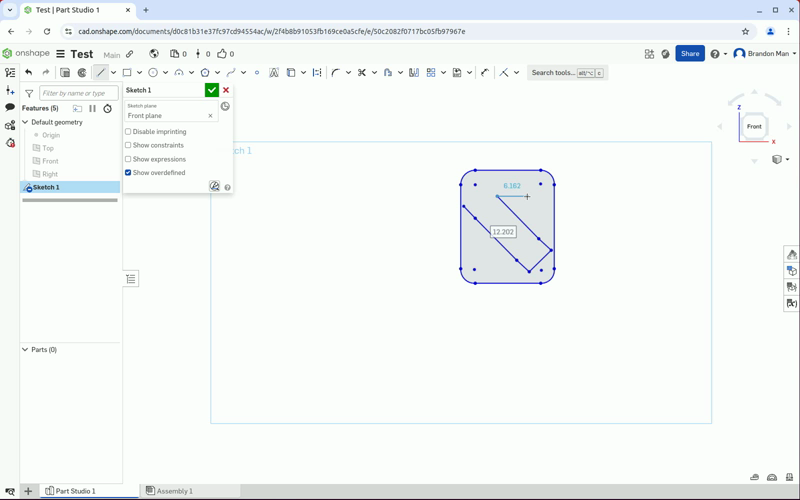
mouse_move(485, 184)
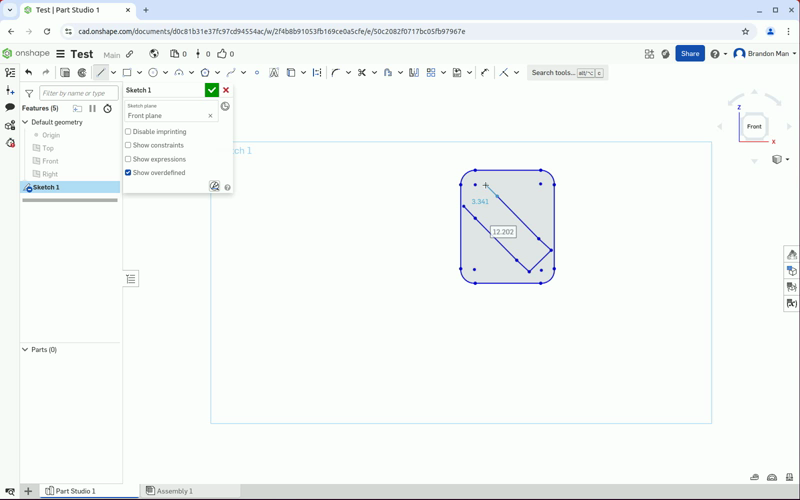
click(485, 184)
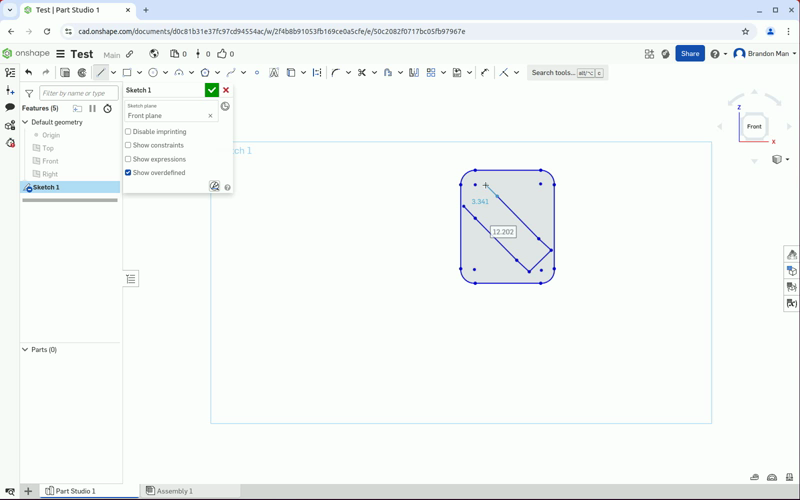
key_up(shift)
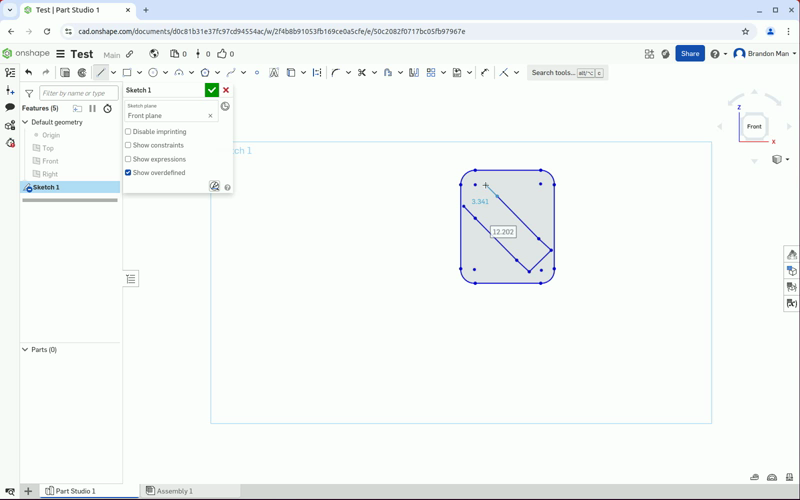
mouse_move(515, 184)
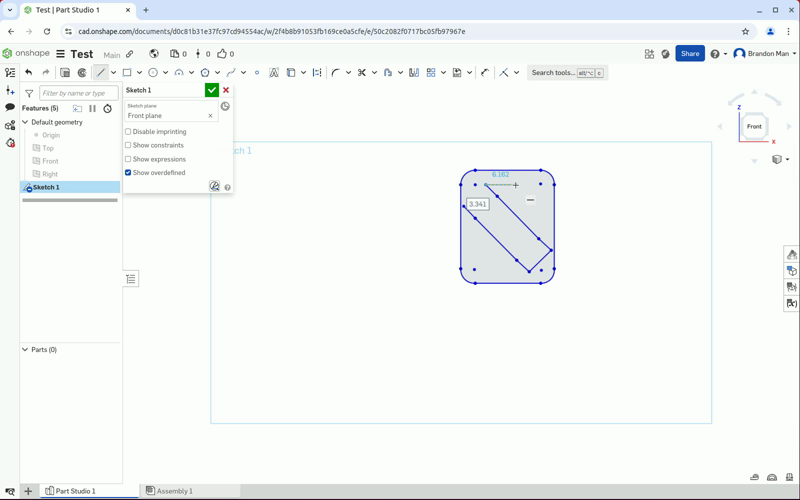
key_down(shift)
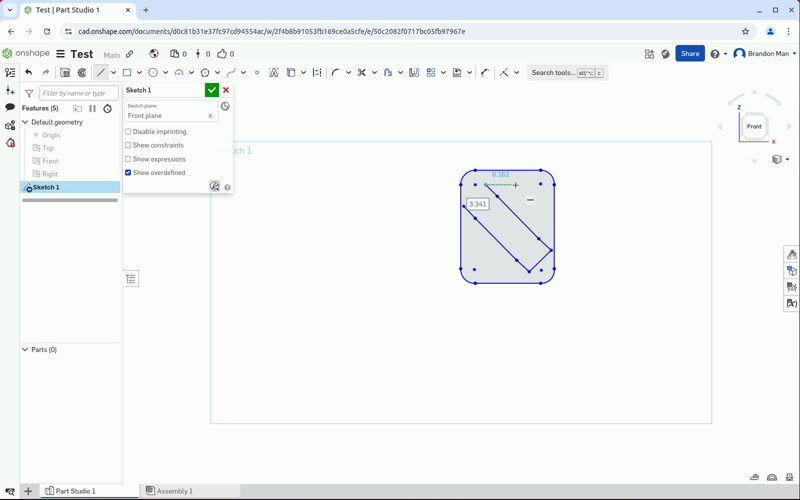
mouse_move(463, 206)
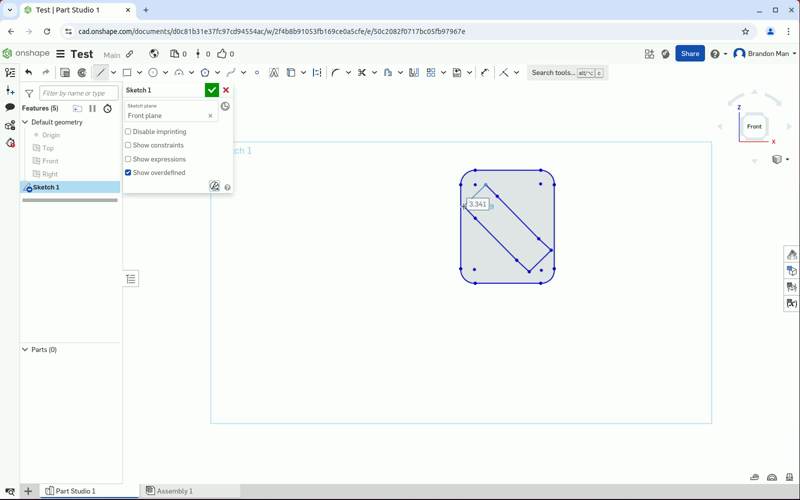
key_up(shift)
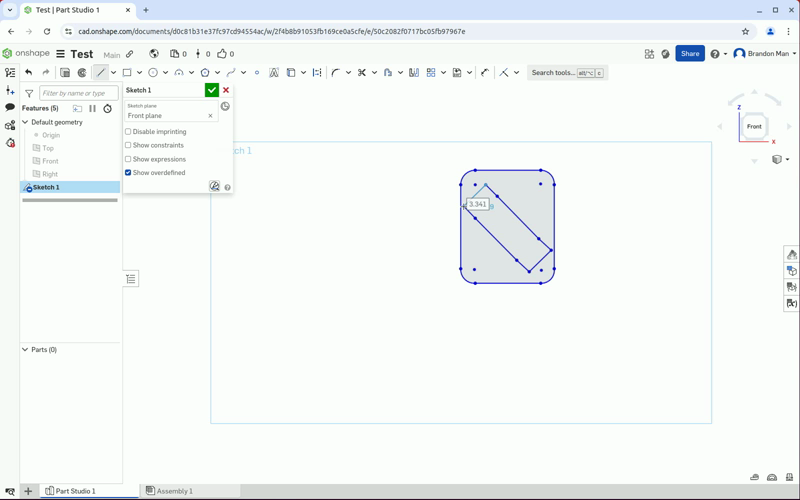
click(463, 206)
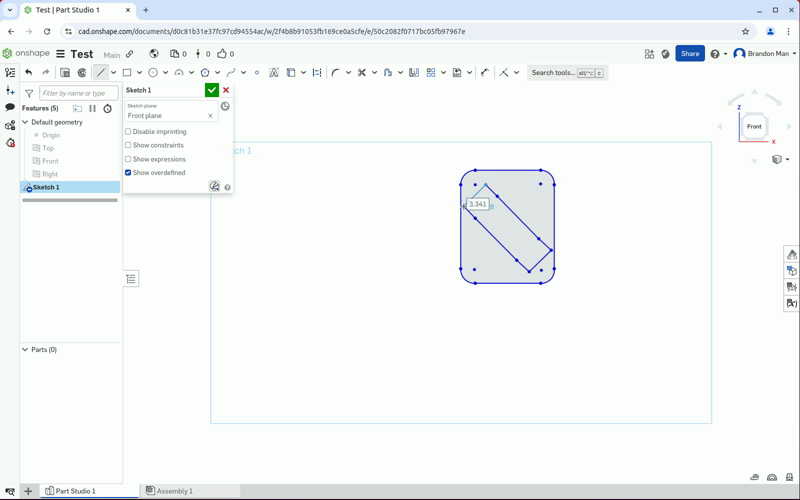
key(esc)
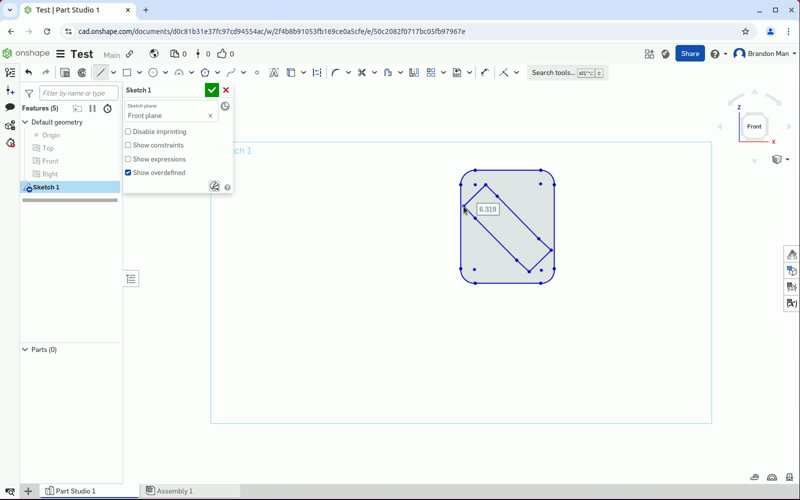
key(c)
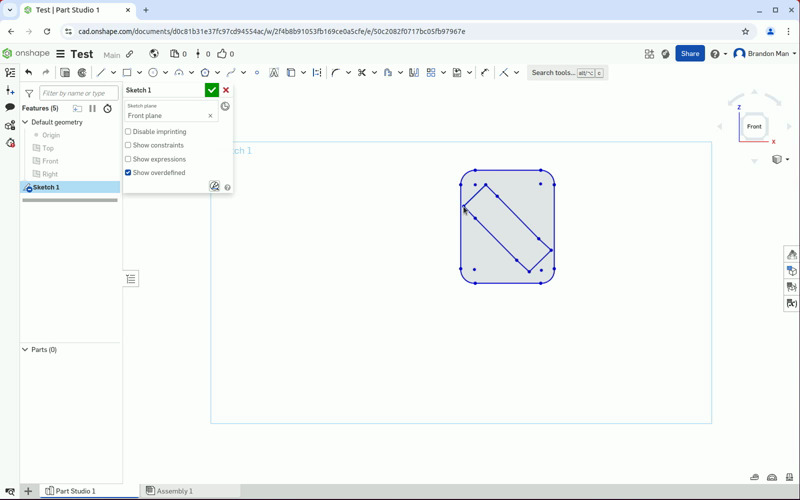
key_down(shift)
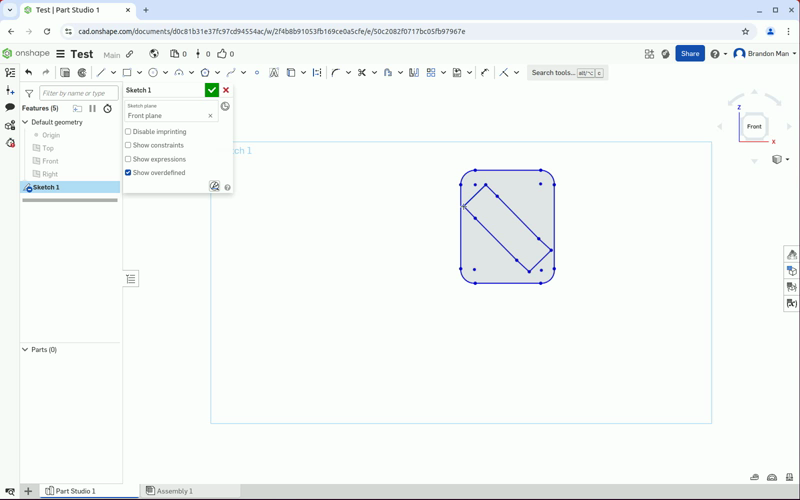
mouse_move(475, 268)
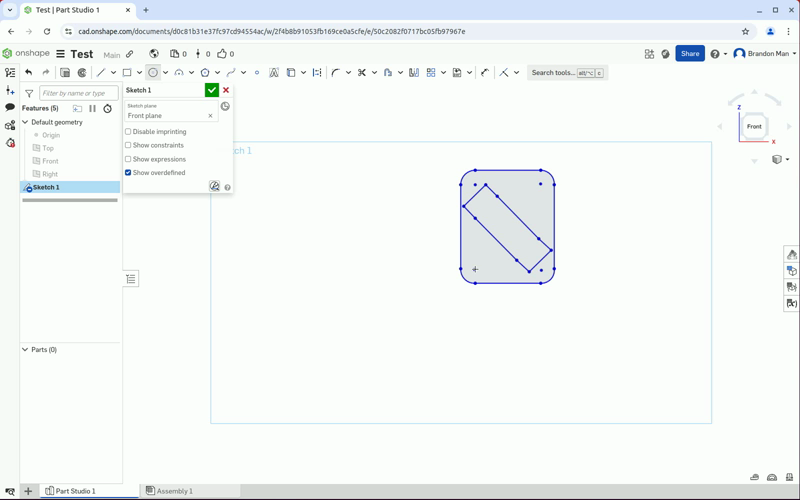
click(475, 268)
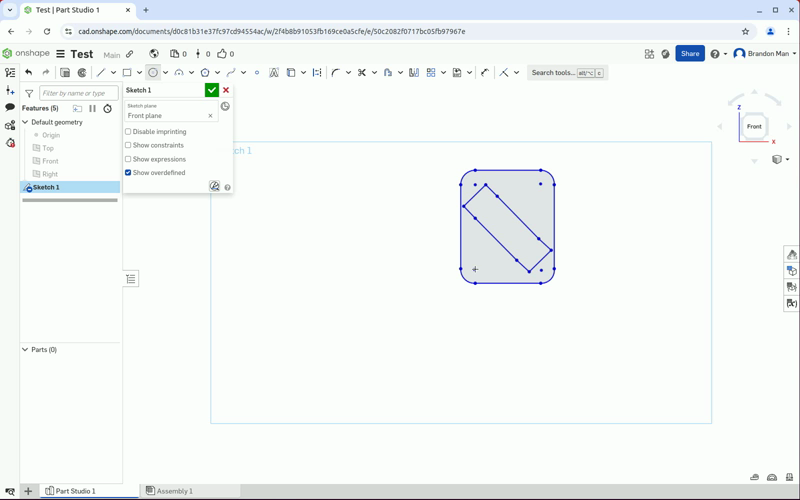
key_up(shift)
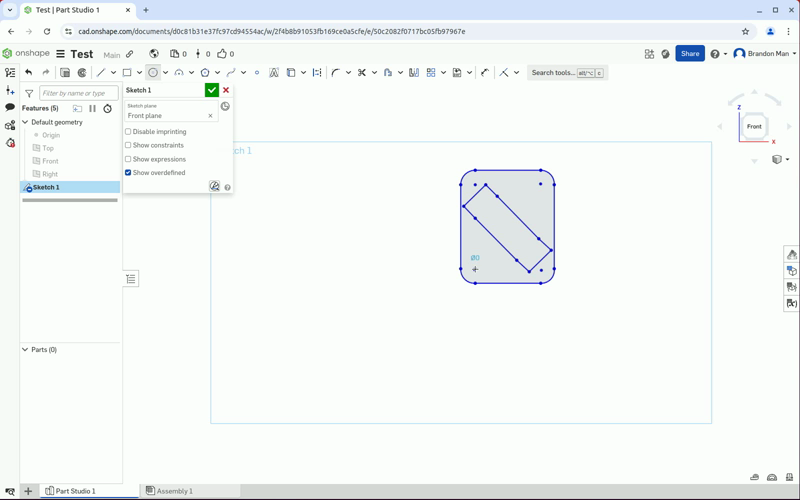
mouse_move(482, 268)
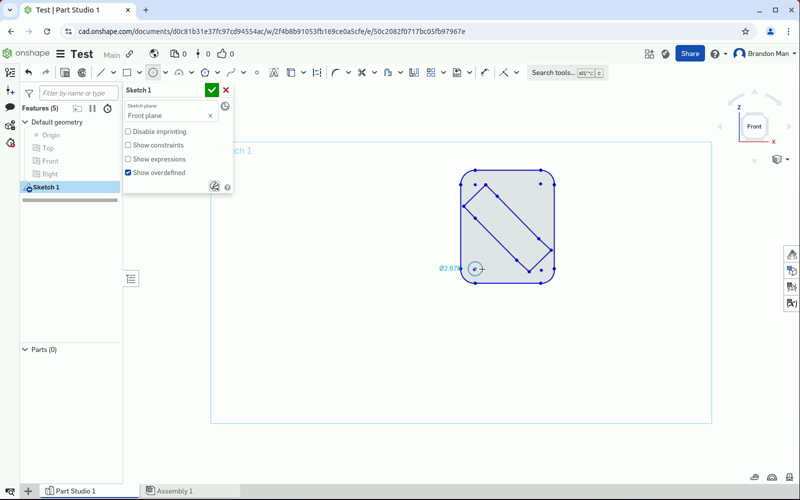
click(482, 268)
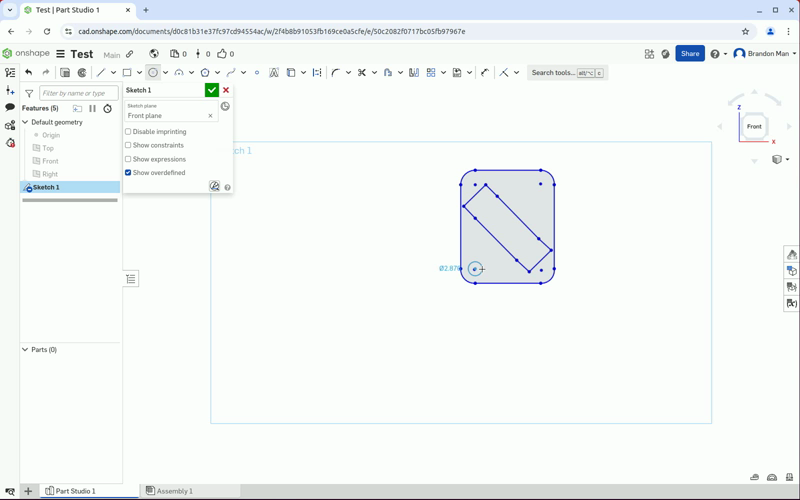
key(esc)
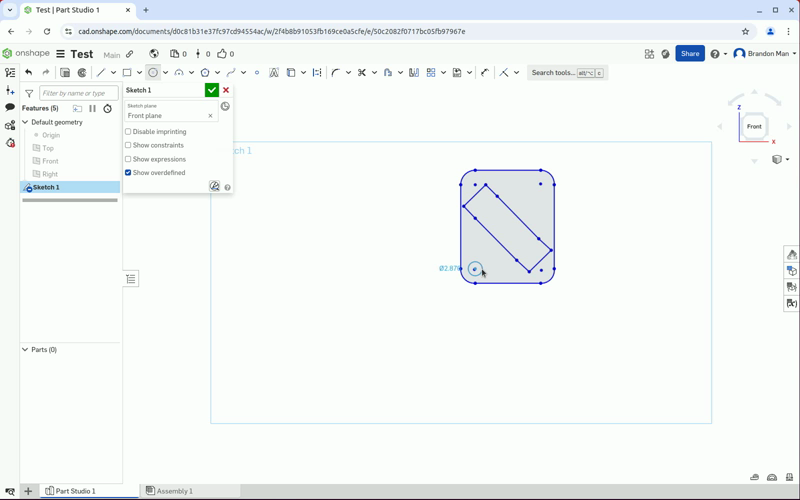
key(c)
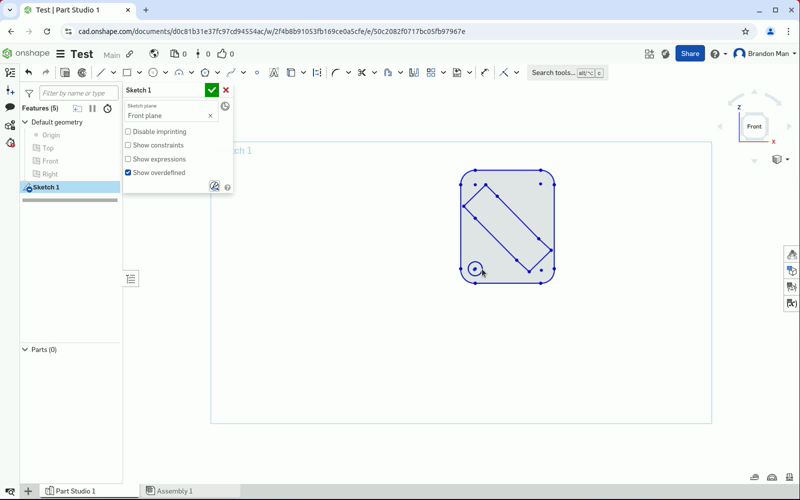
key_down(shift)
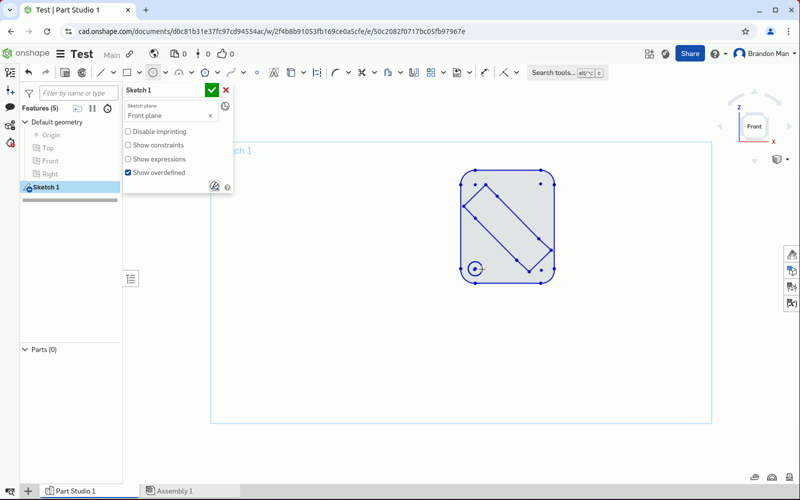
mouse_move(540, 184)
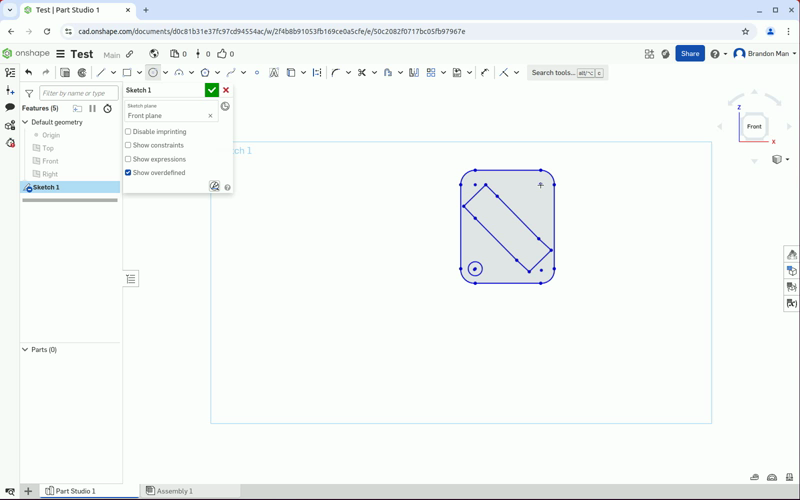
scroll(6)
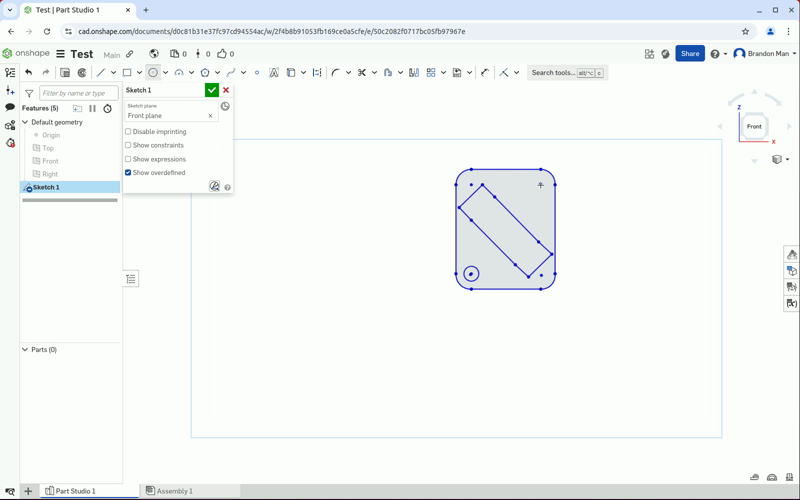
scroll(6)
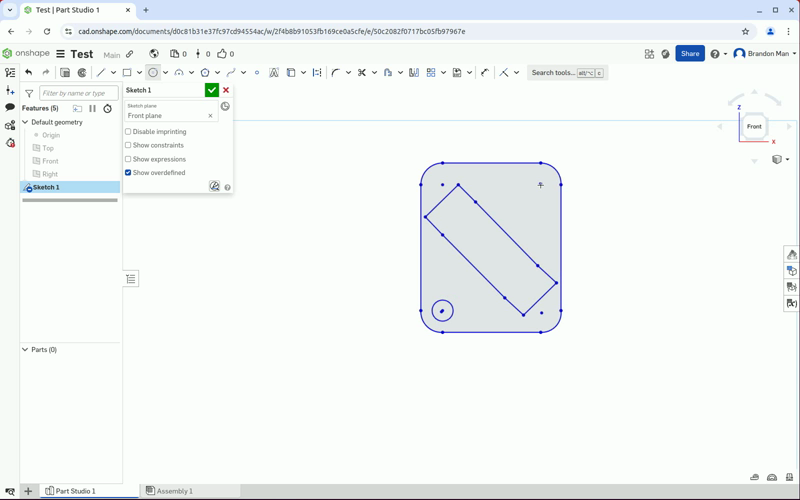
scroll(6)
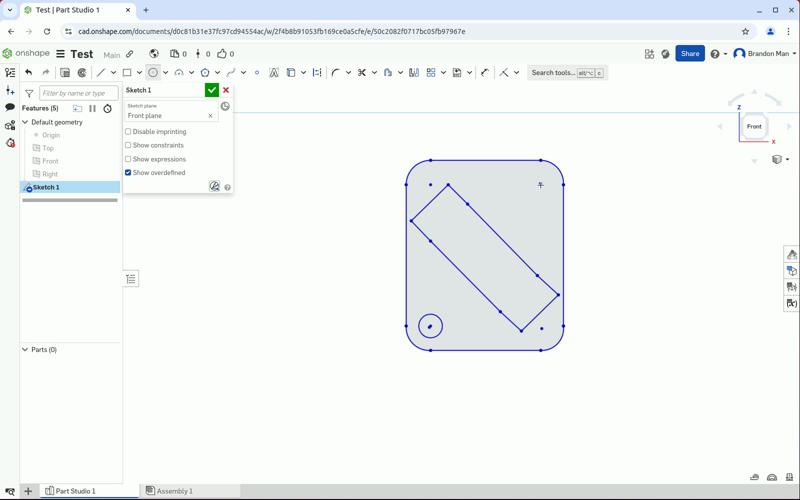
scroll(6)
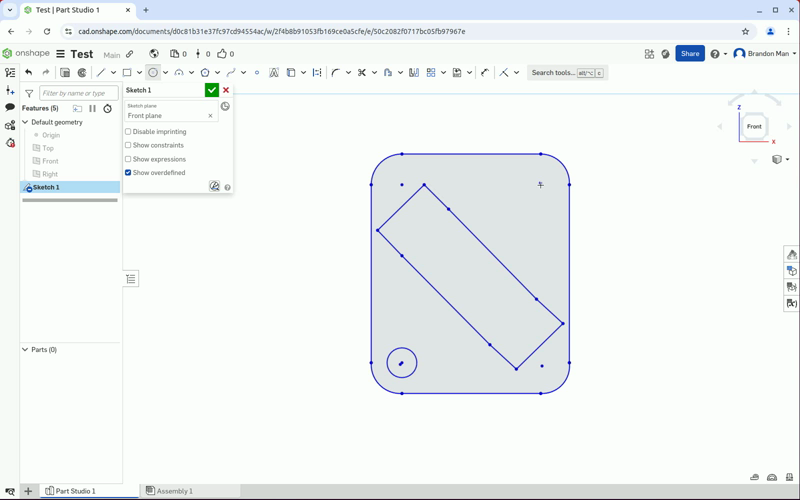
scroll(6)
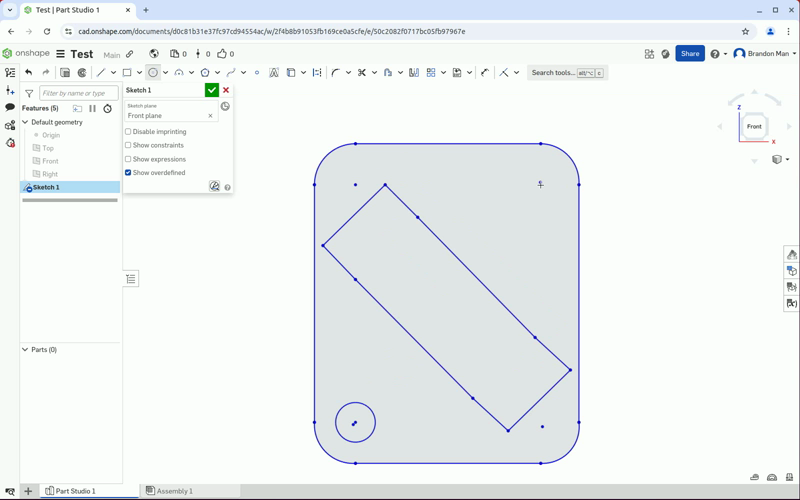
scroll(6)
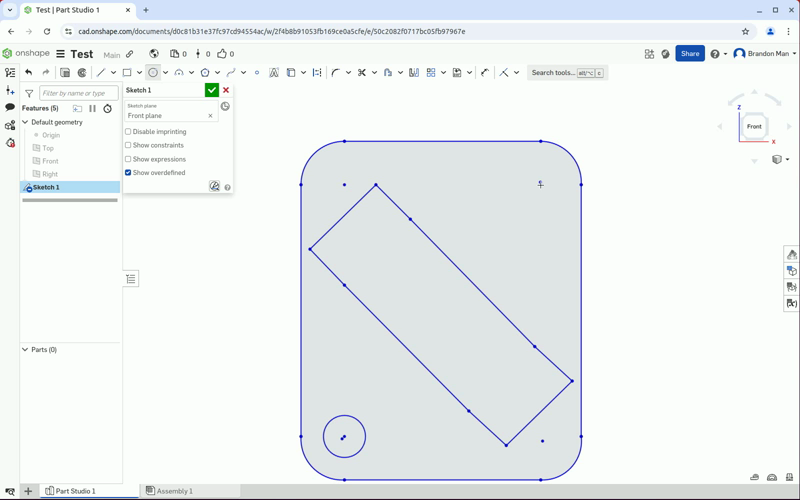
scroll(6)
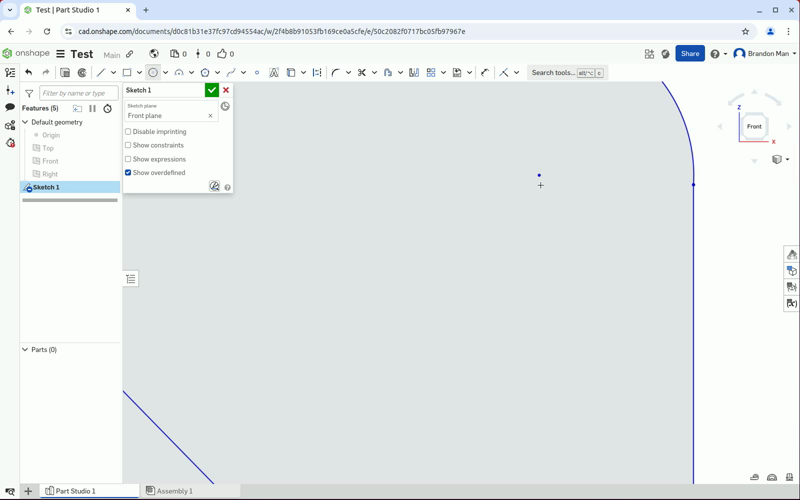
click(540, 184)
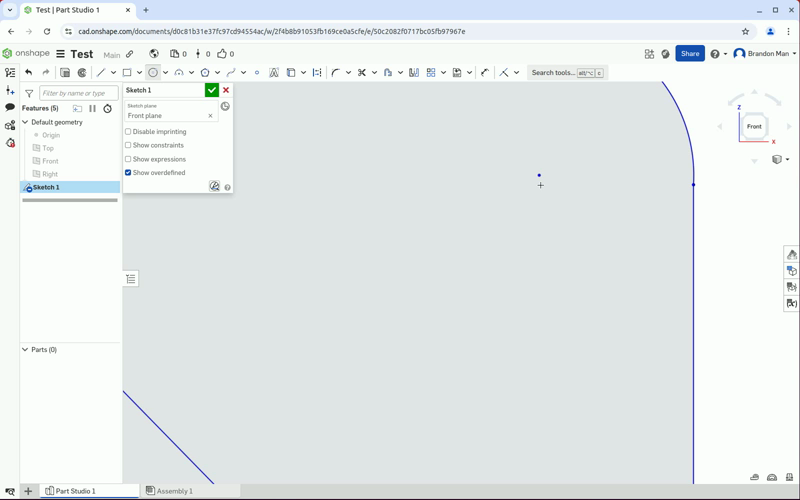
scroll(-6)
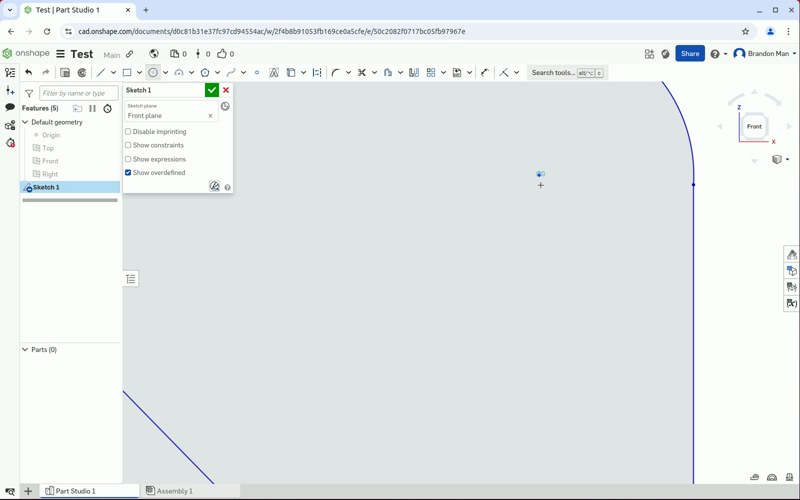
scroll(-6)
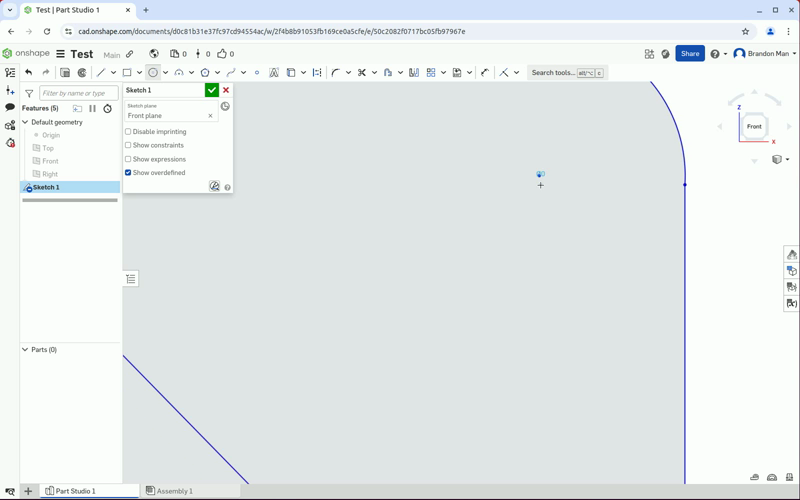
scroll(-6)
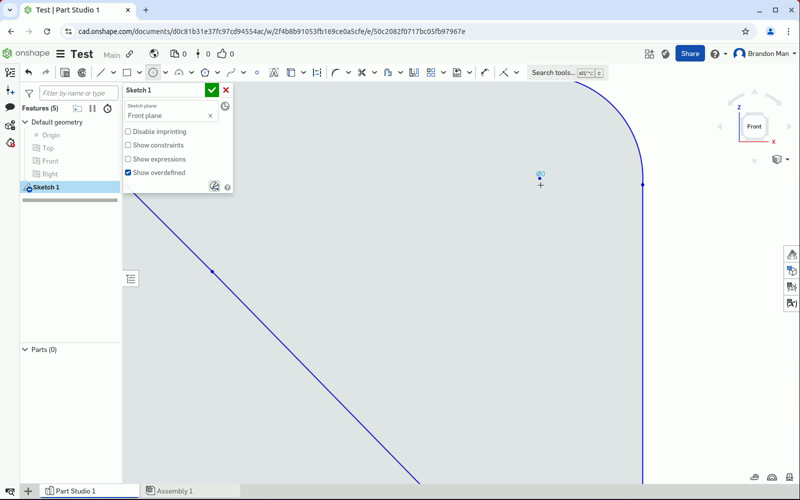
scroll(-6)
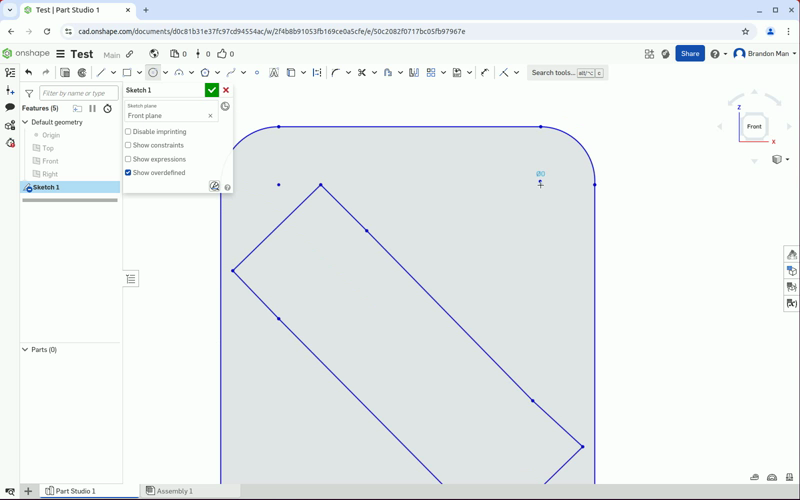
scroll(-6)
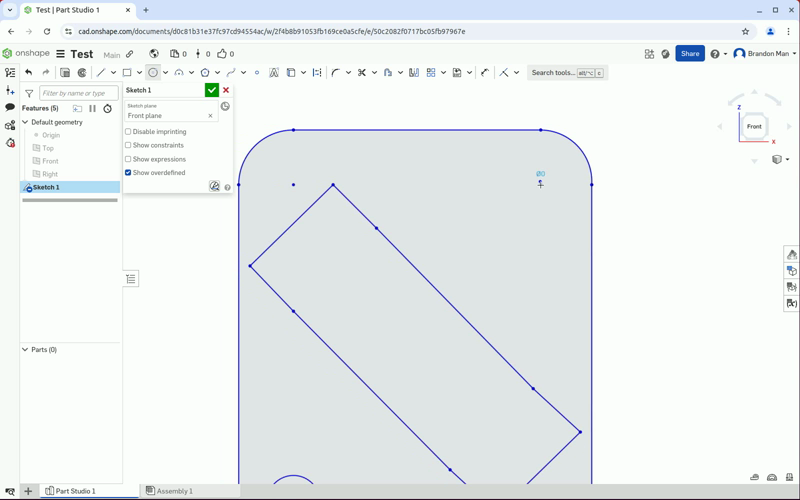
scroll(-6)
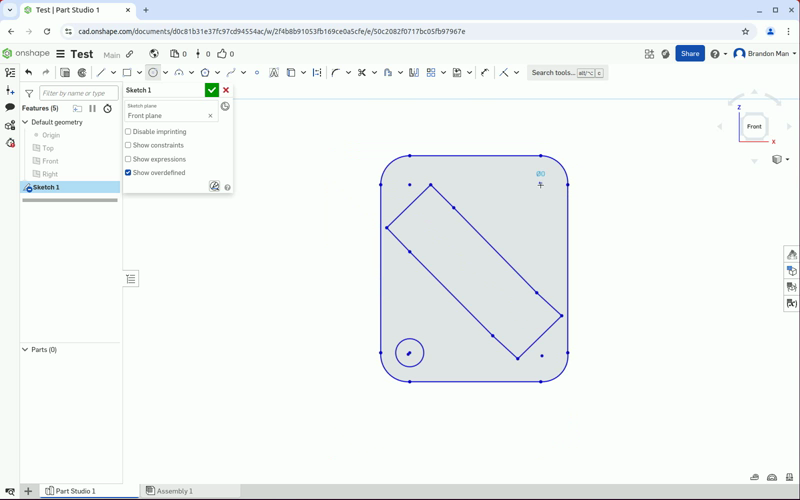
scroll(-6)
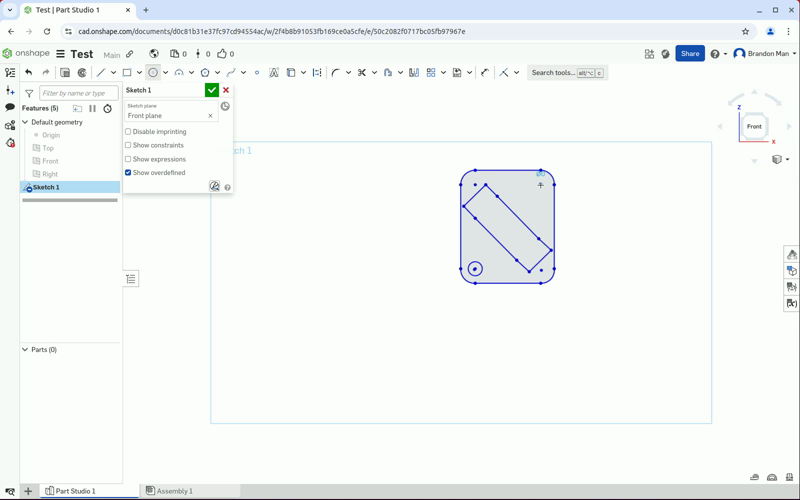
key_up(shift)
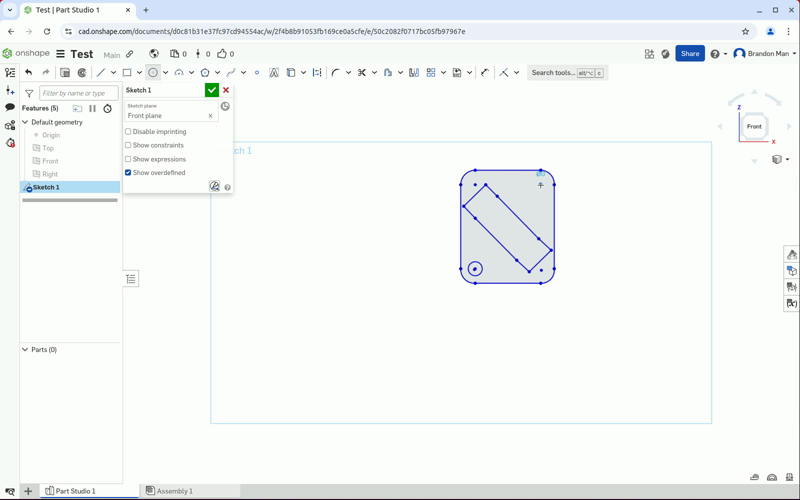
mouse_move(547, 184)
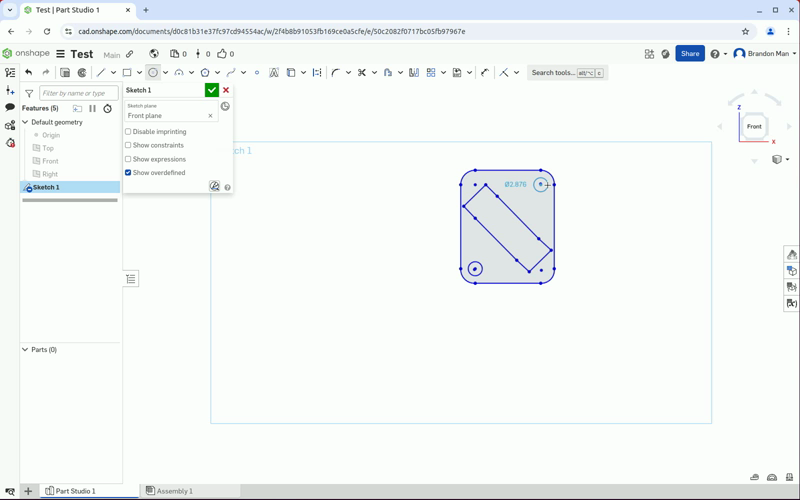
click(547, 184)
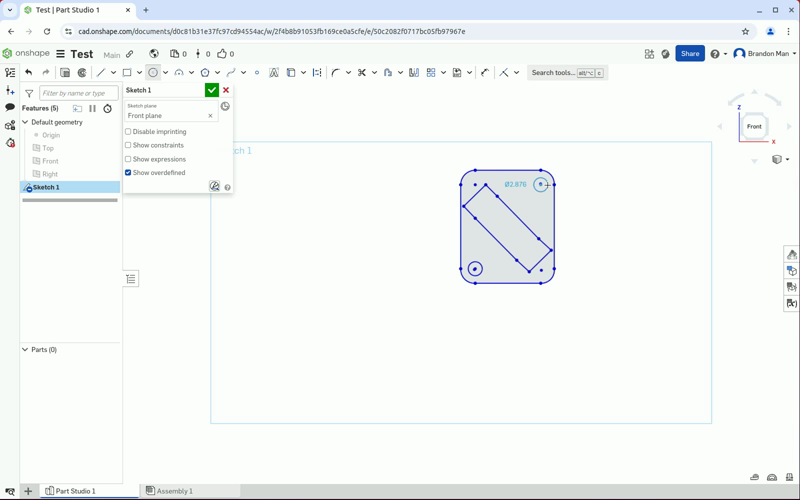
key(esc)
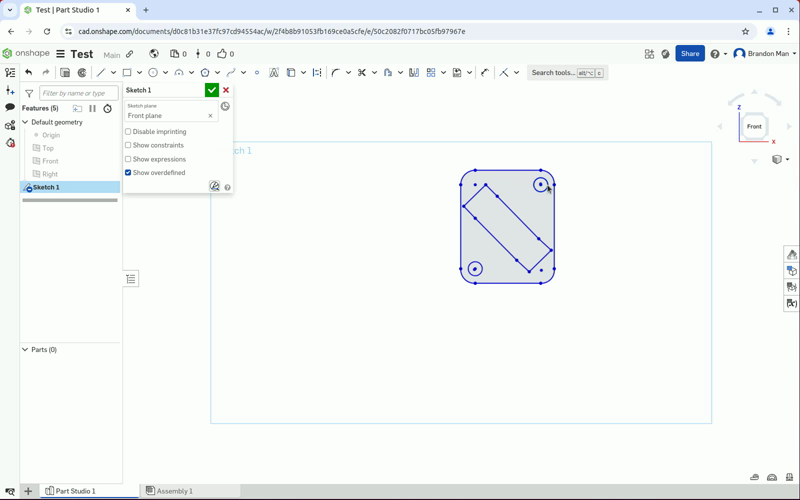
mouse_move(499, 252)
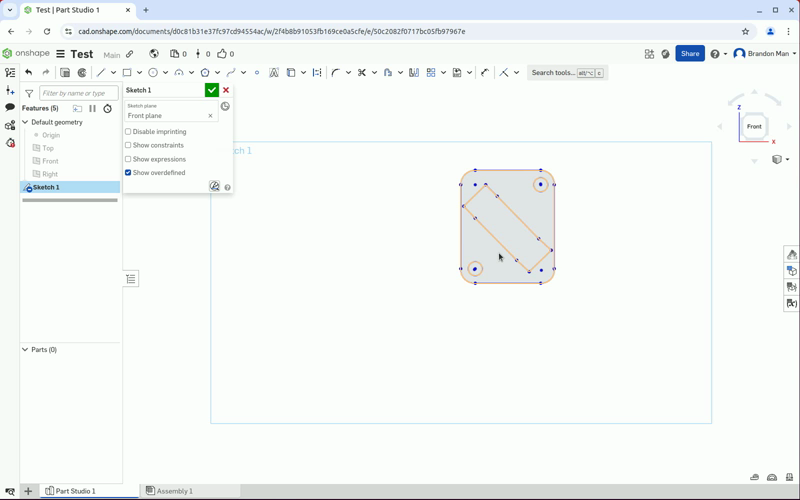
click(499, 252)
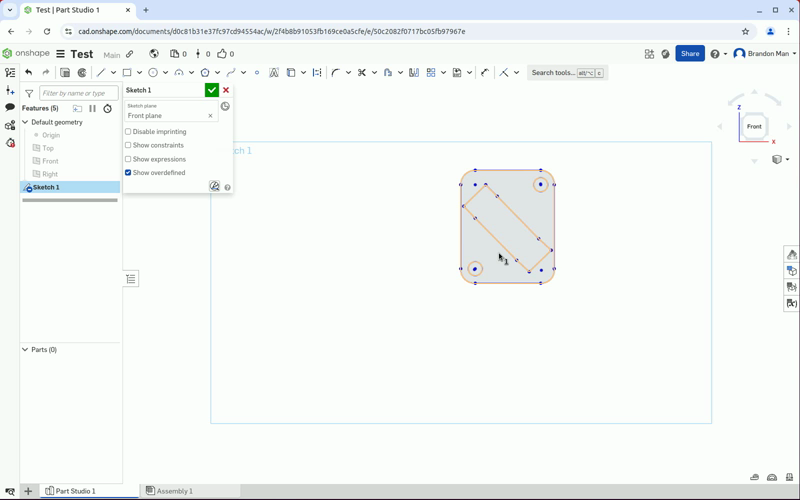
mouse_move(73, 352)
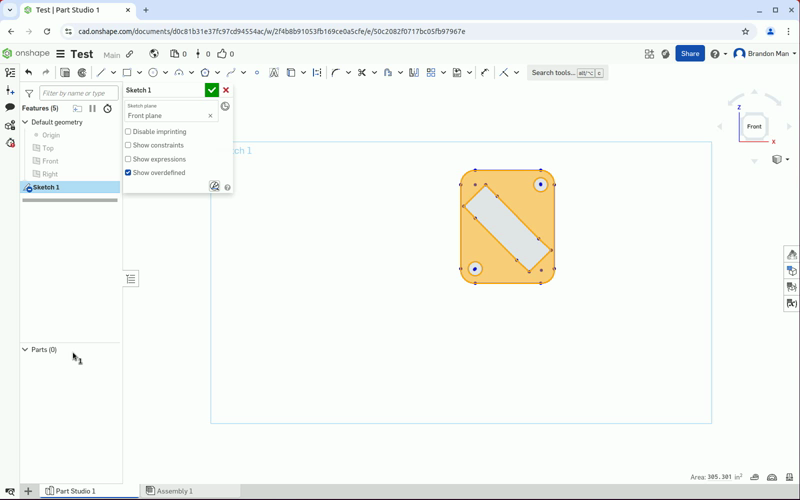
key(shift+y)
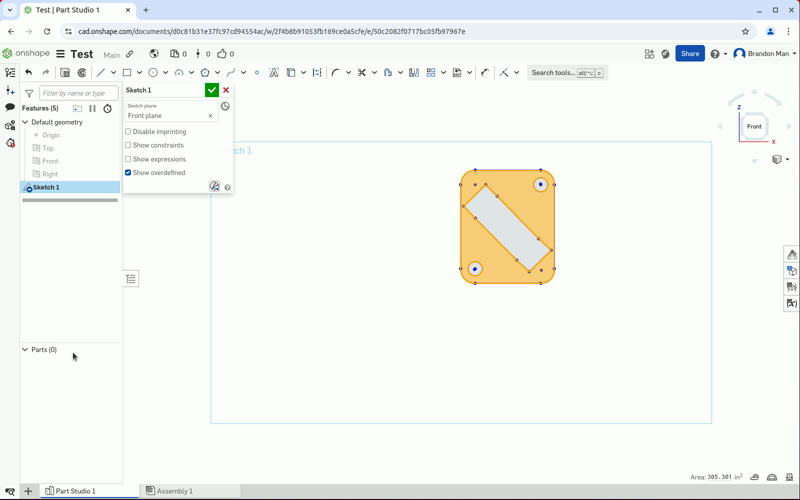
key(shift+e)
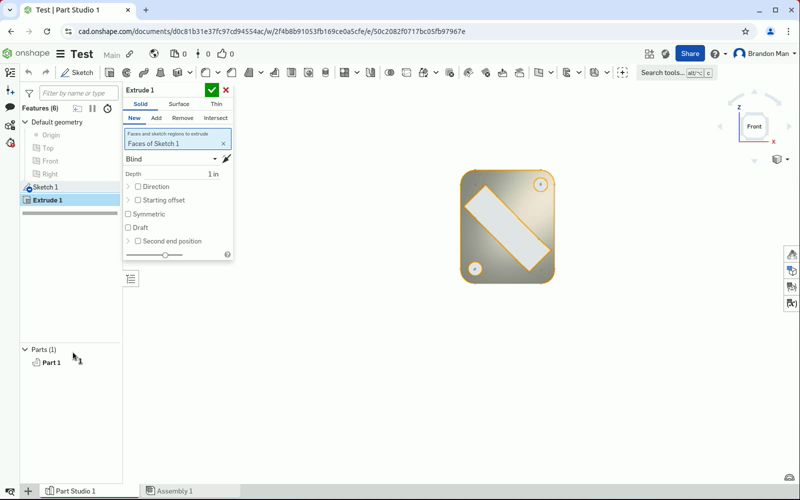
mouse_move(143, 106)
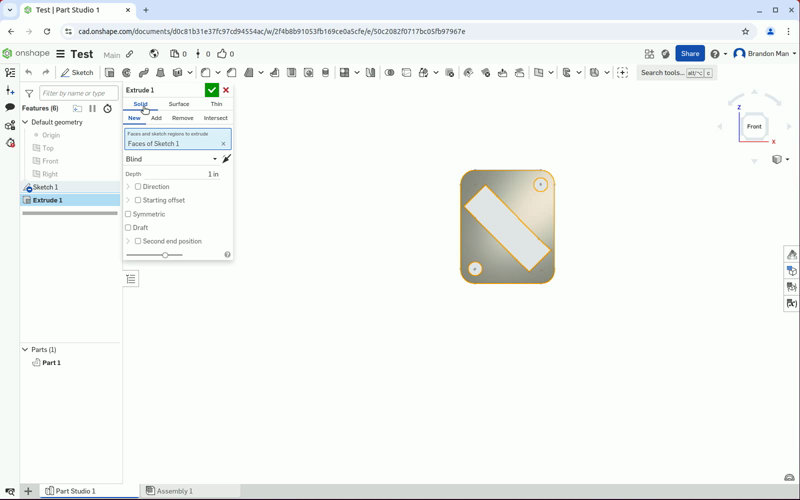
click(143, 106)
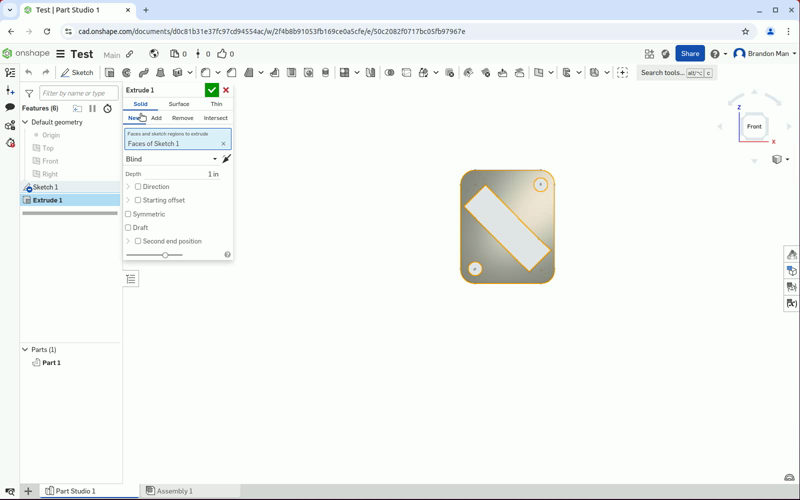
mouse_move(137, 120)
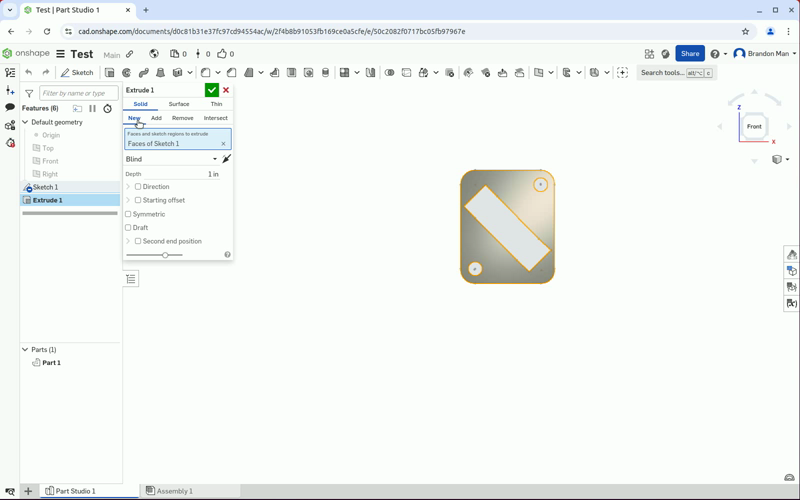
click(137, 120)
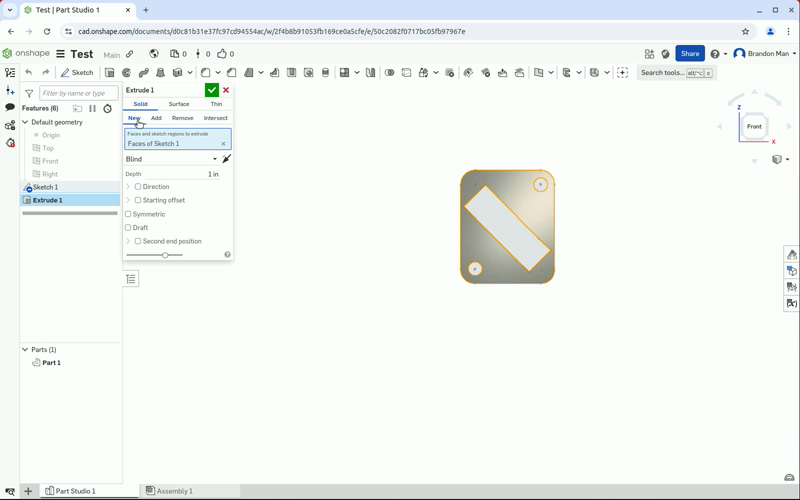
key(tab, 4)
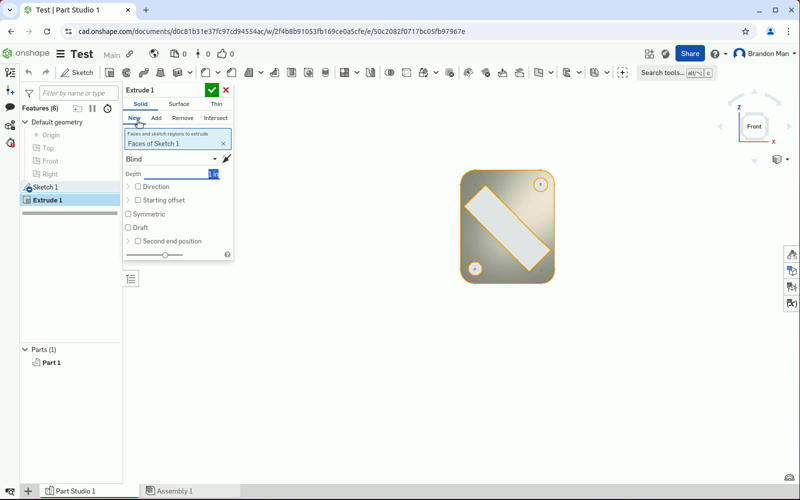
text(3.851)
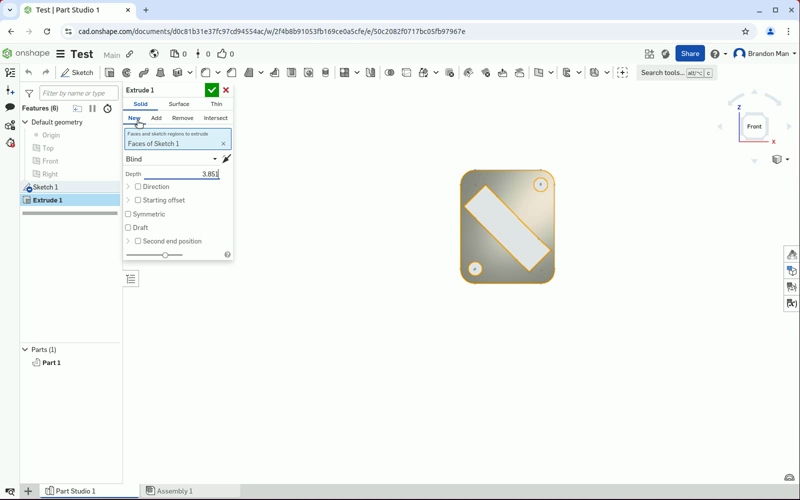
key(enter)
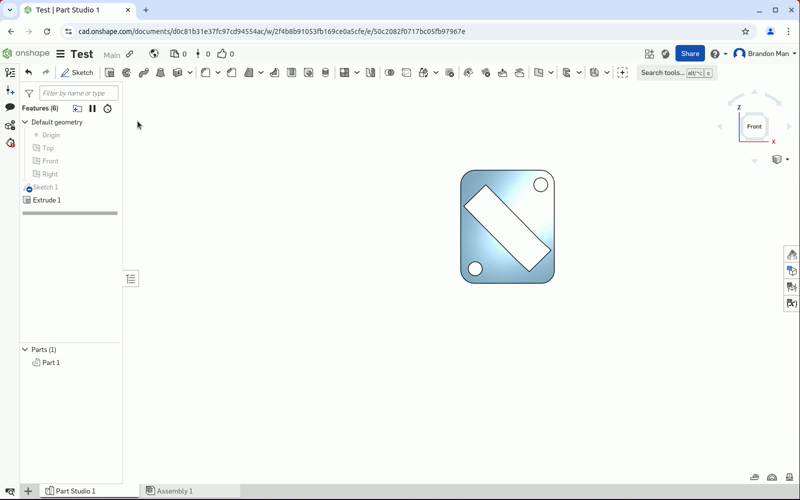
key(shift+h)
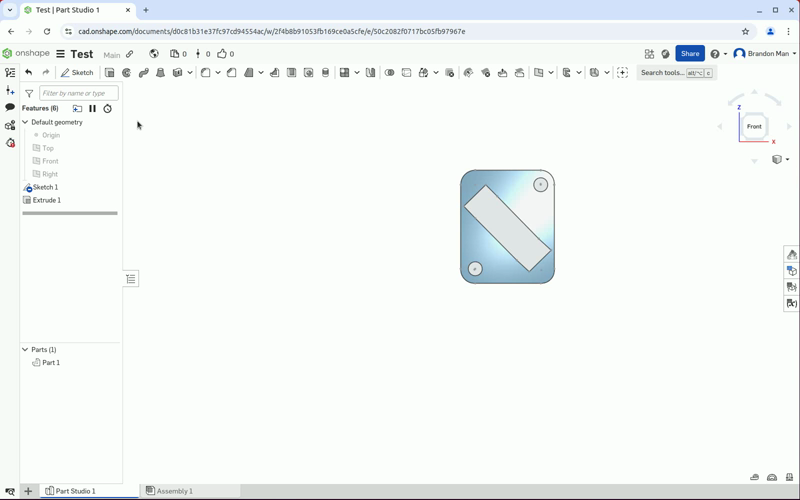
key(shift+h)
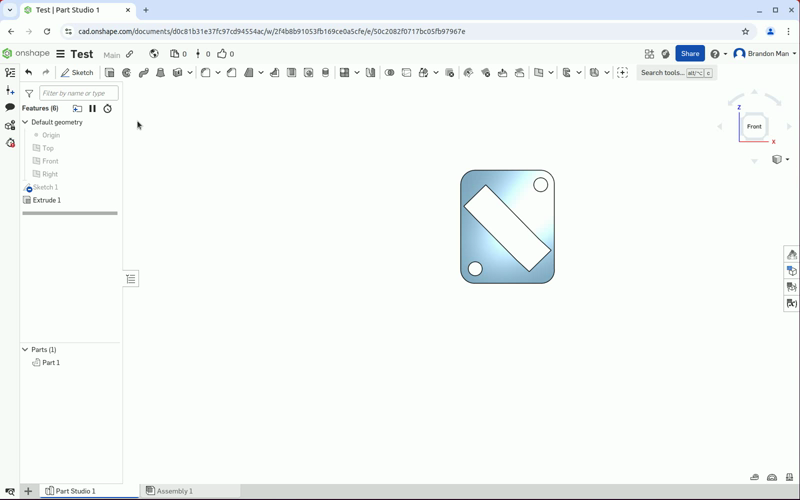
mouse_move(73, 189)
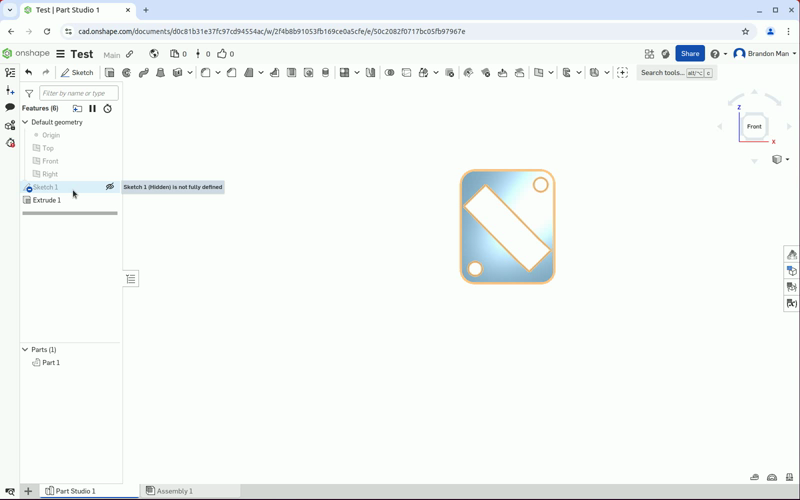
click(73, 189)
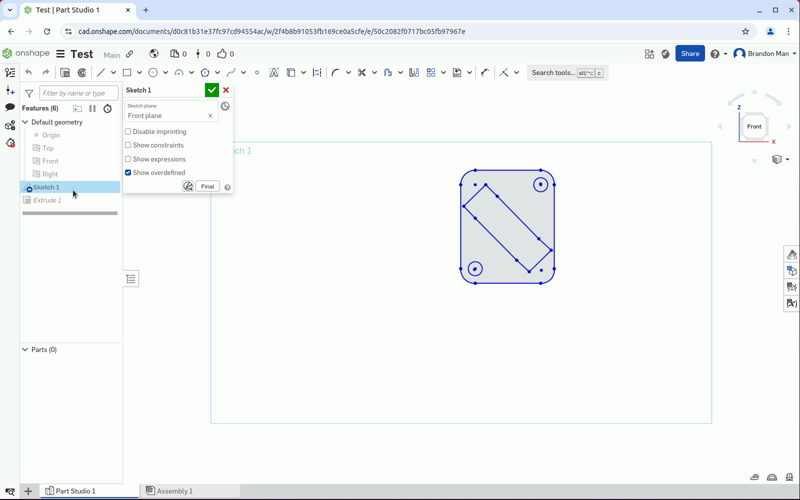
mouse_move(229, 92)
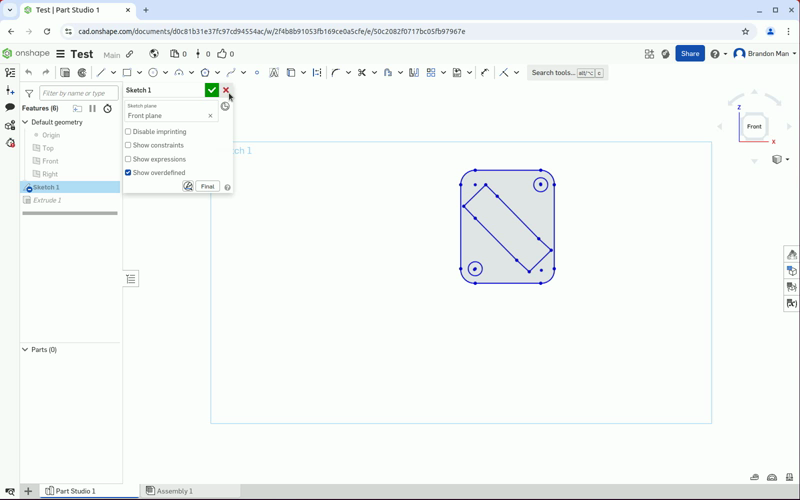
click(229, 92)
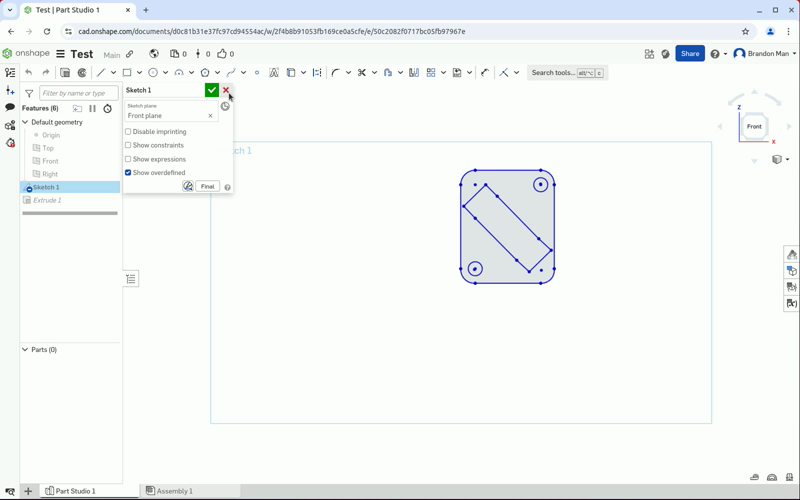
key(shift+s)
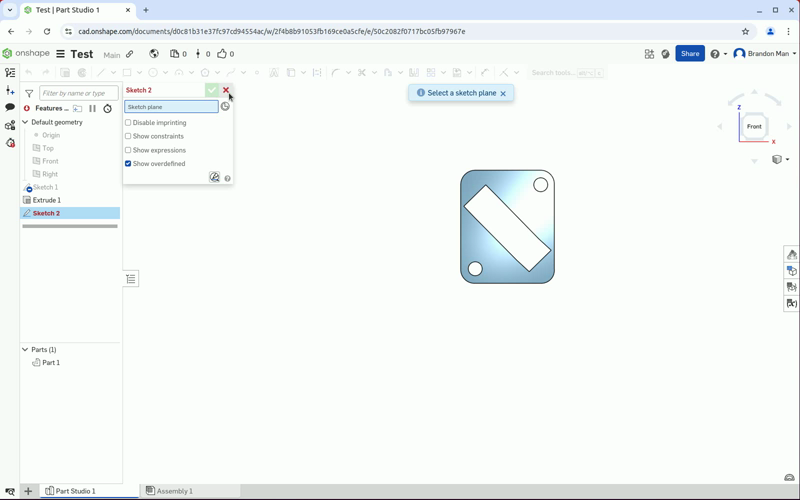
mouse_move(73, 163)
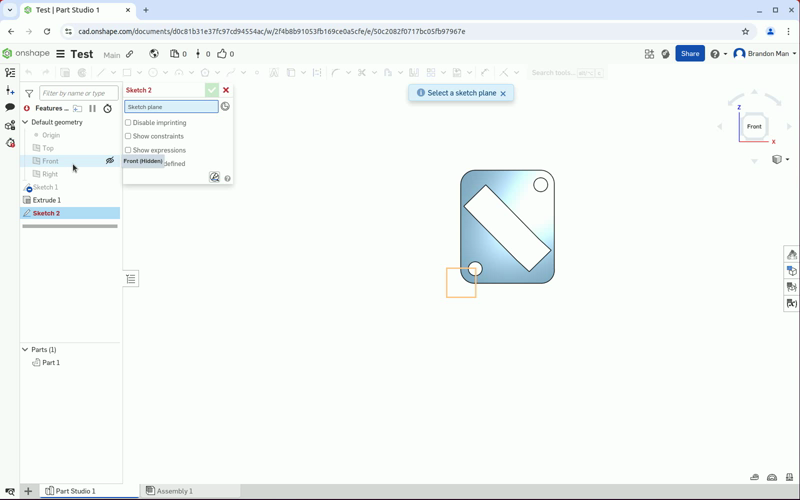
click(73, 163)
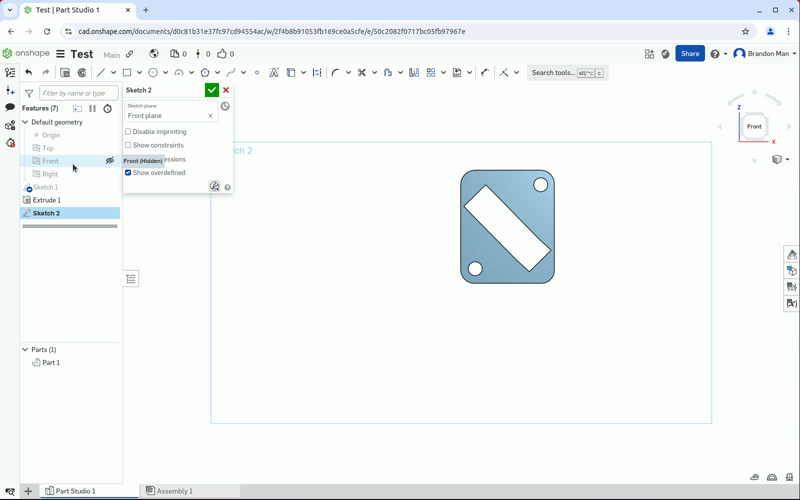
mouse_move(73, 352)
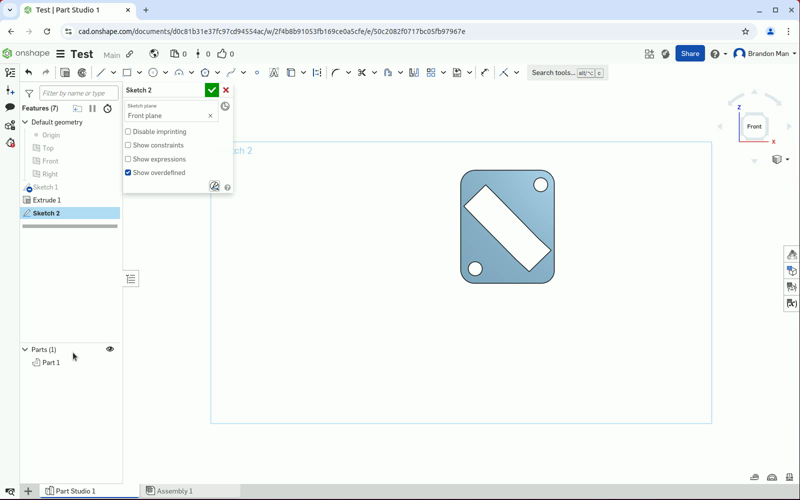
key(y)
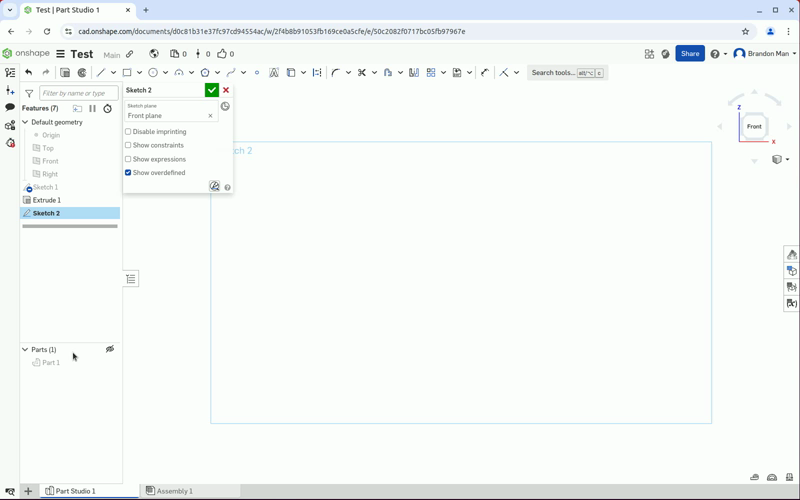
key(l)
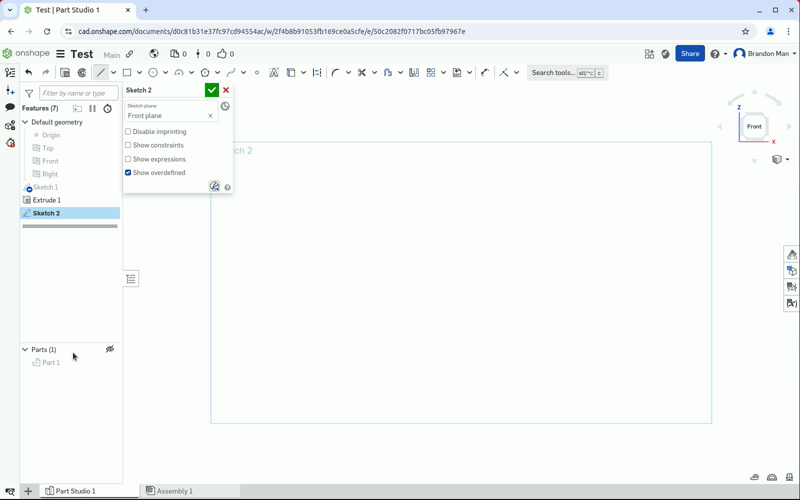
key_down(shift)
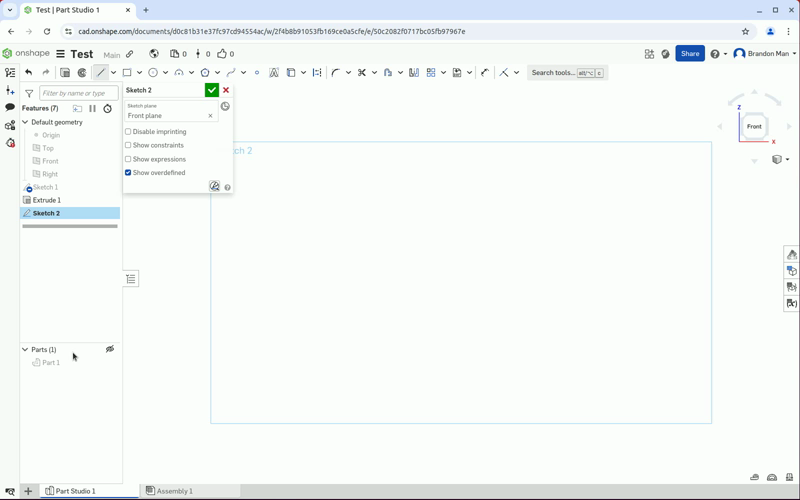
mouse_move(474, 218)
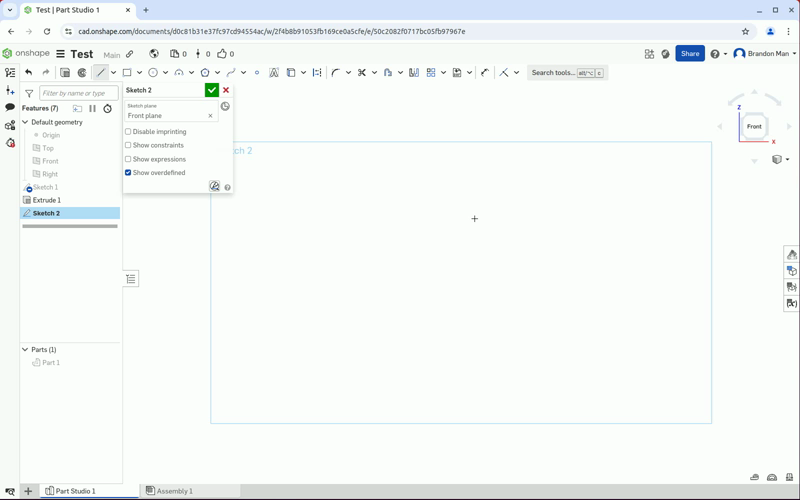
click(474, 218)
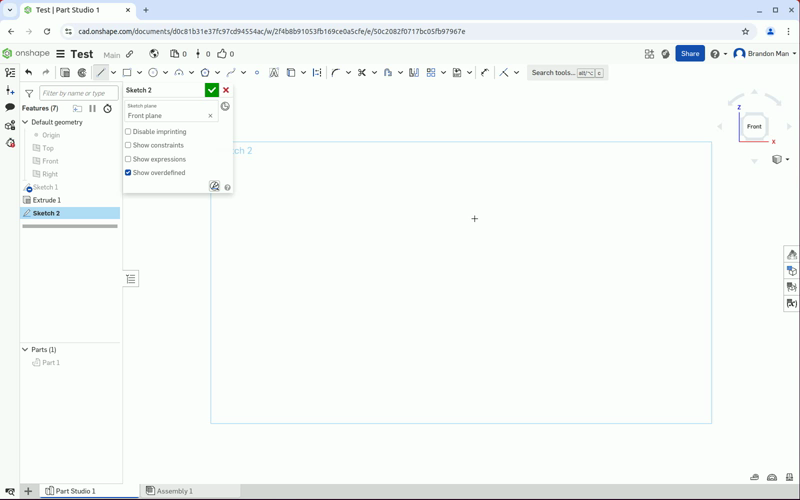
key_up(shift)
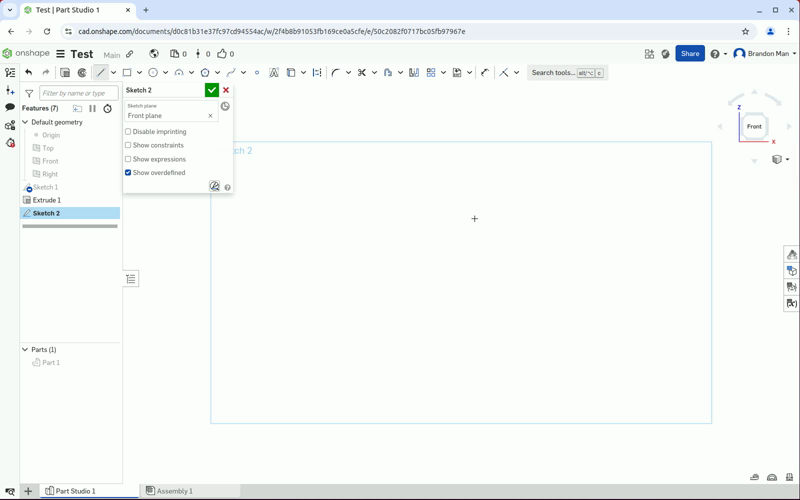
key_down(shift)
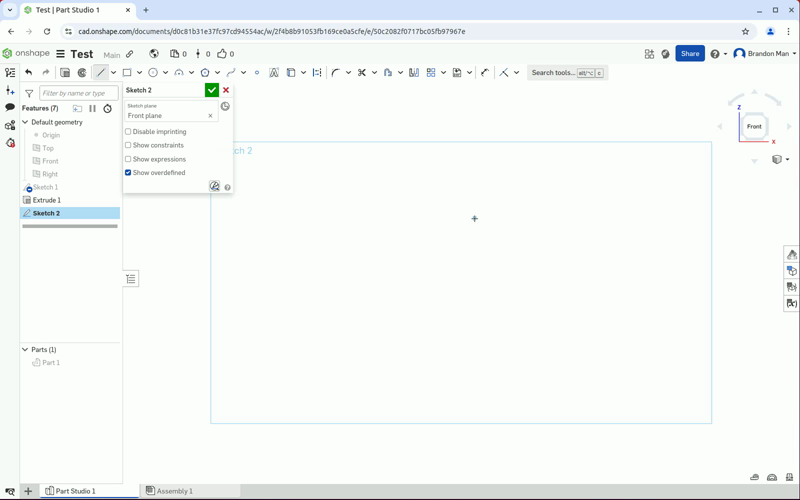
mouse_move(504, 218)
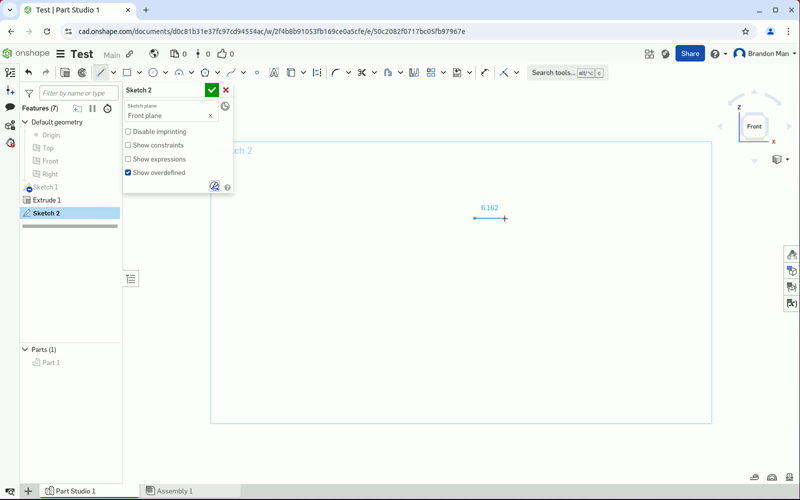
mouse_move(517, 260)
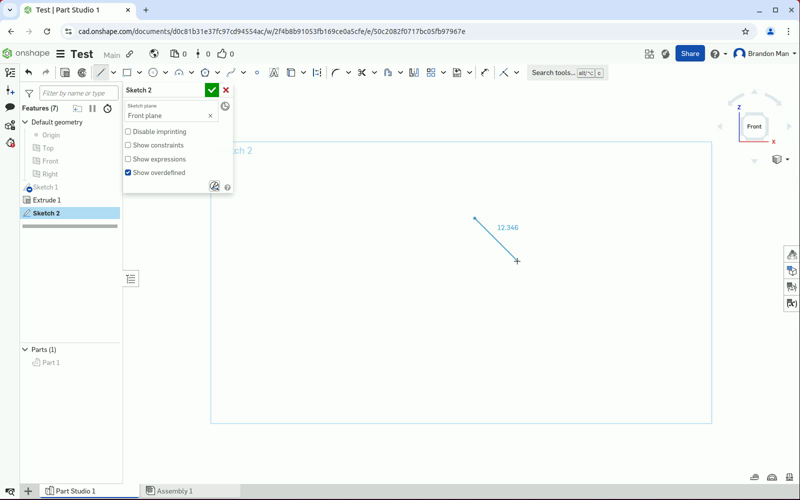
click(517, 260)
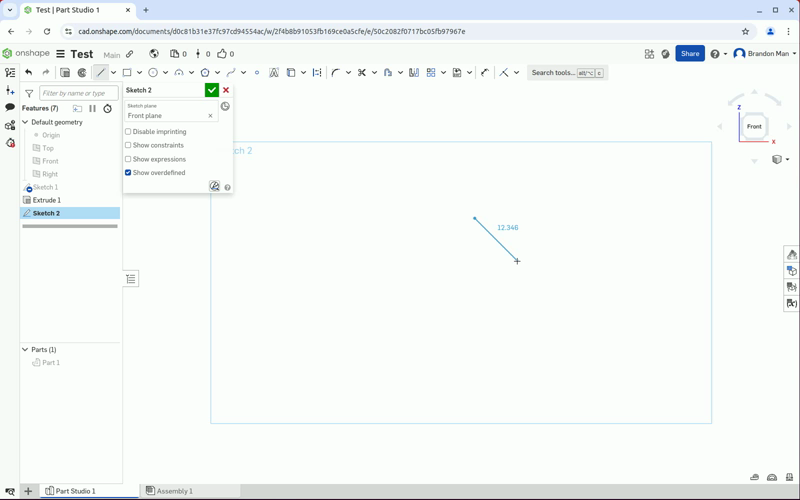
key_up(shift)
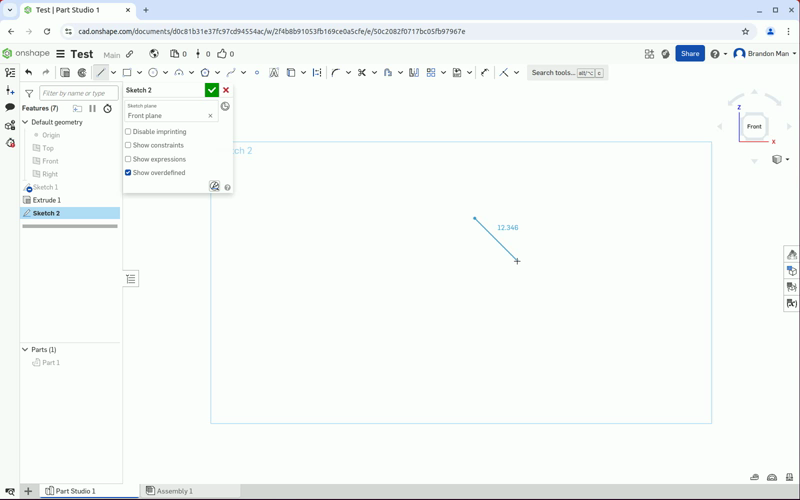
key_down(shift)
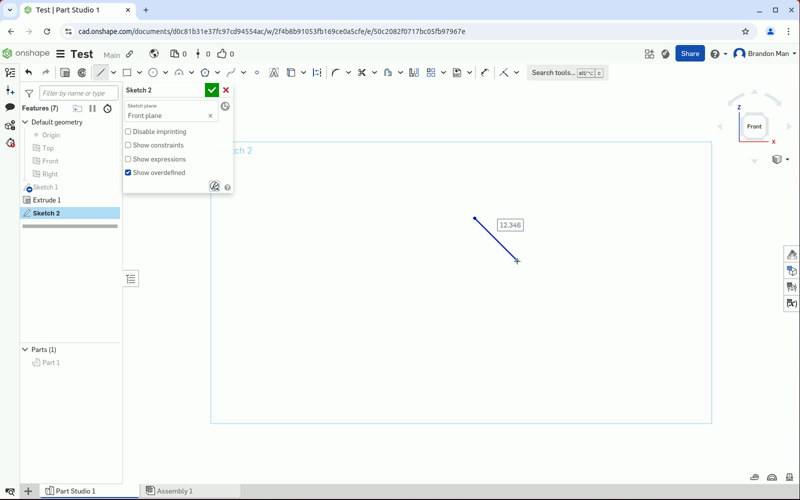
mouse_move(547, 260)
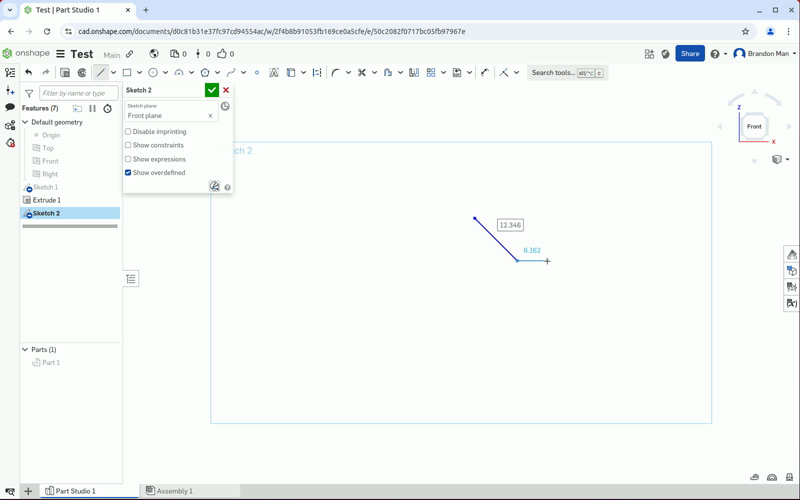
mouse_move(538, 238)
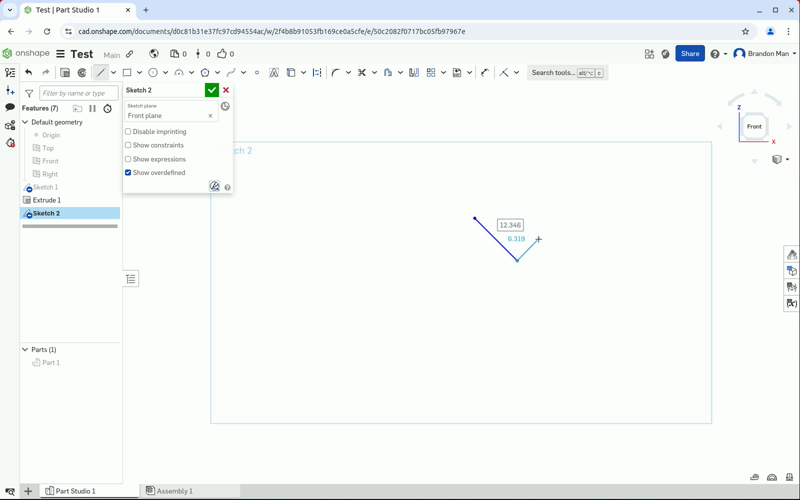
click(538, 238)
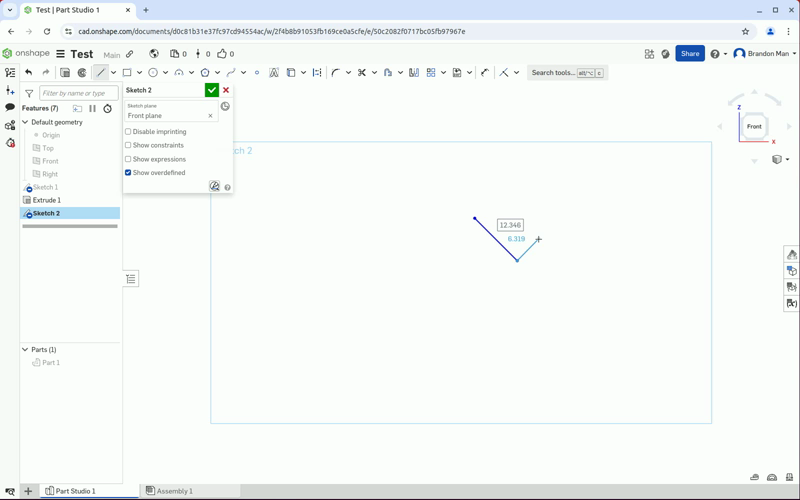
key_up(shift)
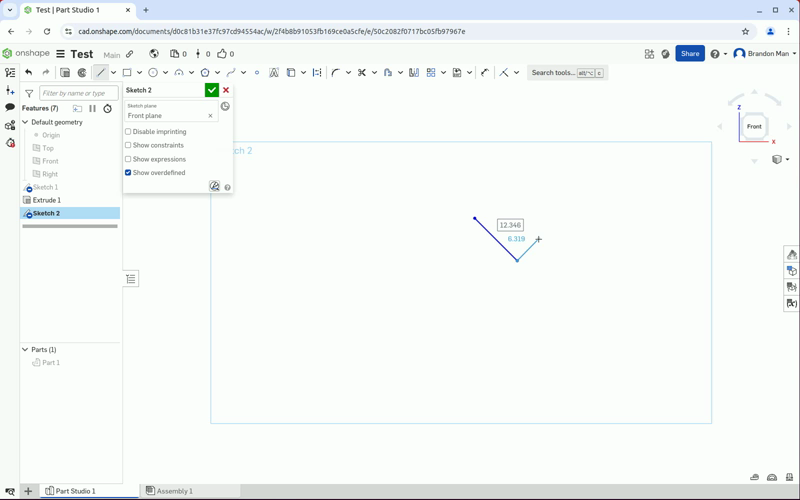
key_down(shift)
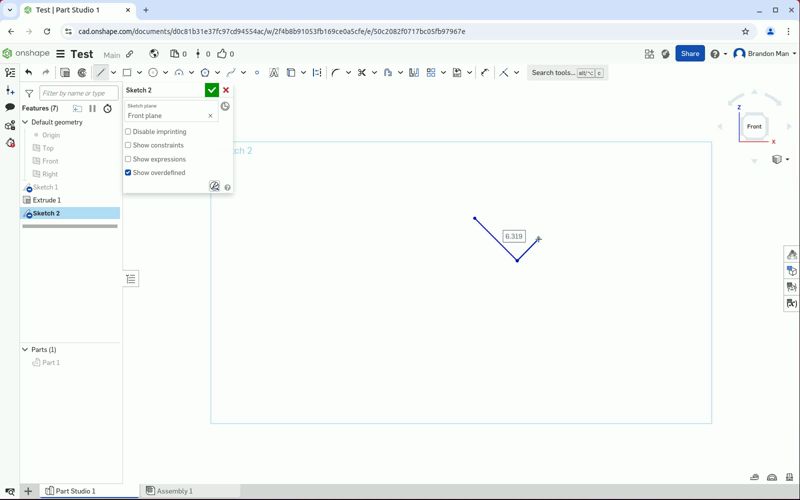
mouse_move(568, 238)
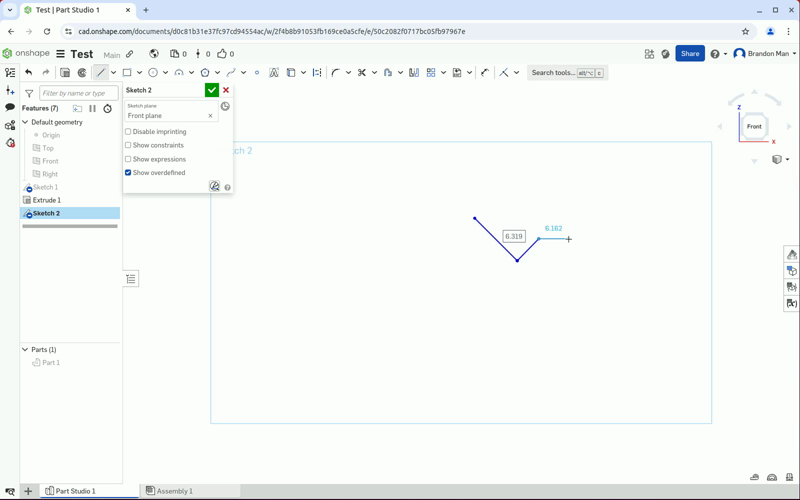
mouse_move(496, 196)
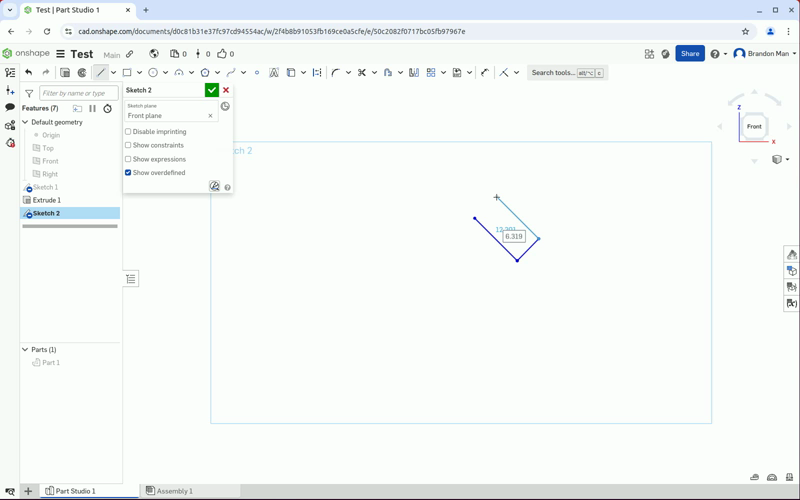
click(496, 196)
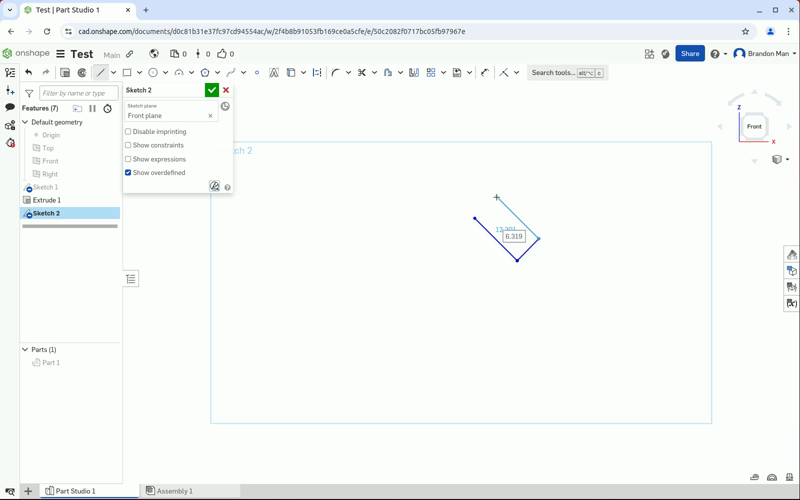
key_up(shift)
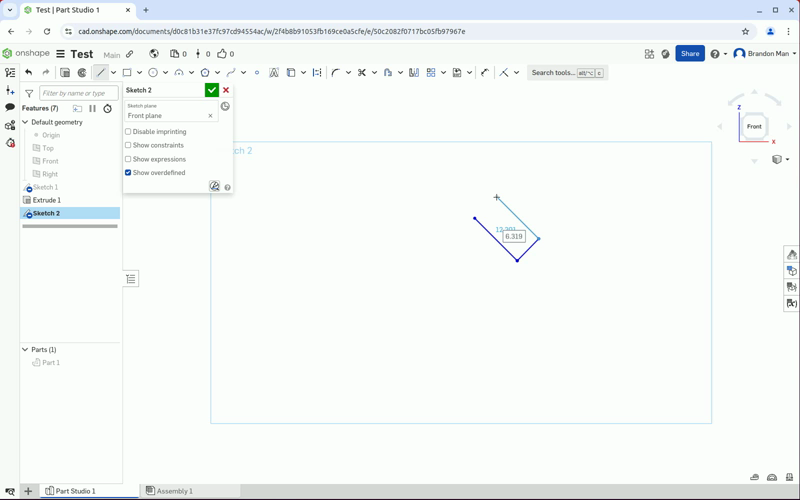
mouse_move(526, 196)
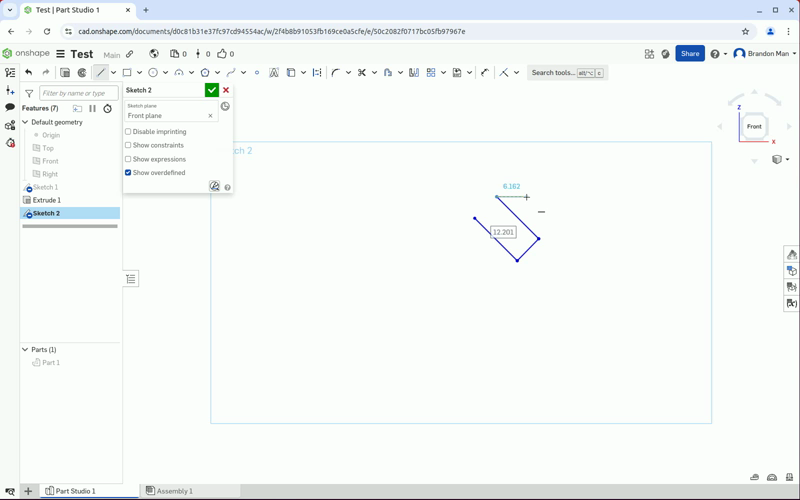
key_down(shift)
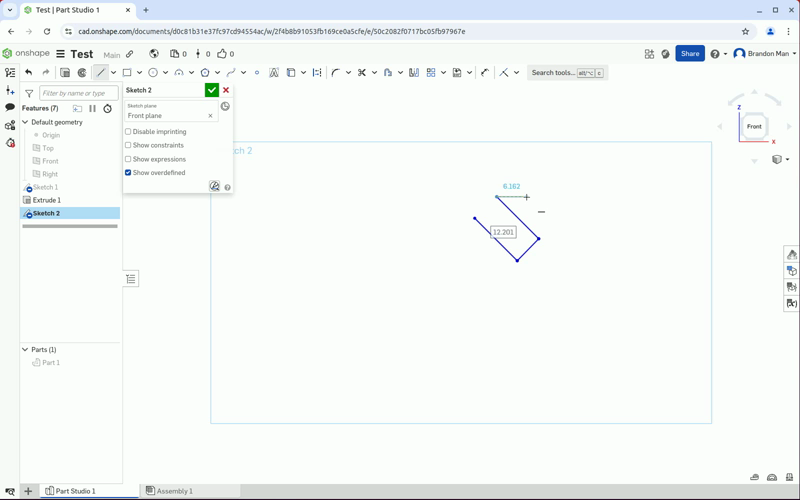
mouse_move(474, 218)
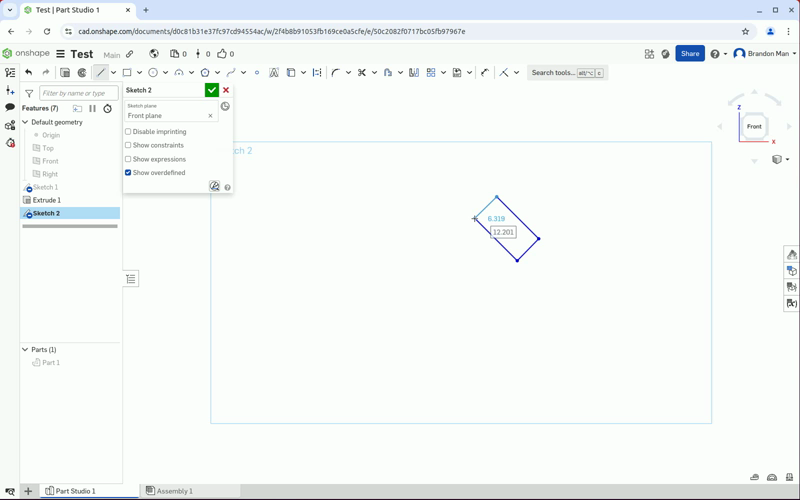
key_up(shift)
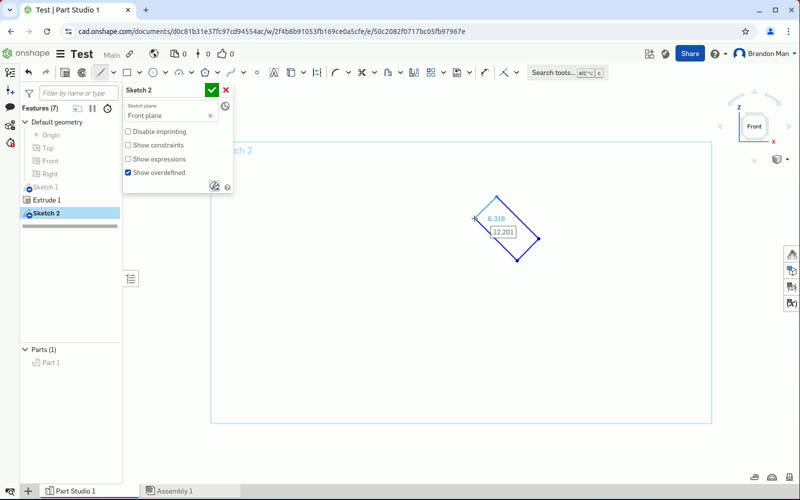
click(474, 218)
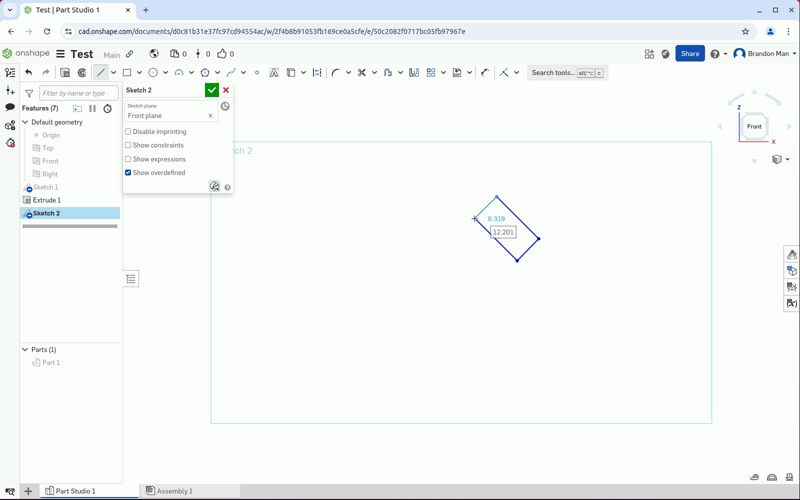
key(esc)
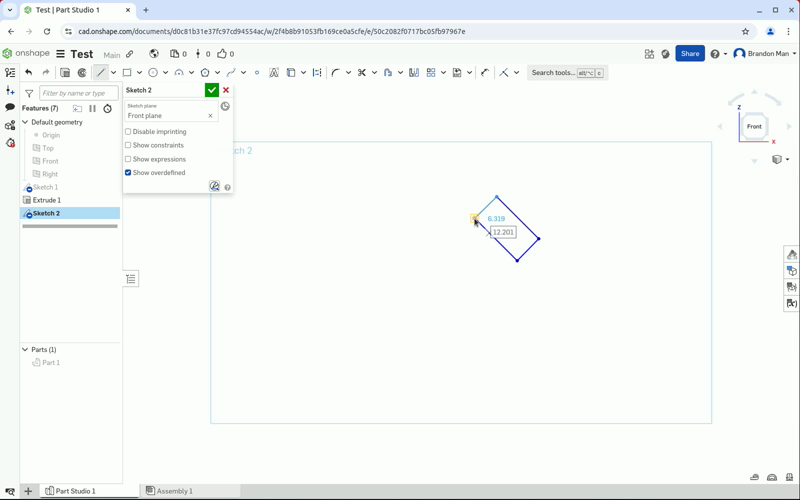
mouse_move(531, 238)
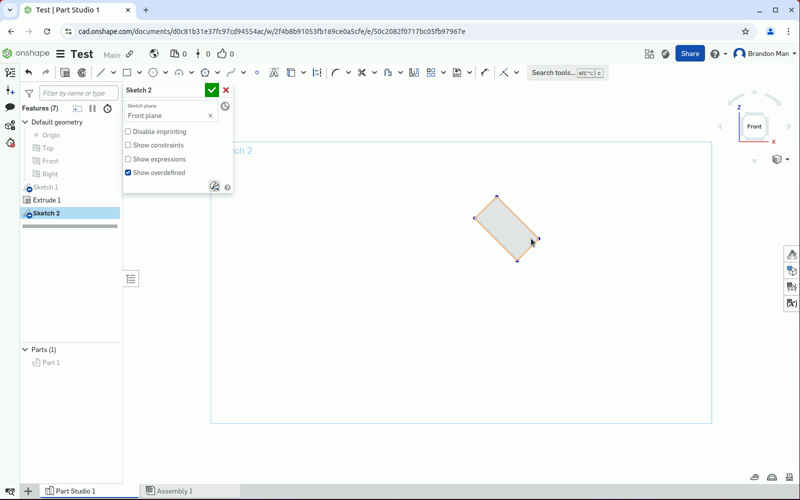
click(531, 238)
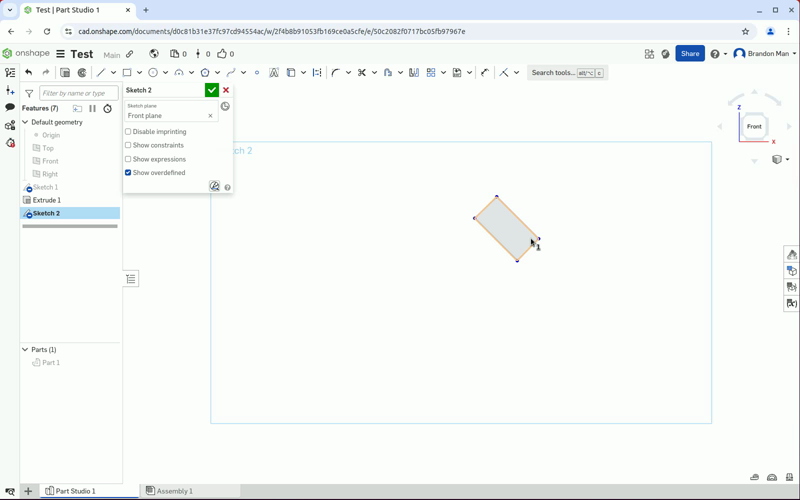
mouse_move(73, 352)
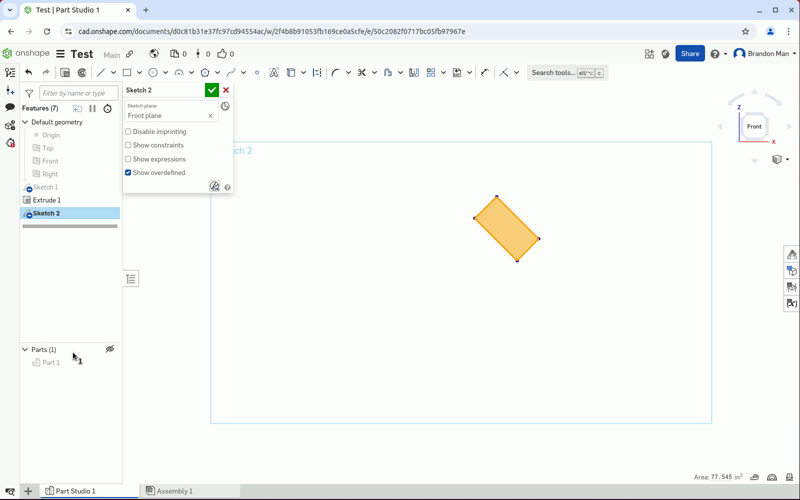
key(shift+y)
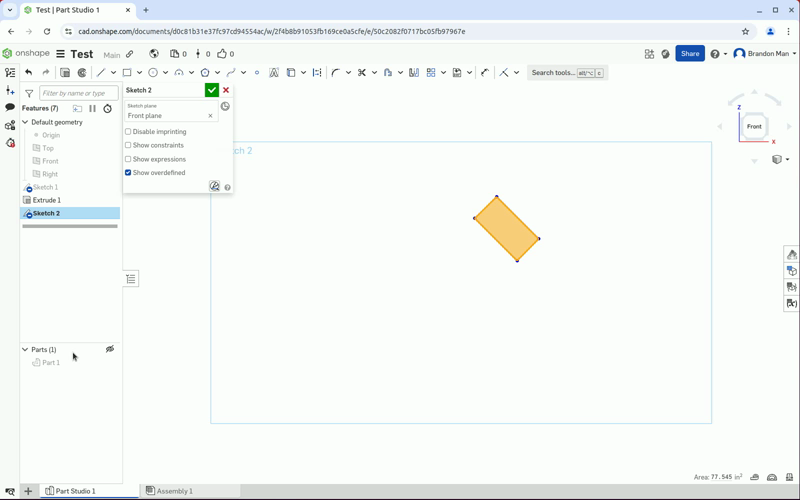
key(shift+e)
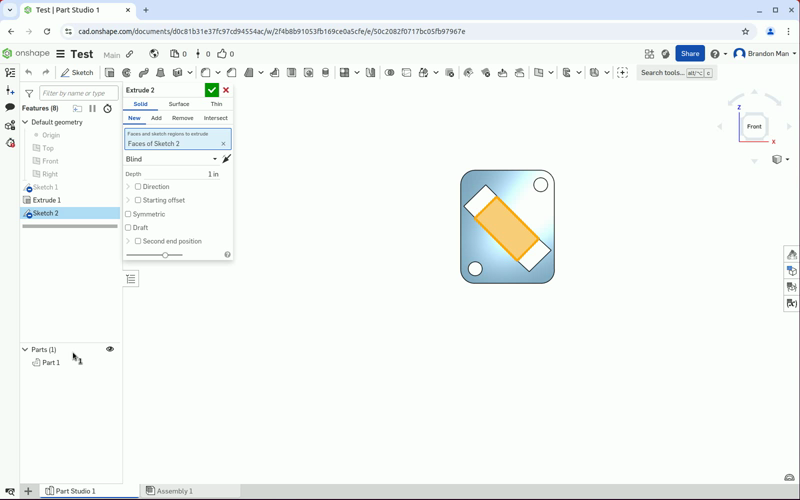
mouse_move(143, 106)
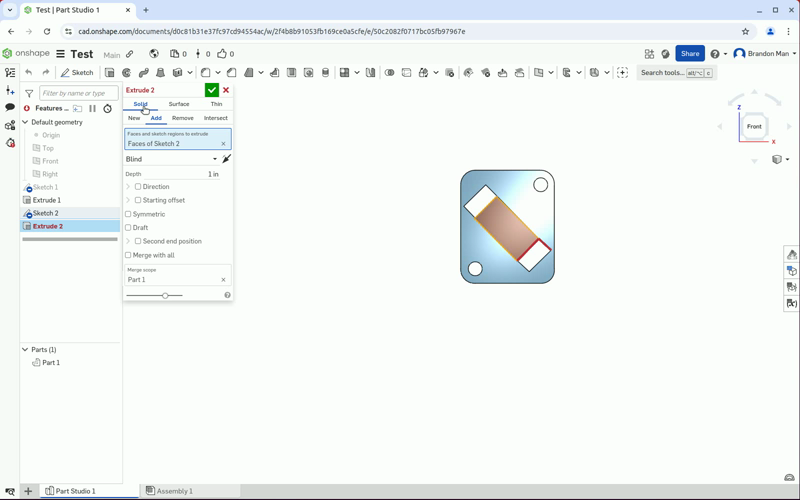
click(143, 106)
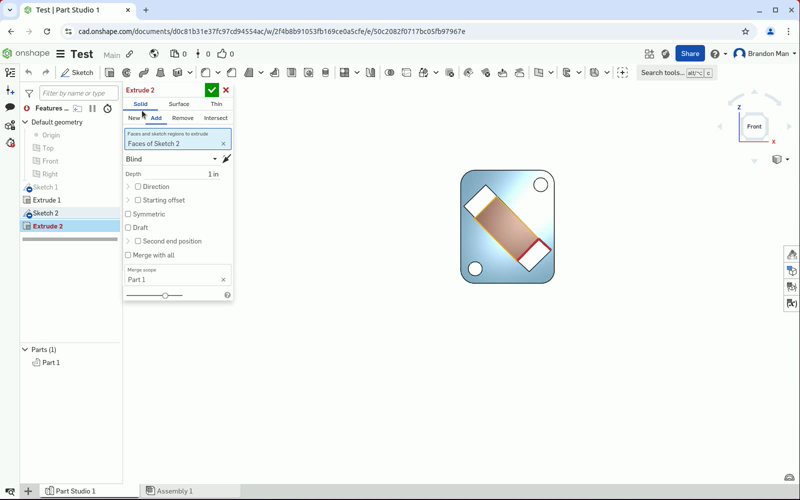
mouse_move(137, 120)
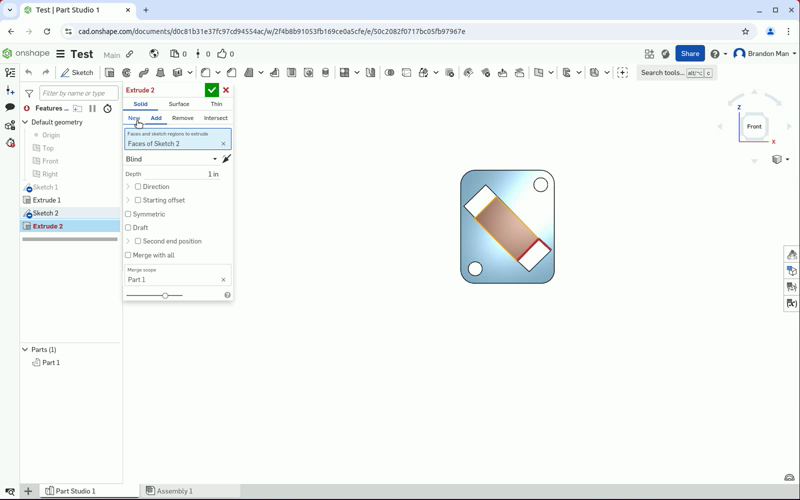
click(137, 120)
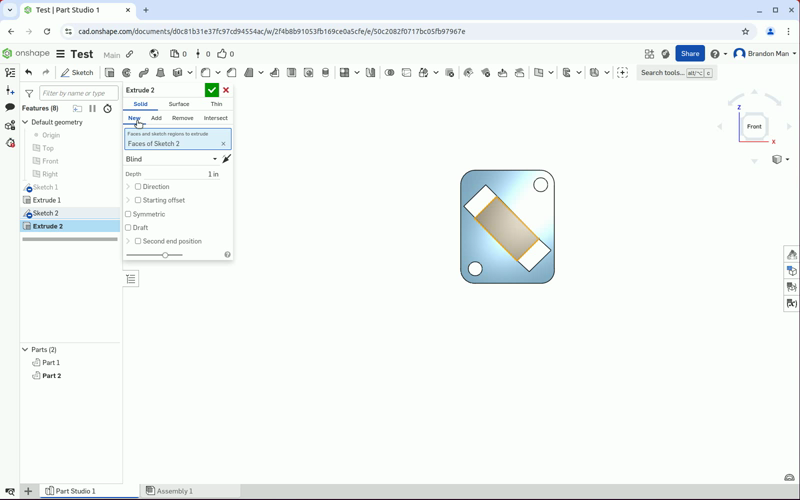
key(tab, 4)
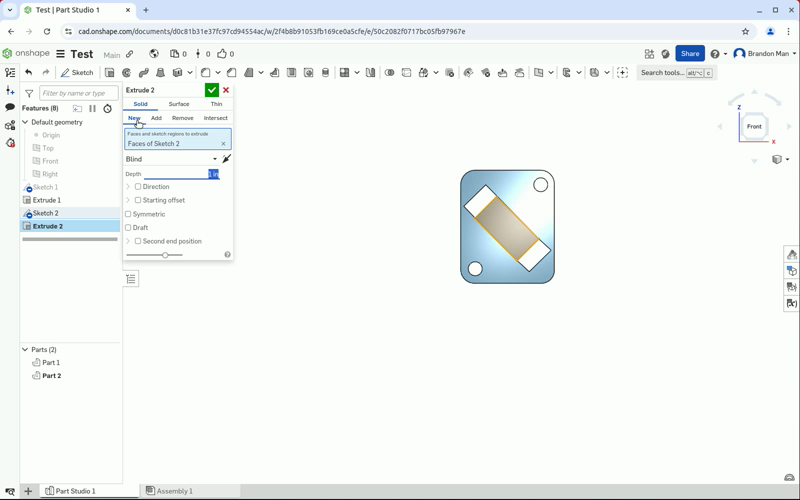
text(4.814)
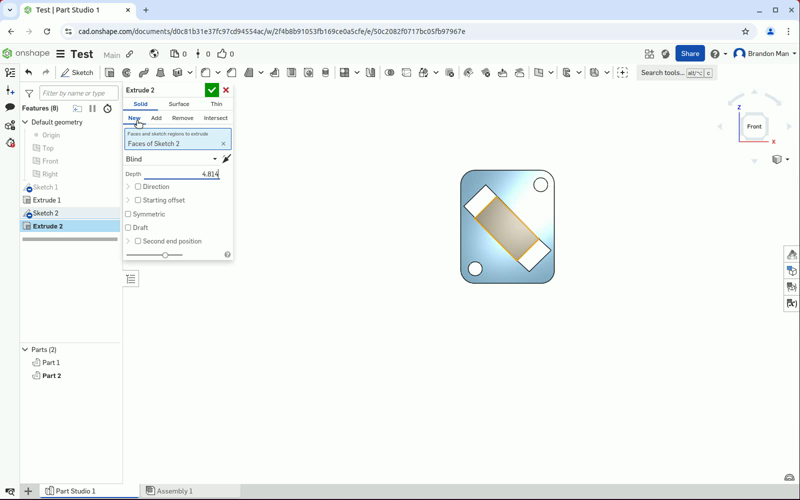
key(enter)
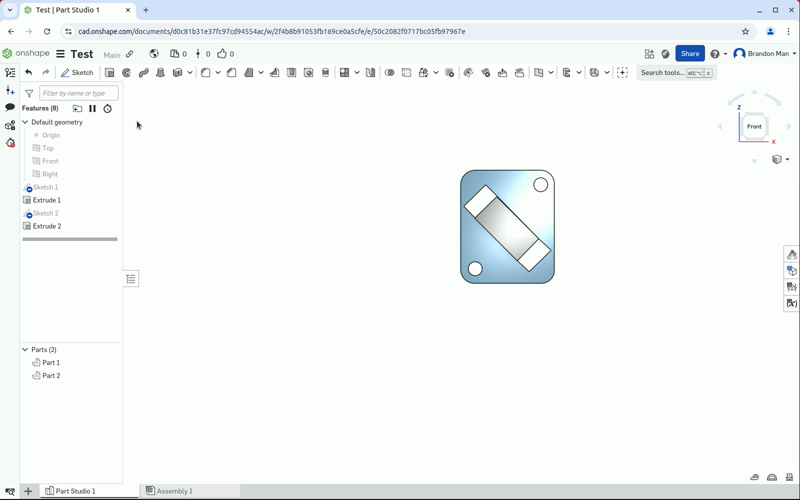
key(shift+h)
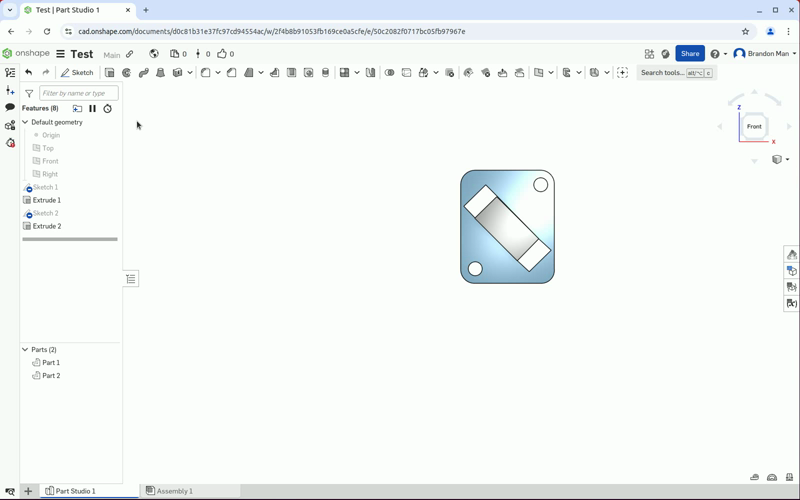
key(shift+h)
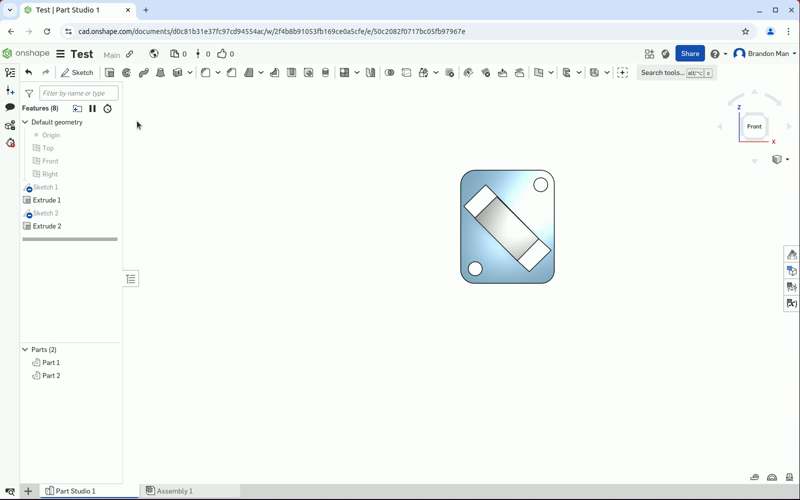
mouse_move(73, 189)
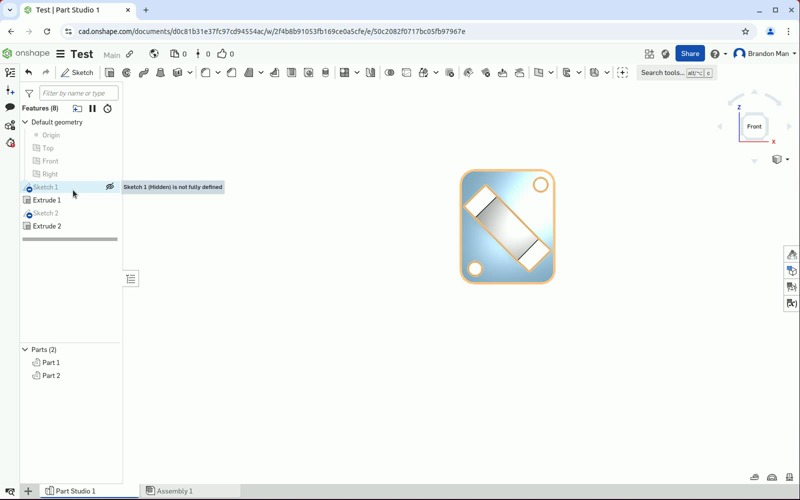
click(73, 189)
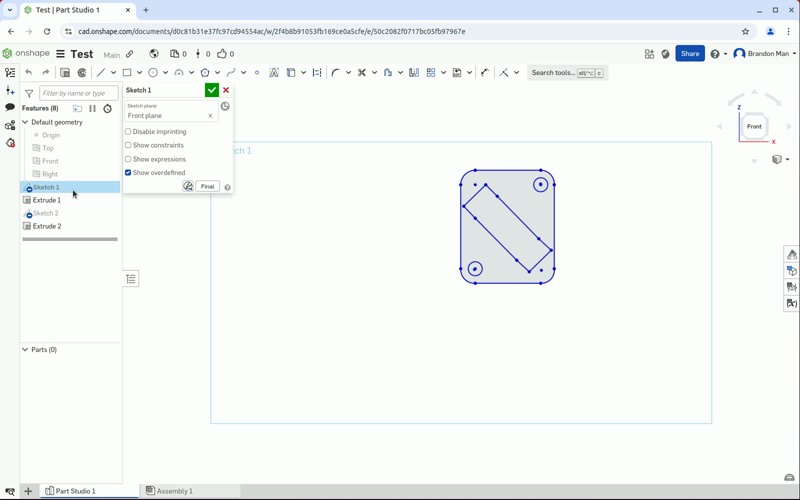
mouse_move(229, 92)
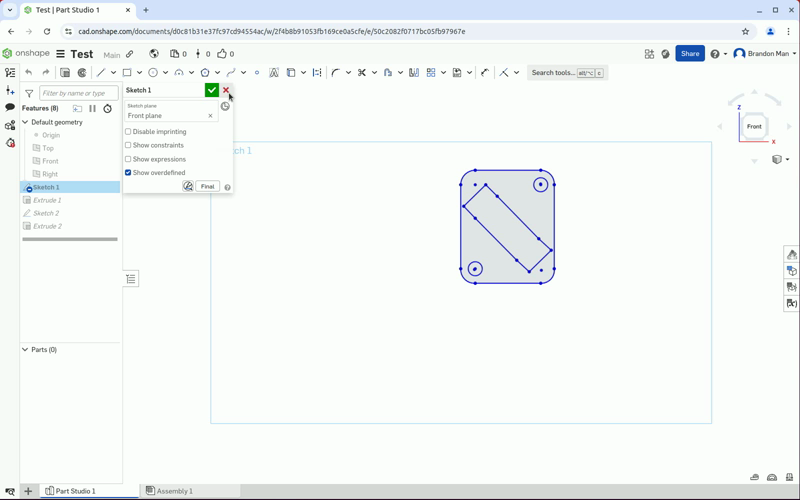
click(229, 92)
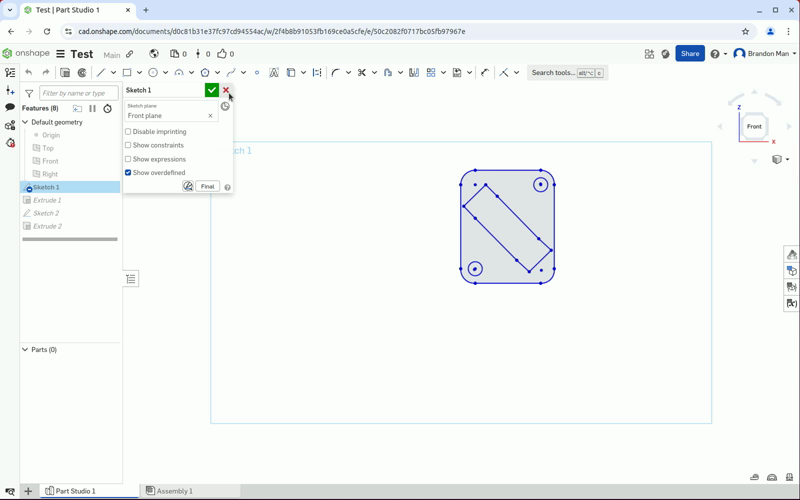
key(shift+s)
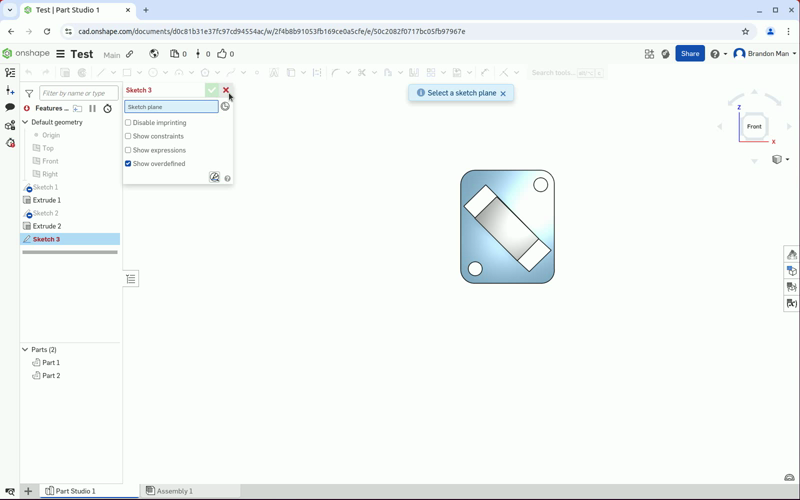
mouse_move(73, 163)
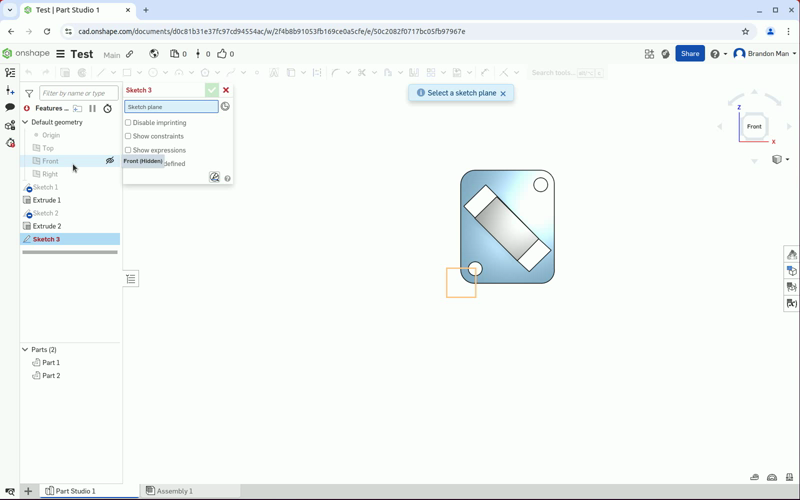
click(73, 163)
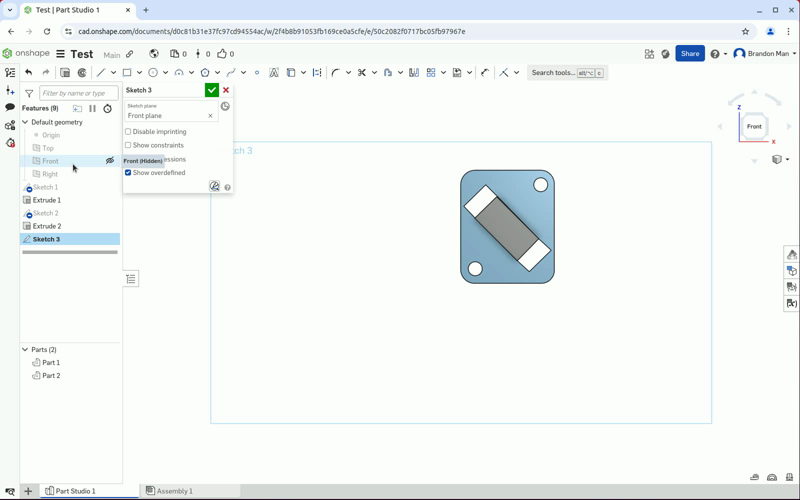
mouse_move(73, 352)
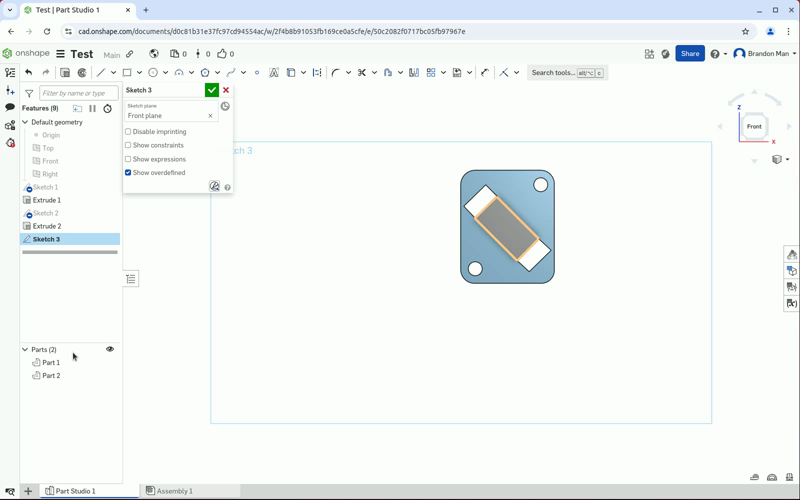
key(y)
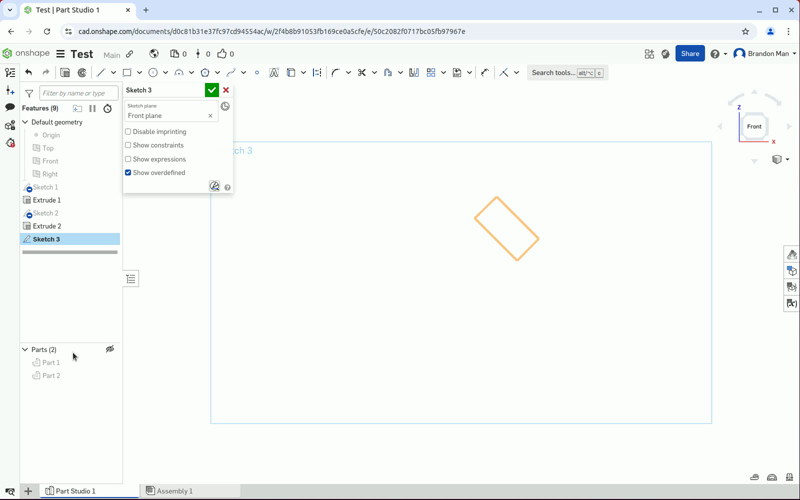
key(l)
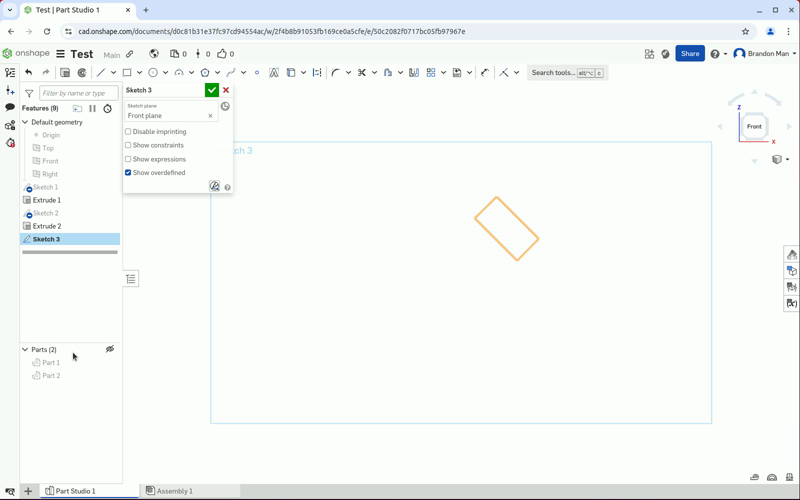
key_down(shift)
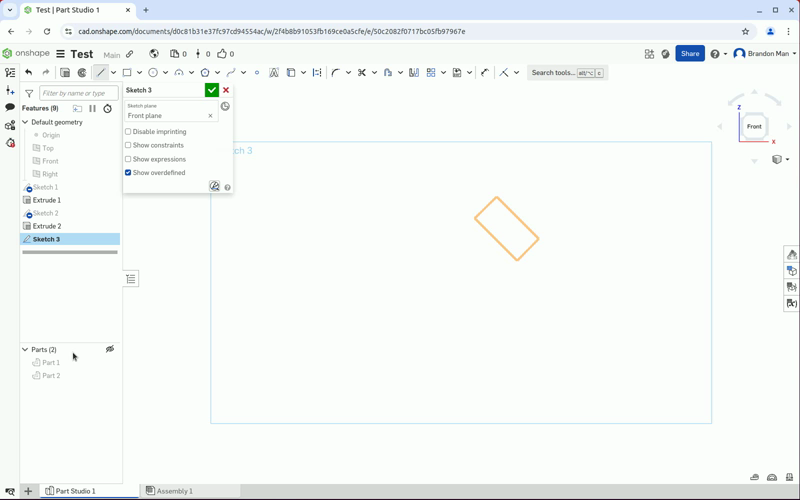
mouse_move(516, 260)
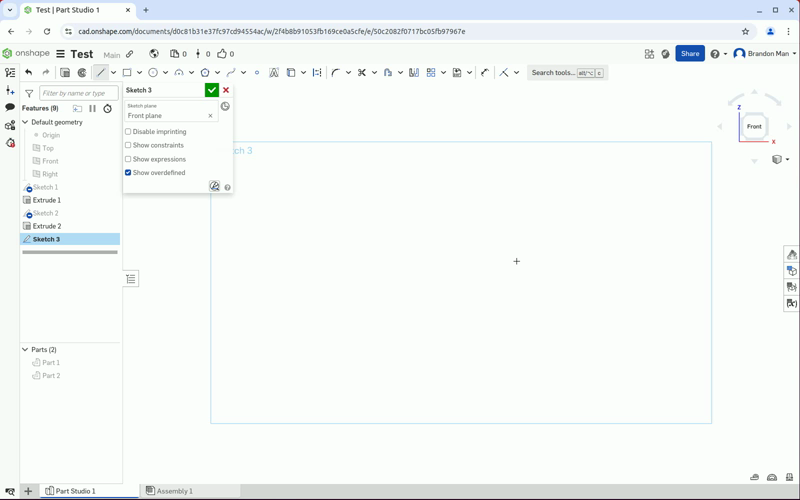
click(516, 260)
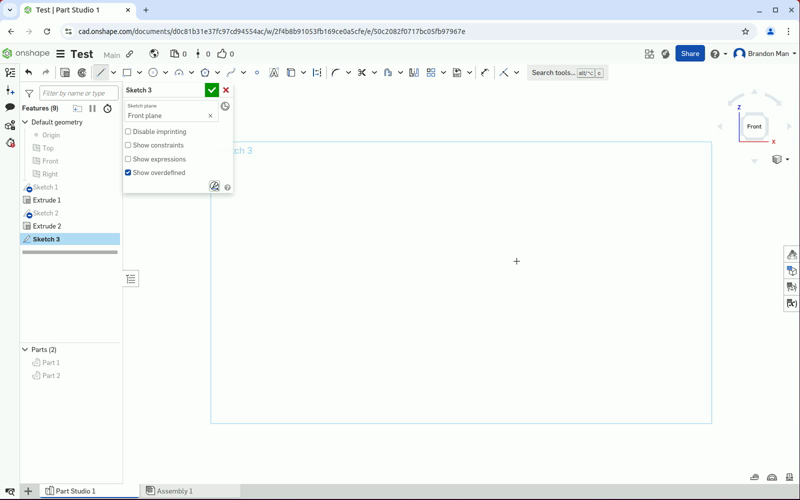
key_up(shift)
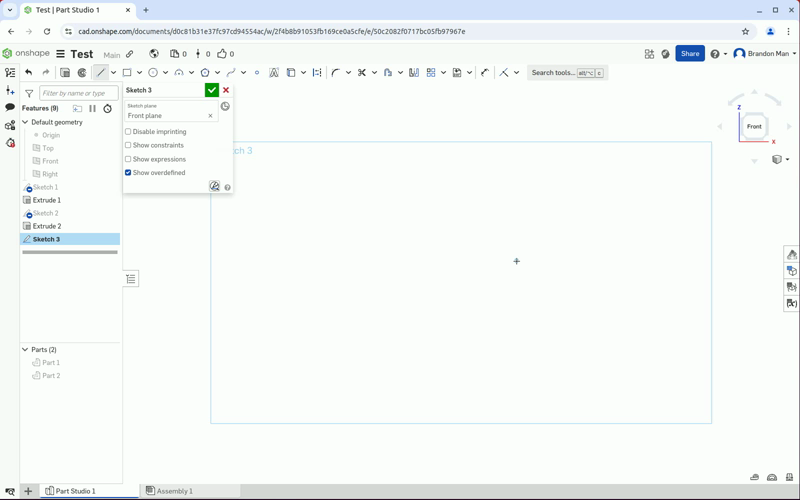
key_down(shift)
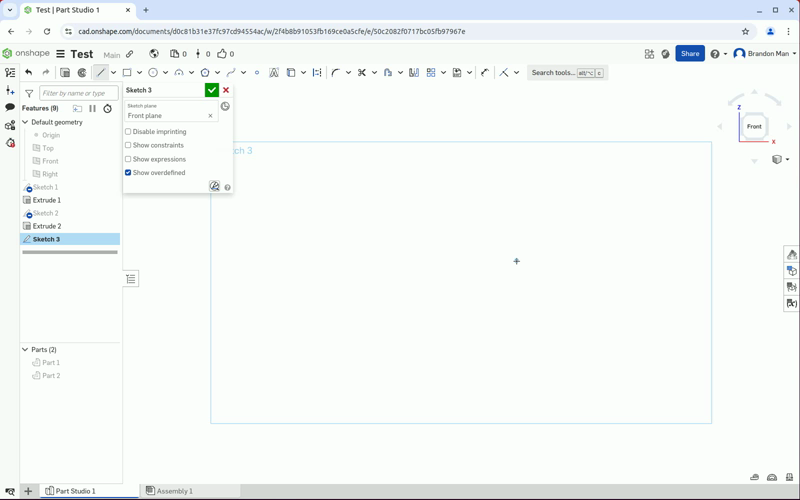
mouse_move(546, 260)
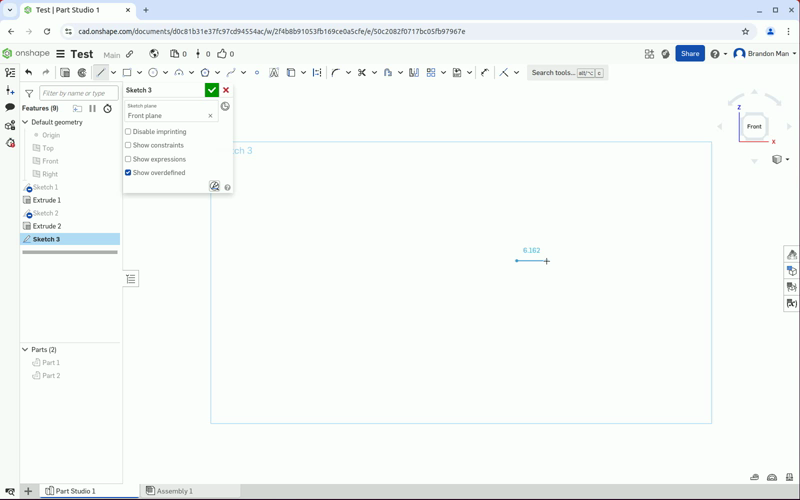
mouse_move(528, 272)
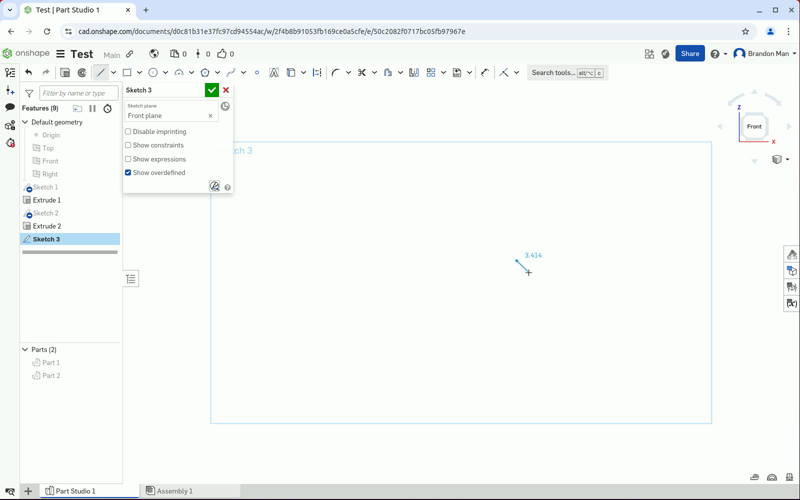
click(528, 272)
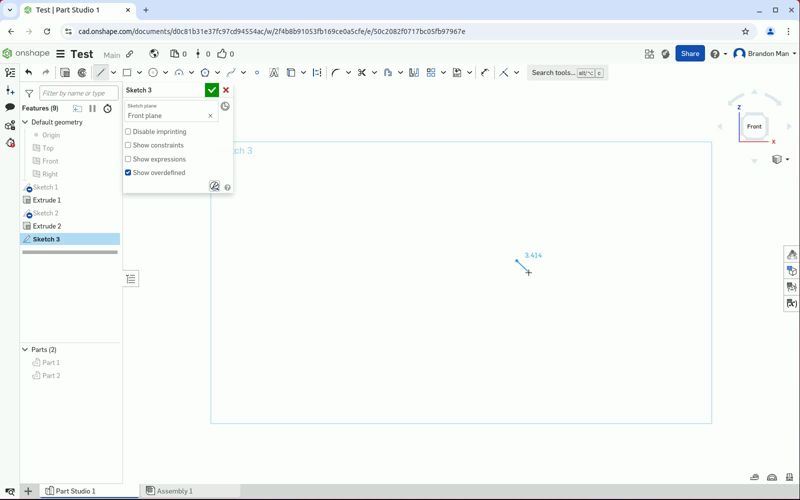
key_up(shift)
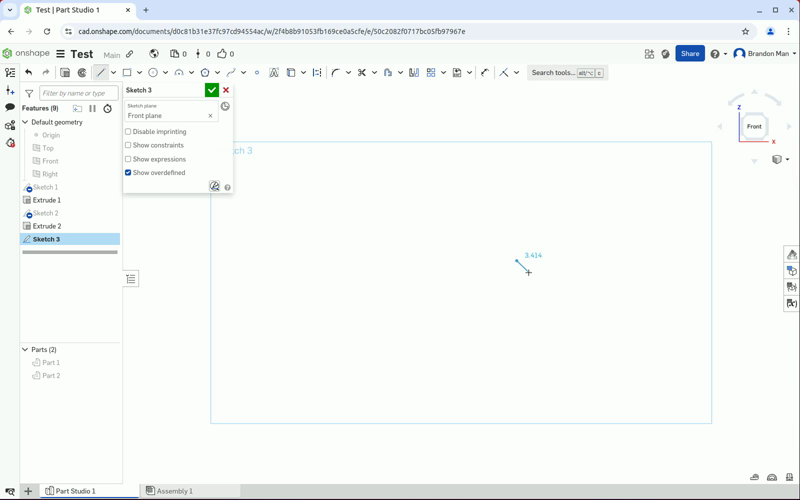
key_down(shift)
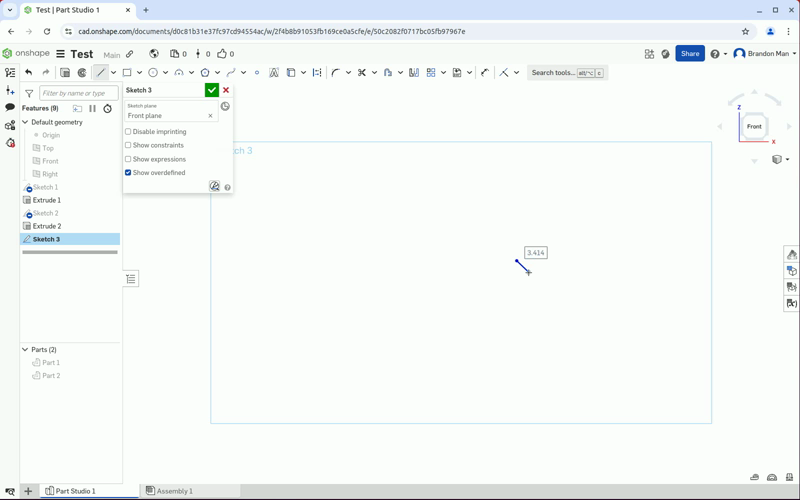
mouse_move(558, 272)
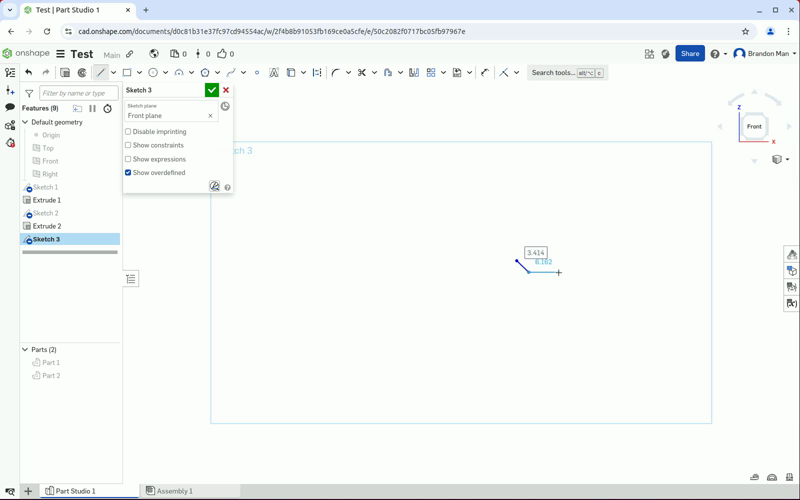
mouse_move(550, 250)
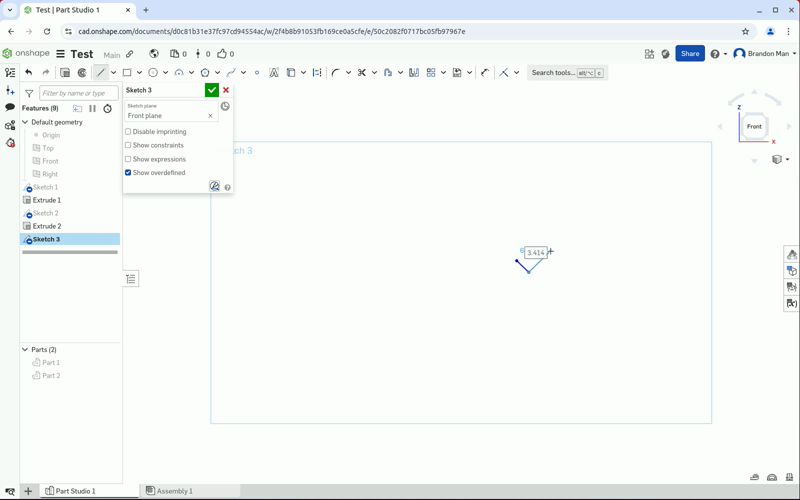
click(550, 250)
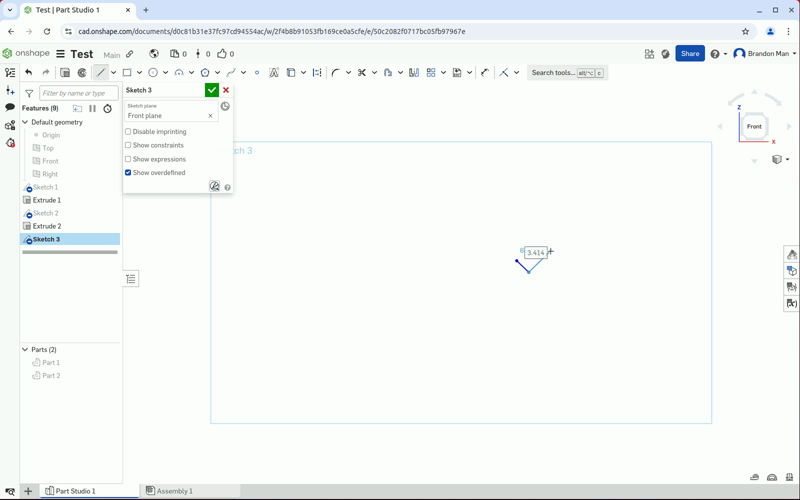
key_up(shift)
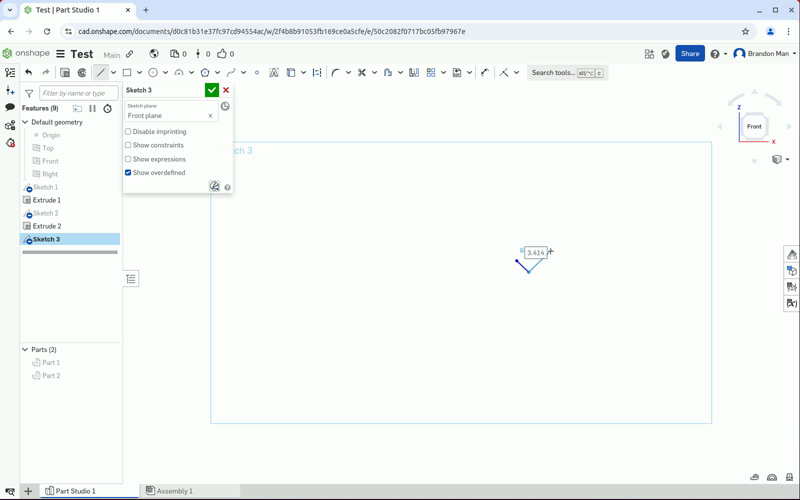
key_down(shift)
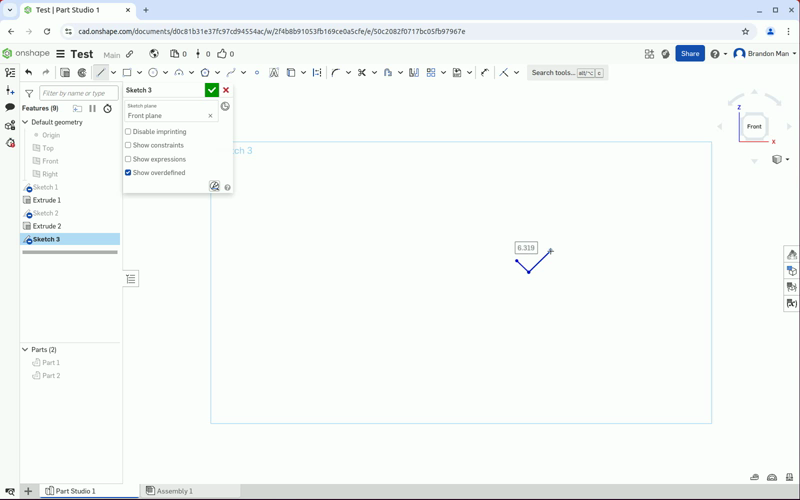
mouse_move(580, 250)
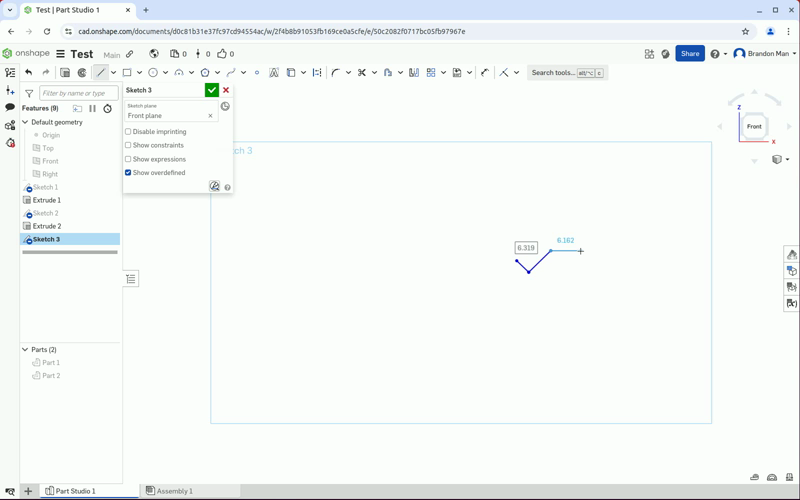
mouse_move(539, 238)
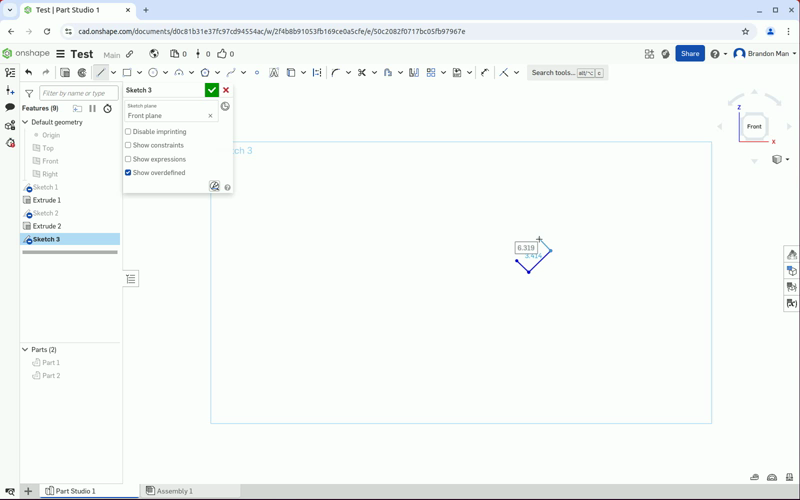
click(539, 238)
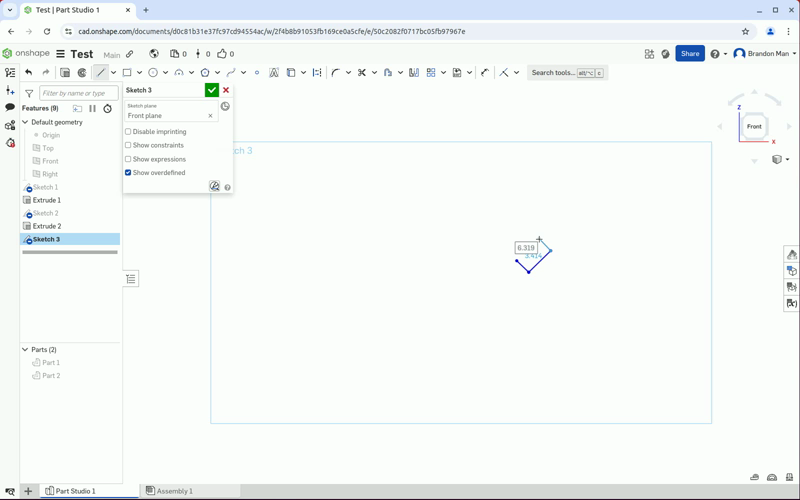
key_up(shift)
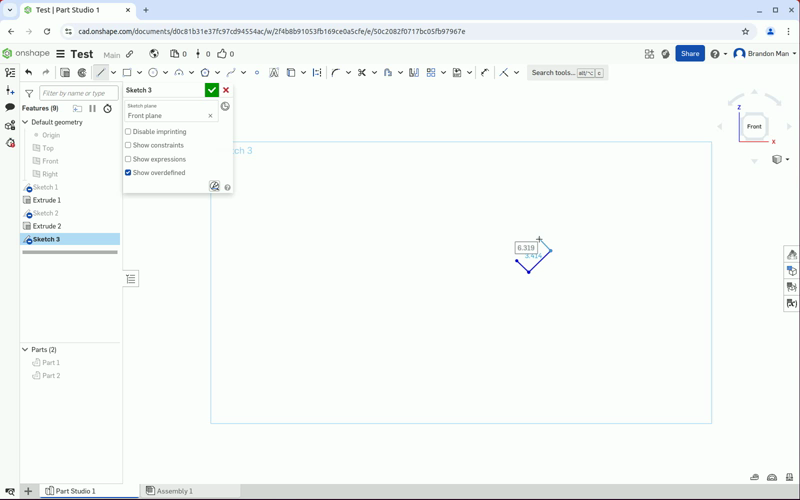
mouse_move(569, 238)
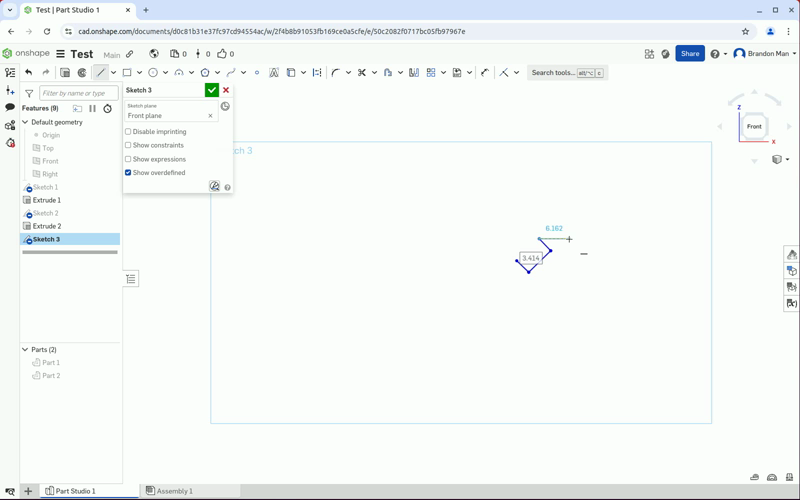
key_down(shift)
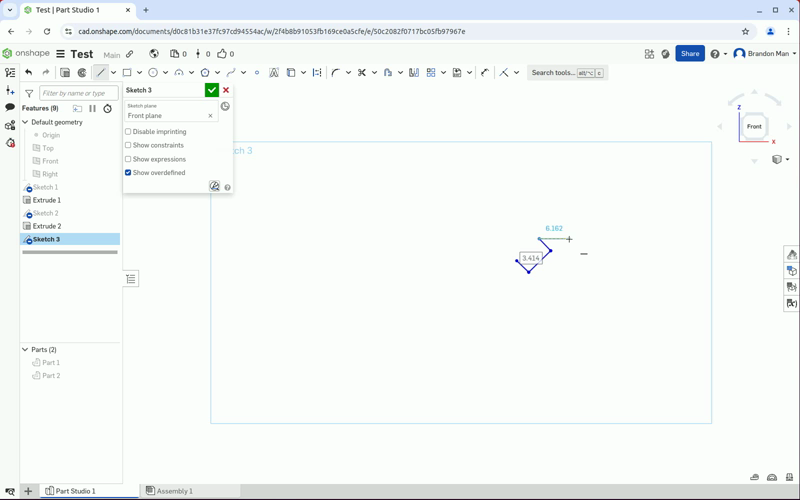
mouse_move(516, 260)
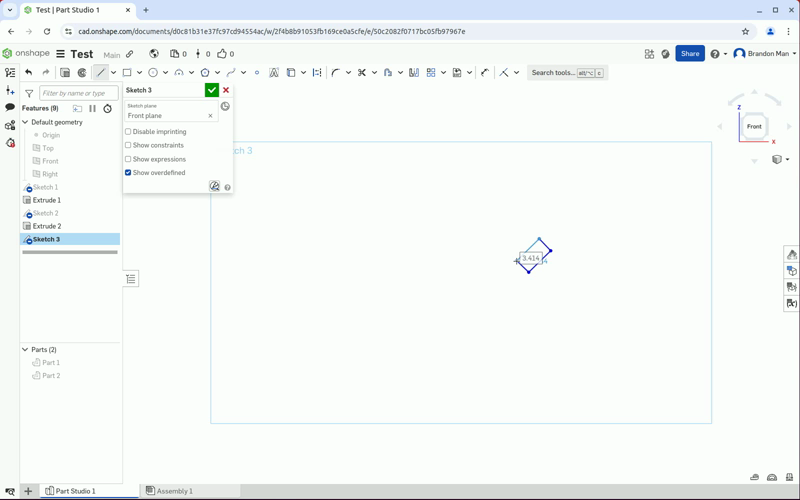
key_up(shift)
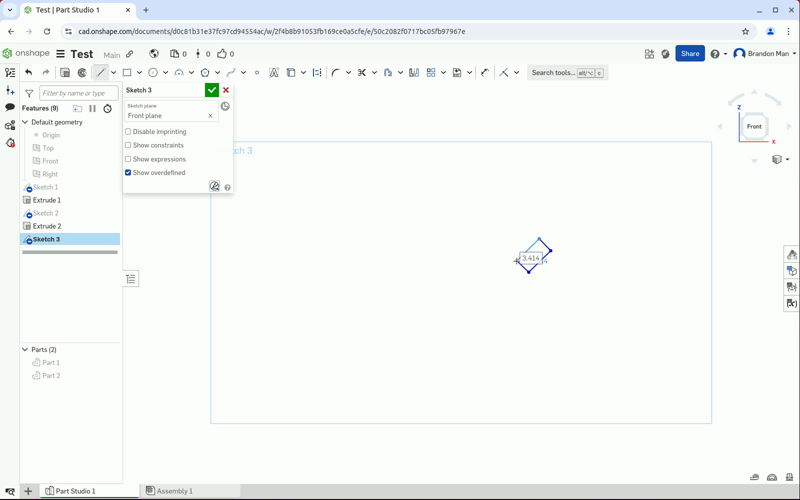
click(516, 260)
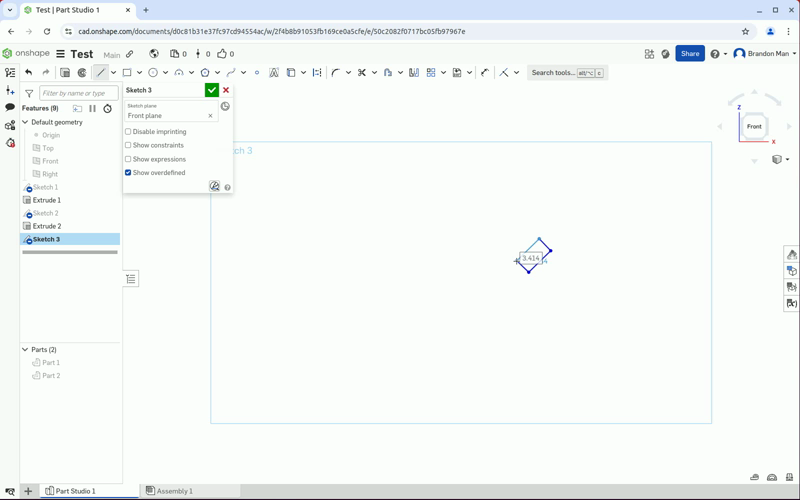
key(esc)
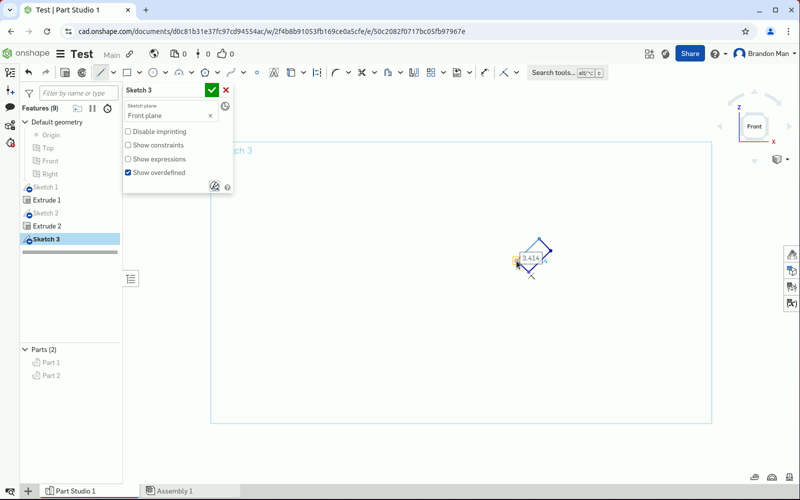
mouse_move(544, 248)
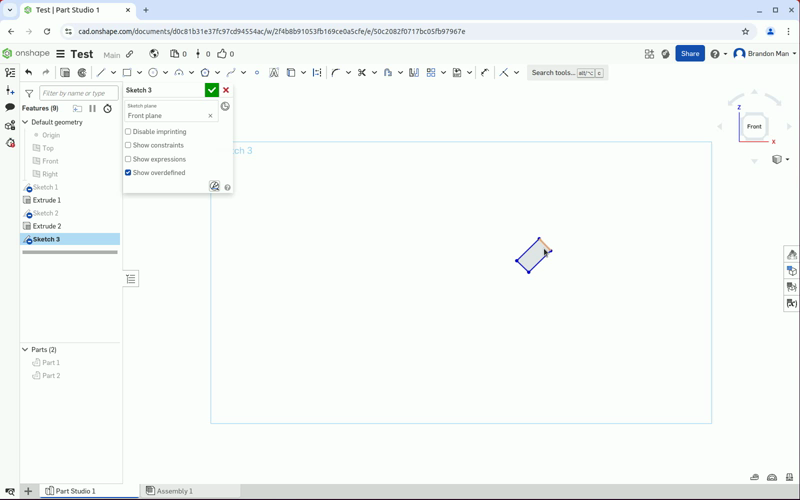
scroll(6)
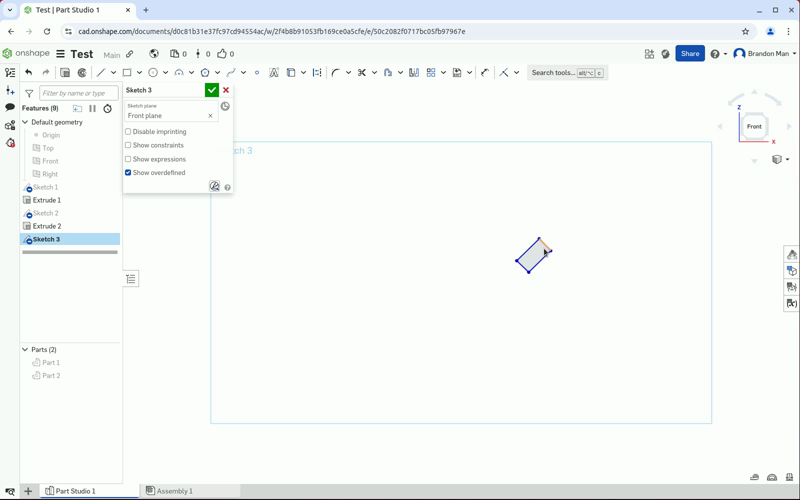
scroll(6)
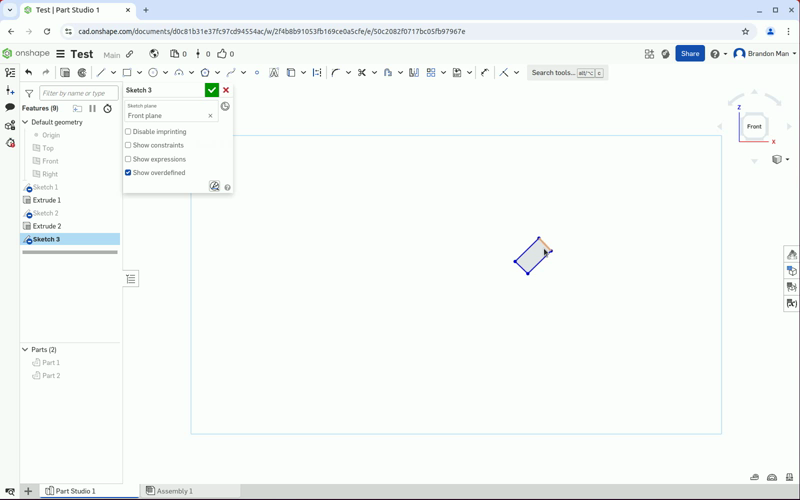
scroll(6)
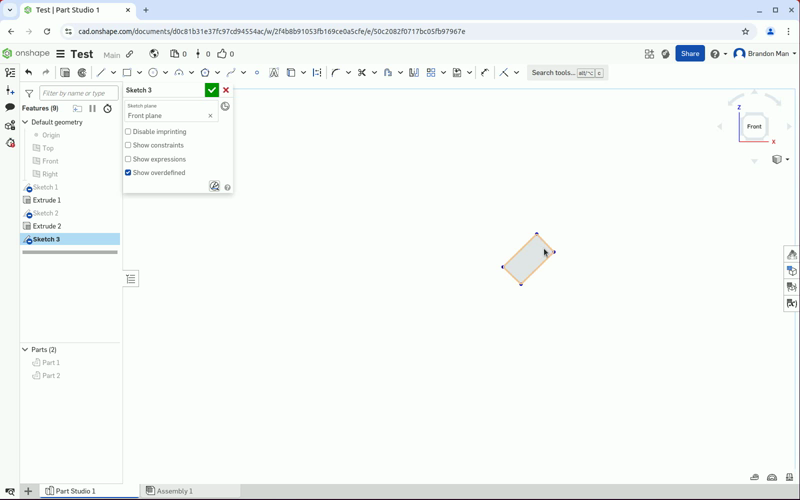
scroll(6)
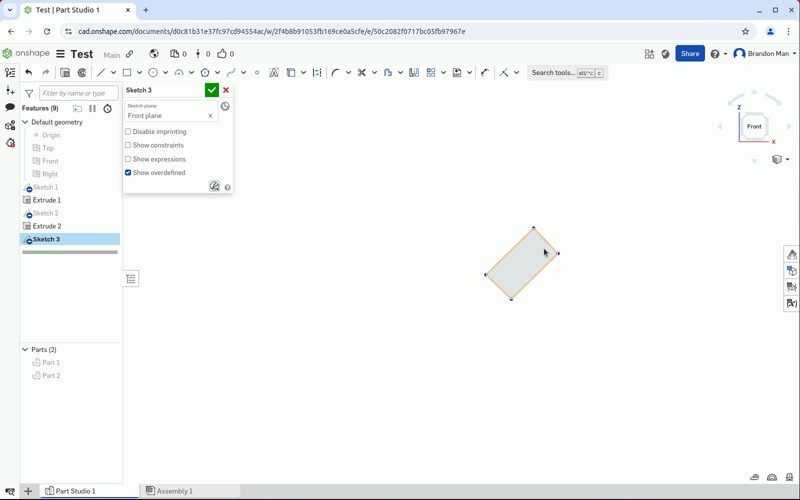
scroll(6)
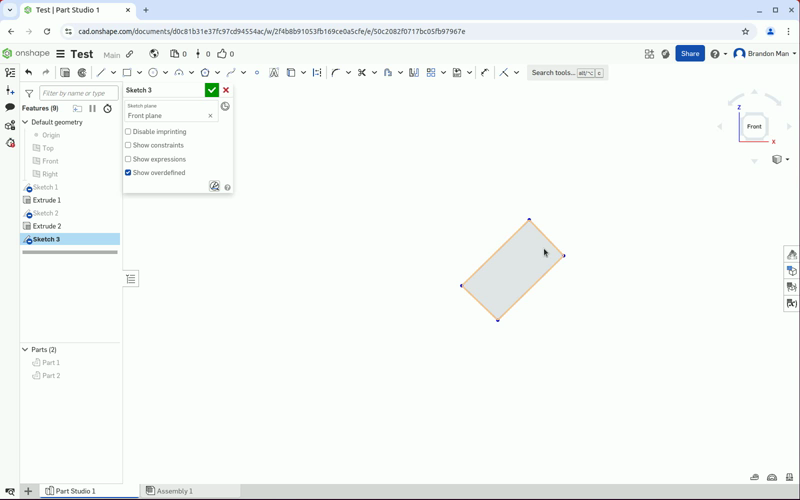
scroll(6)
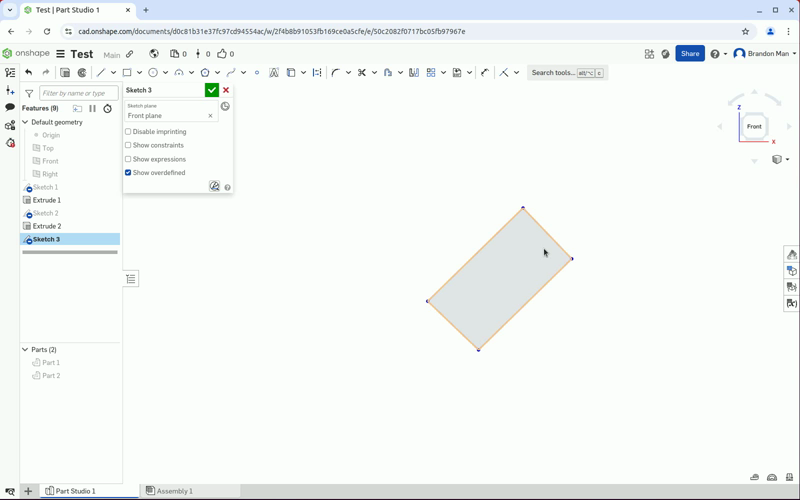
scroll(6)
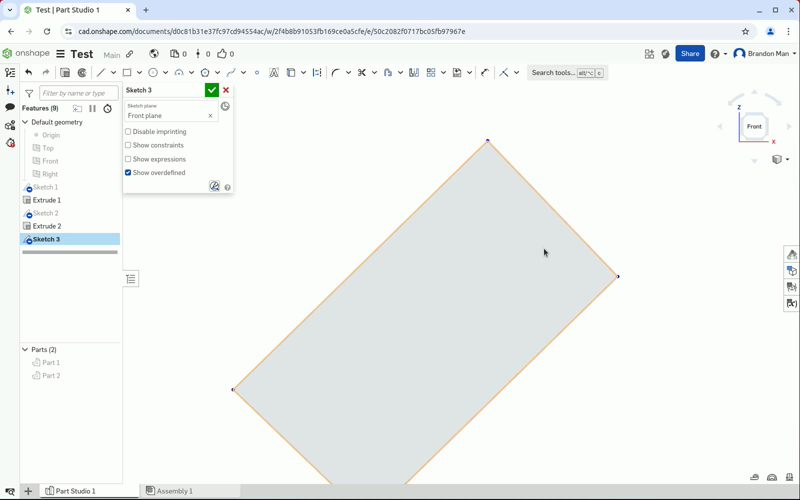
click(544, 248)
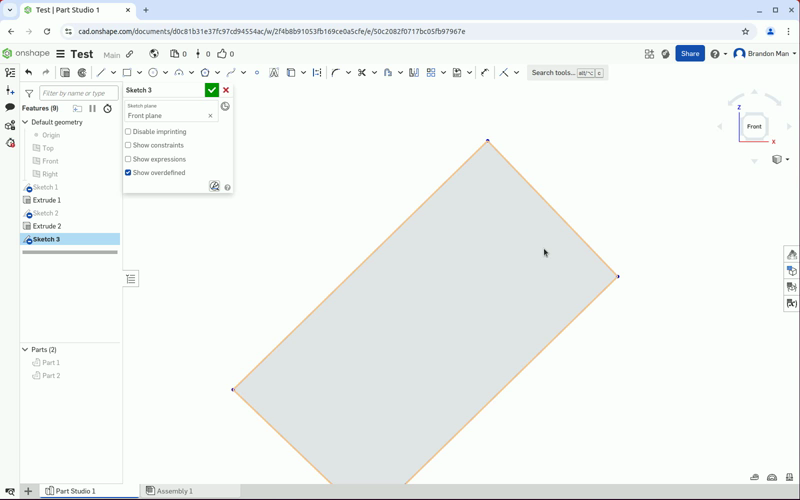
scroll(-6)
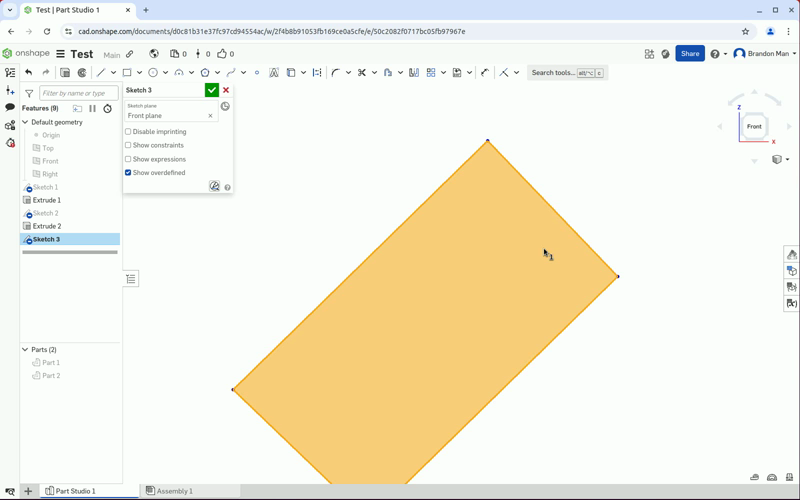
scroll(-6)
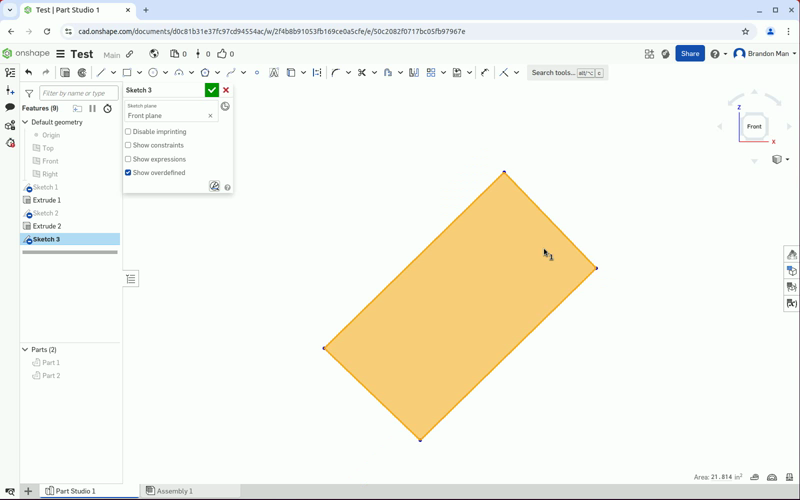
scroll(-6)
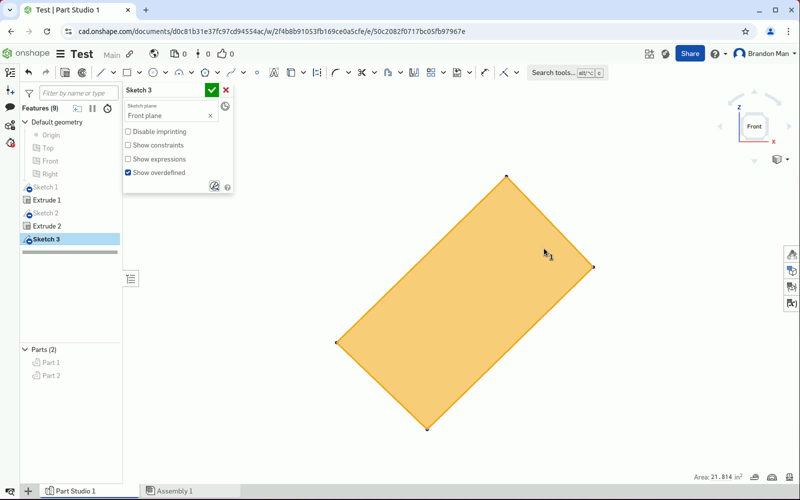
scroll(-6)
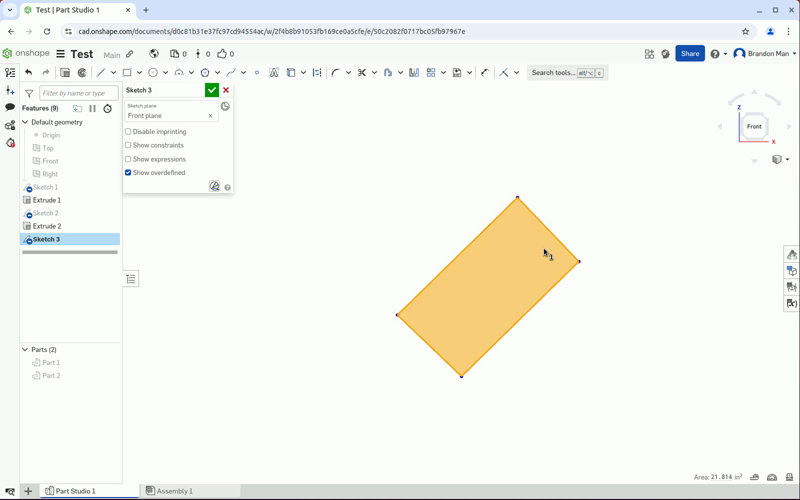
scroll(-6)
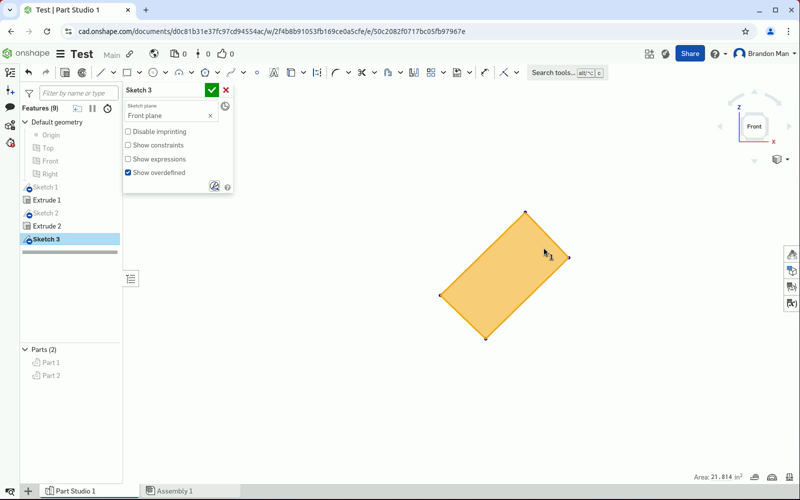
scroll(-6)
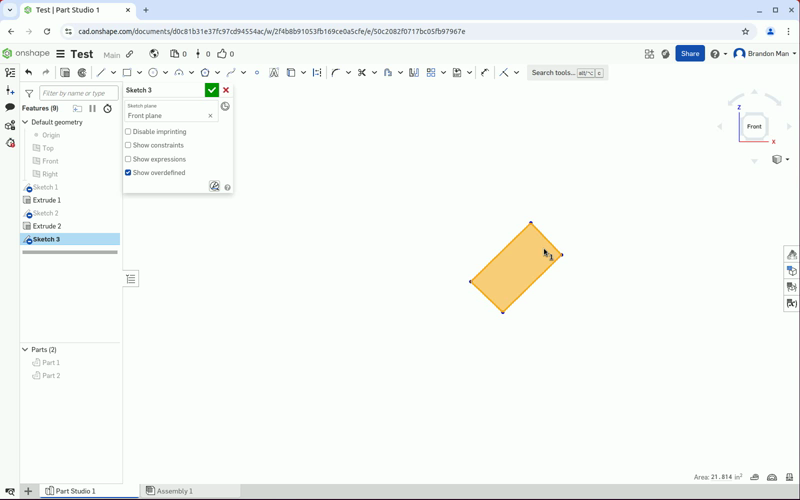
scroll(-6)
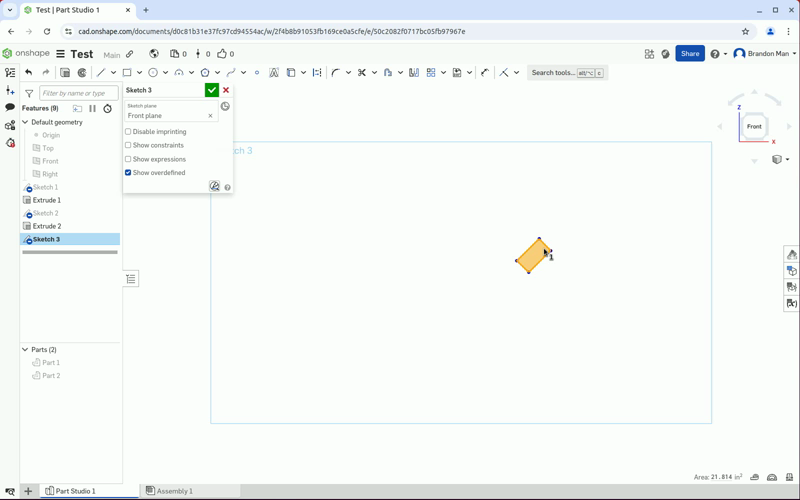
mouse_move(73, 352)
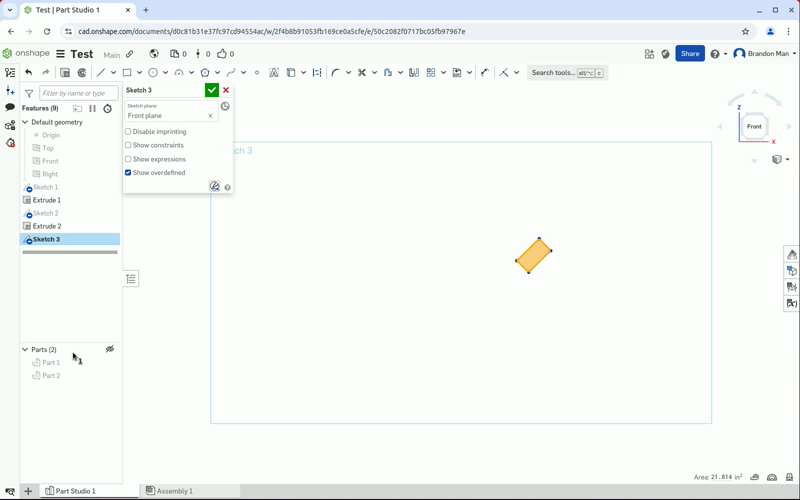
key(shift+y)
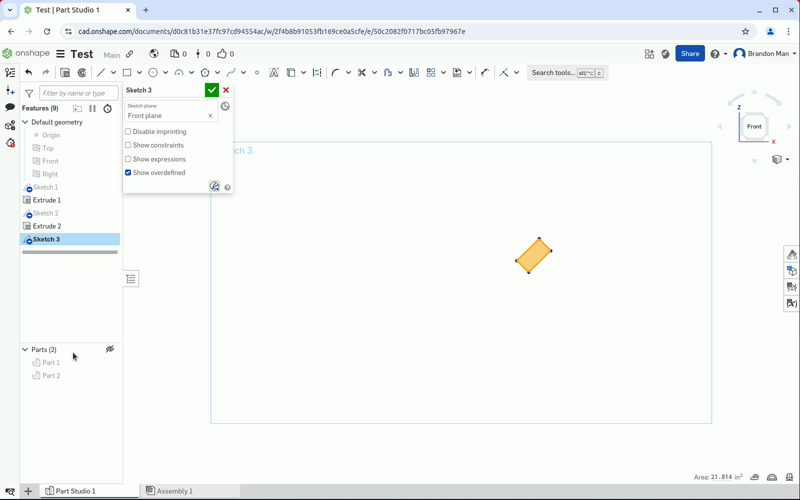
key(shift+e)
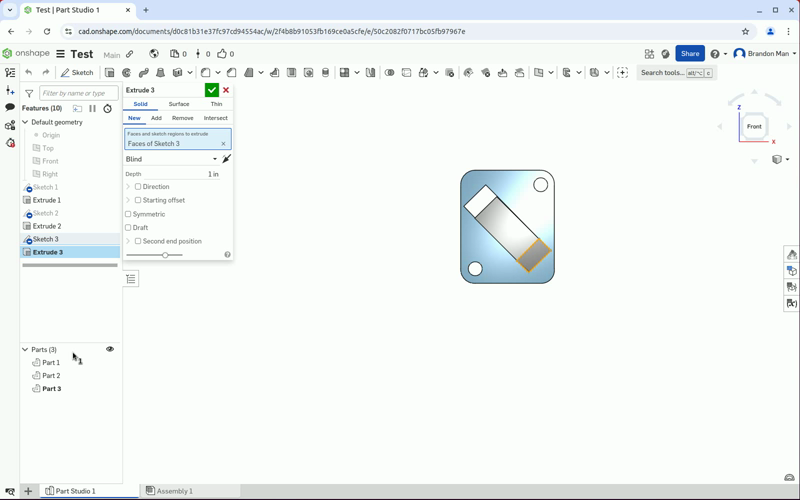
mouse_move(143, 106)
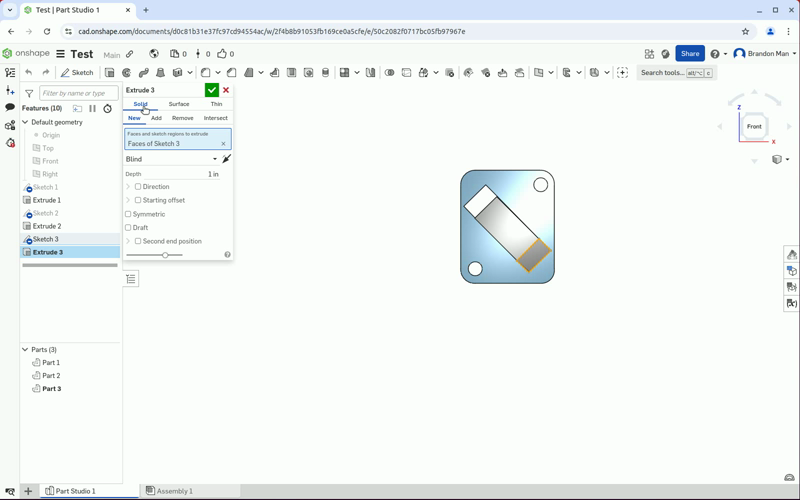
click(143, 106)
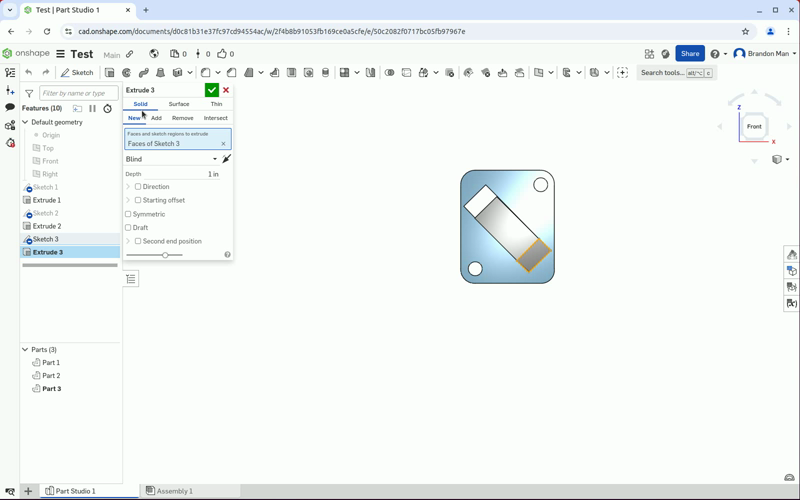
mouse_move(137, 120)
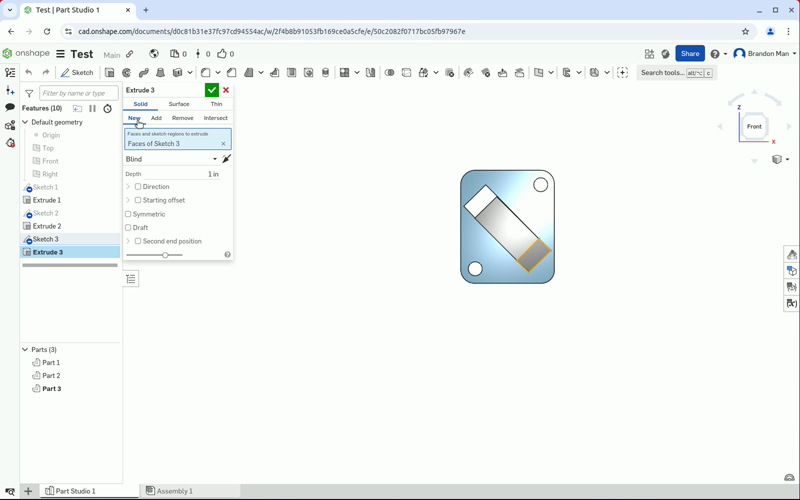
click(137, 120)
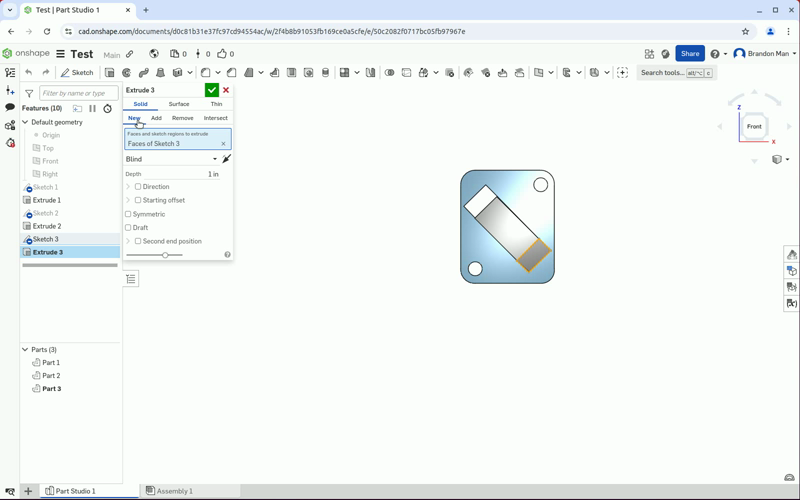
key(tab, 4)
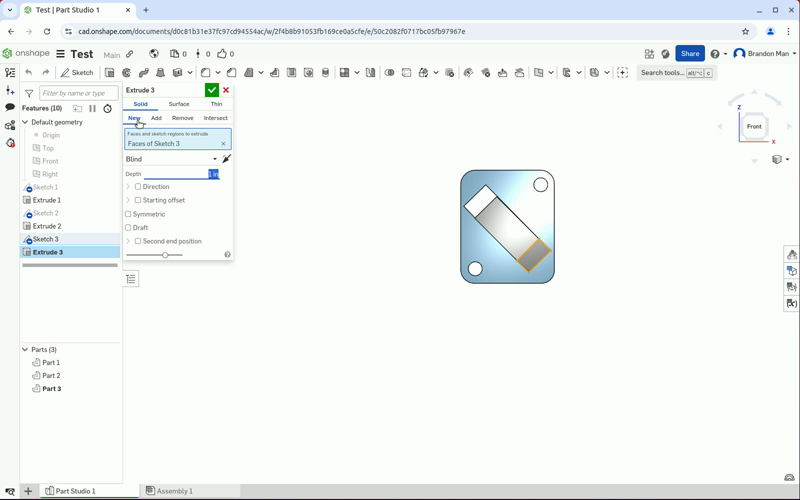
text(9.388)
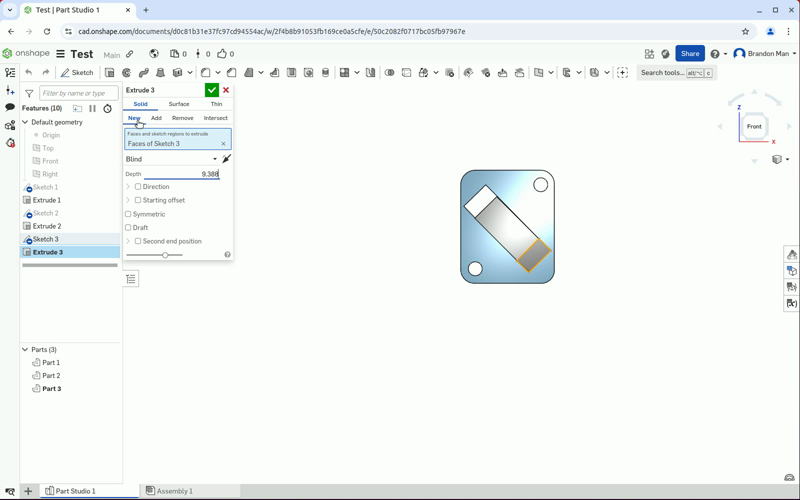
key(enter)
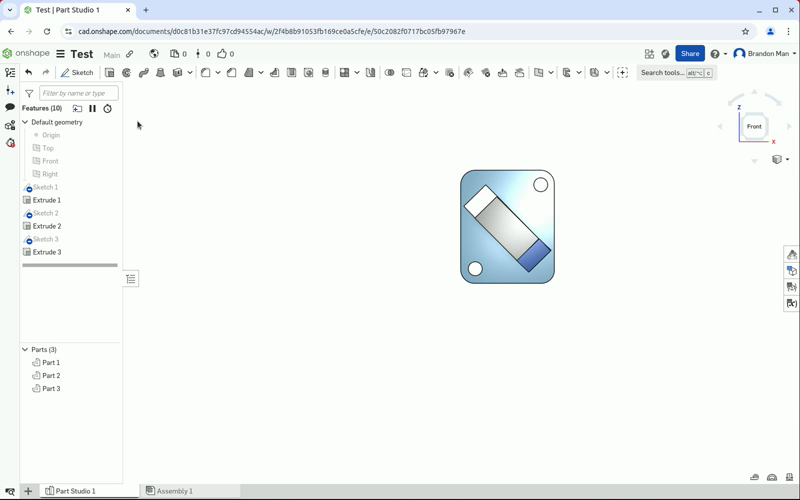
key(shift+h)
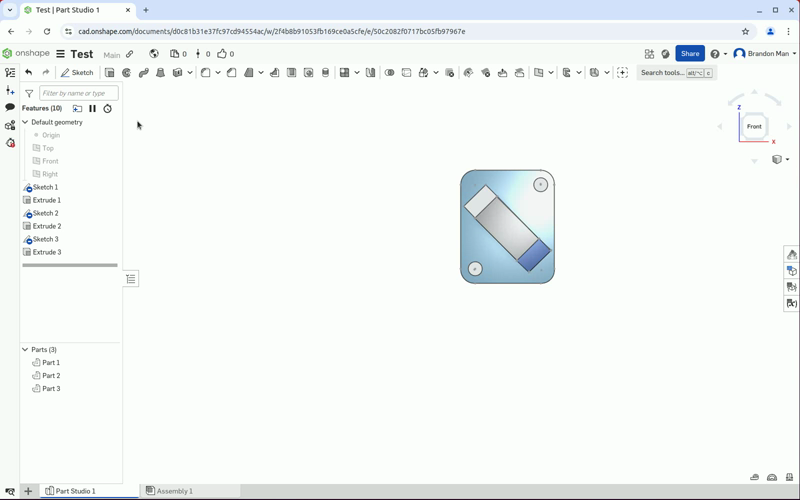
key(shift+h)
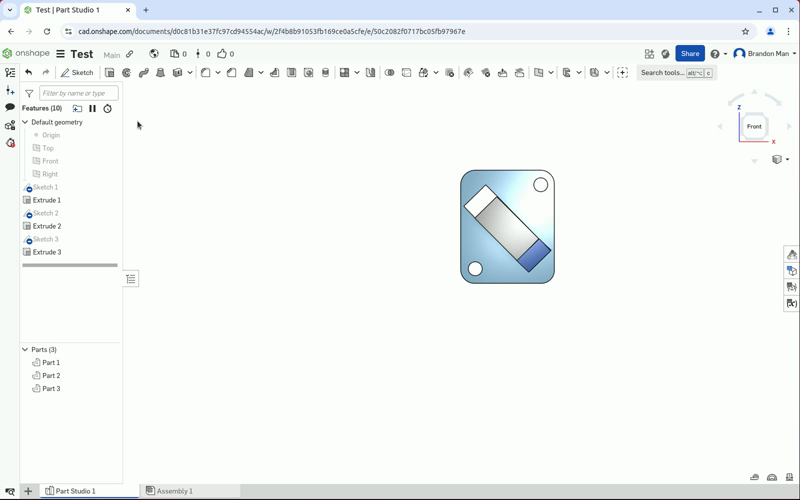
mouse_move(73, 189)
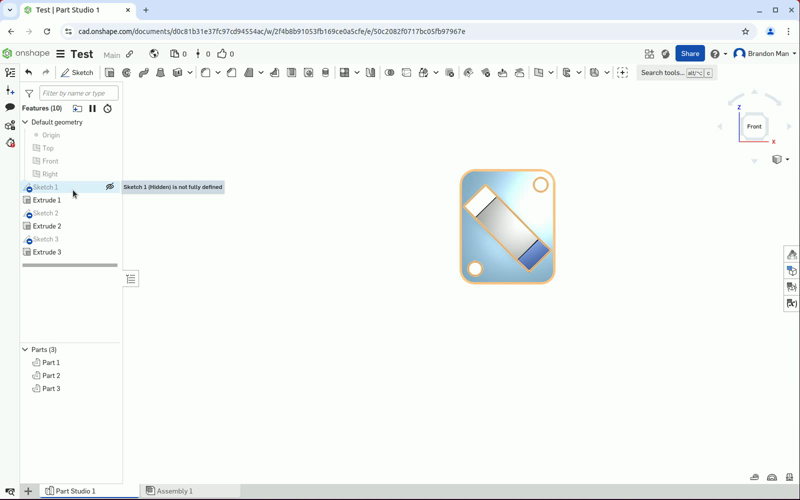
click(73, 189)
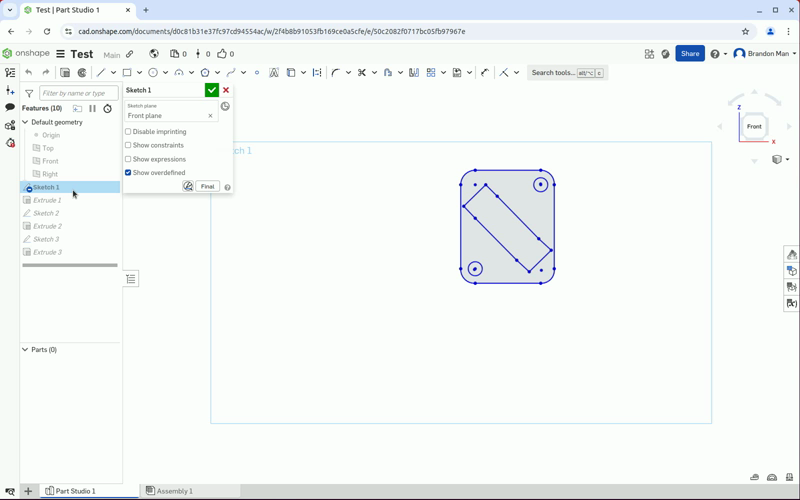
mouse_move(229, 92)
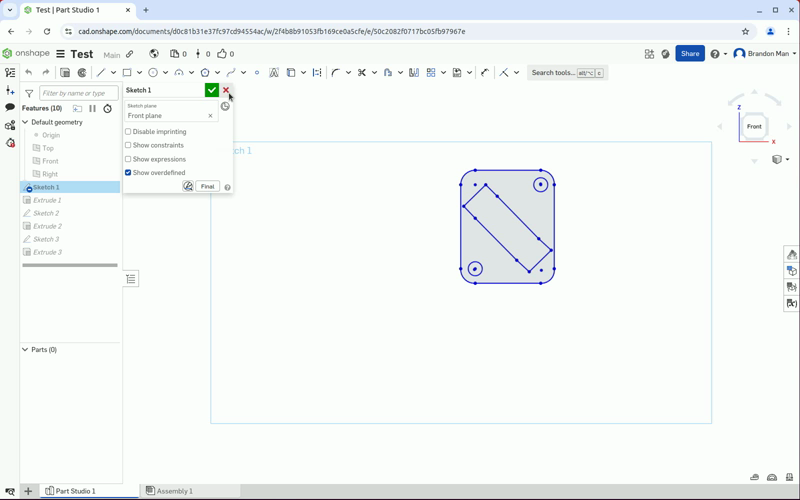
click(229, 92)
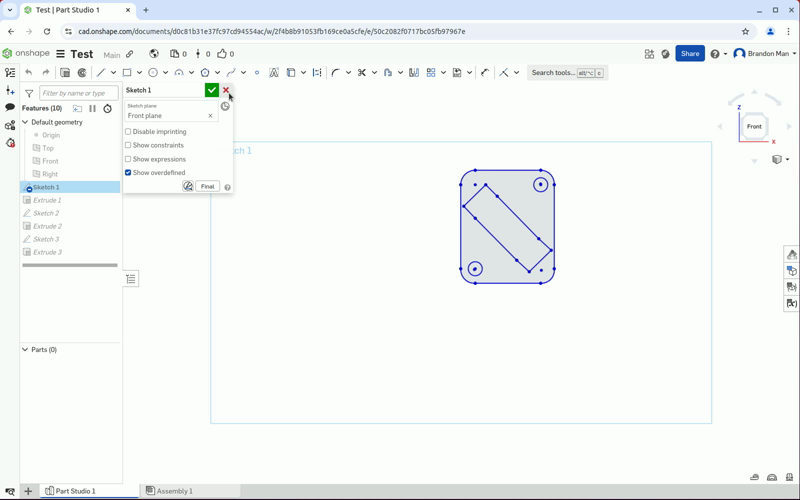
key(shift+s)
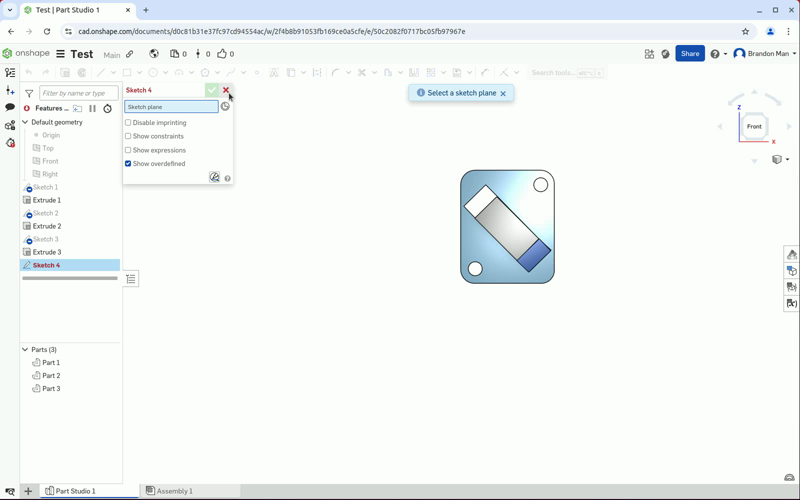
mouse_move(73, 163)
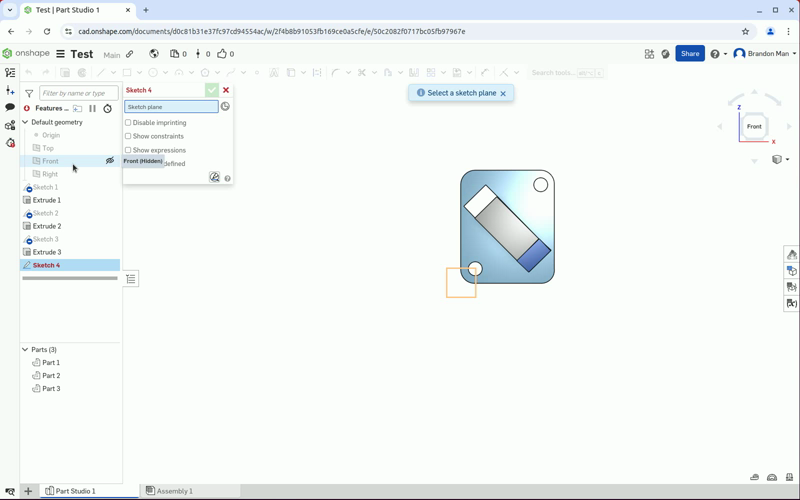
click(73, 163)
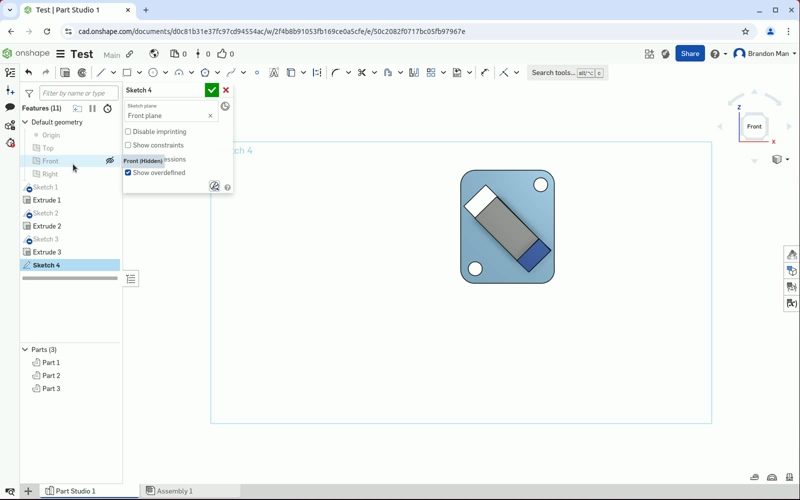
mouse_move(73, 352)
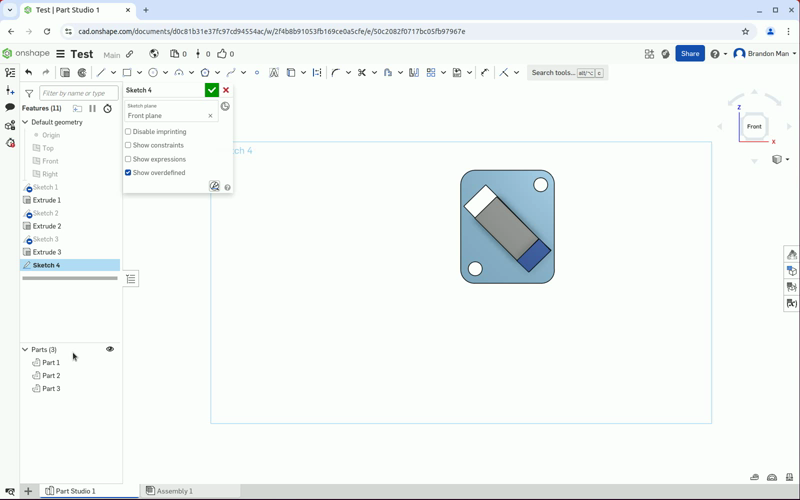
key(y)
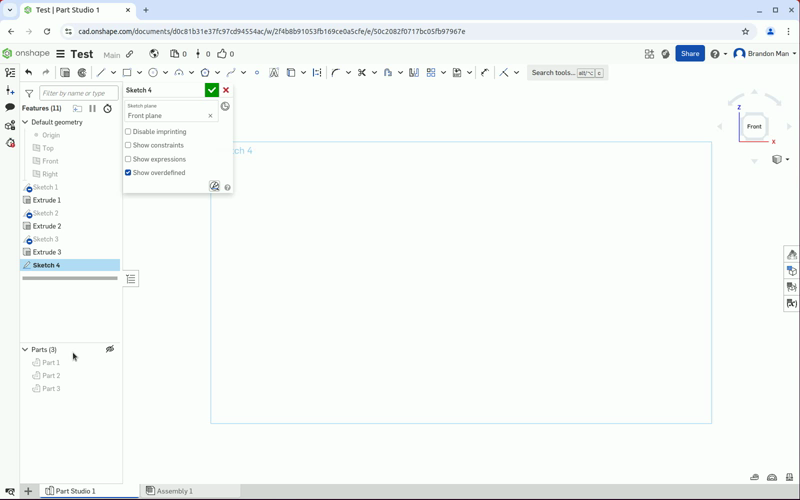
key(l)
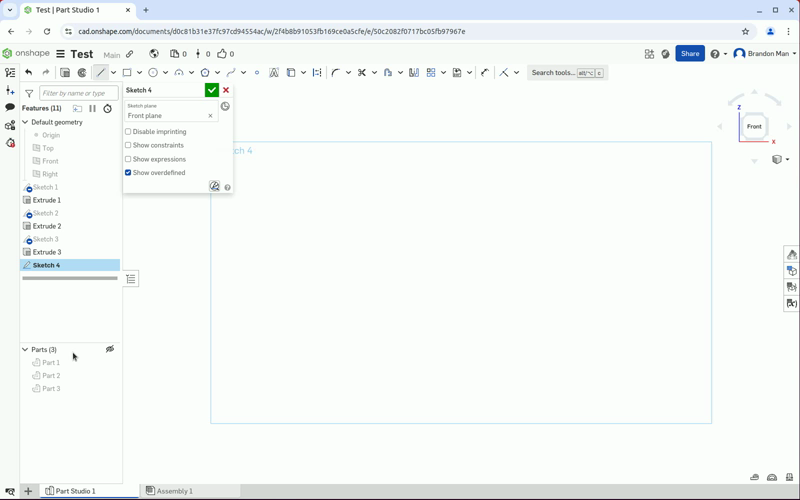
key_down(shift)
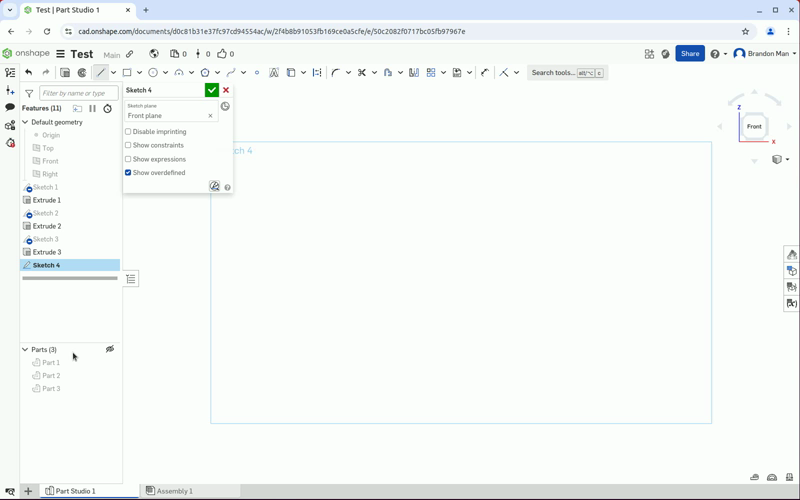
mouse_move(463, 206)
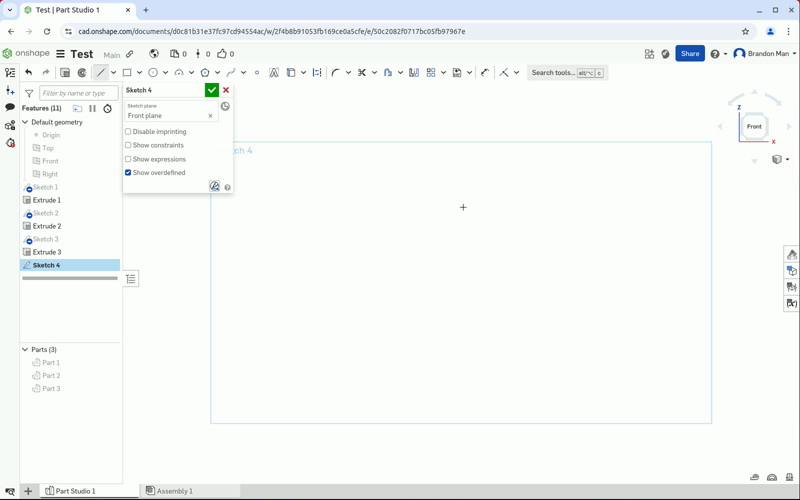
click(463, 206)
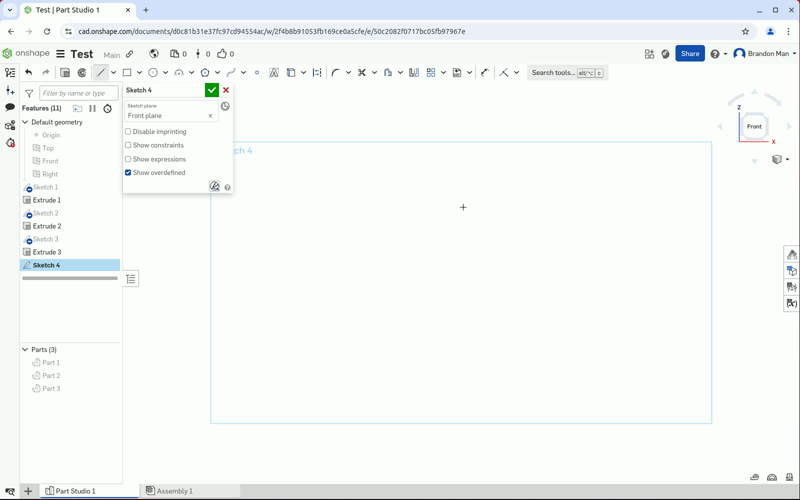
key_up(shift)
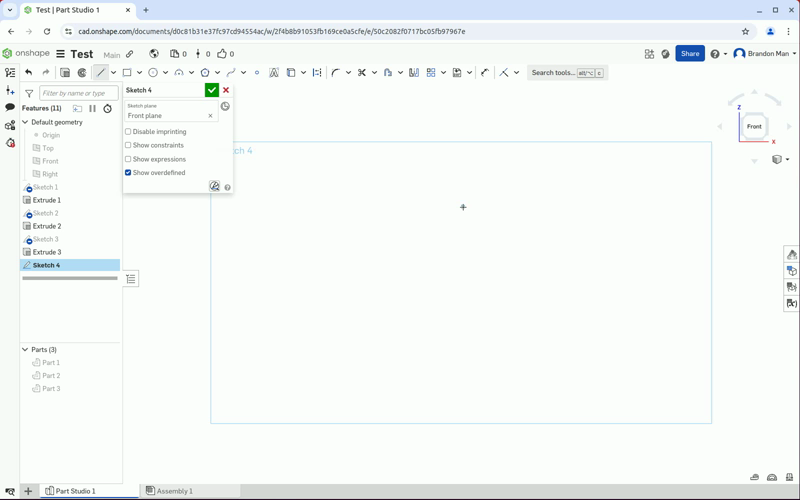
key_down(shift)
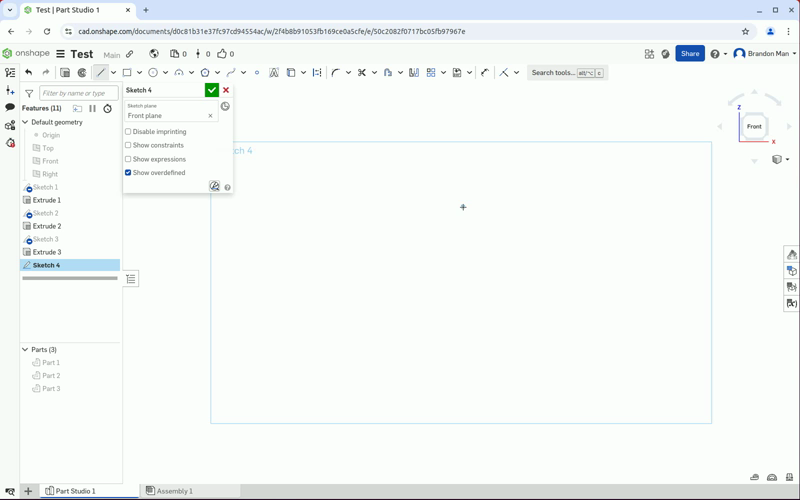
mouse_move(493, 206)
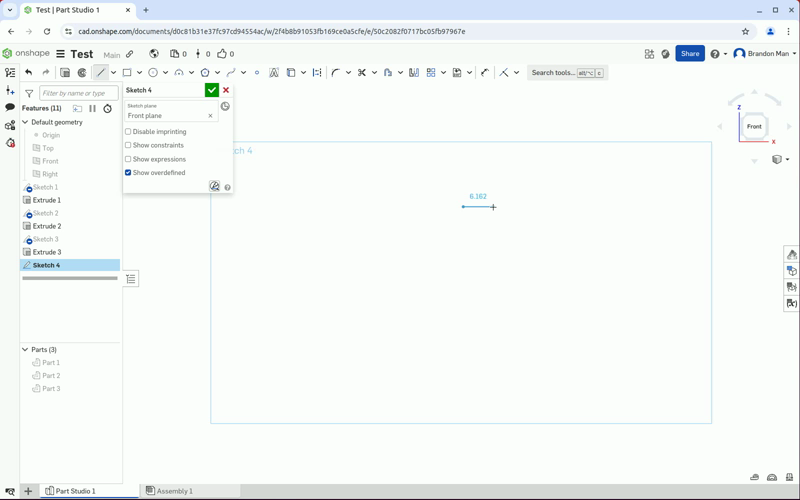
mouse_move(474, 218)
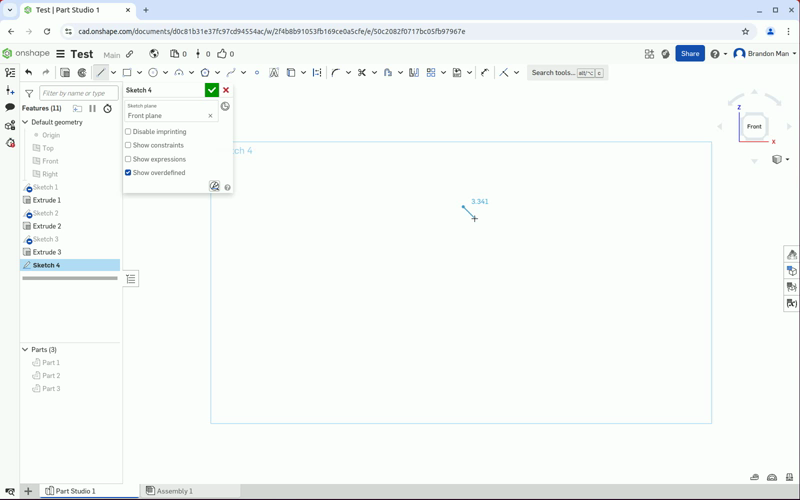
click(474, 218)
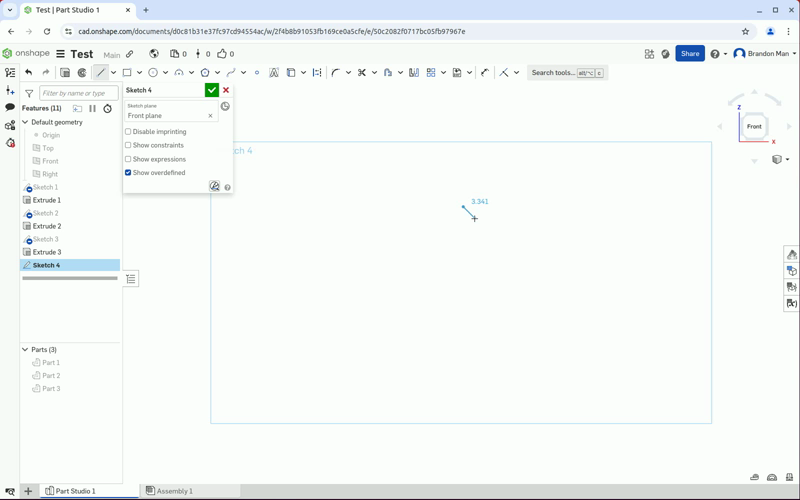
key_up(shift)
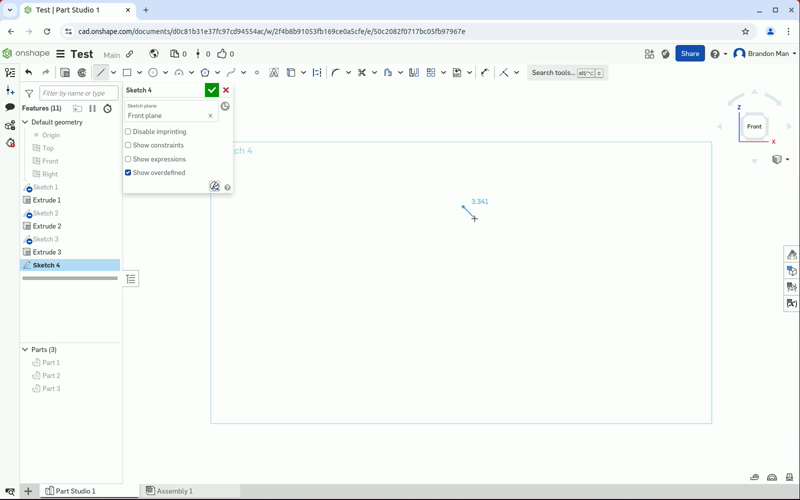
key_down(shift)
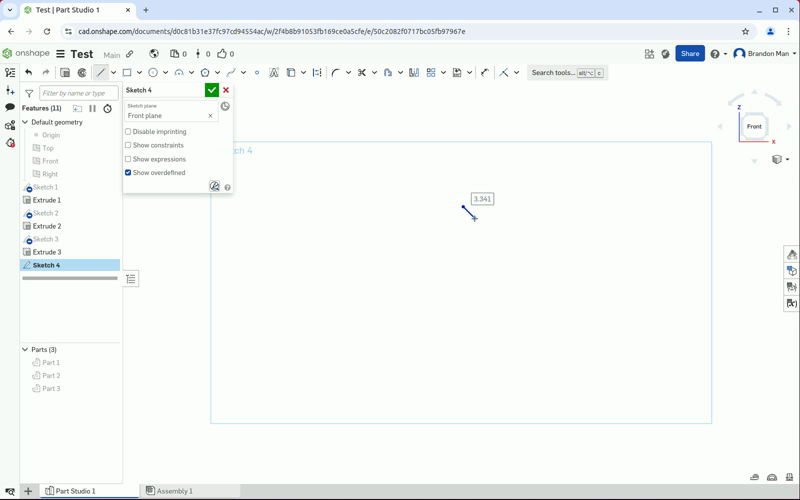
mouse_move(504, 218)
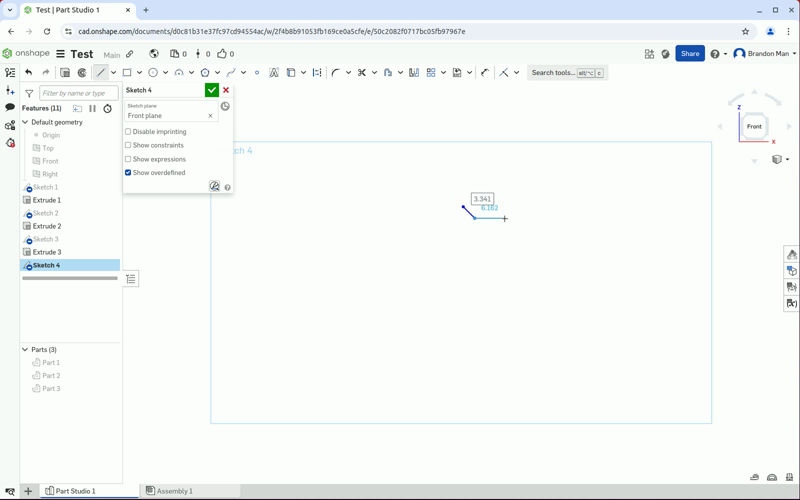
mouse_move(496, 196)
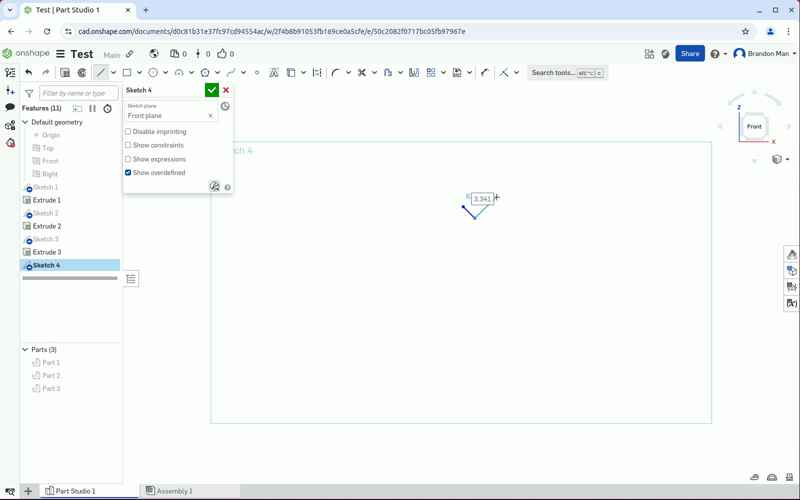
click(496, 196)
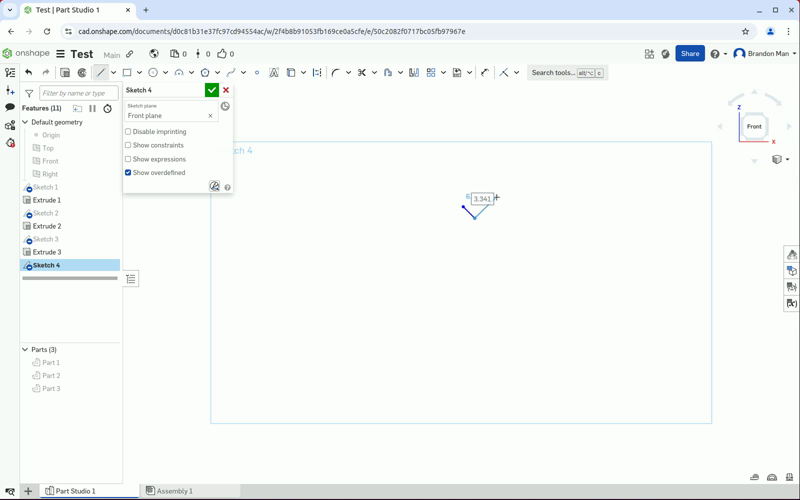
key_up(shift)
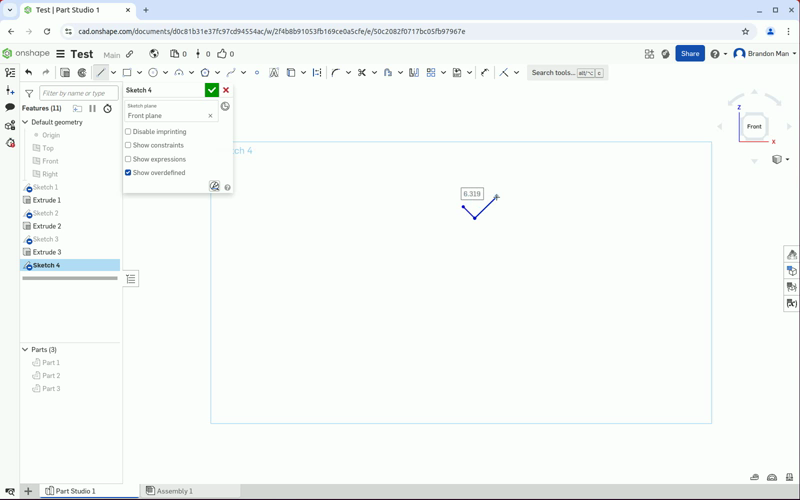
key_down(shift)
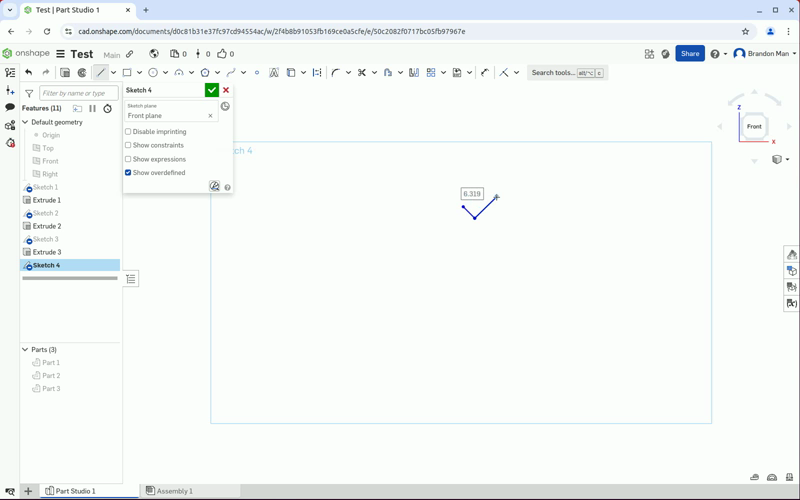
mouse_move(526, 196)
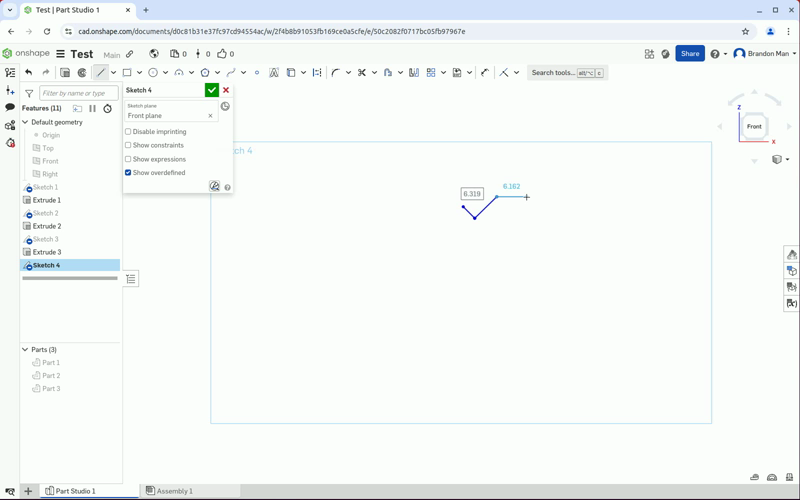
mouse_move(485, 184)
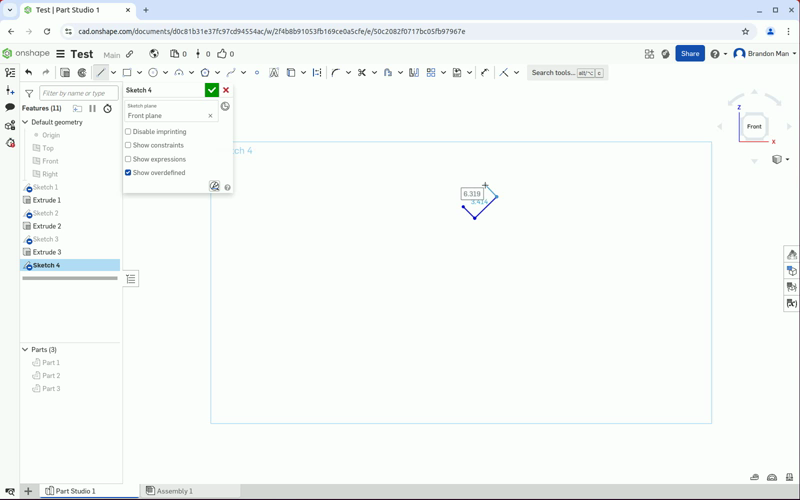
click(485, 184)
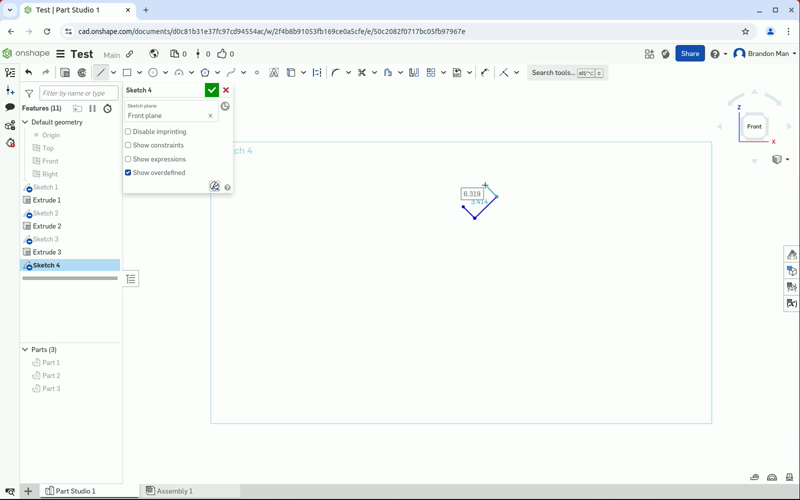
key_up(shift)
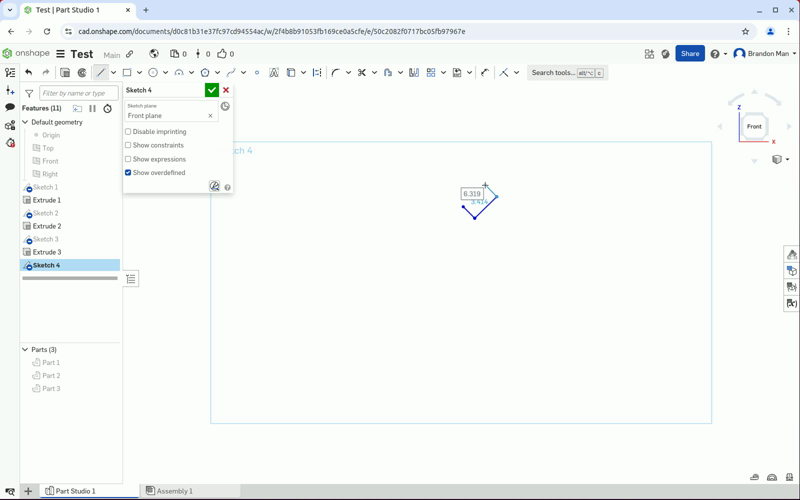
mouse_move(515, 184)
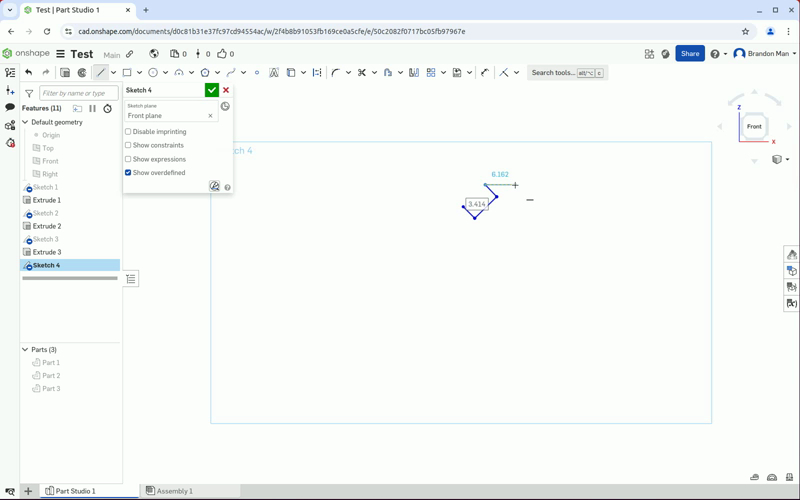
key_down(shift)
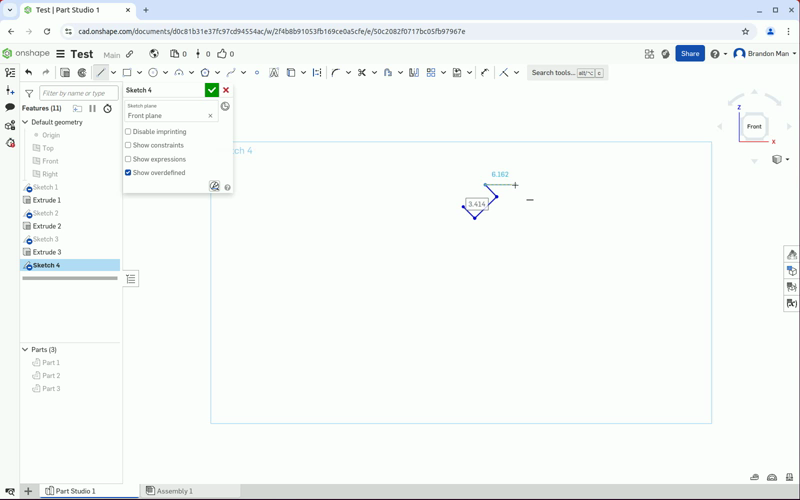
mouse_move(463, 206)
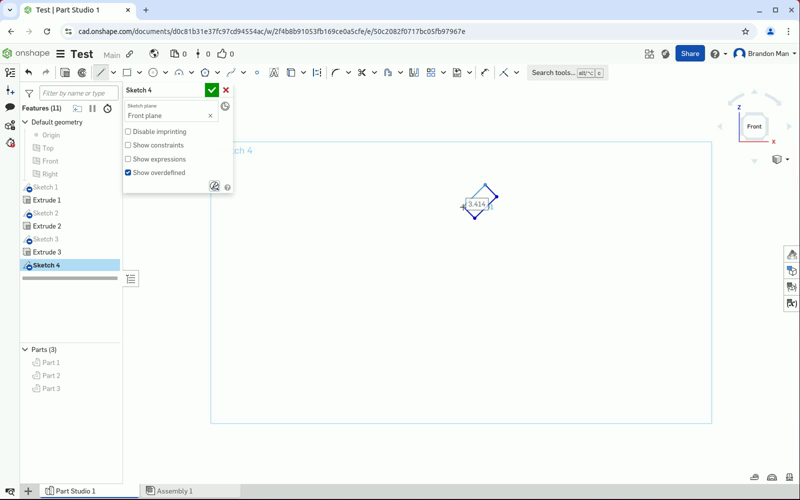
key_up(shift)
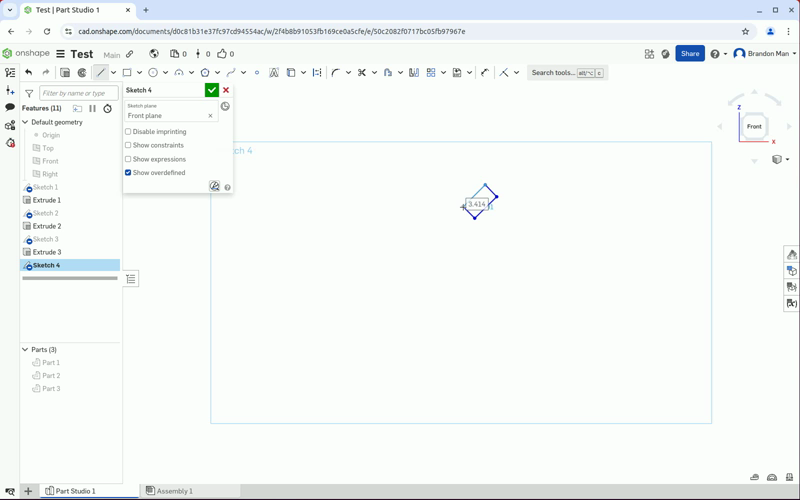
click(463, 206)
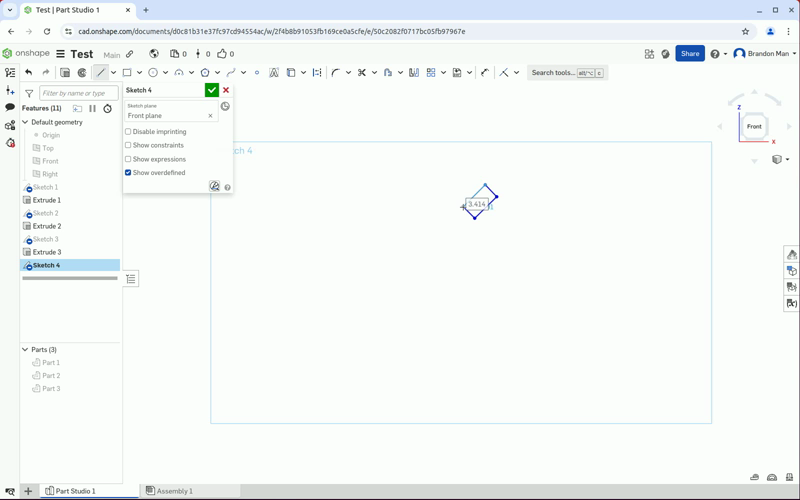
key(esc)
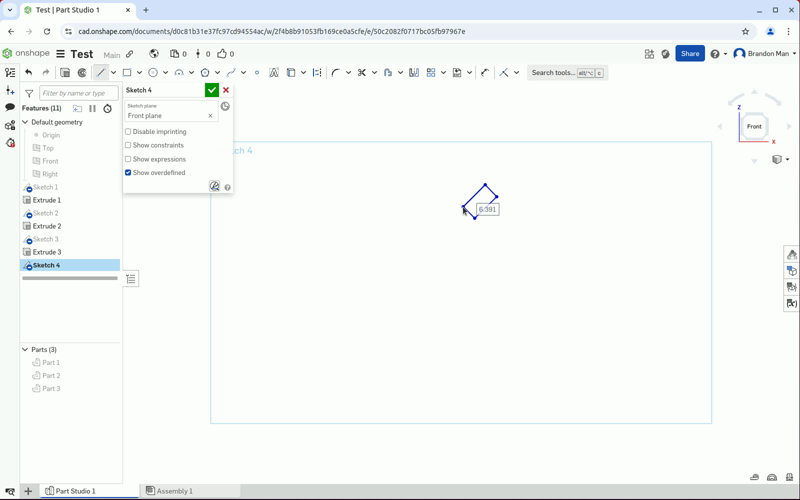
mouse_move(474, 206)
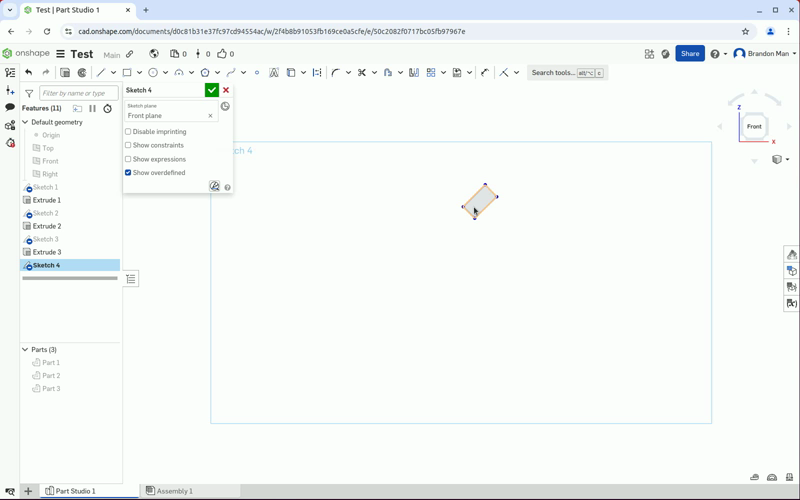
scroll(6)
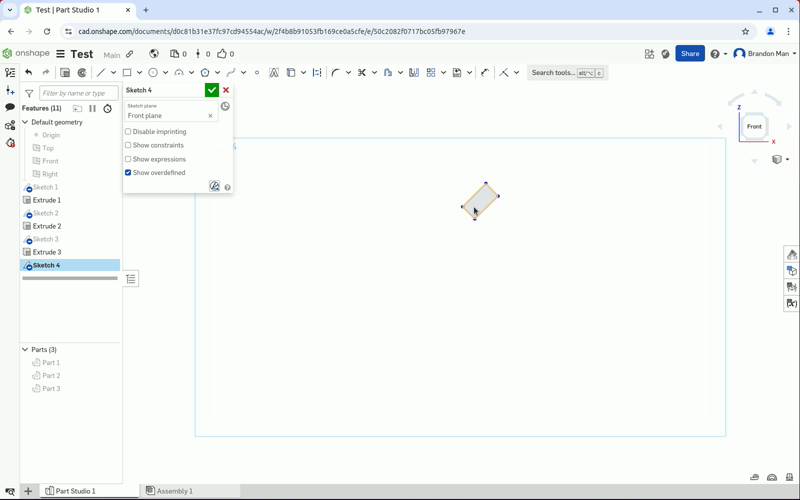
scroll(6)
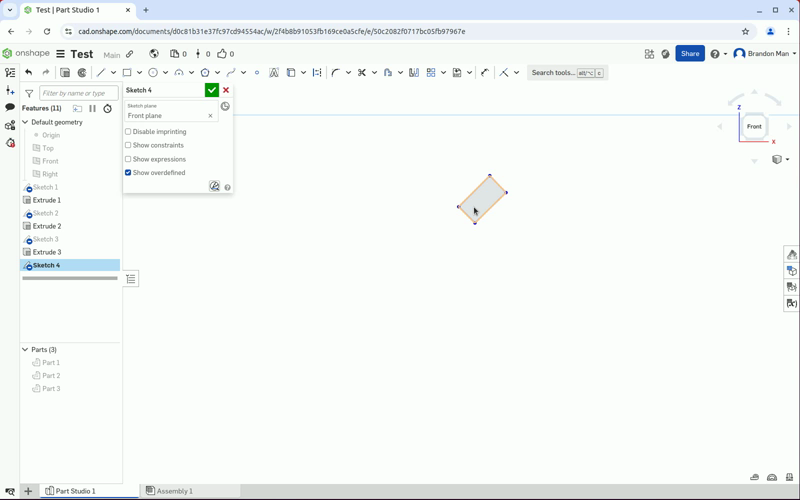
scroll(6)
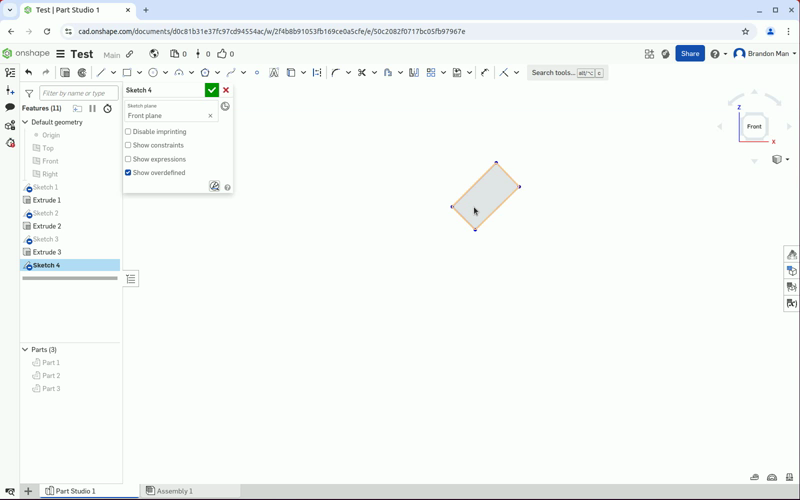
scroll(6)
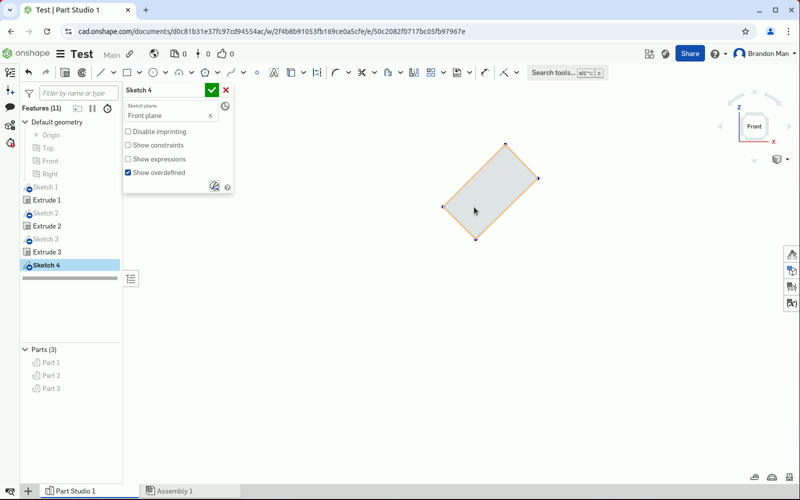
scroll(6)
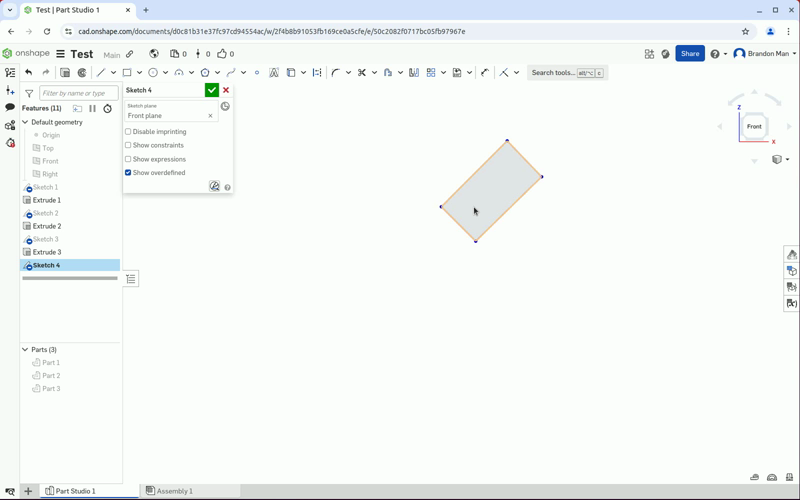
scroll(6)
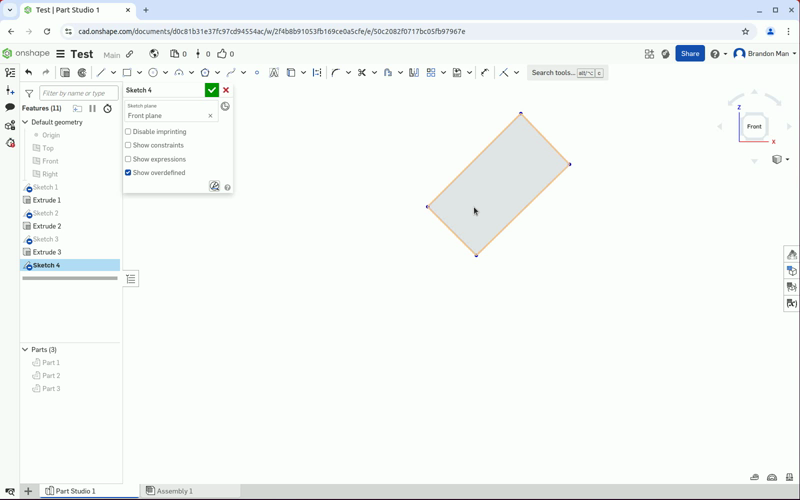
scroll(6)
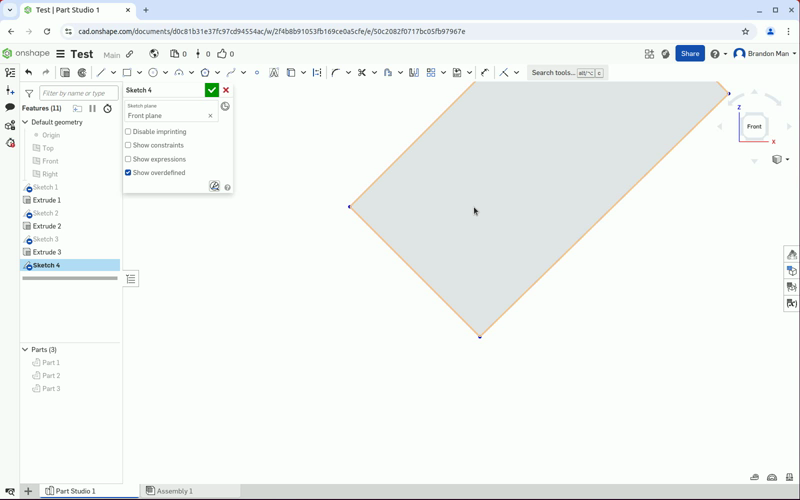
click(474, 206)
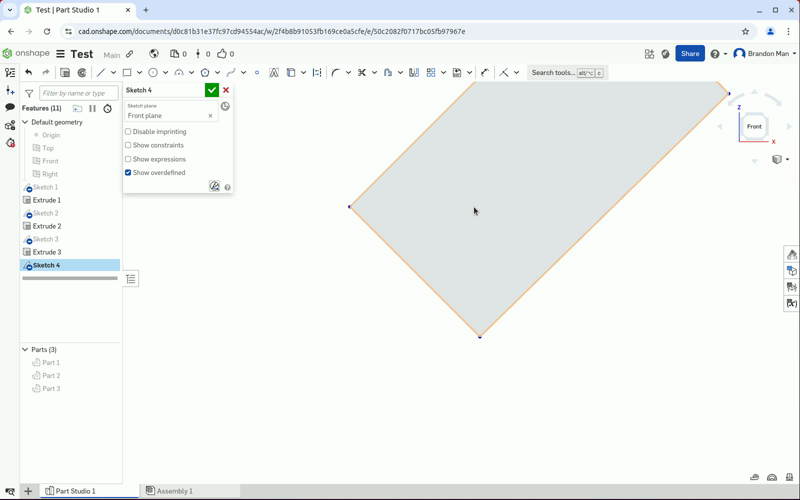
scroll(-6)
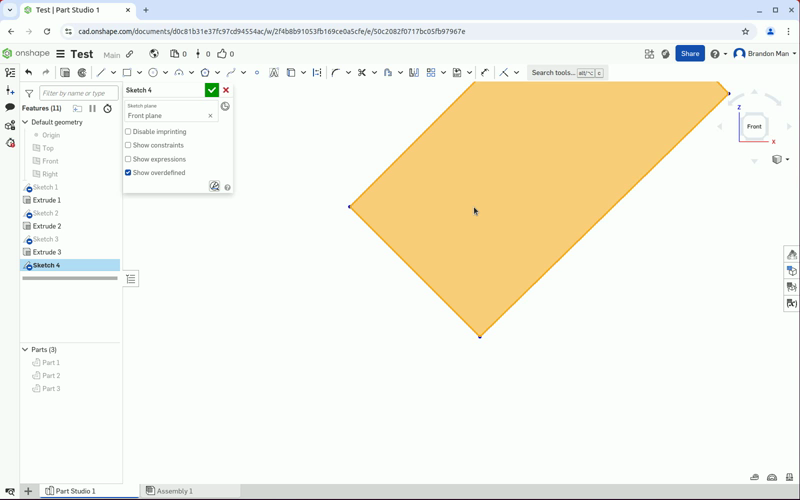
scroll(-6)
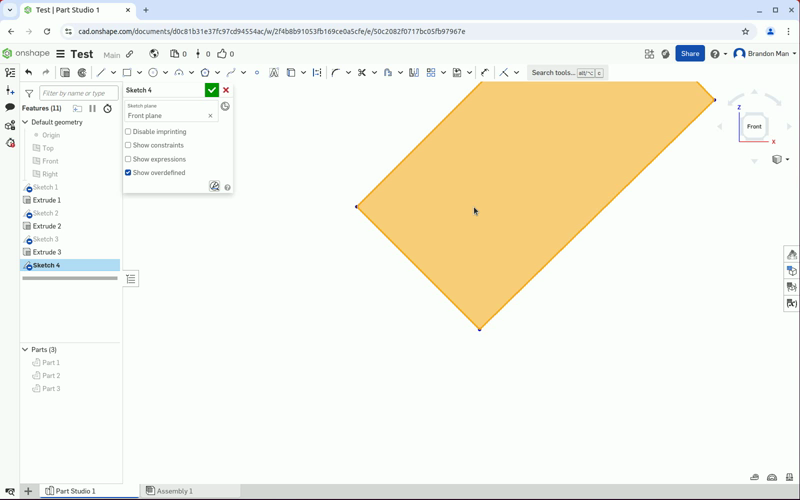
scroll(-6)
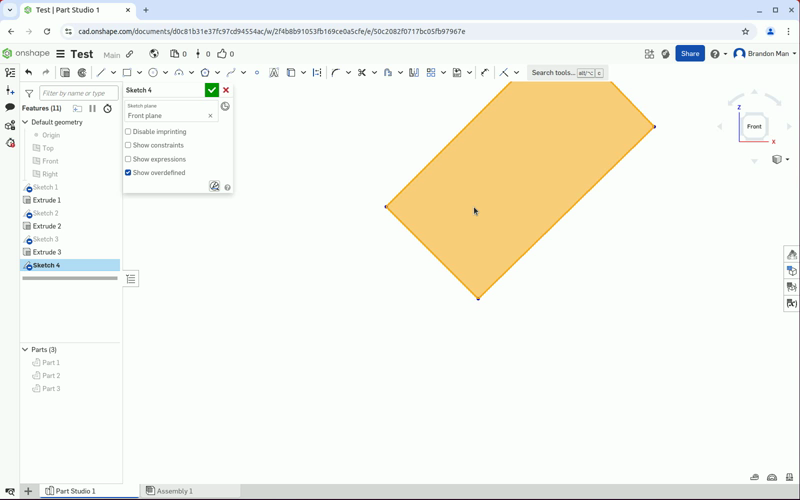
scroll(-6)
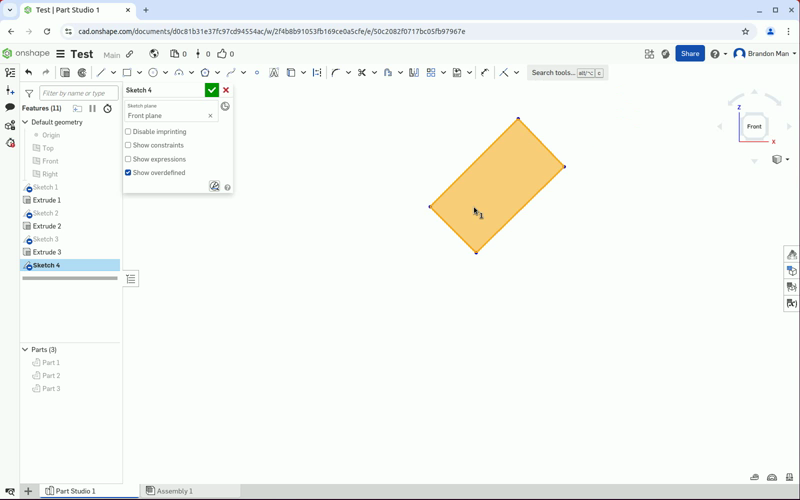
scroll(-6)
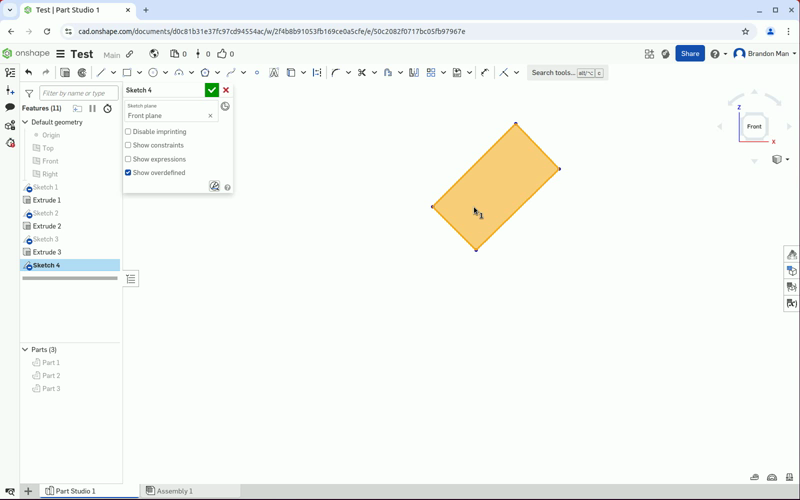
scroll(-6)
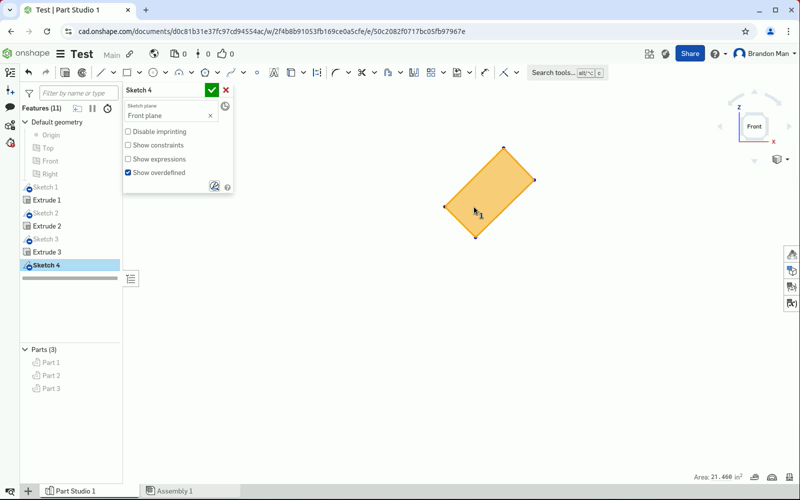
scroll(-6)
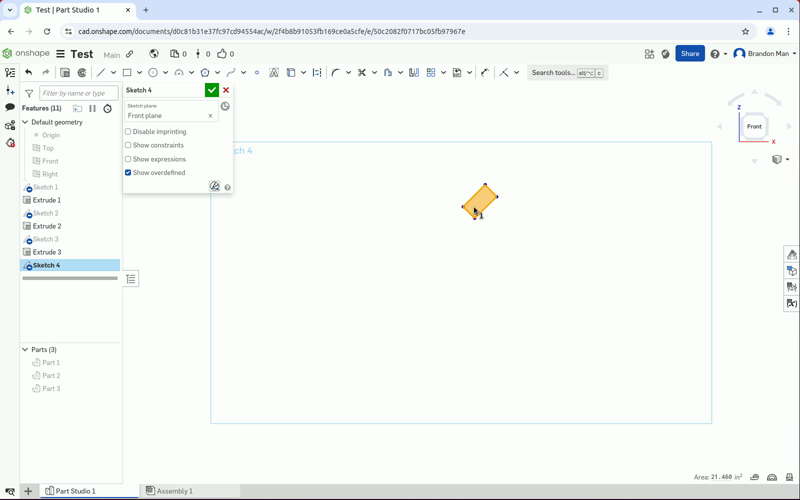
mouse_move(73, 352)
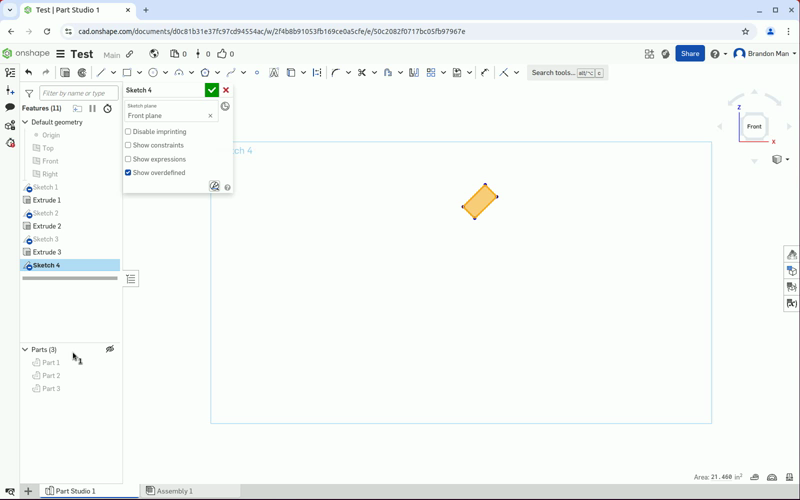
key(shift+y)
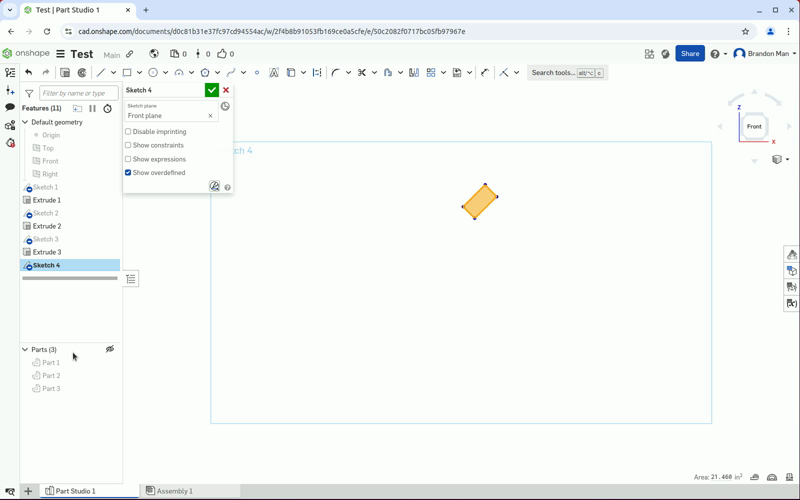
key(shift+e)
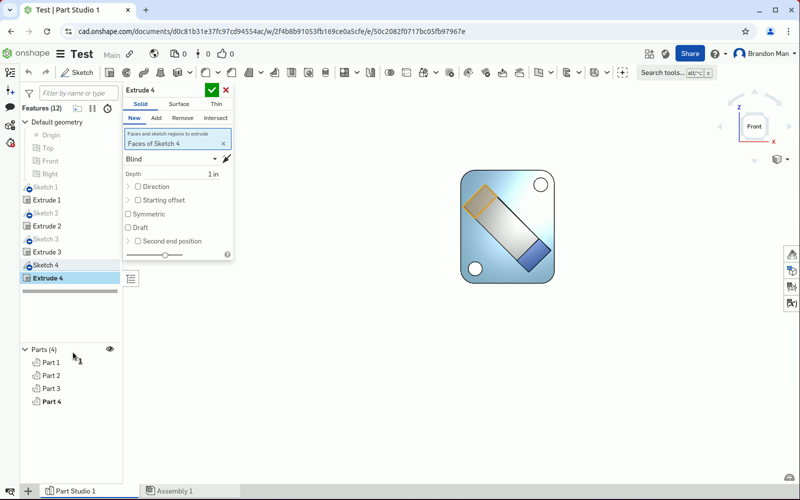
mouse_move(143, 106)
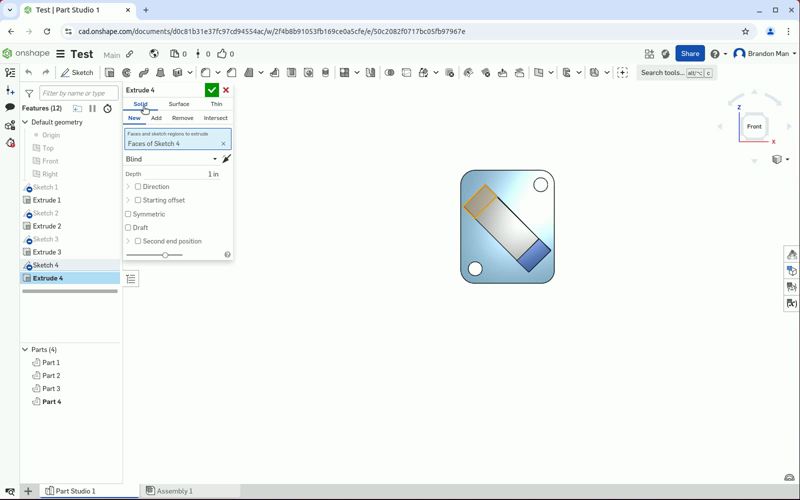
click(143, 106)
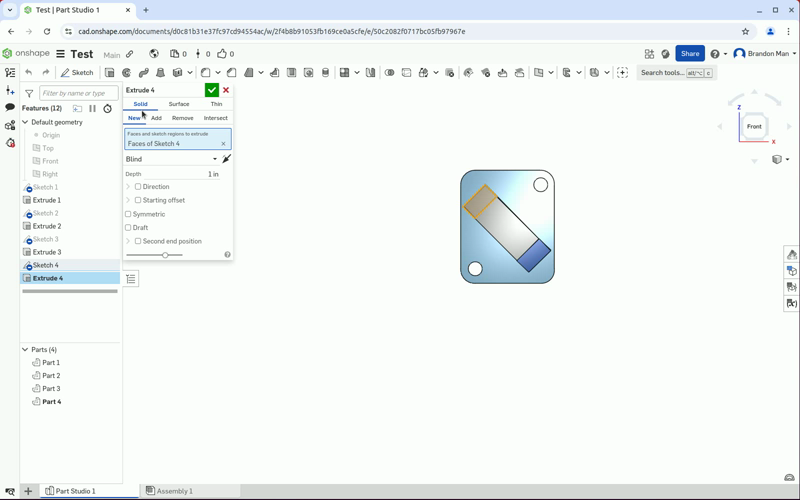
mouse_move(137, 120)
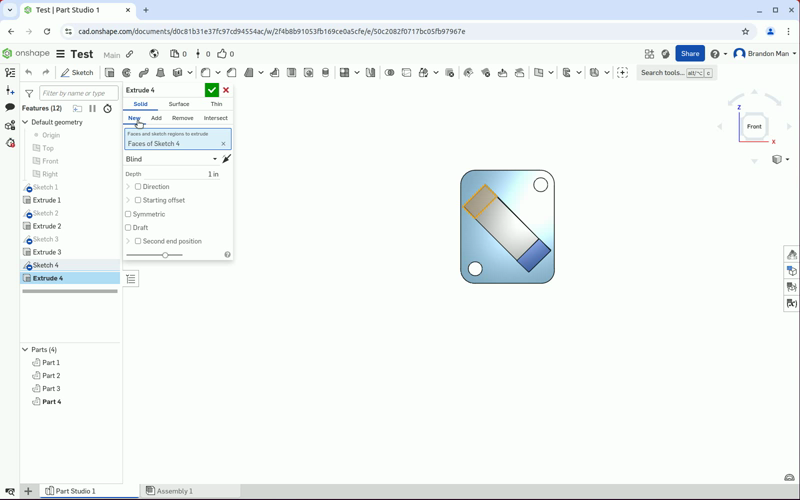
click(137, 120)
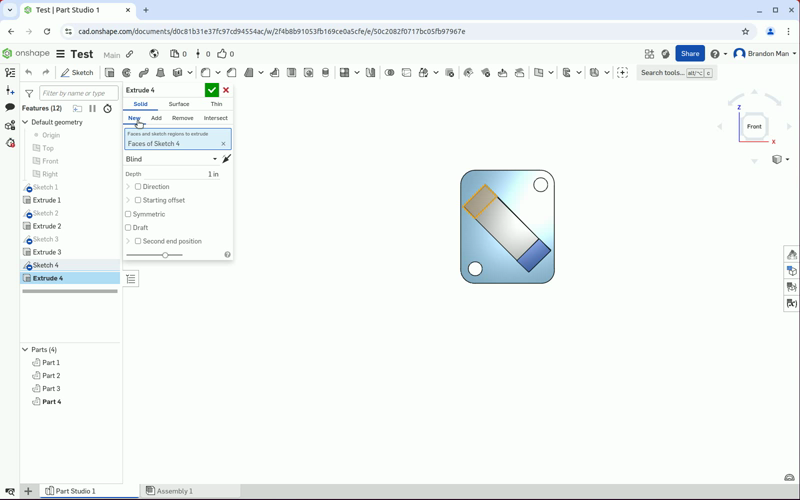
key(tab, 4)
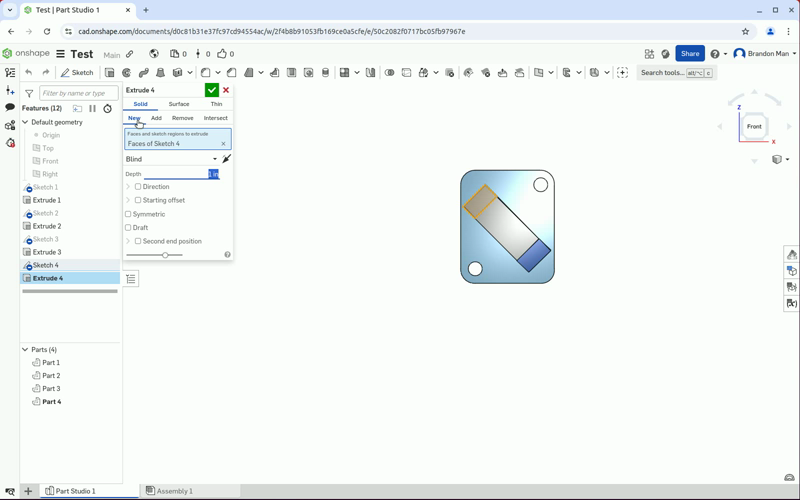
text(9.388)
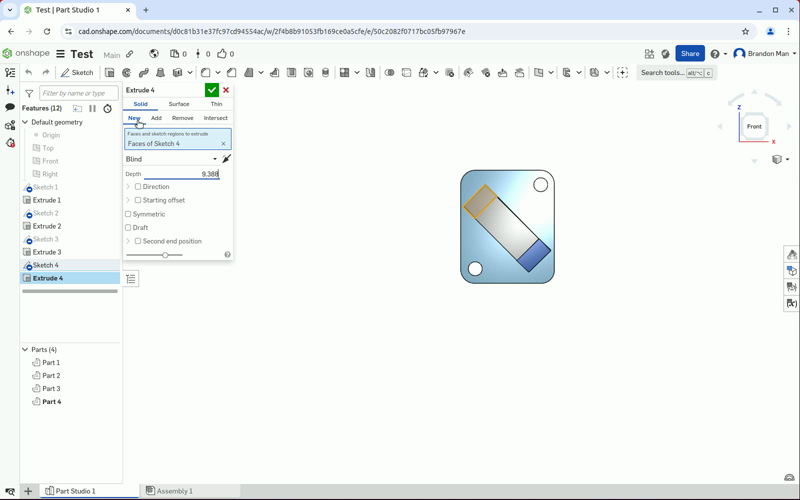
key(enter)
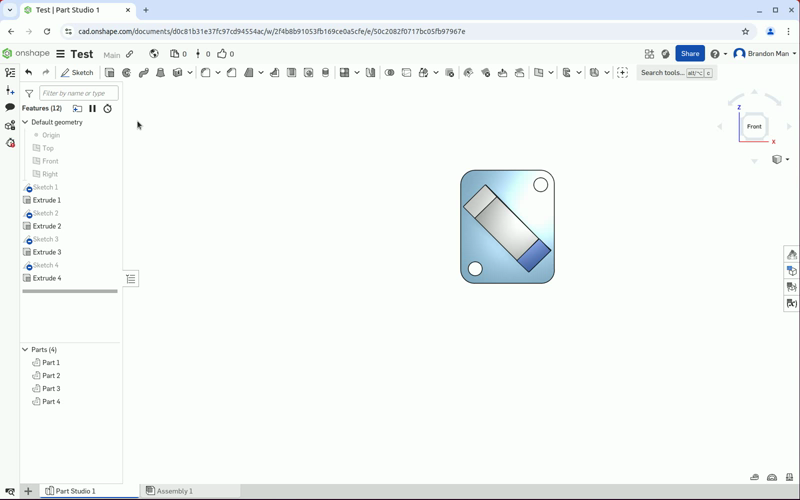
key(shift+h)
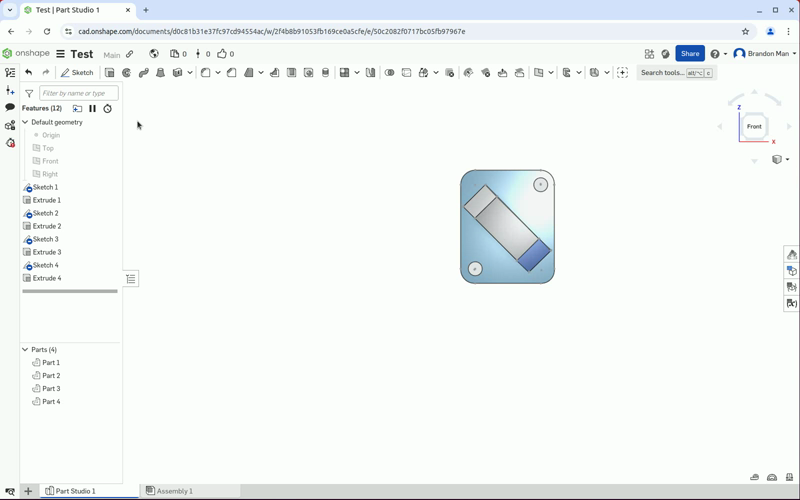
key(shift+h)
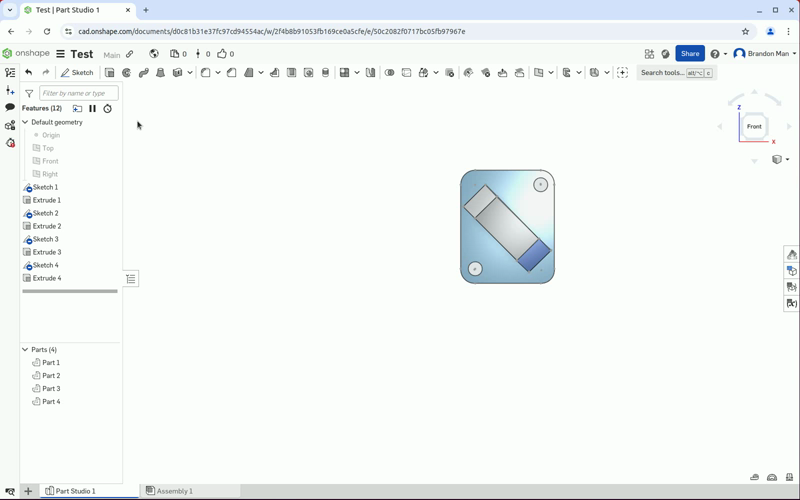
key(shift+7)
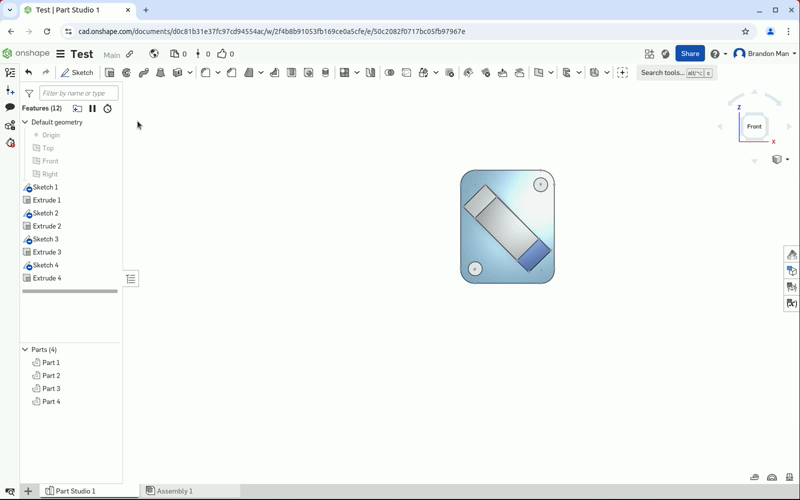
key(left, 2)
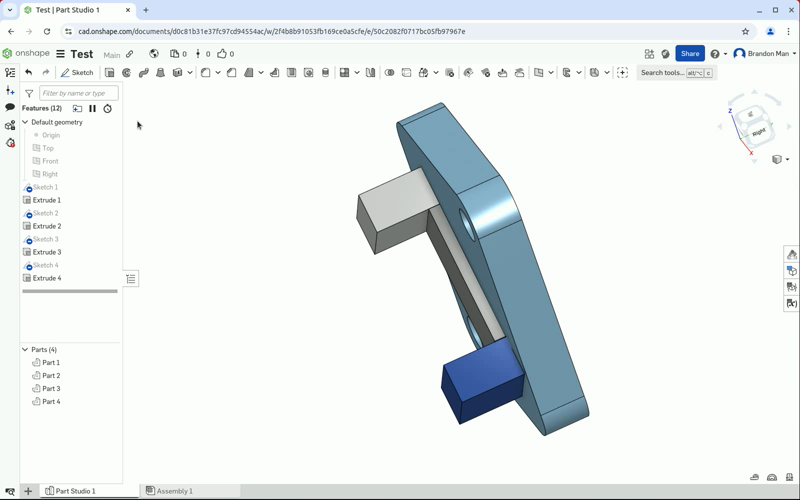
key(down, 2)
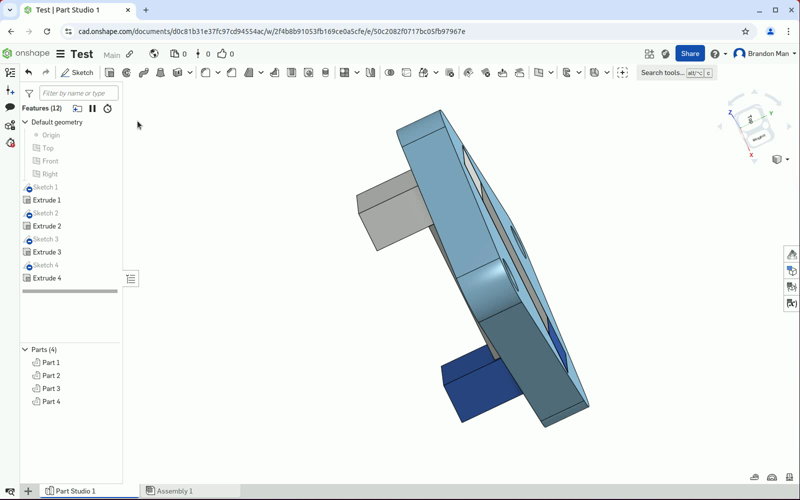
key(up, 2)
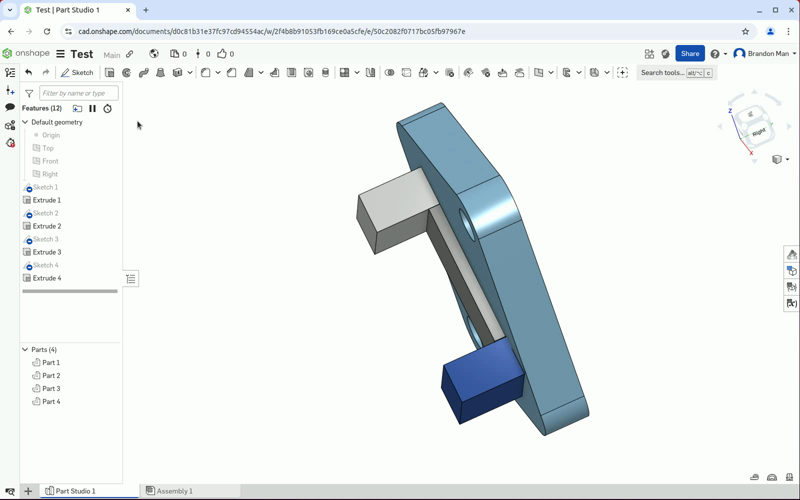
key(right, 2)
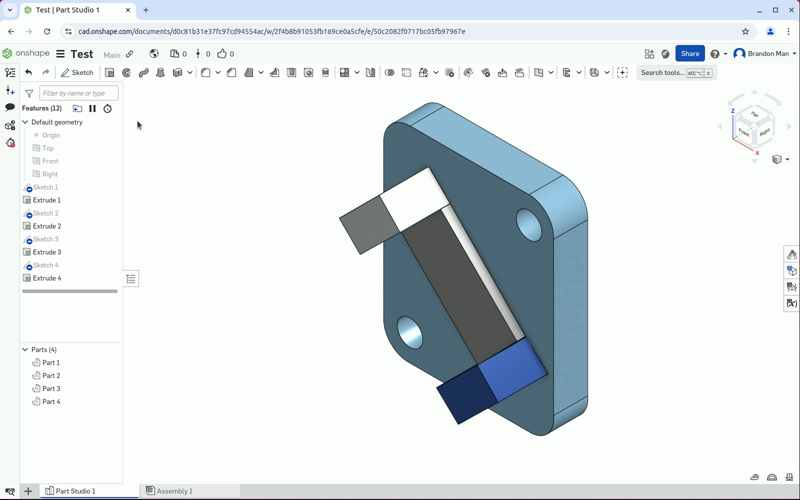
mouse_move(73, 189)
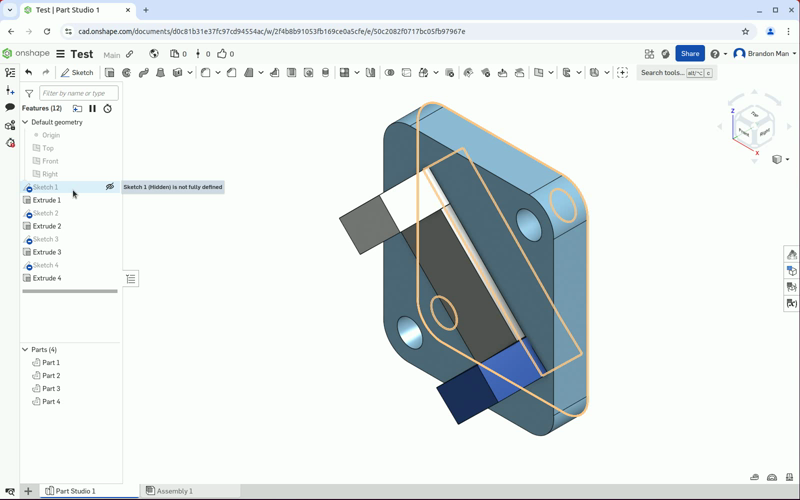
click(73, 189)